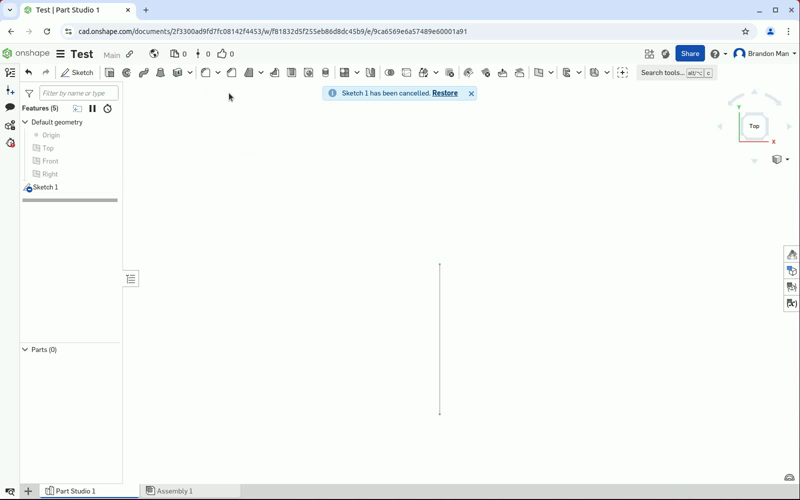
key(shift+h)
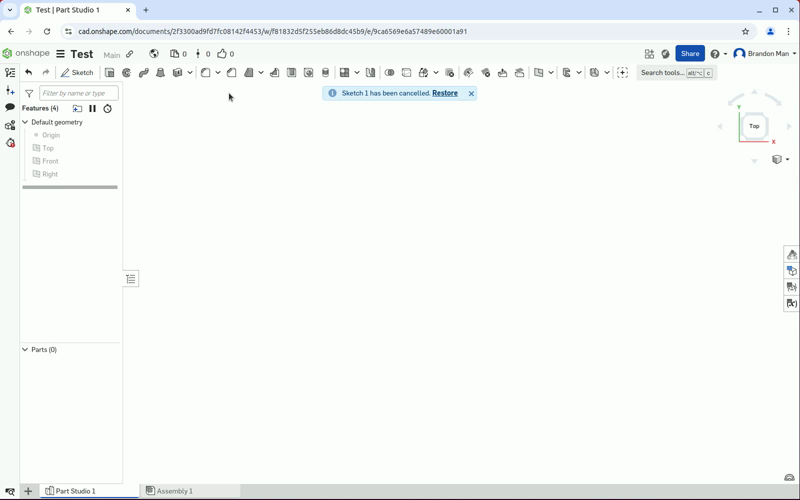
key(shift+s)
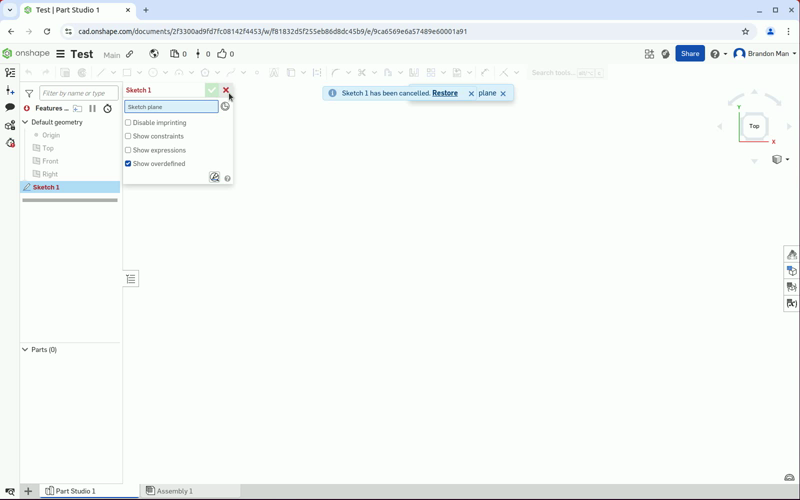
mouse_move(73, 150)
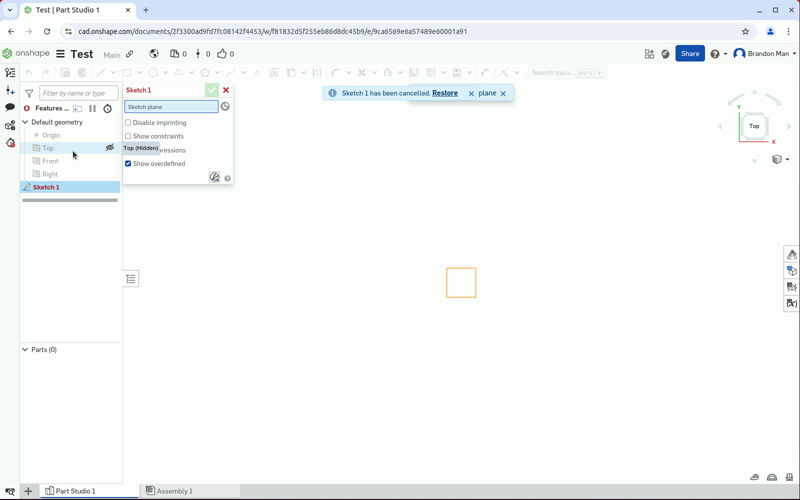
click(73, 150)
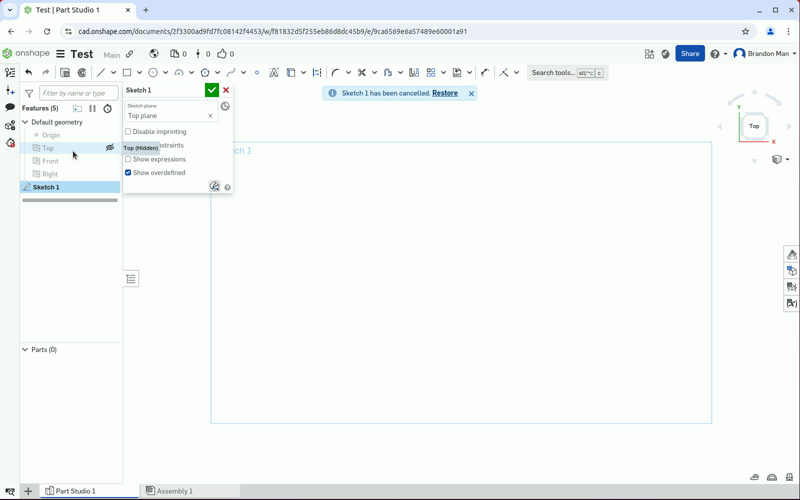
mouse_move(73, 352)
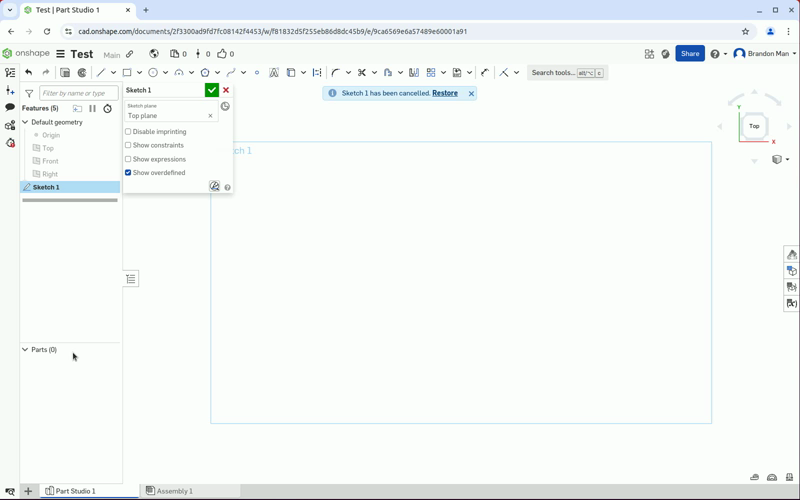
key(y)
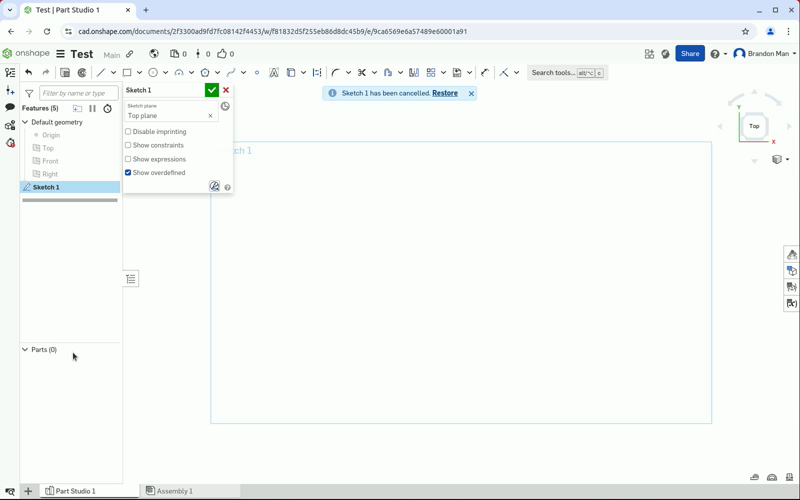
key(c)
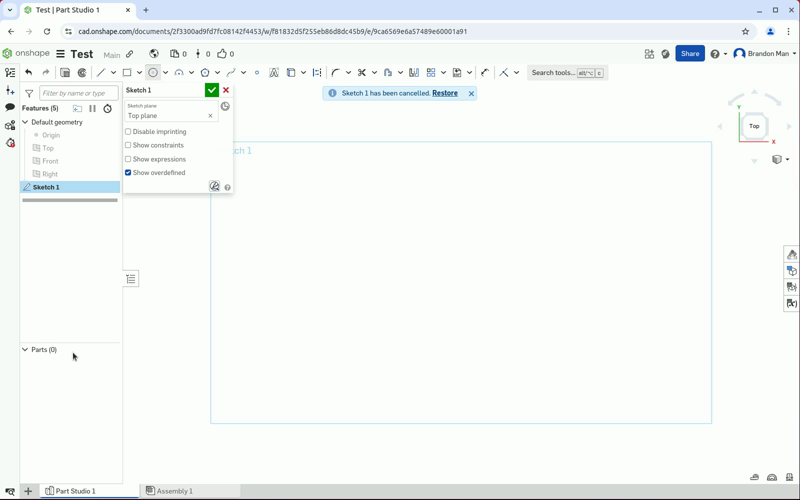
key_down(shift)
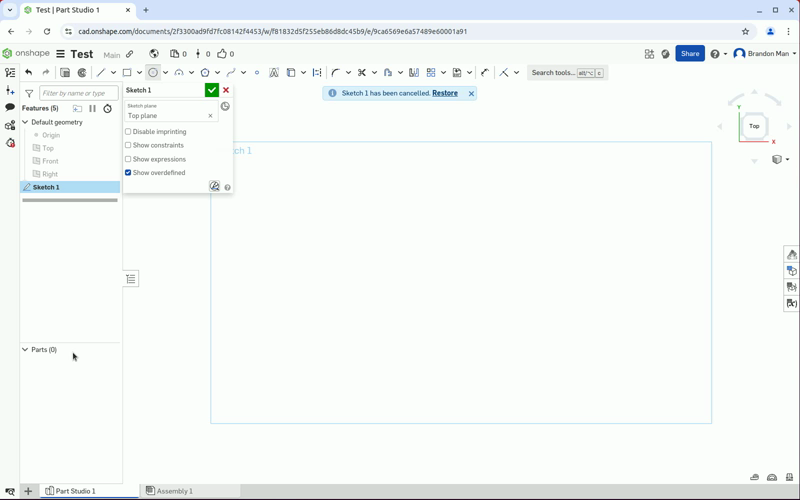
mouse_move(461, 282)
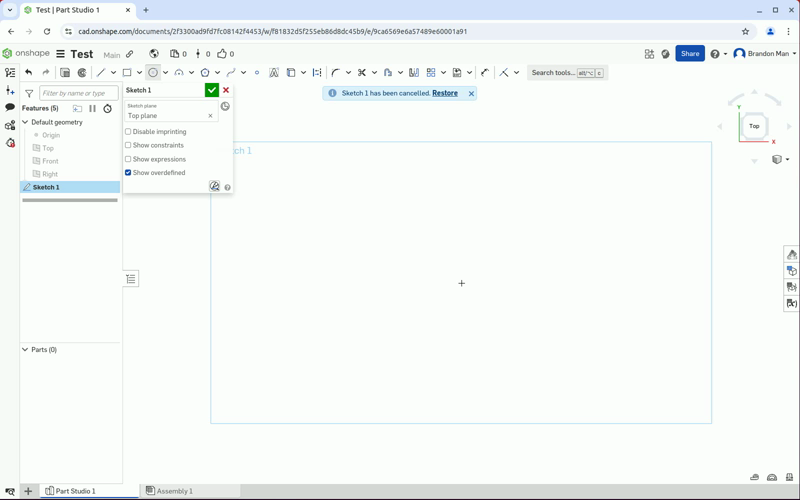
click(461, 282)
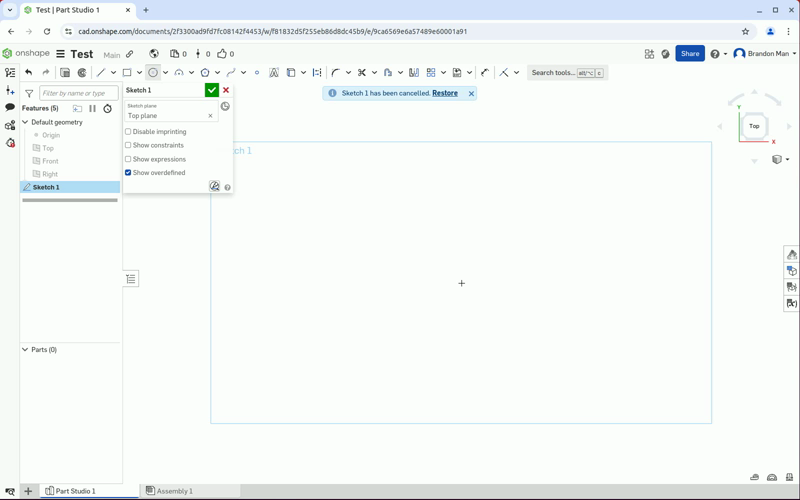
key_up(shift)
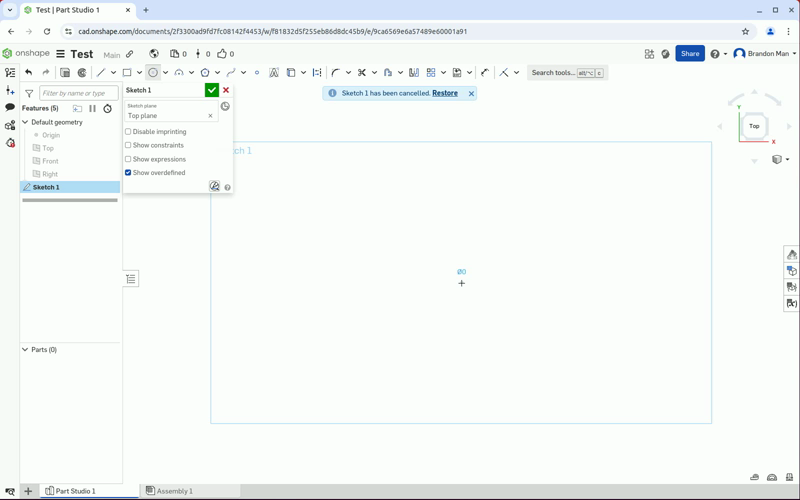
mouse_move(474, 282)
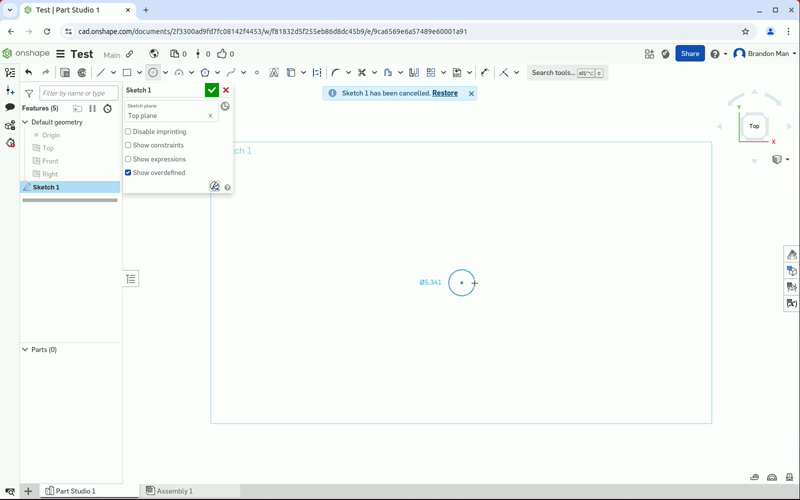
click(474, 282)
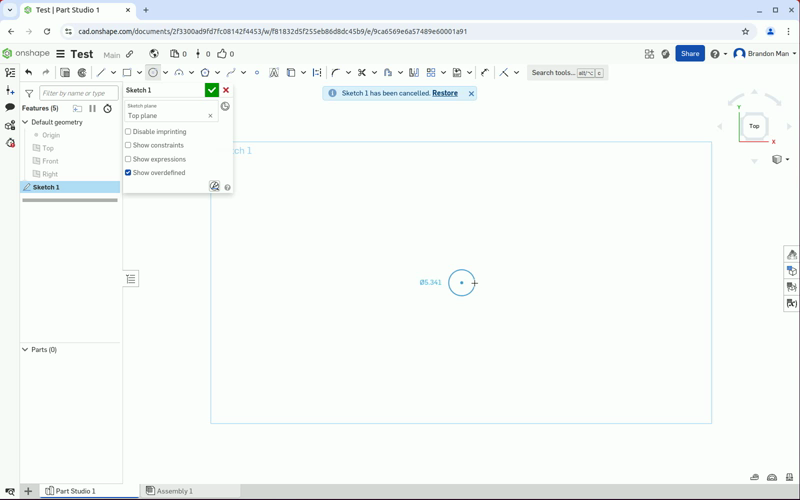
key(esc)
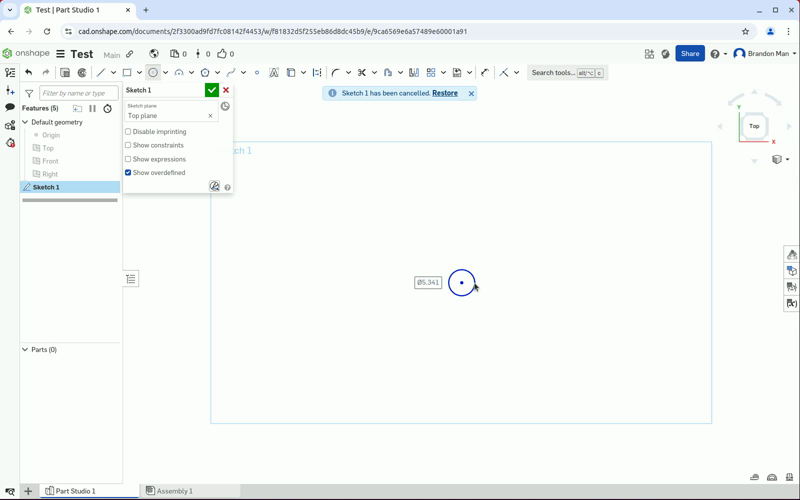
key(c)
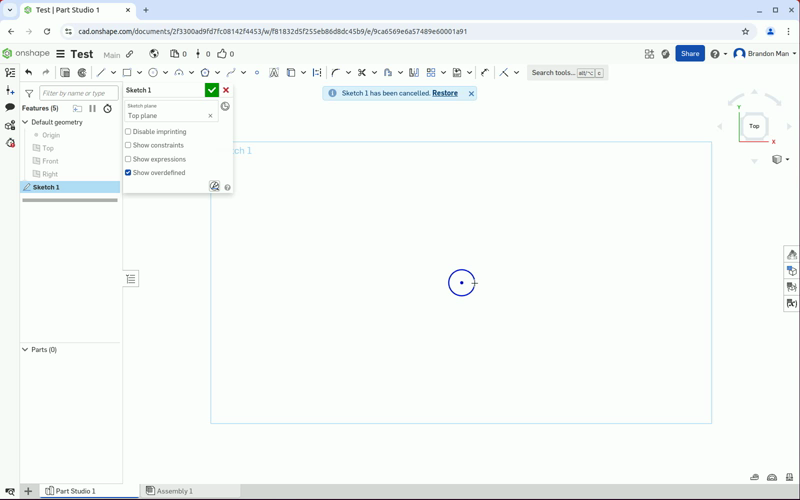
key_down(shift)
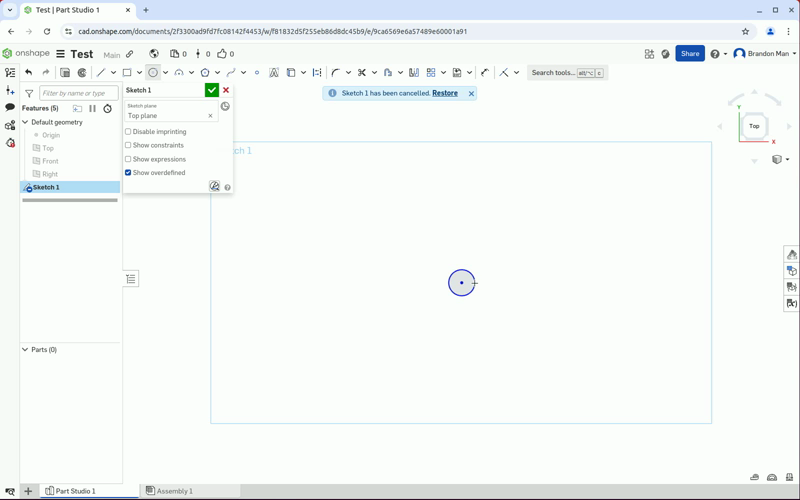
mouse_move(461, 282)
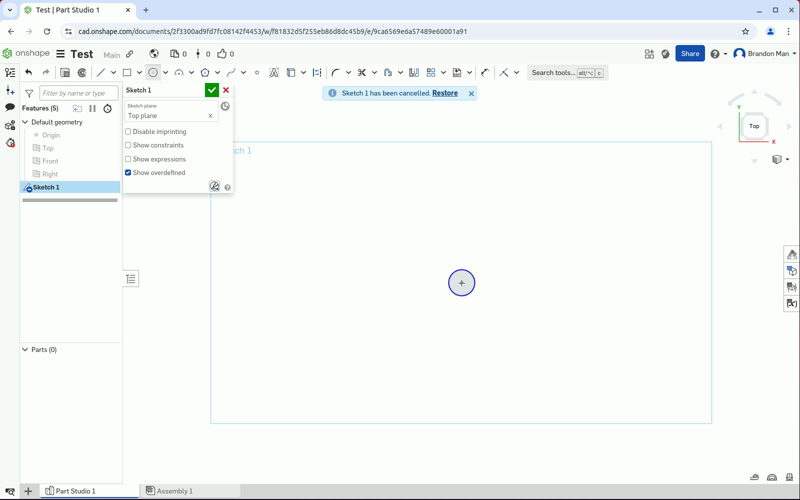
click(461, 282)
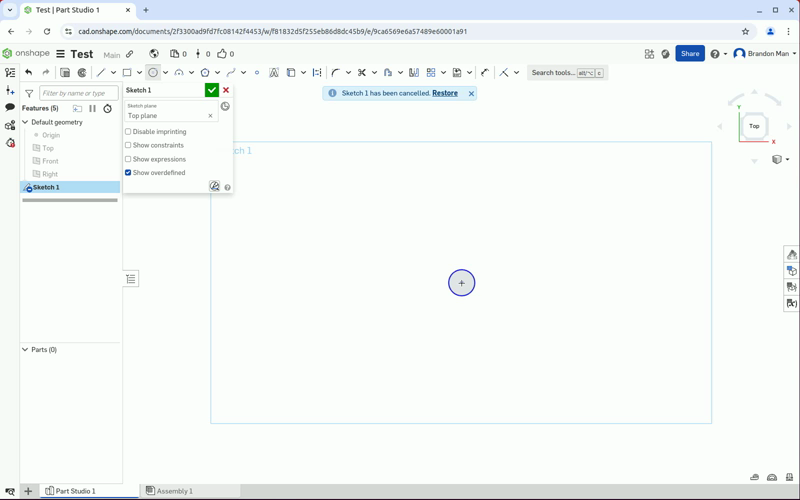
key_up(shift)
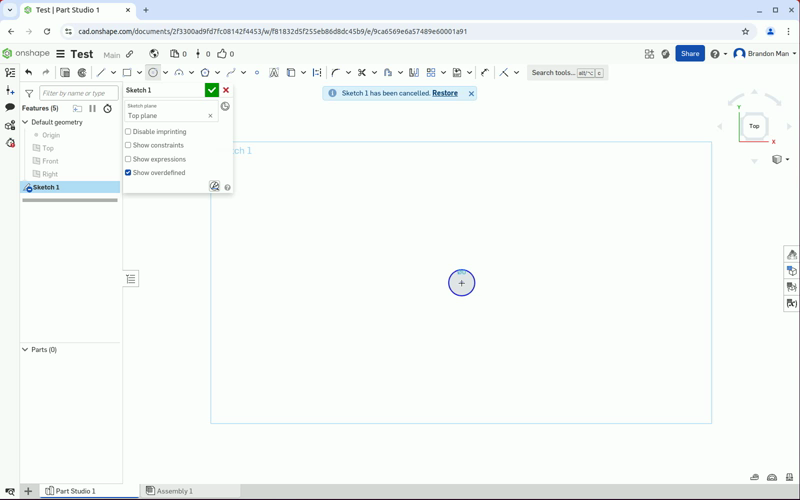
mouse_move(470, 282)
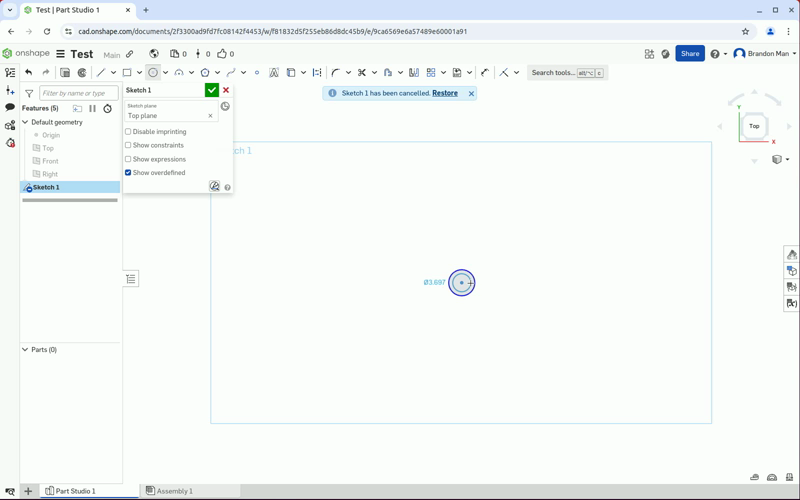
scroll(6)
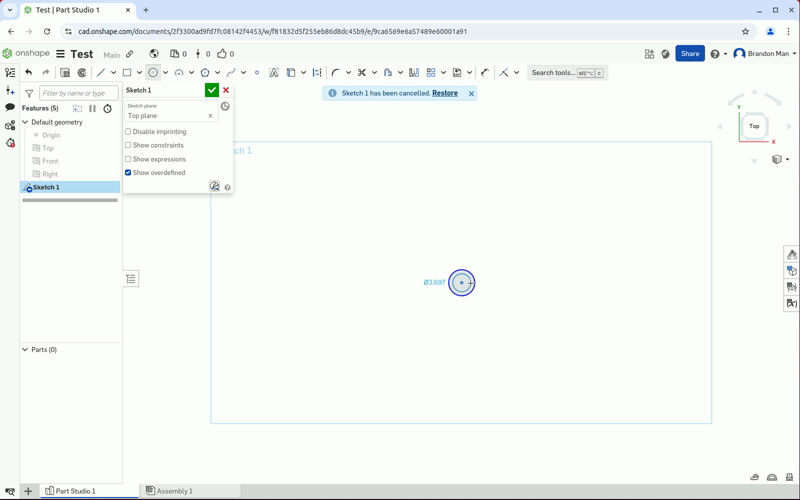
scroll(6)
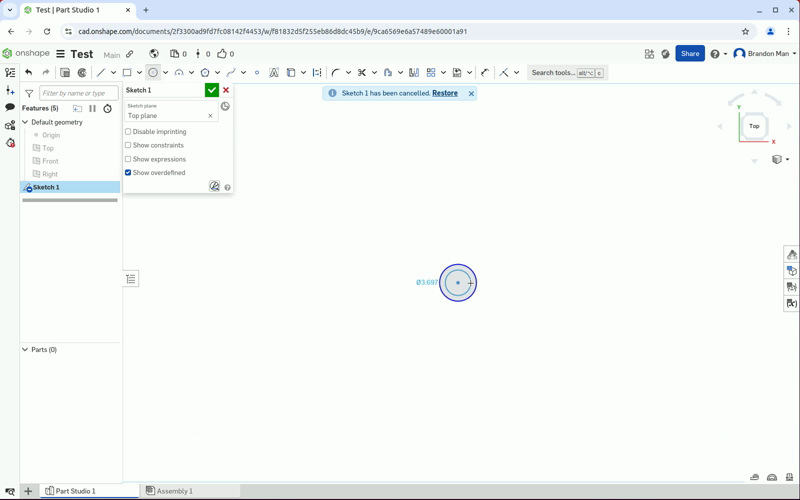
scroll(6)
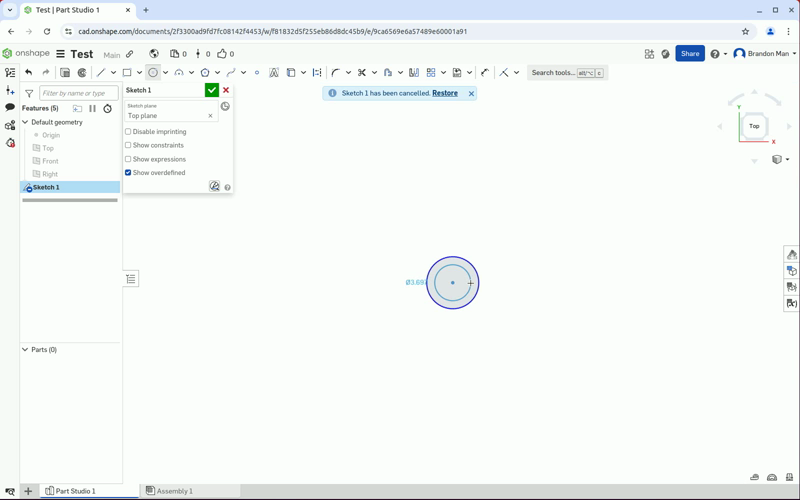
scroll(6)
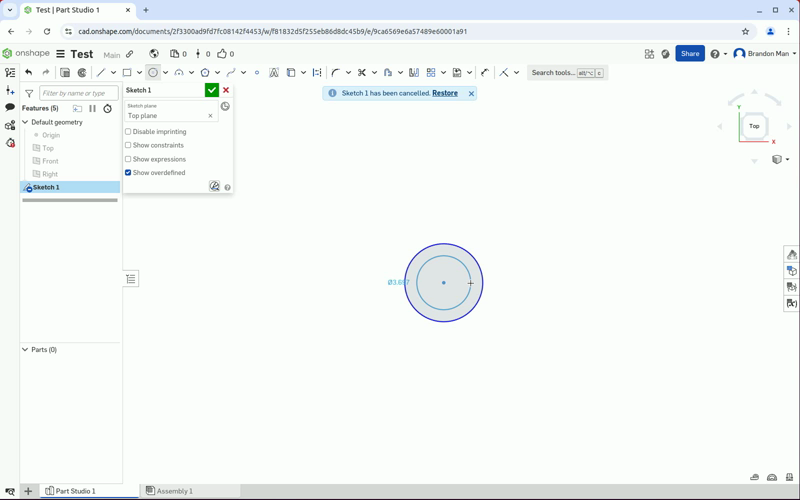
scroll(6)
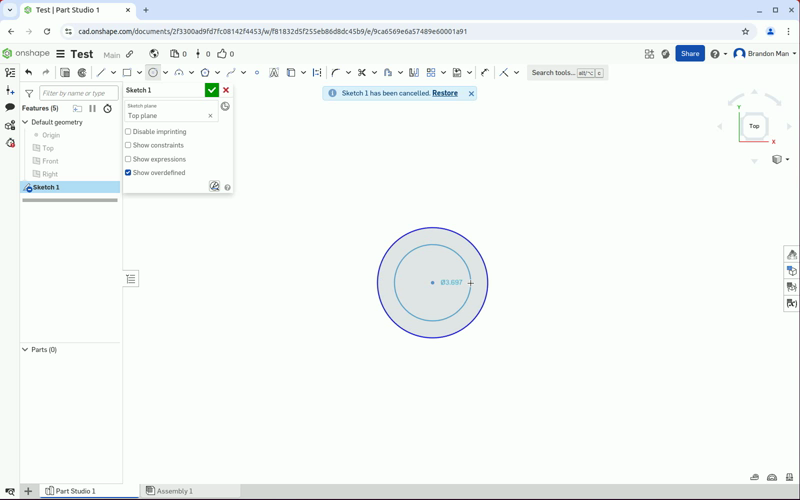
scroll(6)
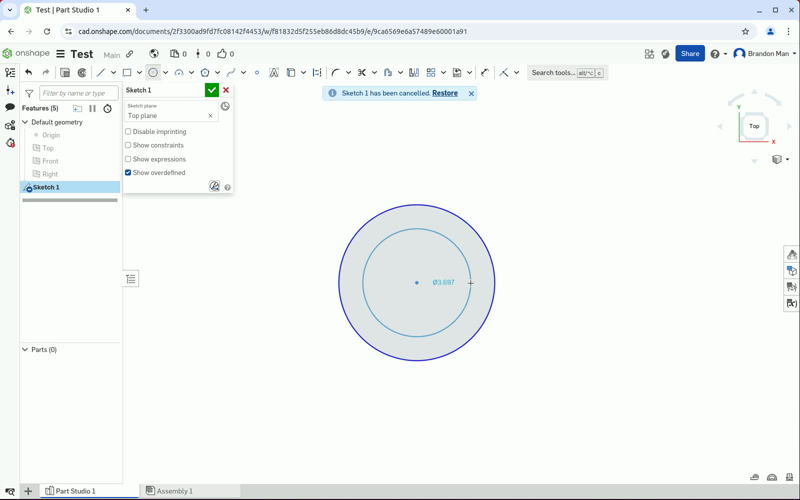
scroll(6)
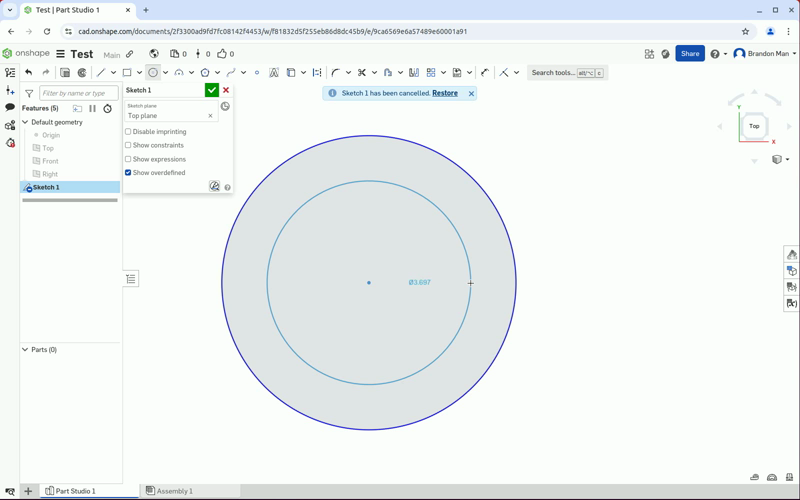
click(470, 282)
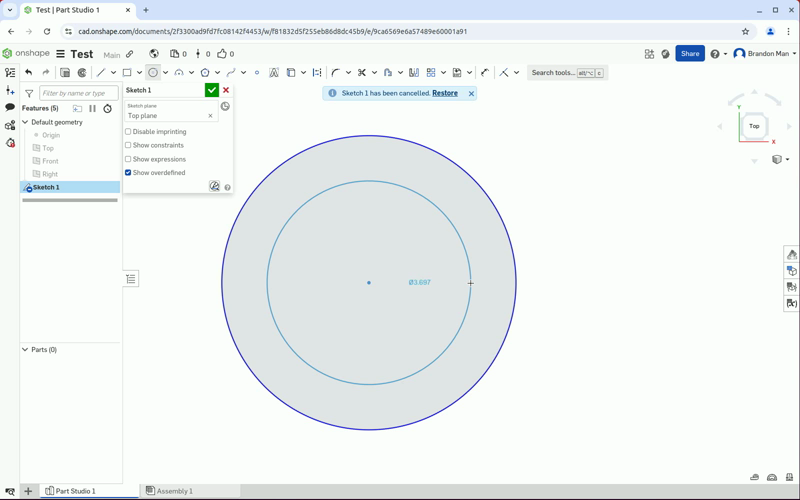
scroll(-6)
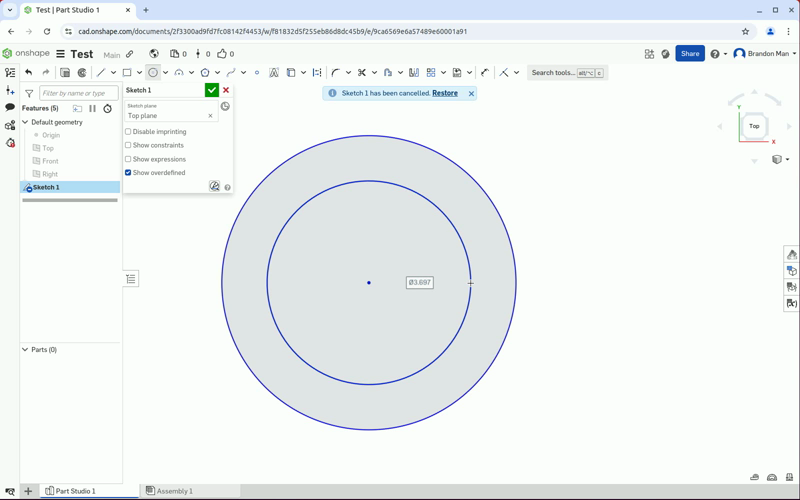
scroll(-6)
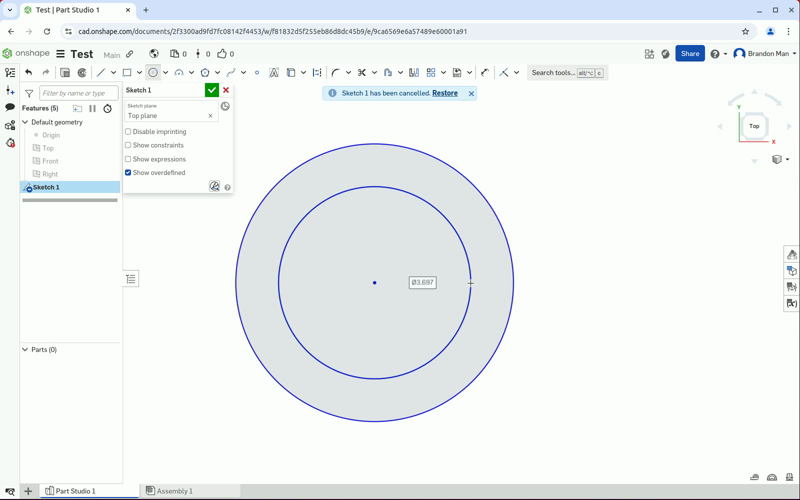
scroll(-6)
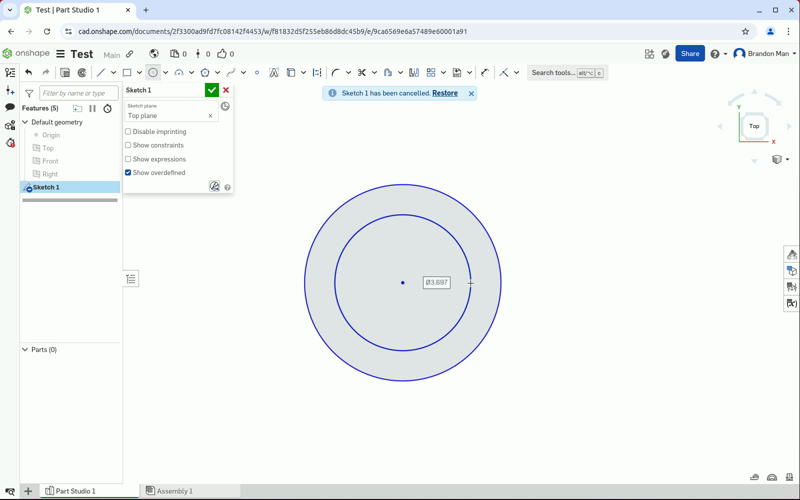
scroll(-6)
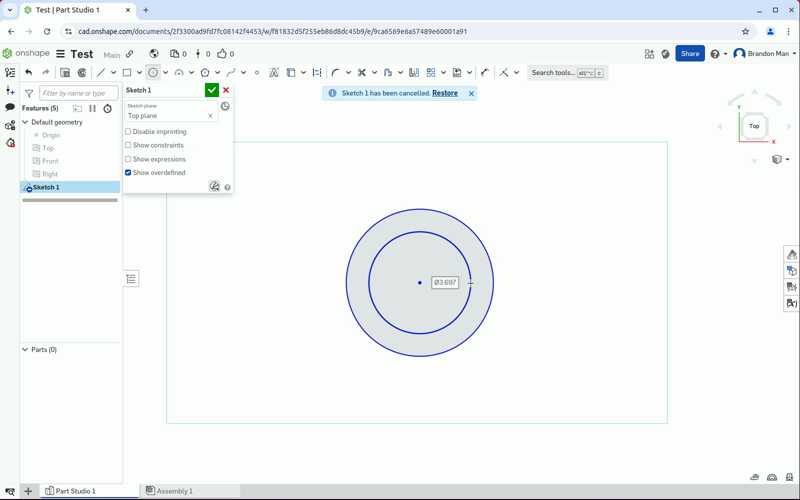
scroll(-6)
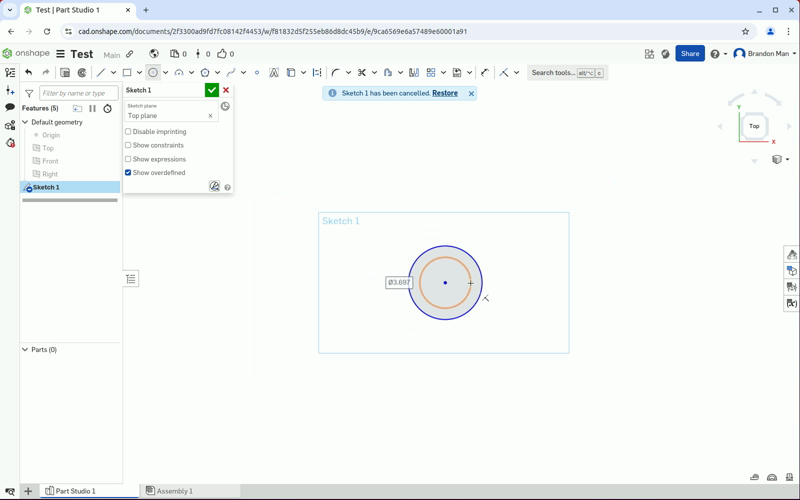
scroll(-6)
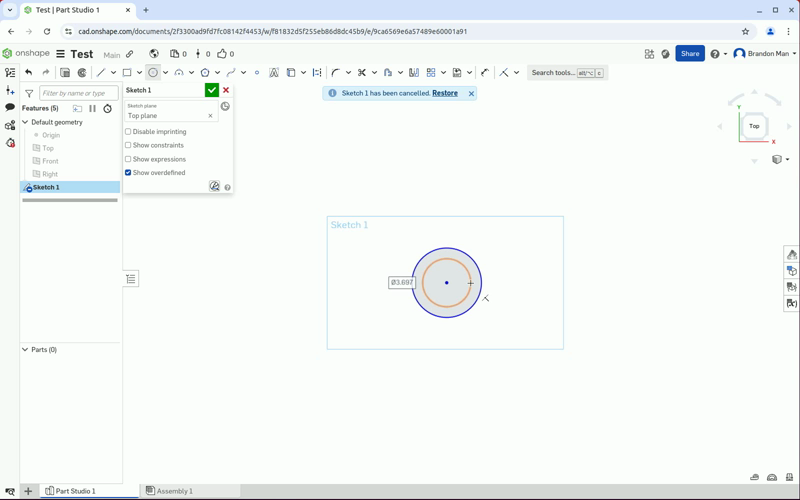
scroll(-6)
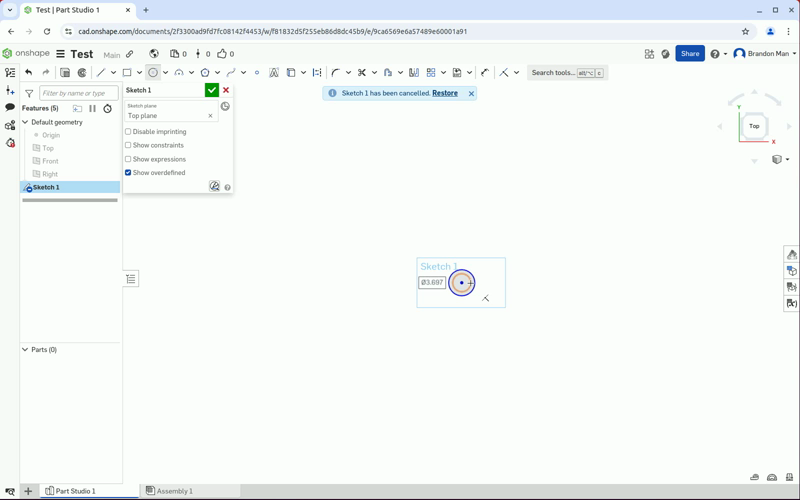
key(esc)
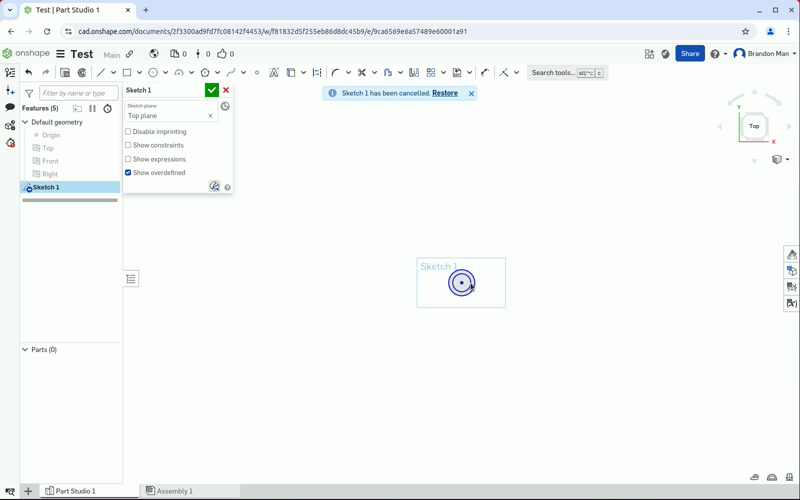
mouse_move(451, 284)
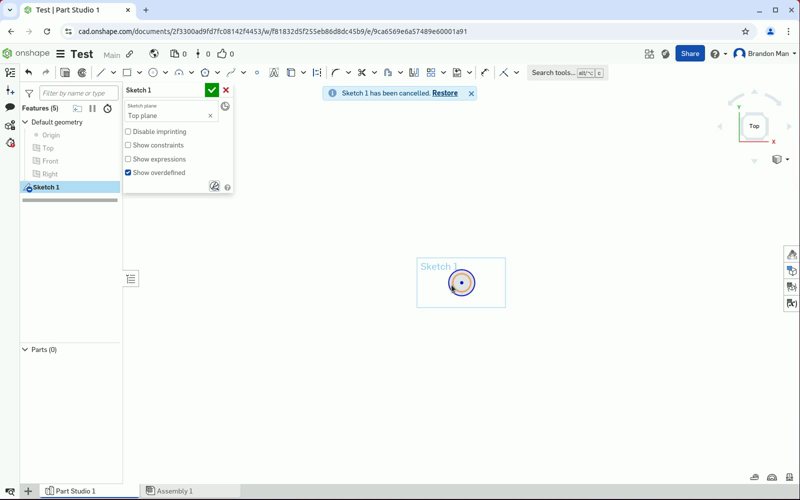
scroll(6)
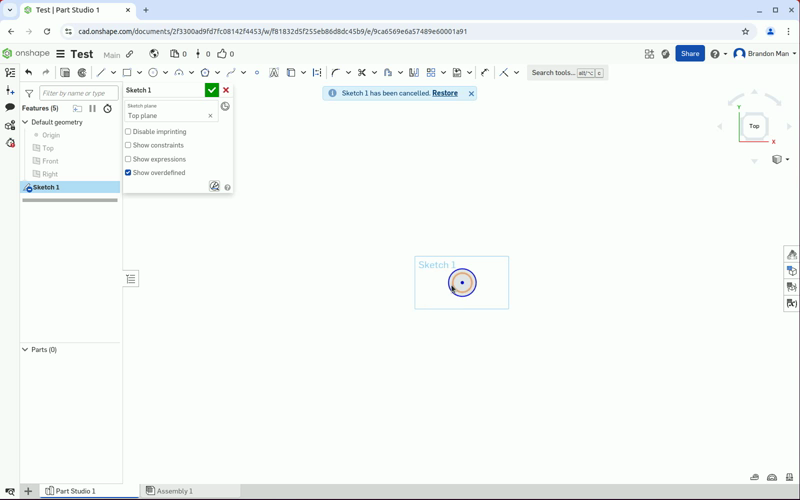
scroll(6)
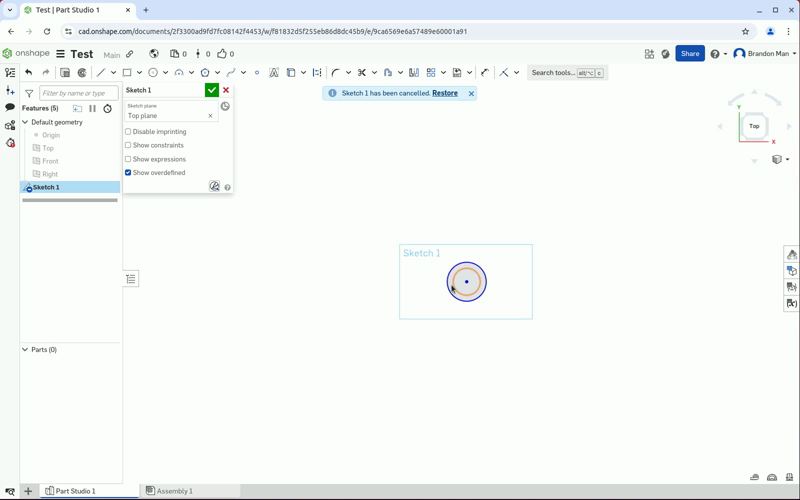
scroll(6)
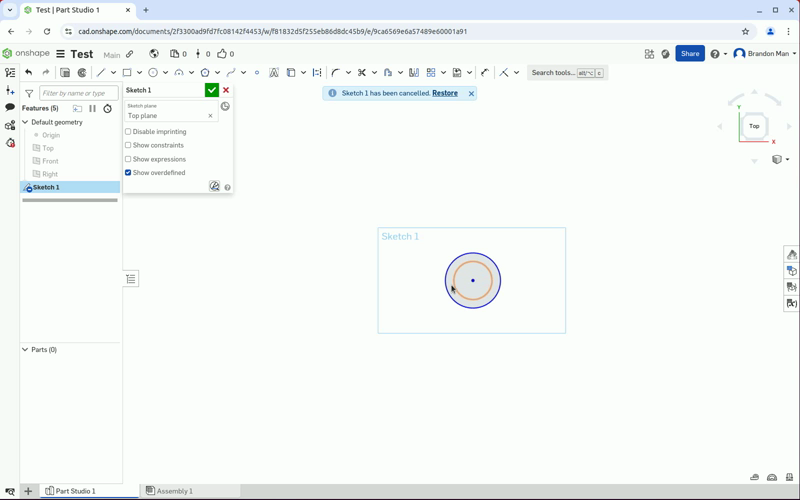
scroll(6)
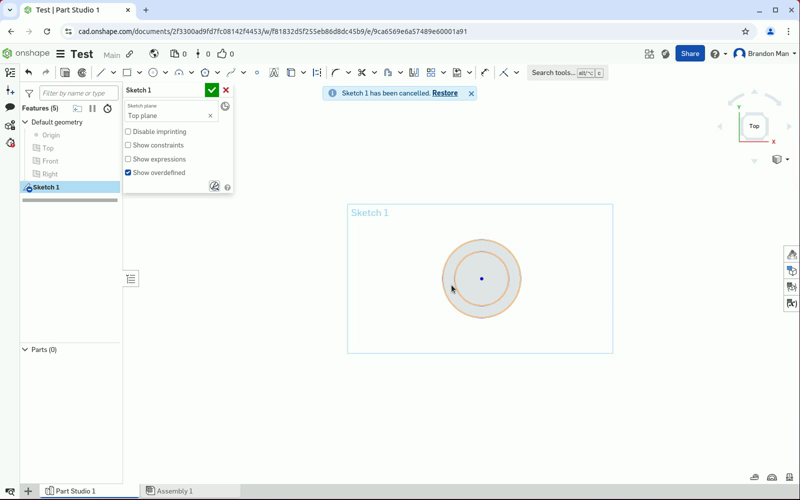
scroll(6)
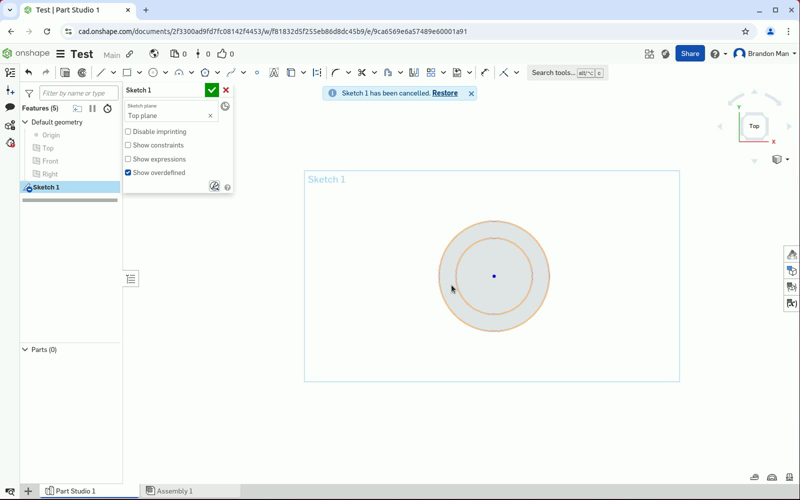
scroll(6)
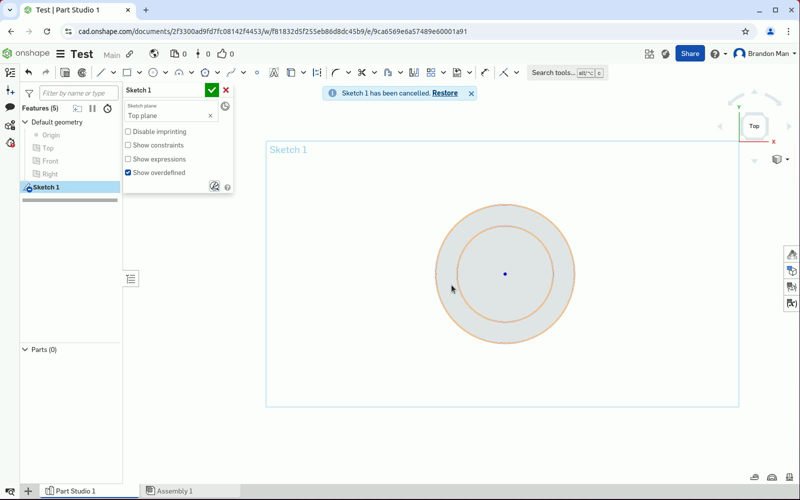
scroll(6)
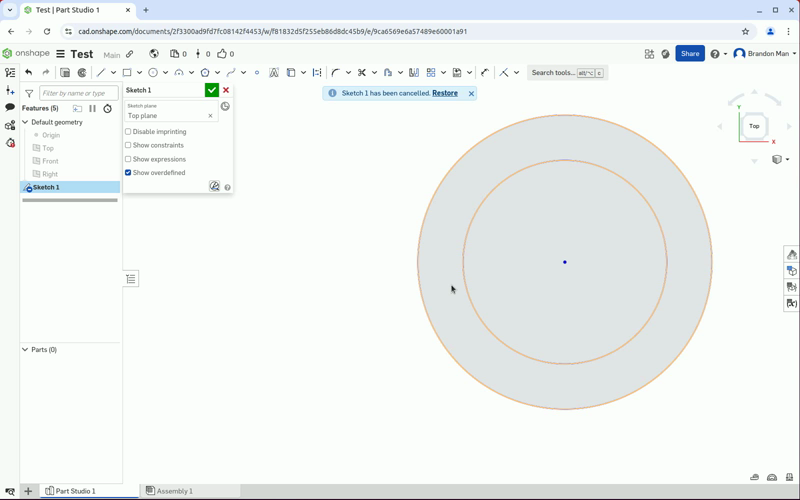
click(451, 284)
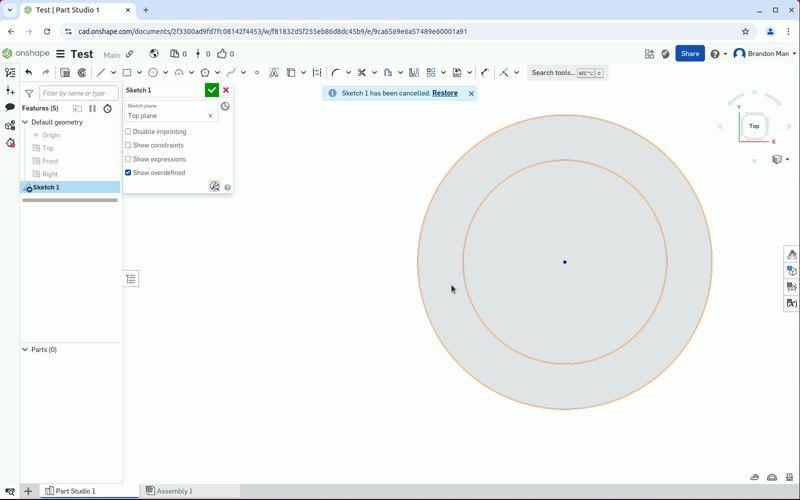
scroll(-6)
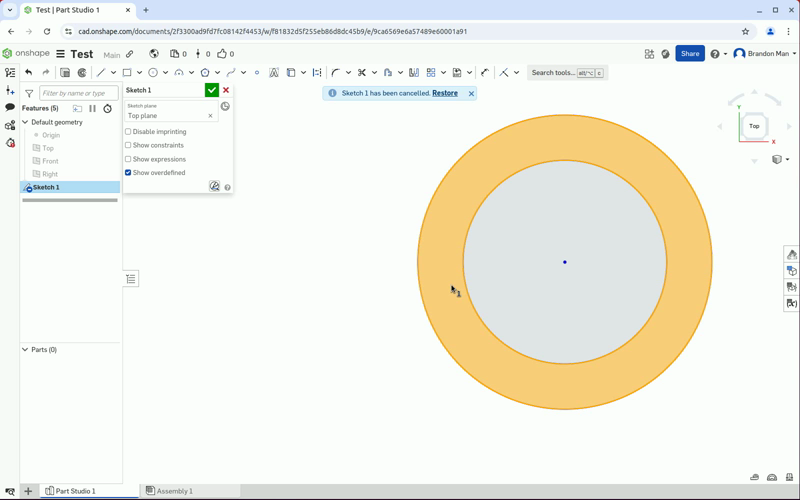
scroll(-6)
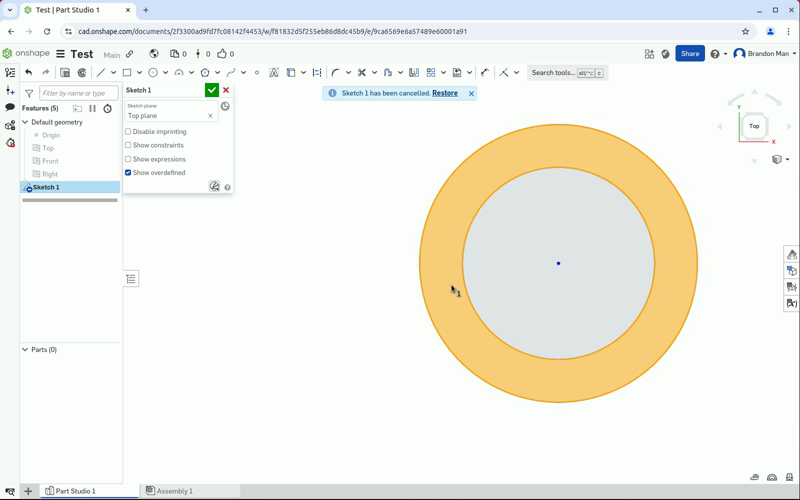
scroll(-6)
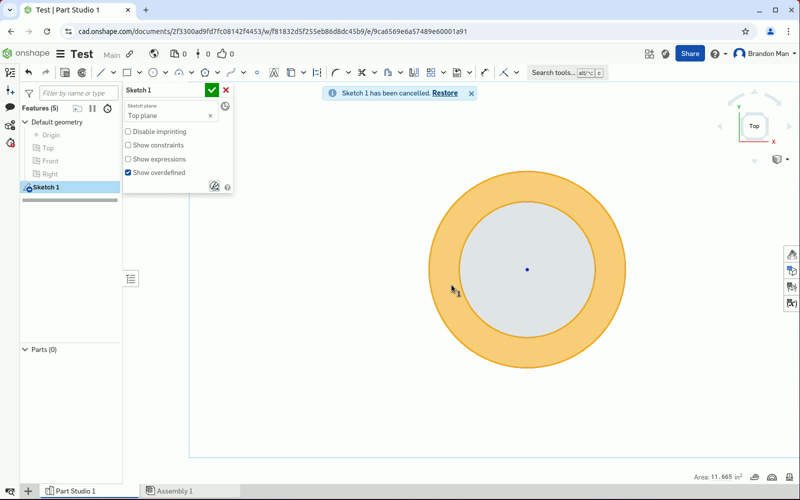
scroll(-6)
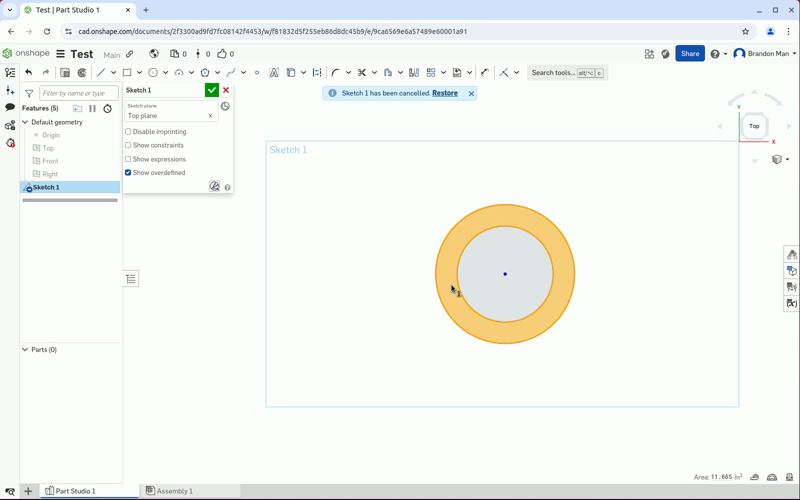
scroll(-6)
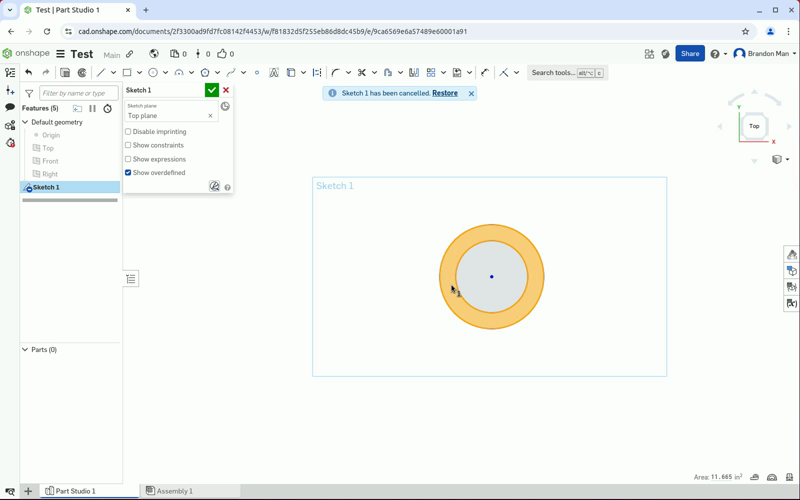
scroll(-6)
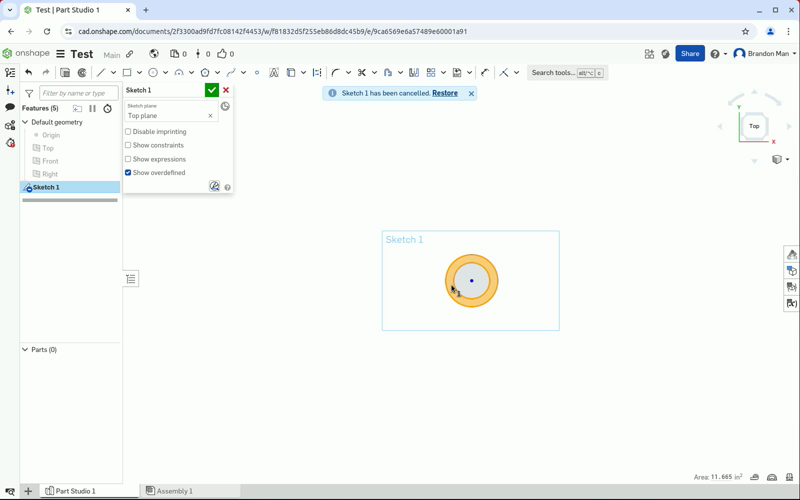
scroll(-6)
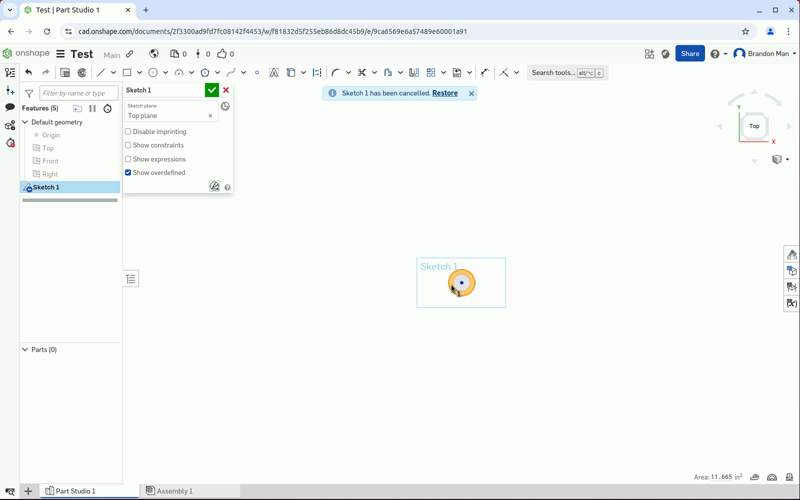
mouse_move(73, 352)
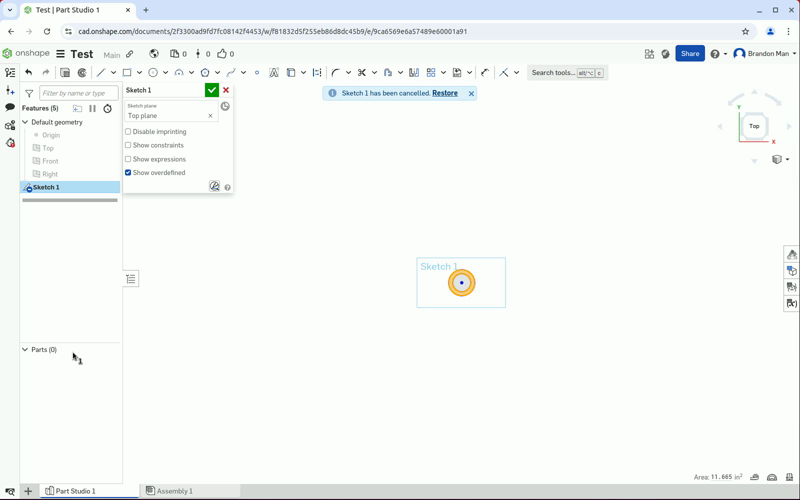
key(shift+y)
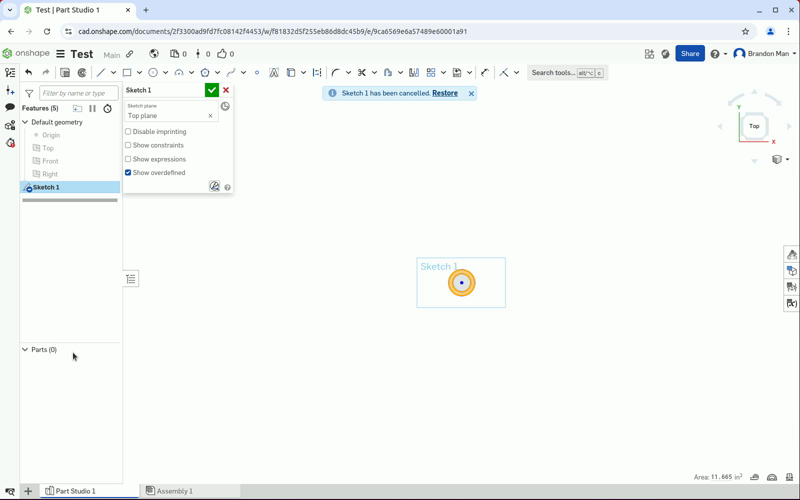
key(shift+e)
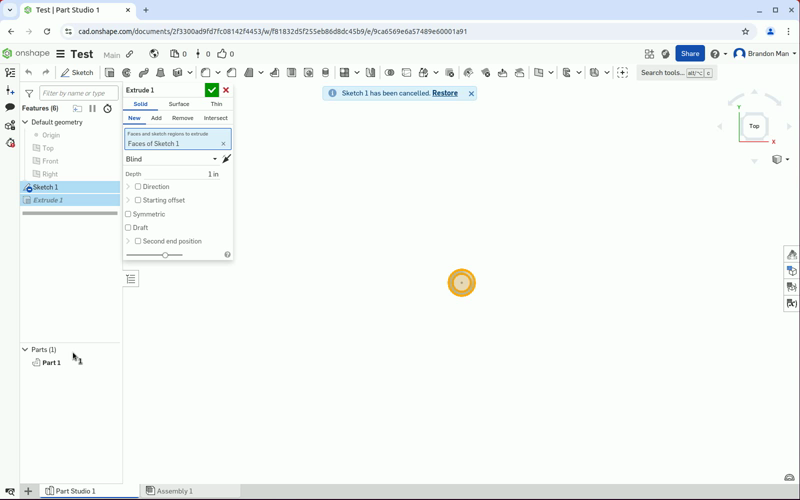
mouse_move(143, 106)
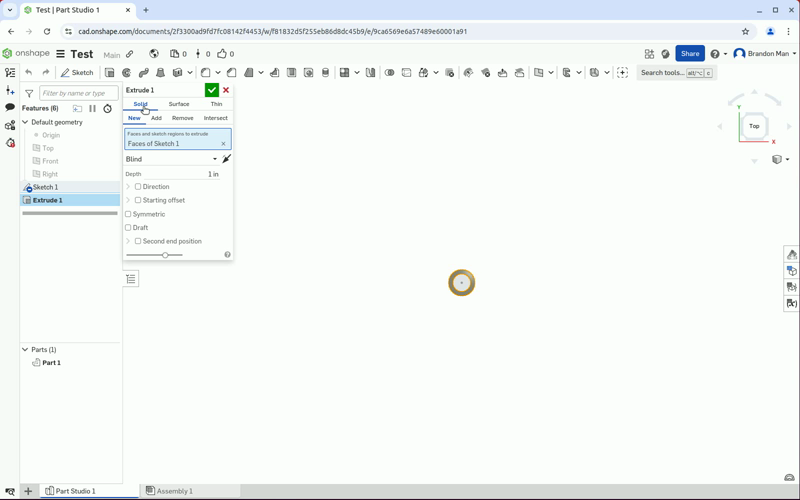
click(143, 106)
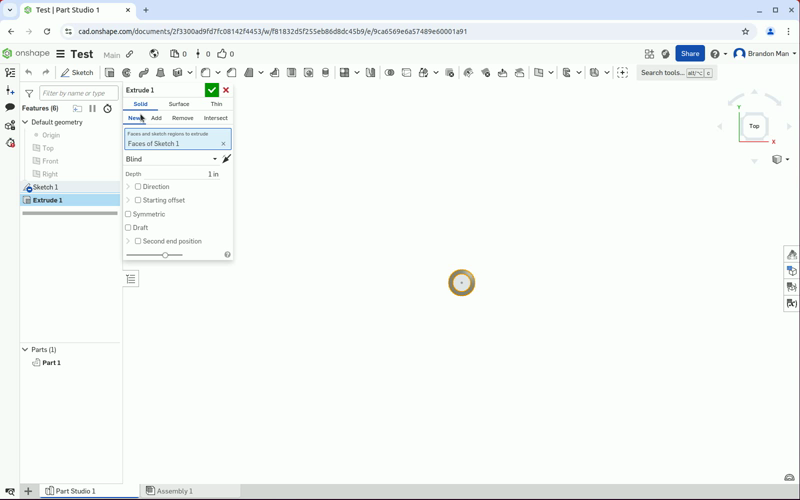
mouse_move(137, 120)
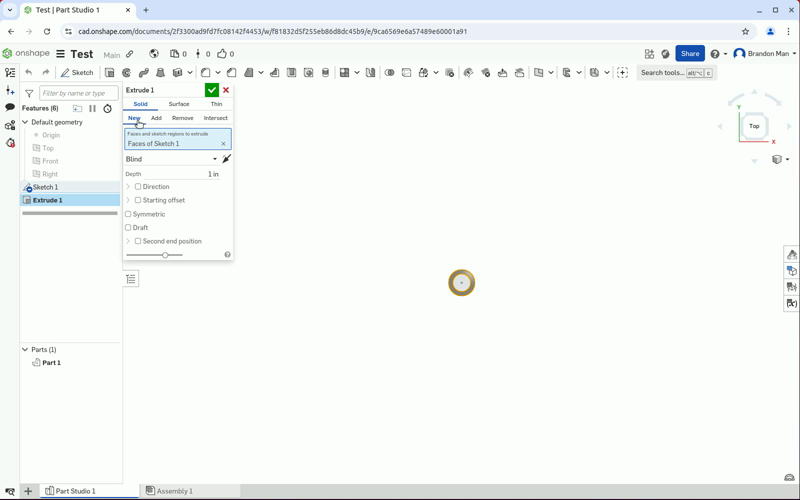
click(137, 120)
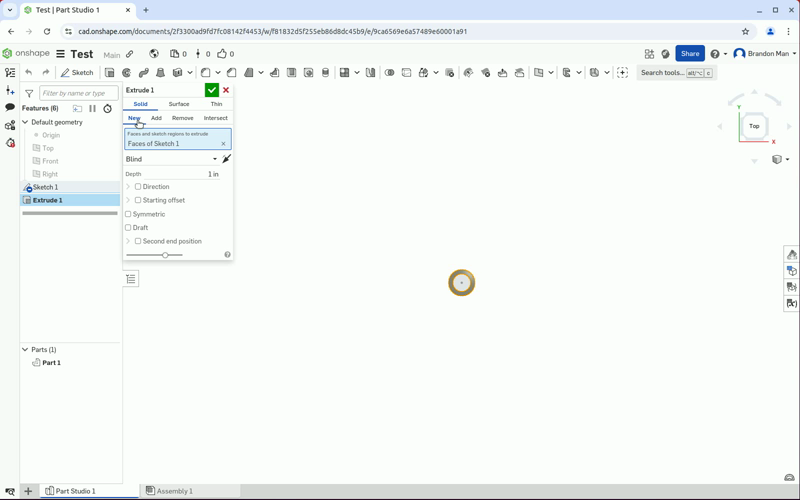
key(tab, 4)
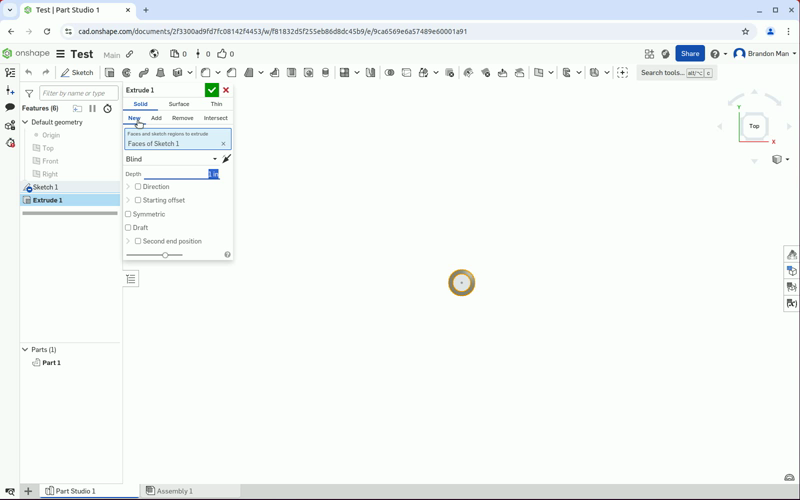
text(6.981)
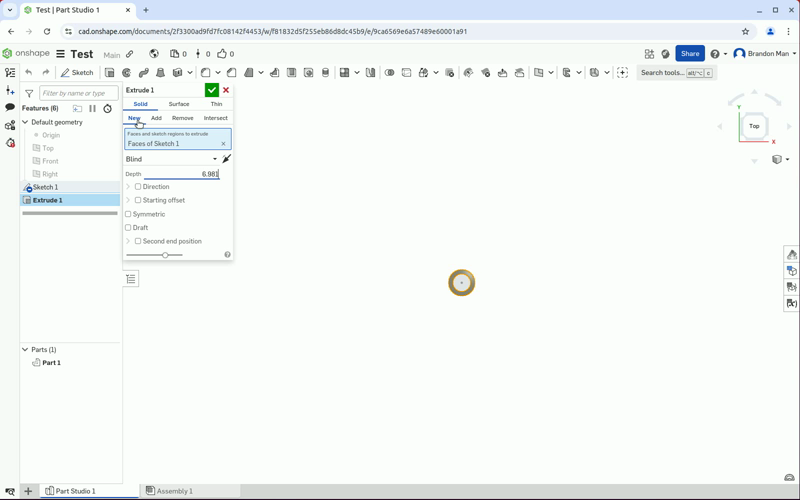
key(enter)
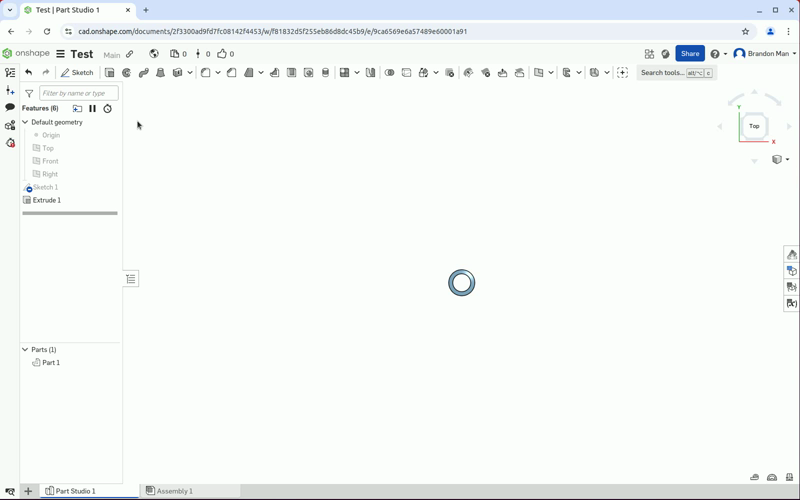
key(shift+h)
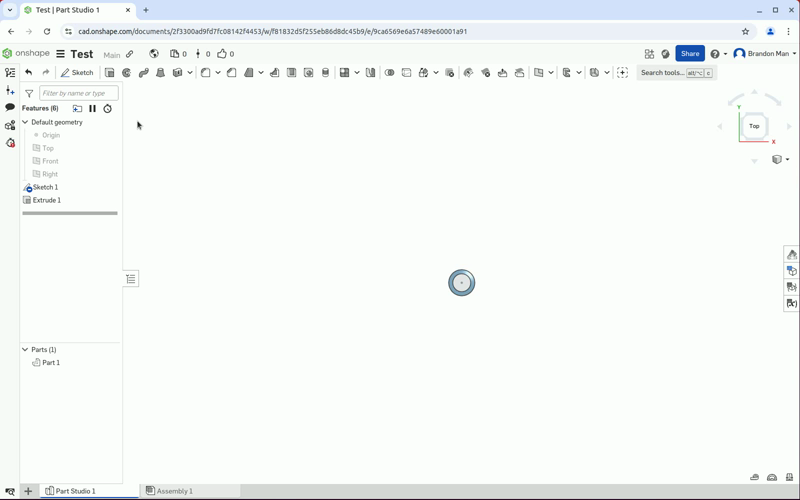
key(shift+h)
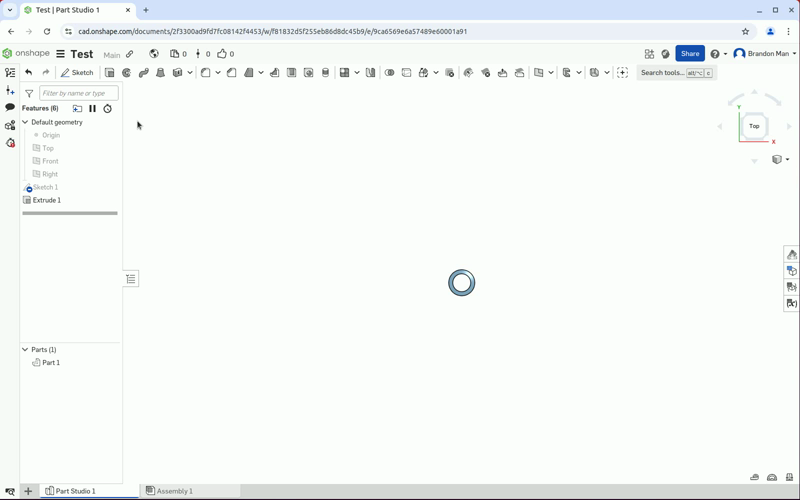
mouse_move(73, 189)
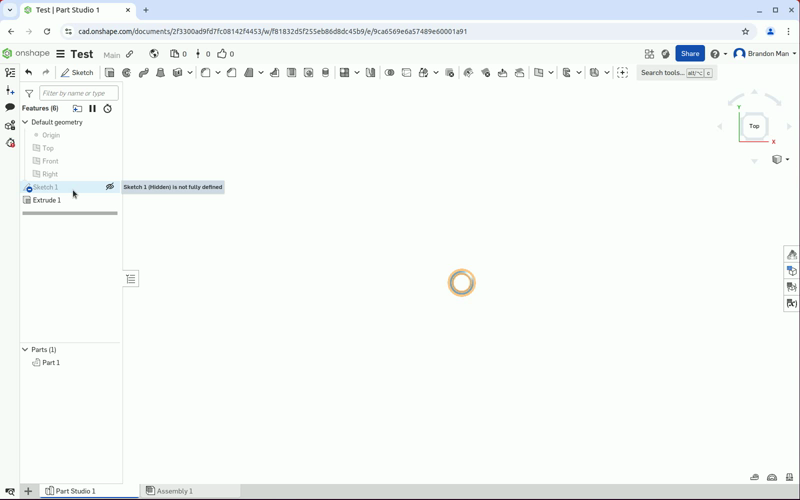
click(73, 189)
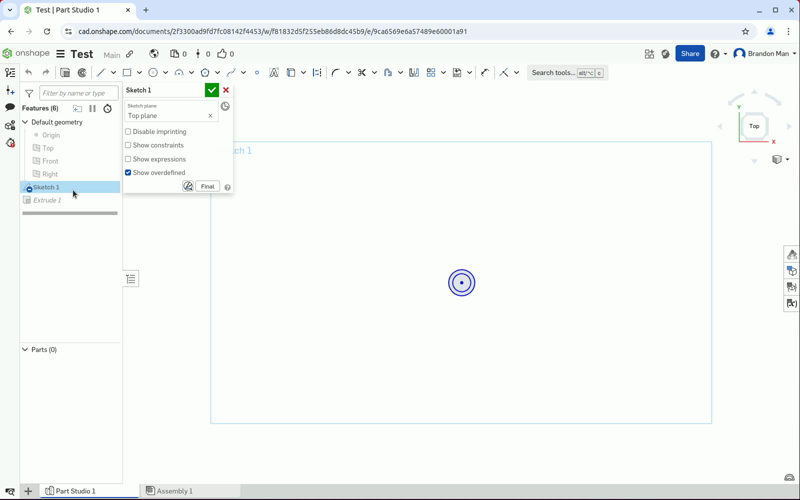
mouse_move(229, 92)
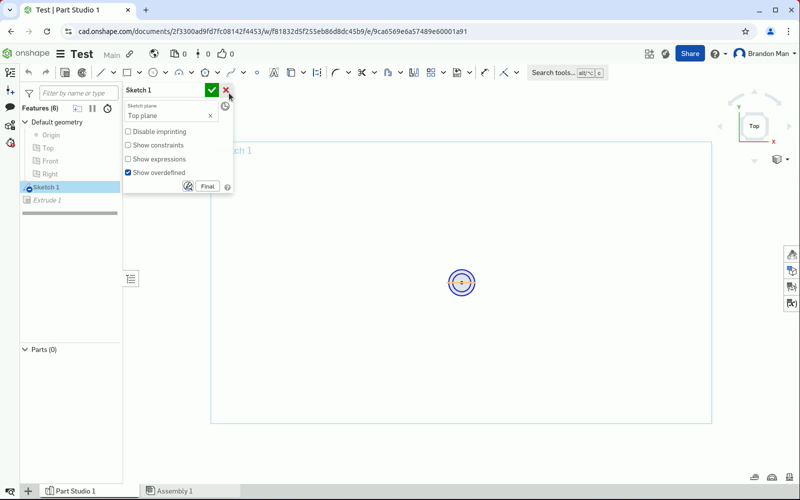
click(229, 92)
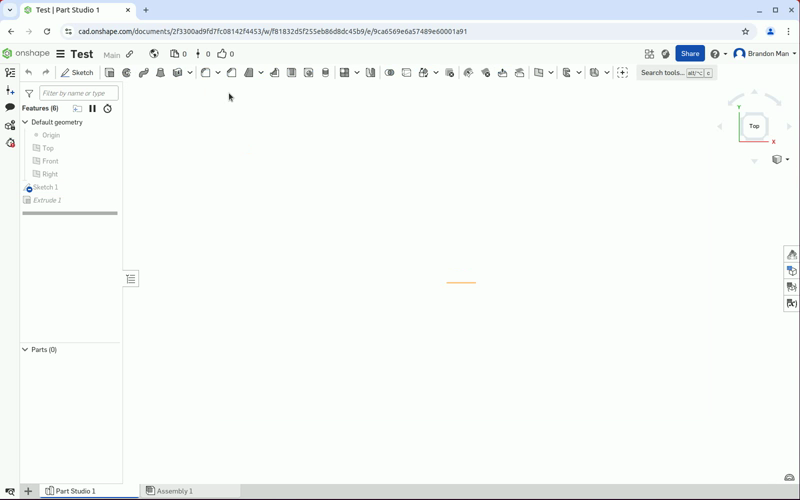
mouse_move(541, 75)
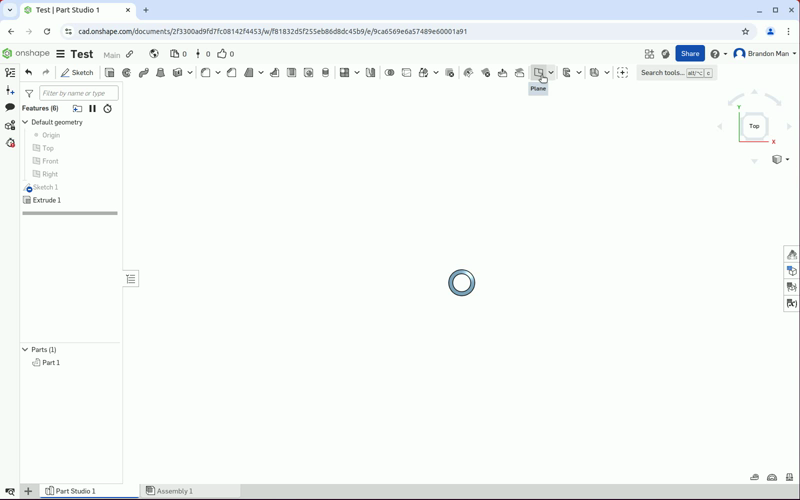
click(541, 75)
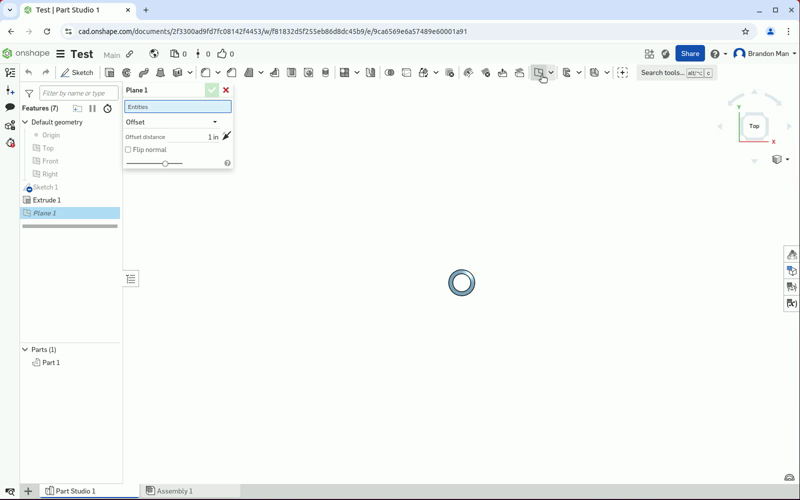
mouse_move(73, 150)
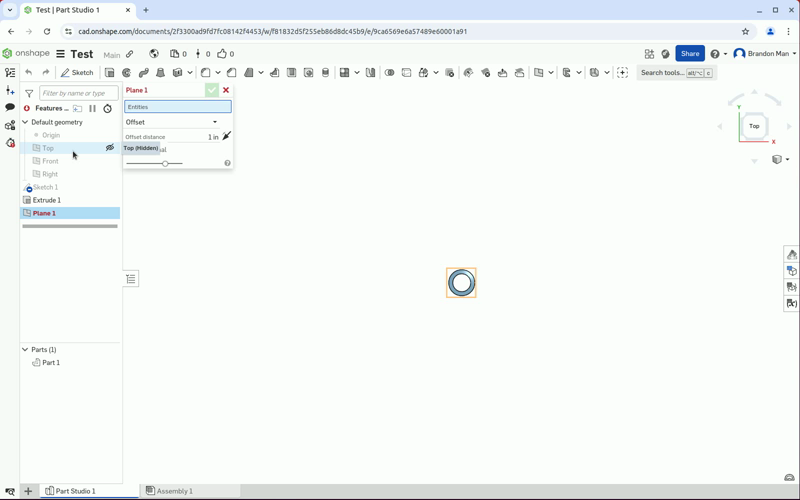
click(73, 150)
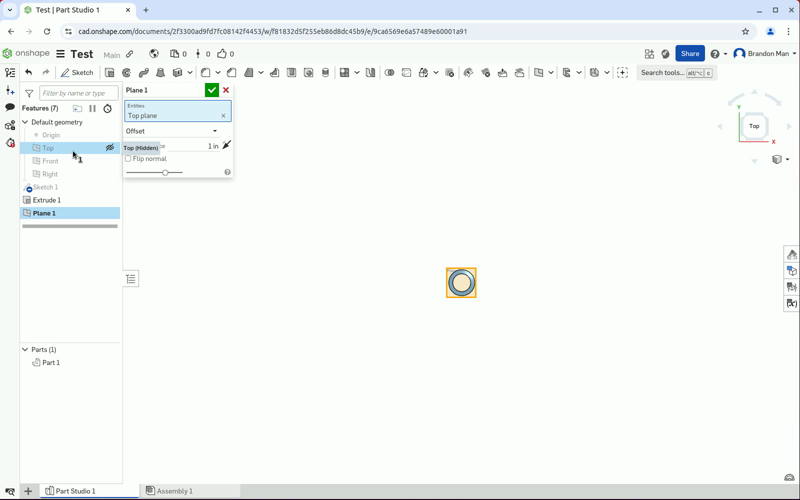
key(tab, 2)
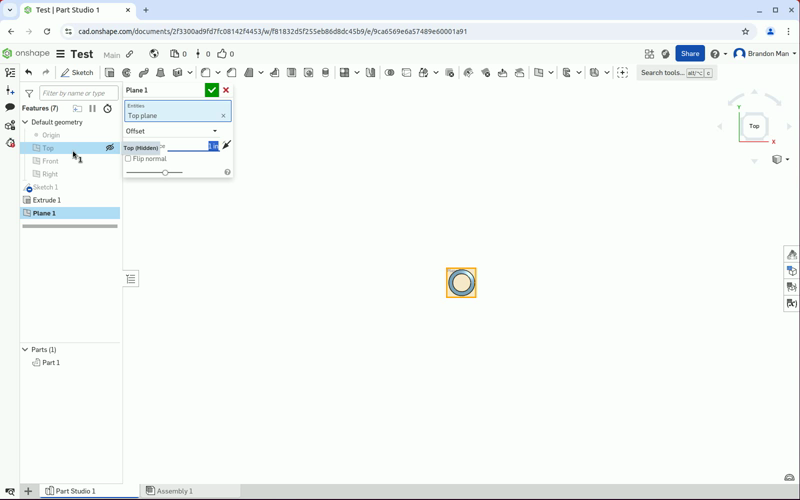
text(6.994)
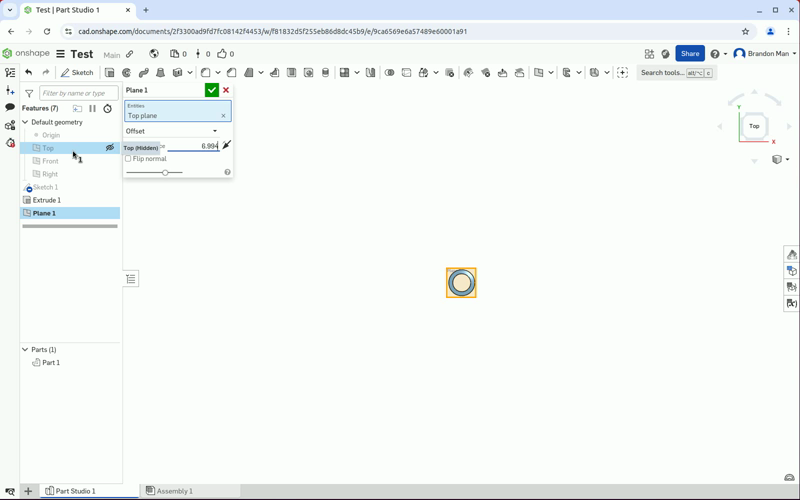
key(enter, 2)
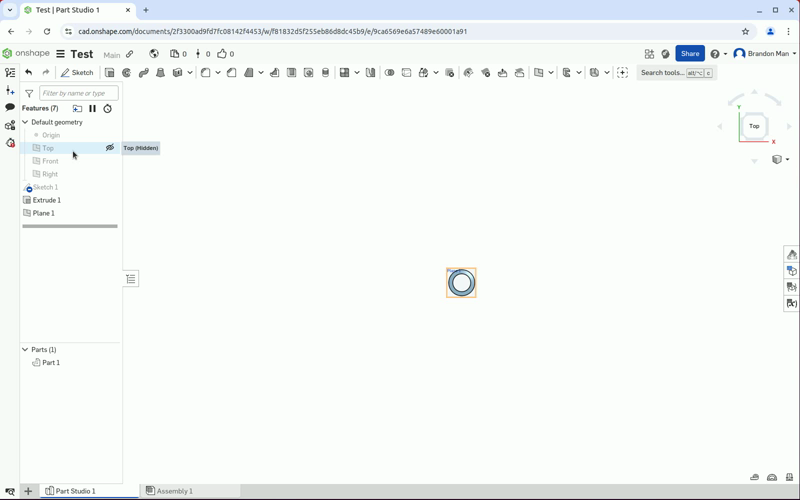
key(shift+s)
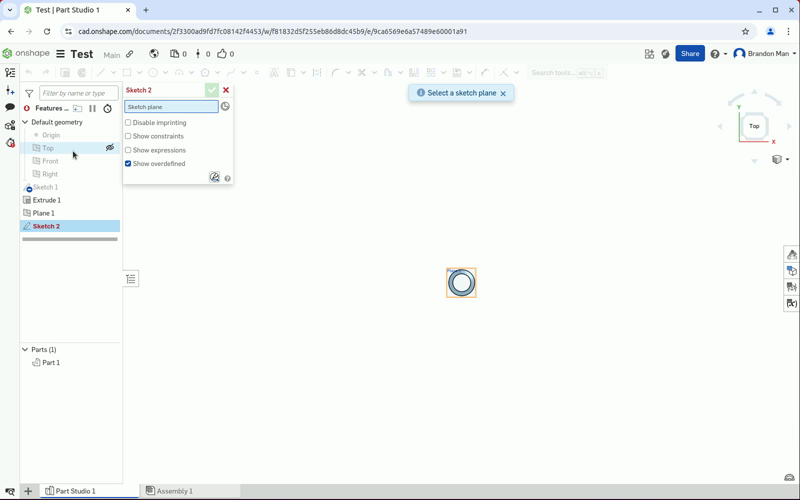
mouse_move(73, 215)
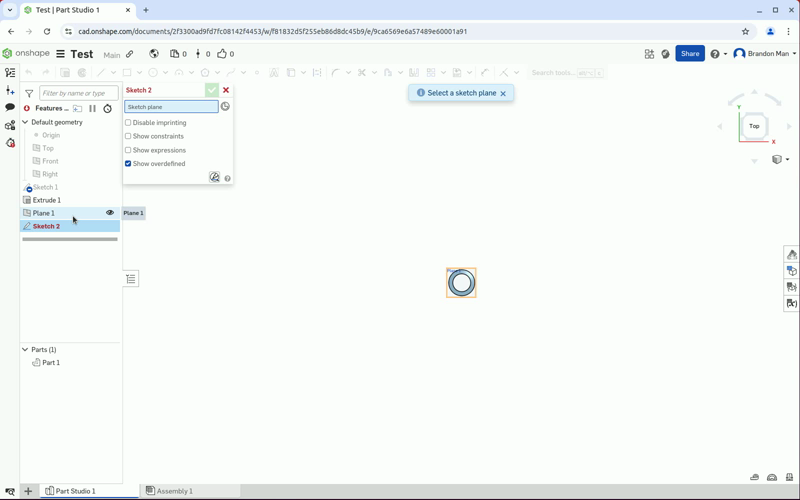
click(73, 215)
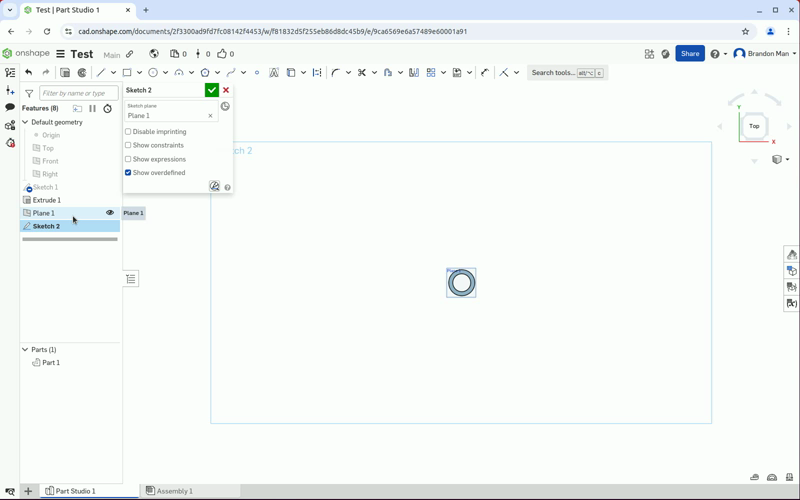
mouse_move(73, 352)
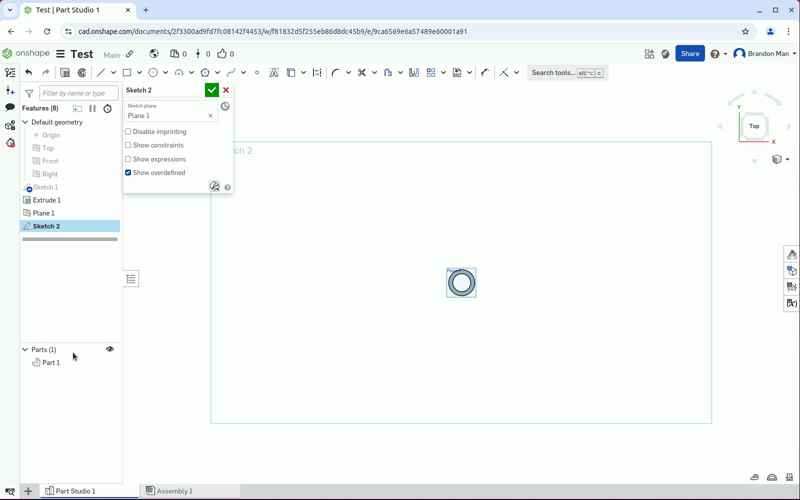
key(y)
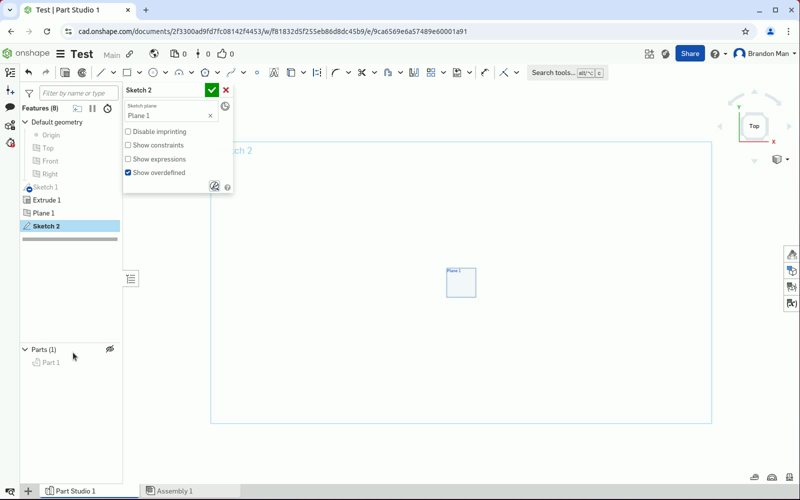
key(c)
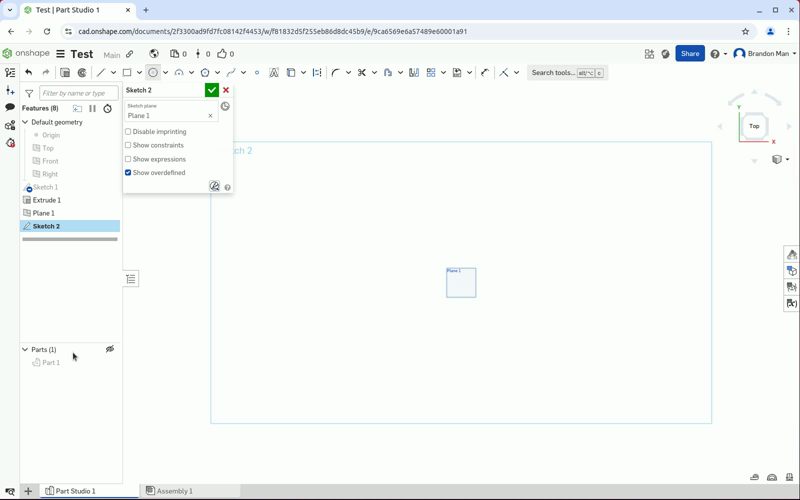
key_down(shift)
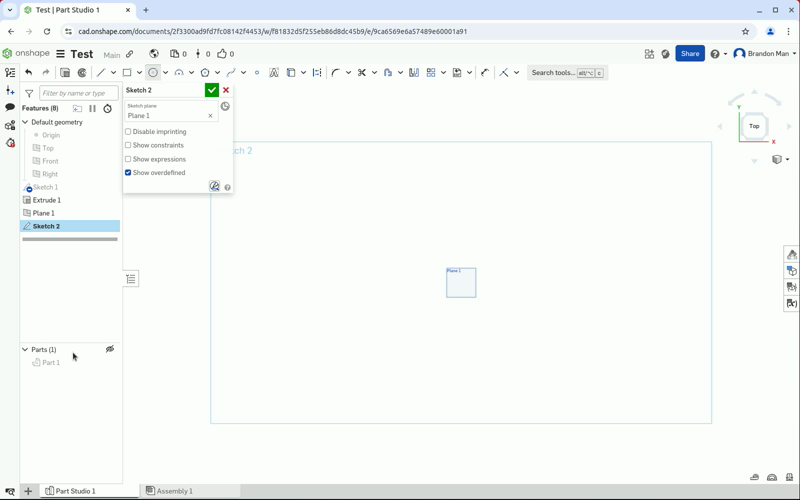
mouse_move(461, 282)
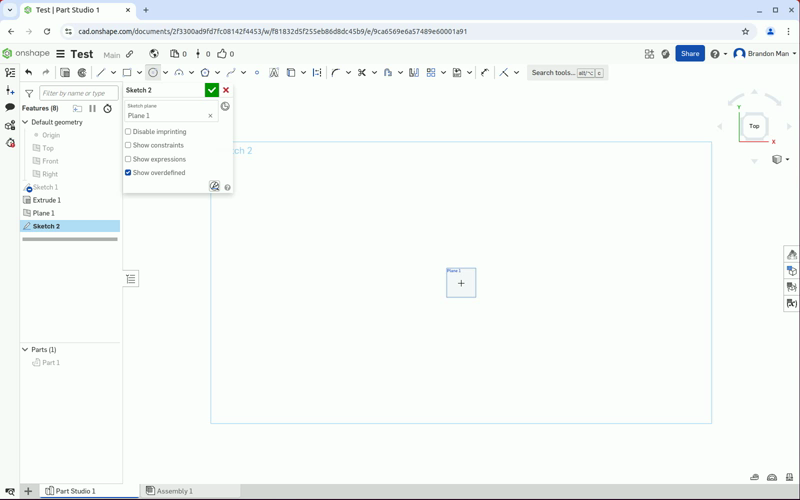
click(461, 282)
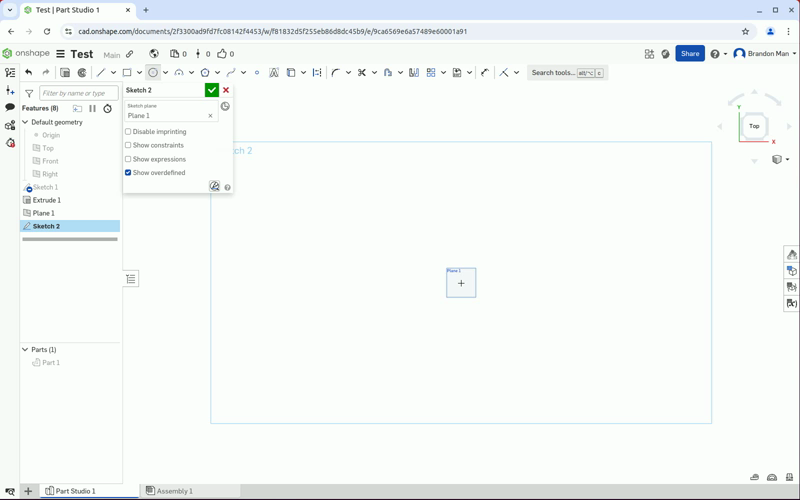
key_up(shift)
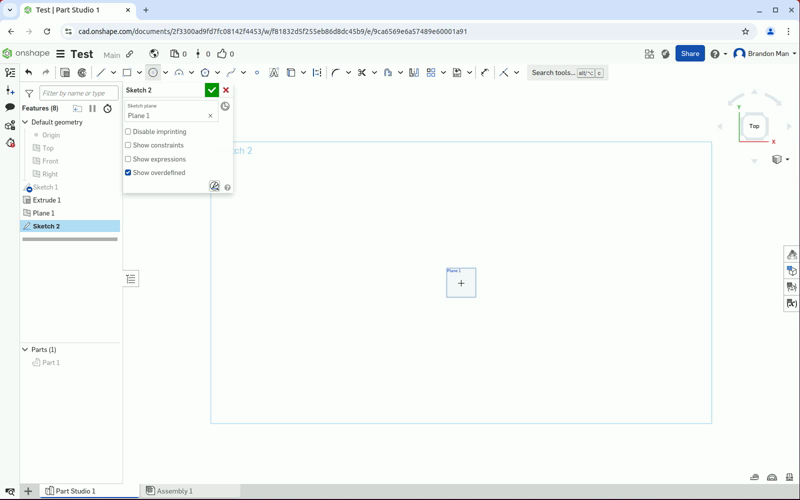
mouse_move(473, 282)
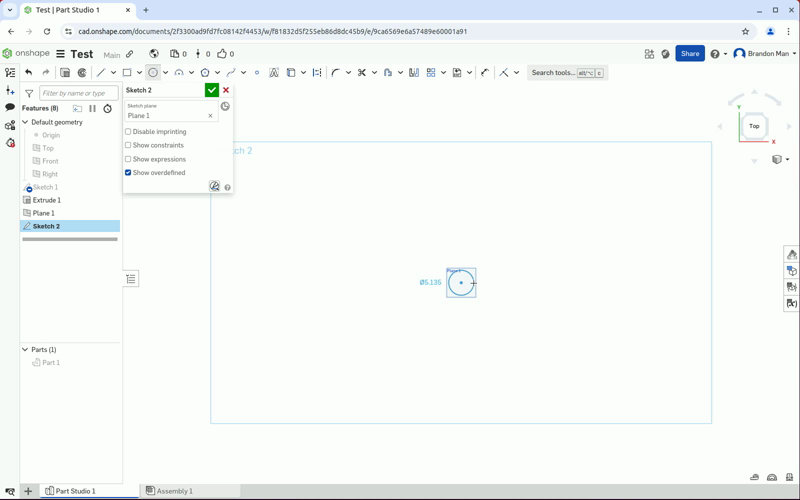
click(473, 282)
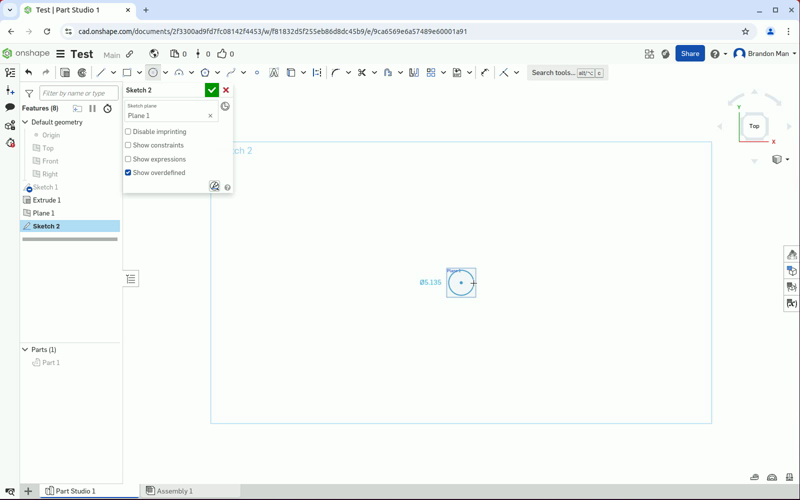
key(esc)
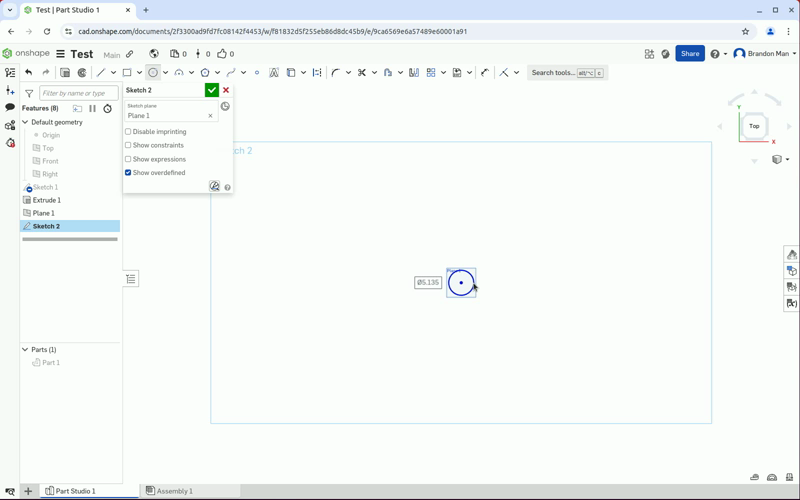
key(c)
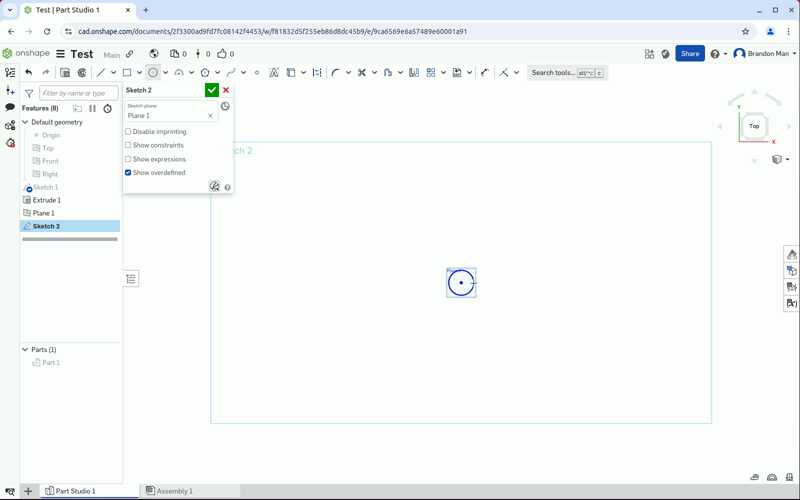
key_down(shift)
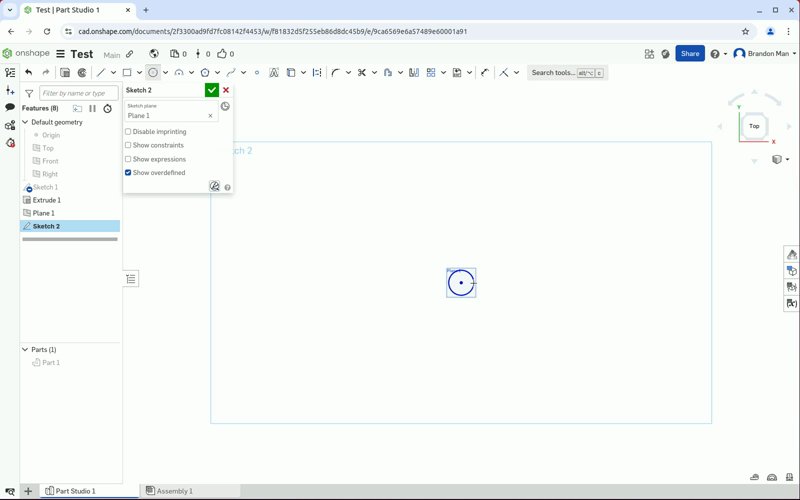
mouse_move(461, 282)
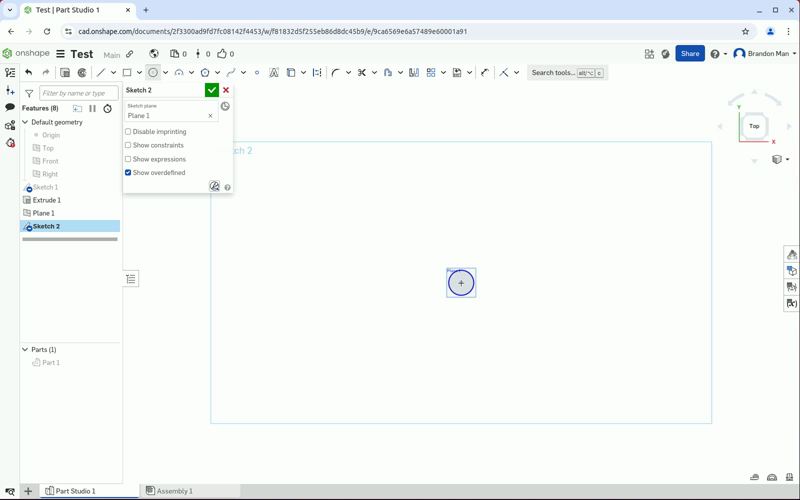
click(461, 282)
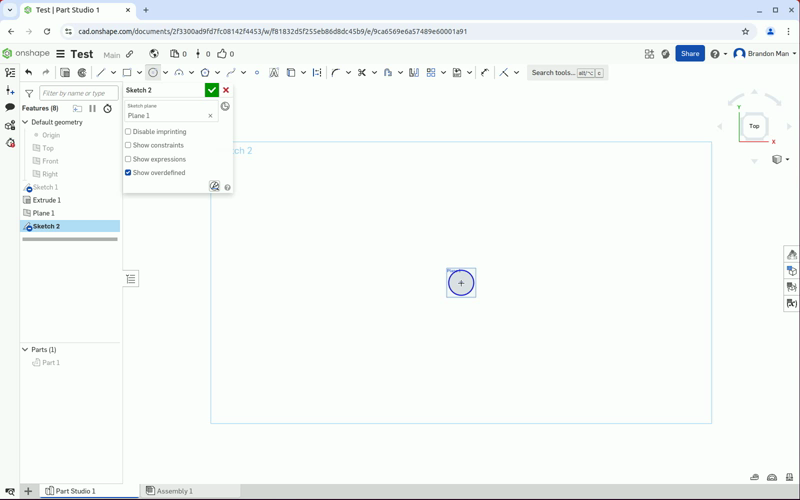
key_up(shift)
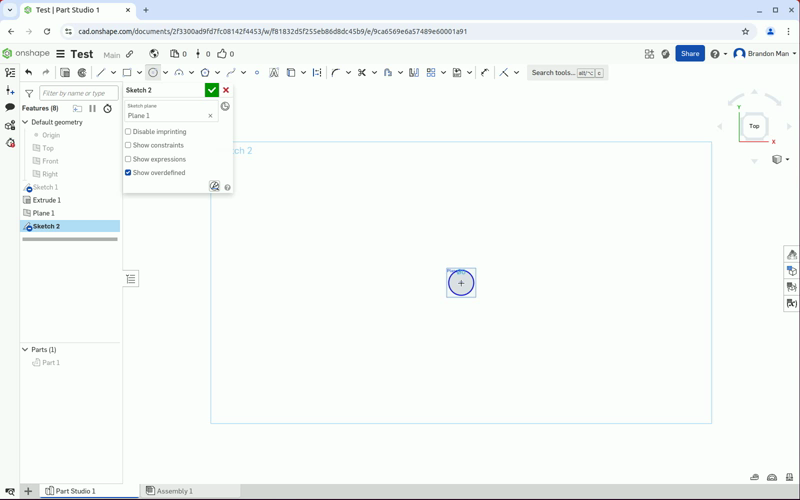
mouse_move(469, 282)
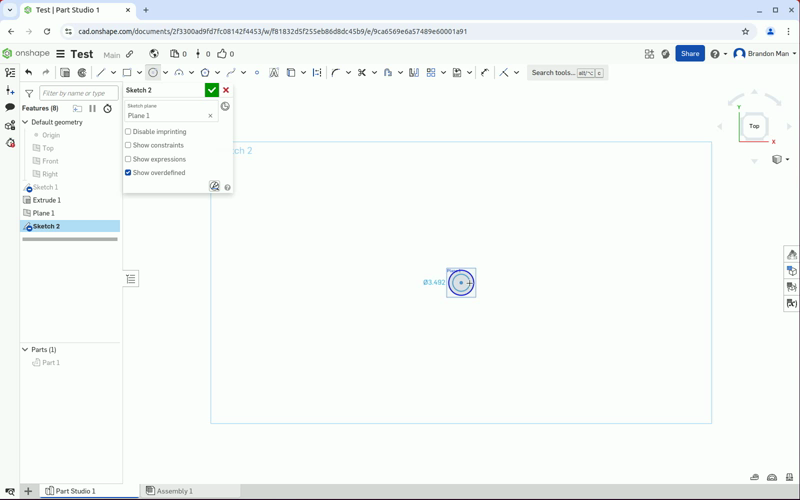
scroll(6)
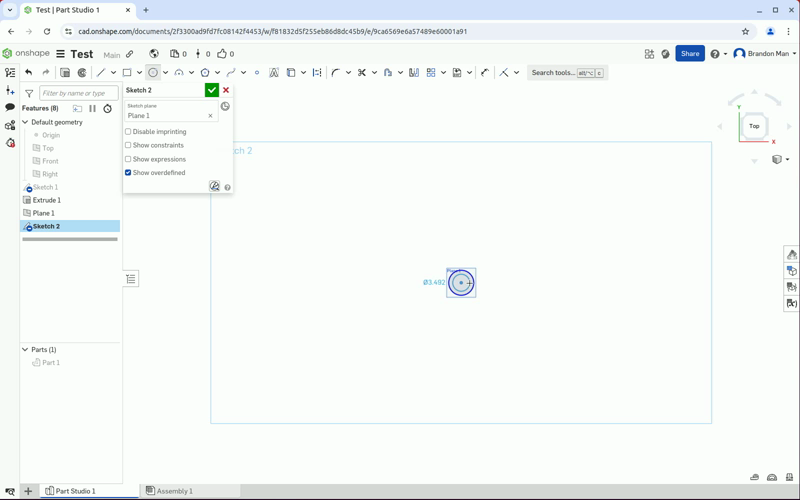
scroll(6)
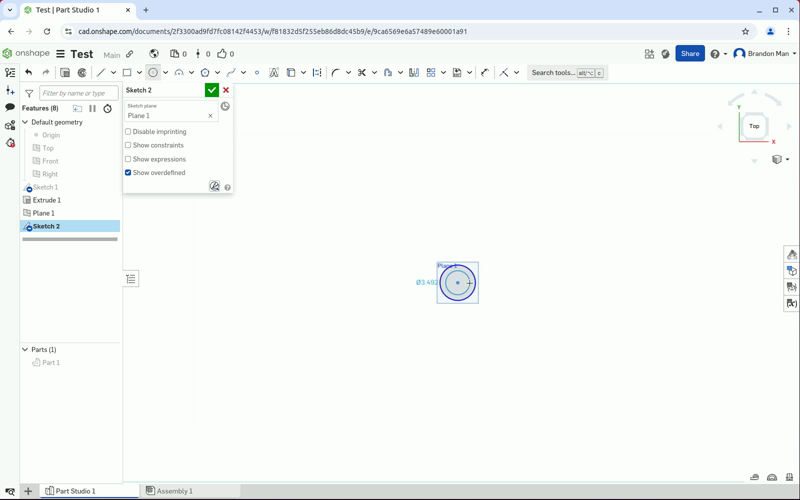
scroll(6)
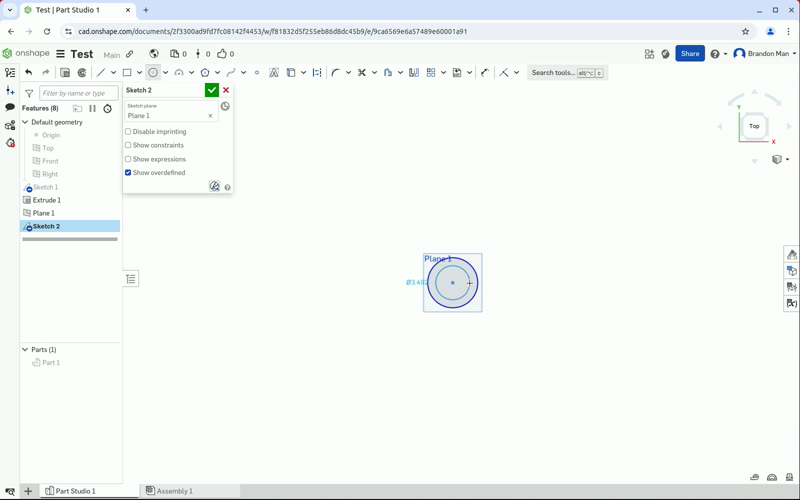
scroll(6)
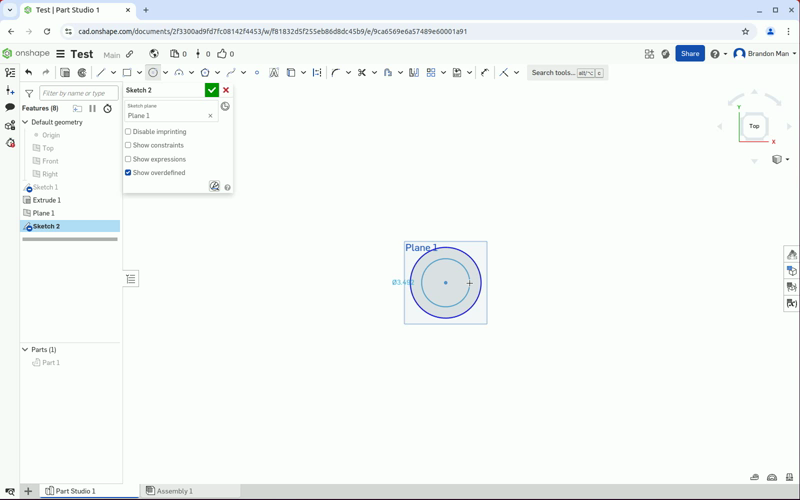
scroll(6)
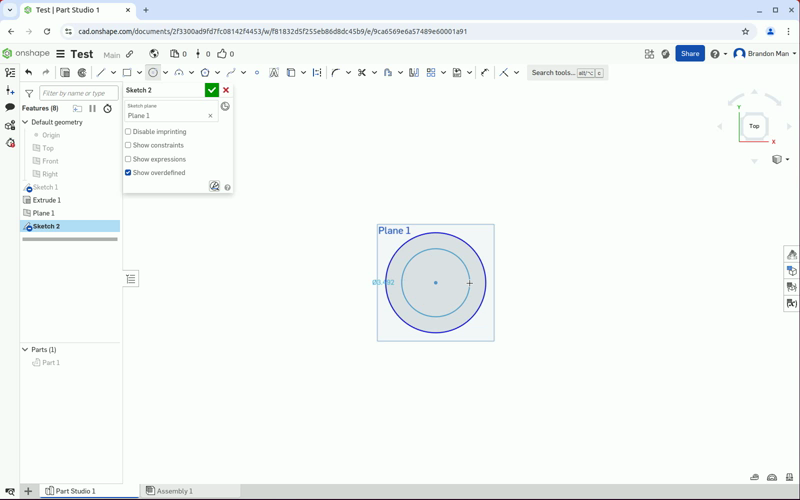
scroll(6)
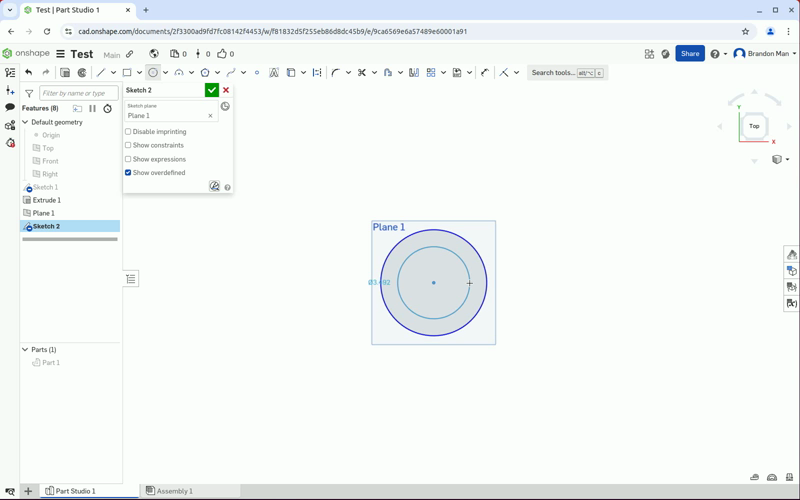
scroll(6)
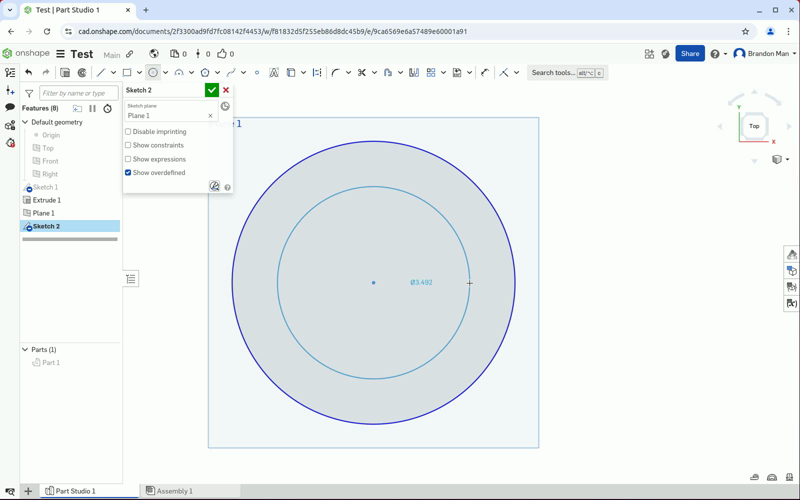
click(469, 282)
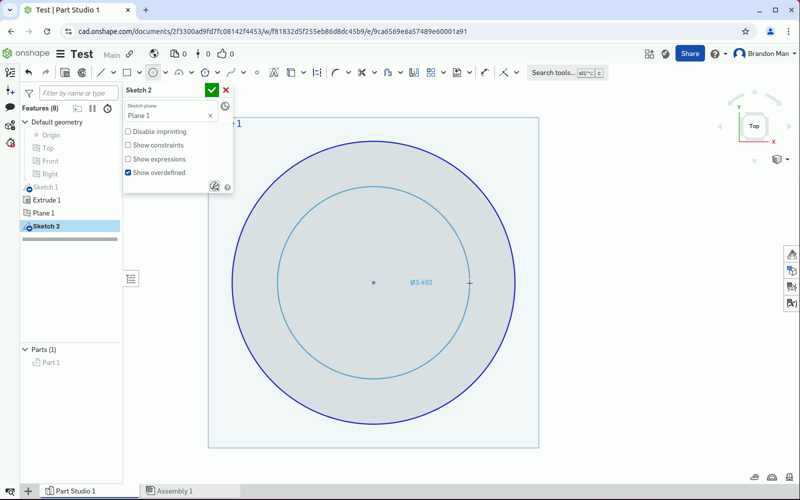
scroll(-6)
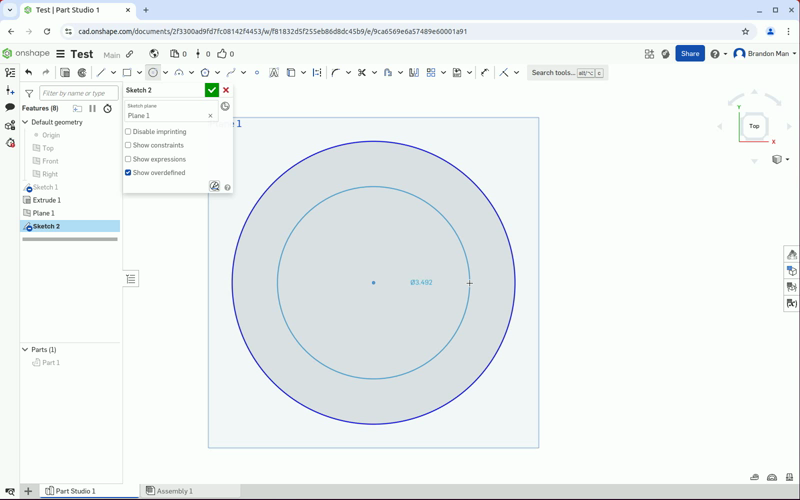
scroll(-6)
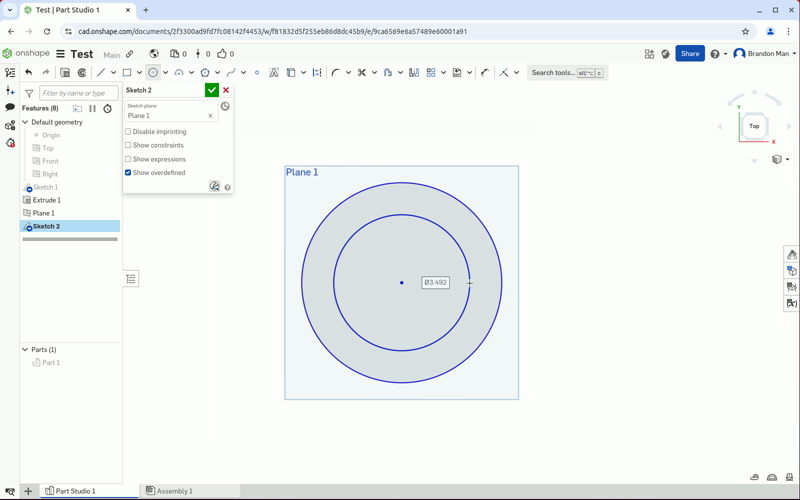
scroll(-6)
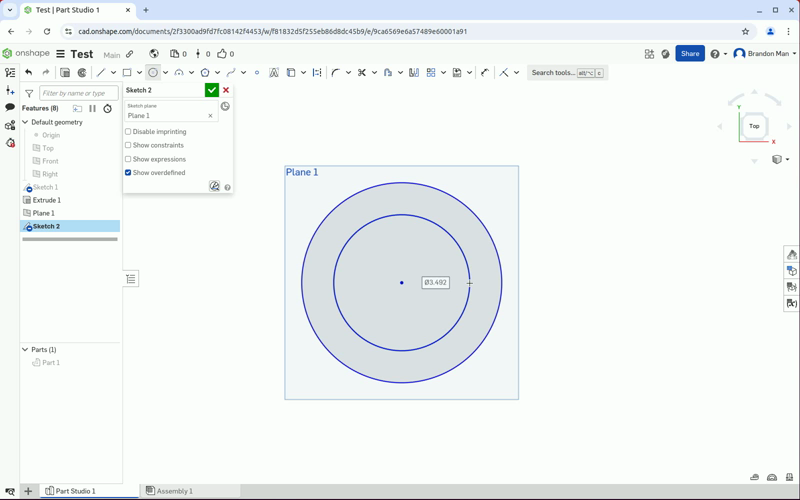
scroll(-6)
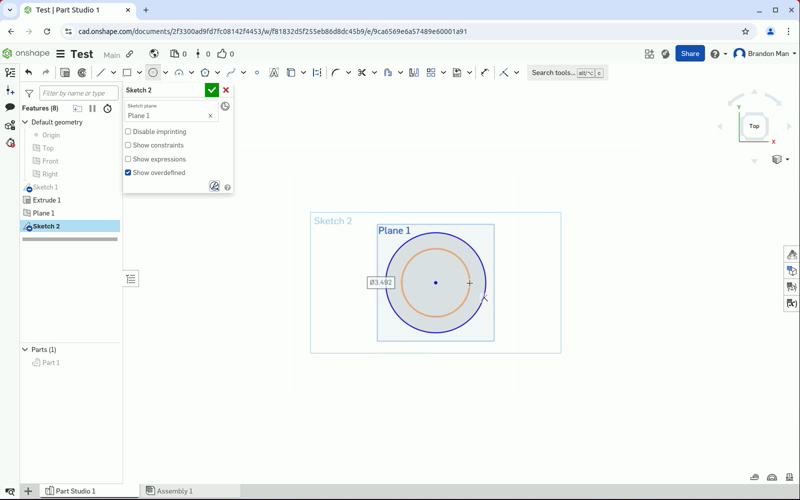
scroll(-6)
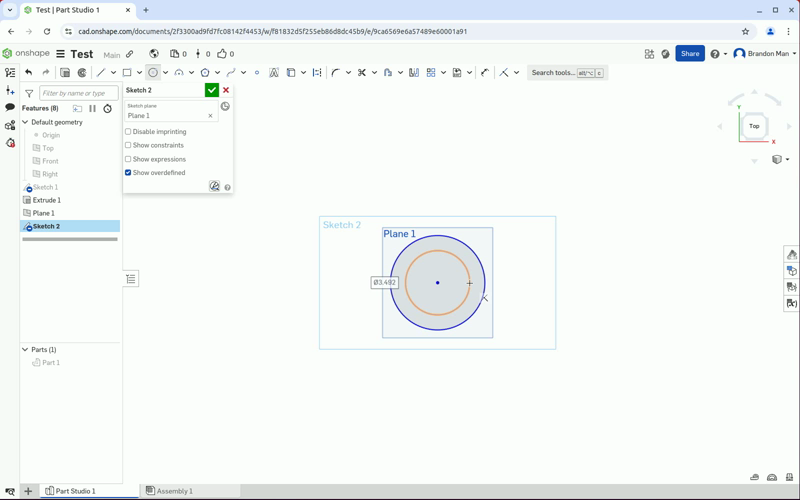
scroll(-6)
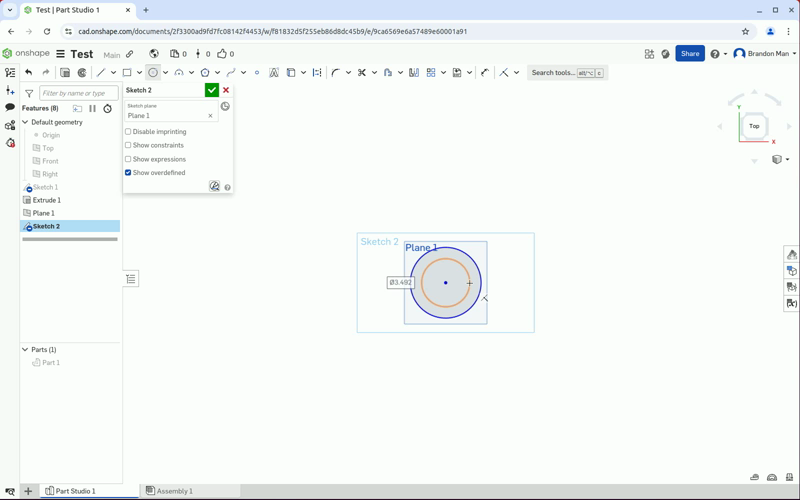
scroll(-6)
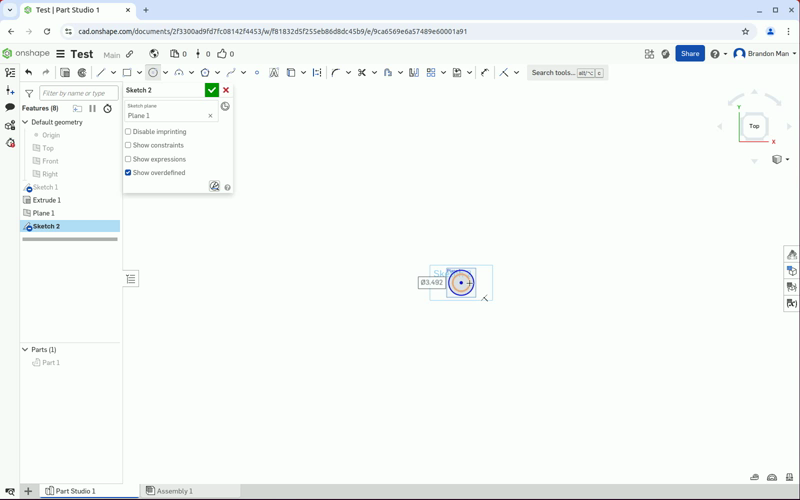
key(esc)
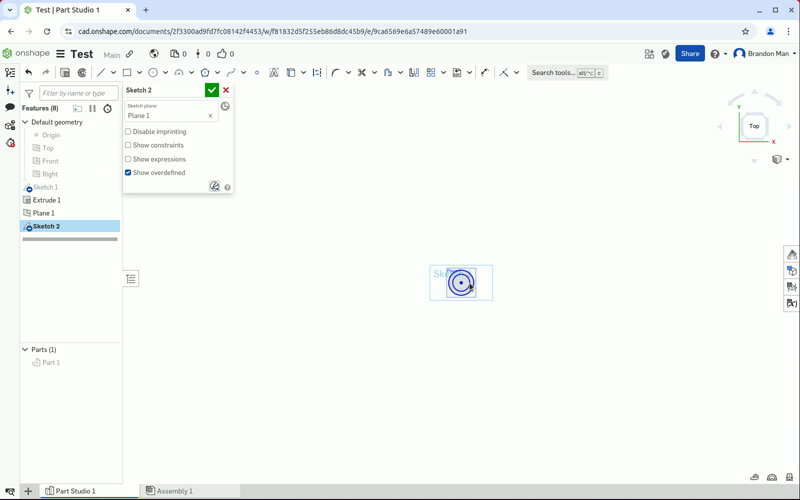
mouse_move(471, 282)
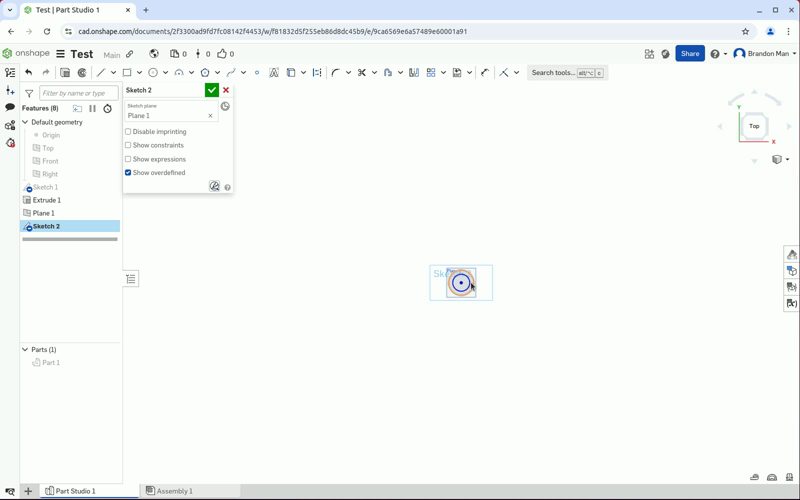
scroll(6)
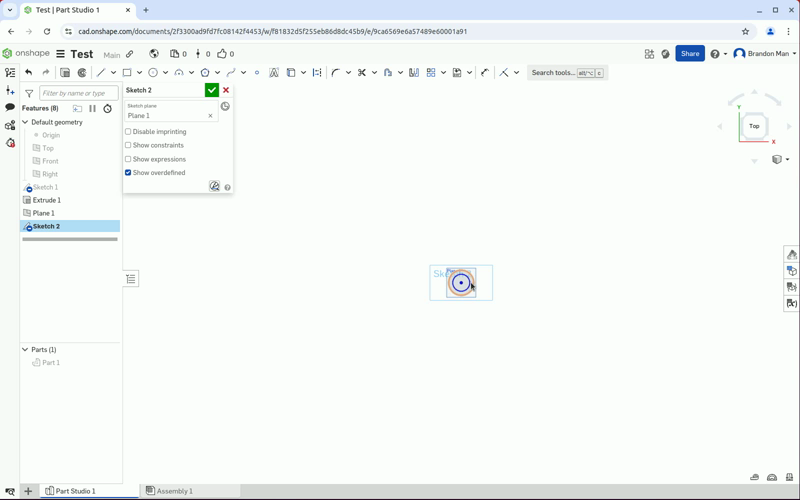
scroll(6)
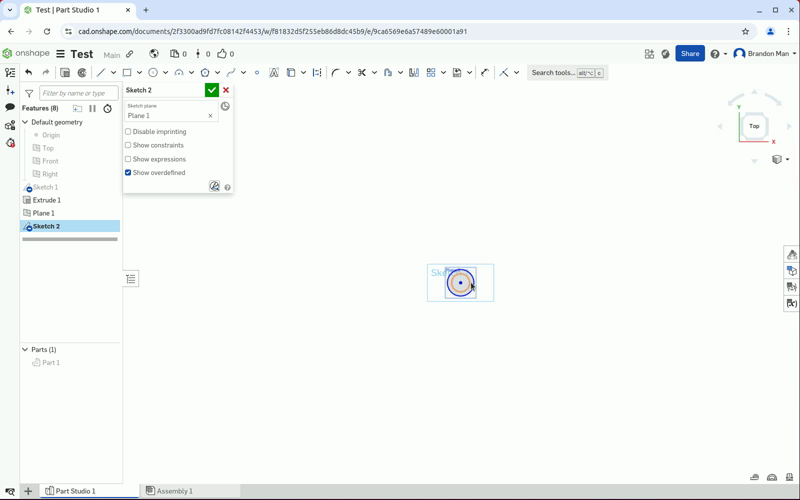
scroll(6)
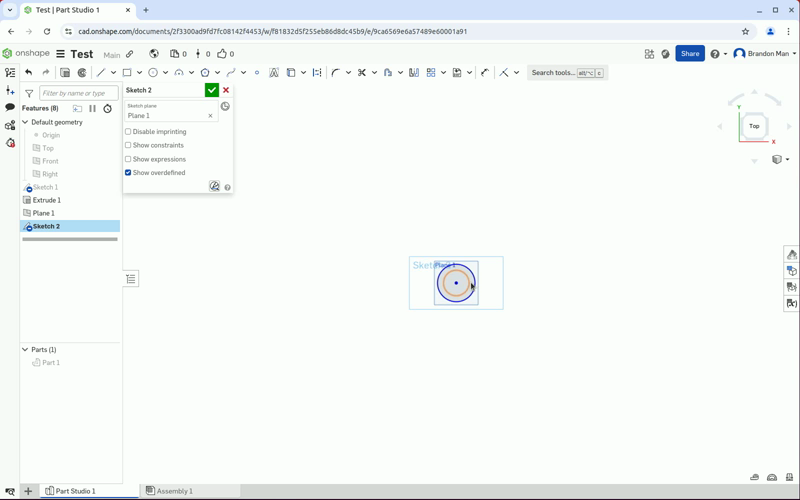
scroll(6)
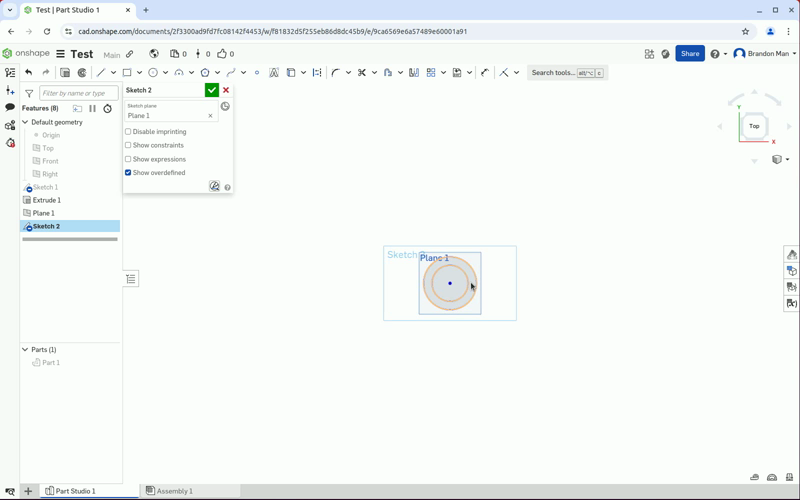
scroll(6)
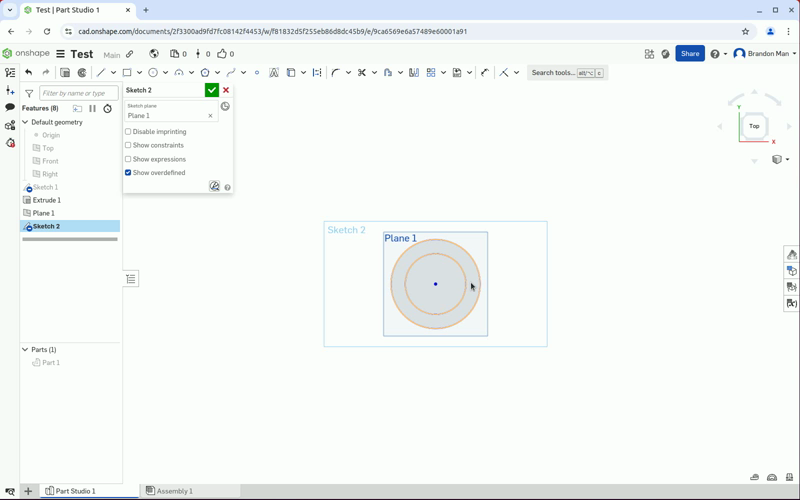
scroll(6)
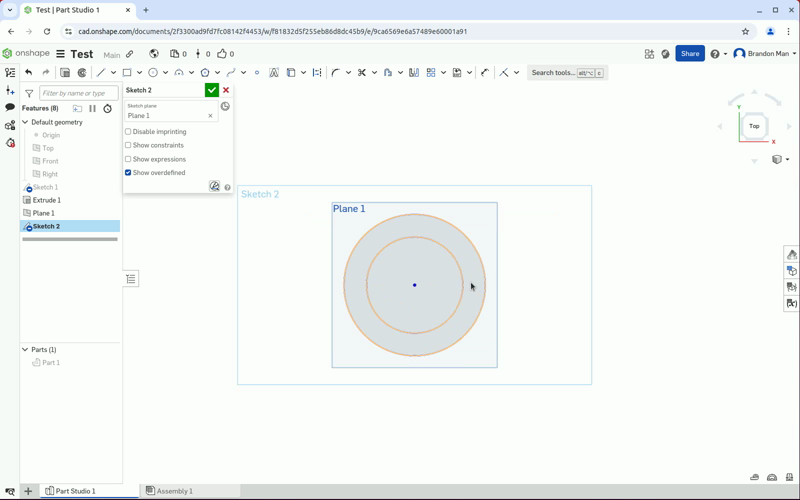
scroll(6)
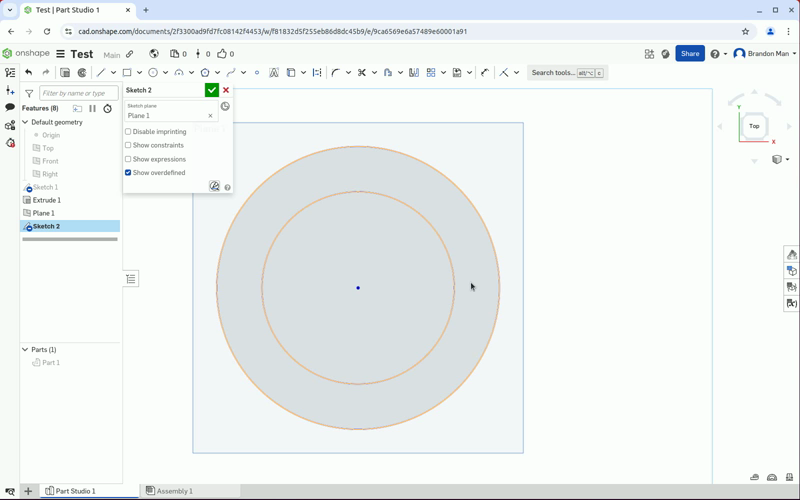
click(471, 282)
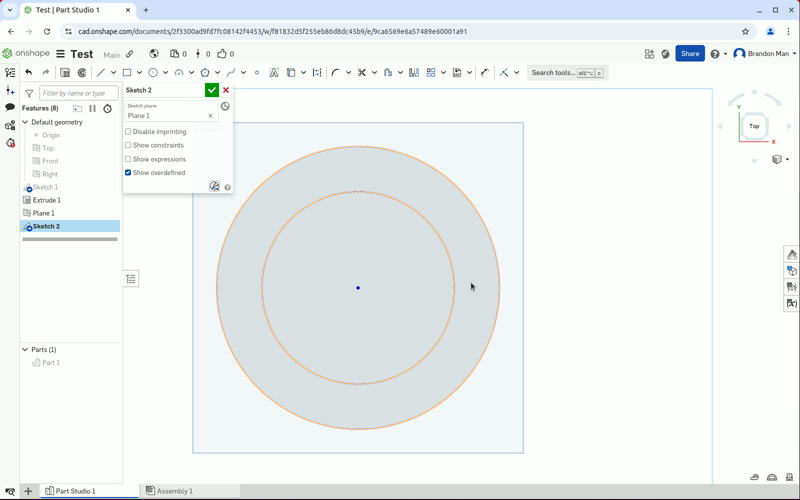
scroll(-6)
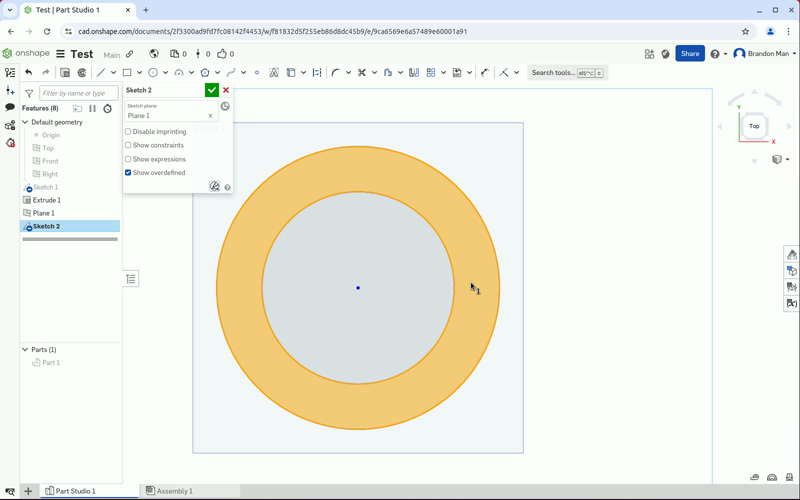
scroll(-6)
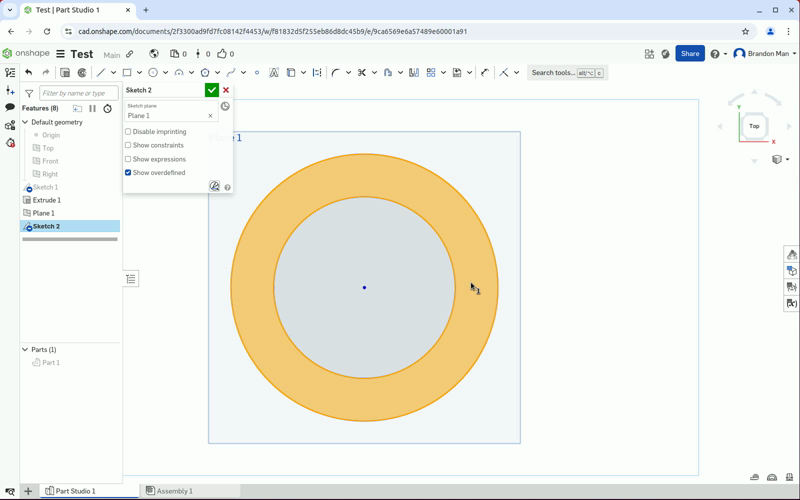
scroll(-6)
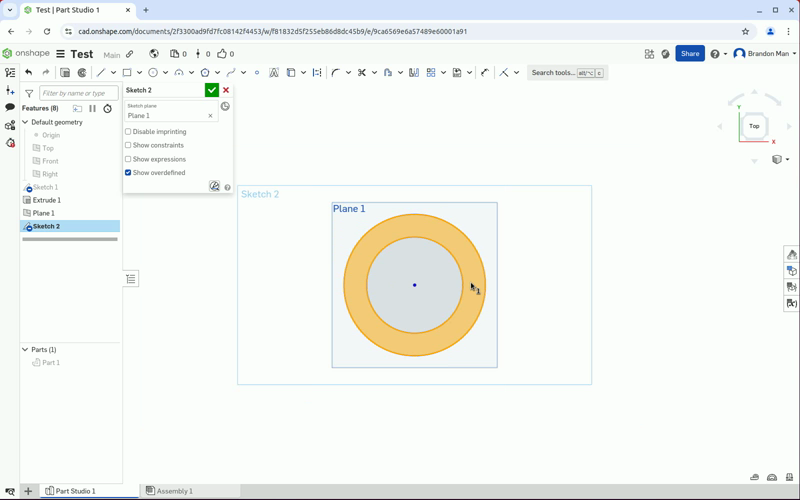
scroll(-6)
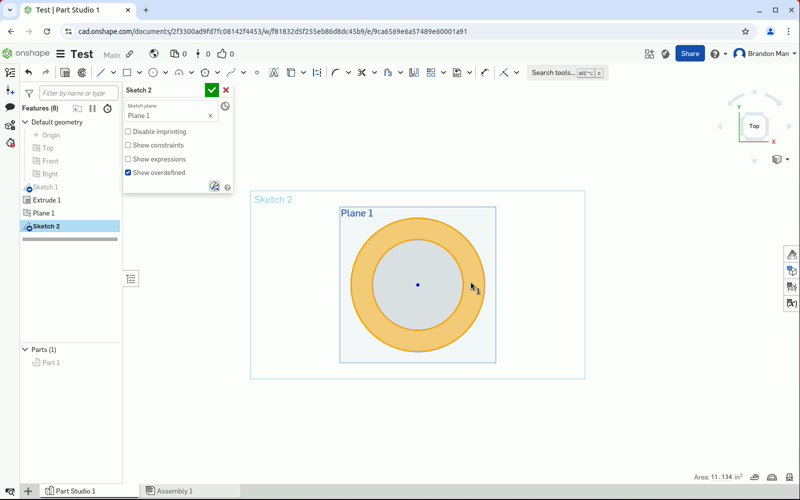
scroll(-6)
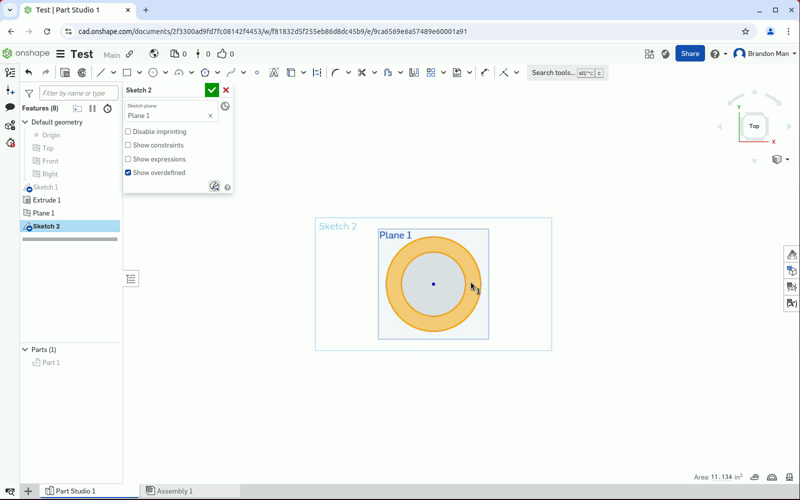
scroll(-6)
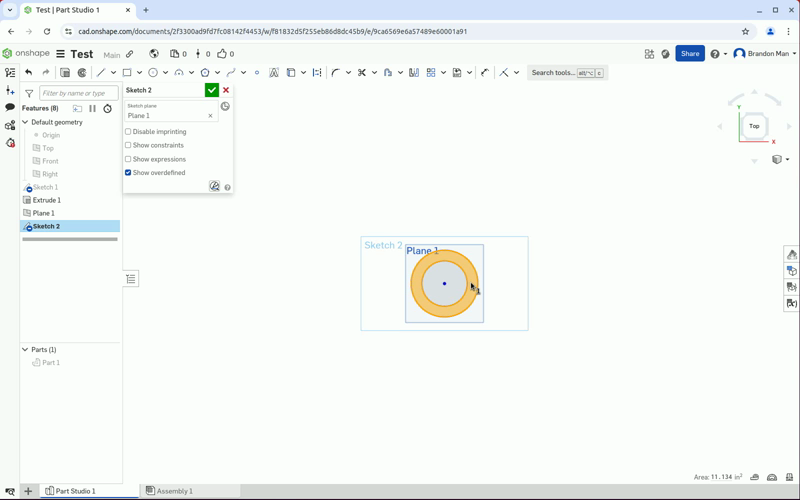
scroll(-6)
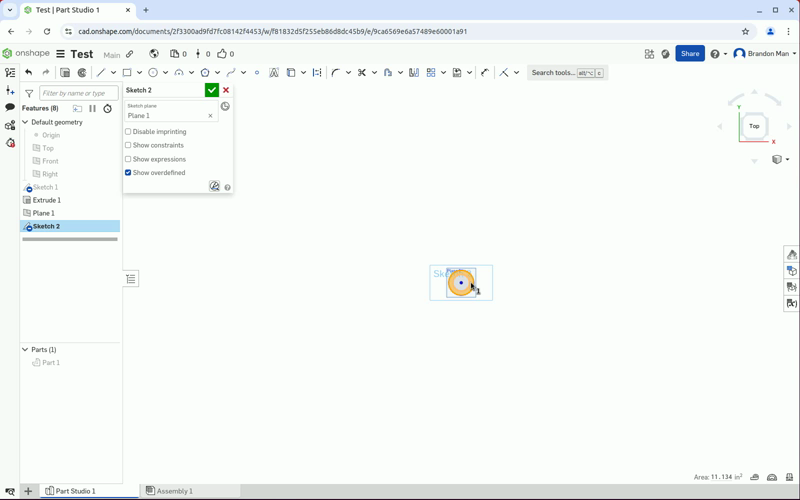
mouse_move(73, 352)
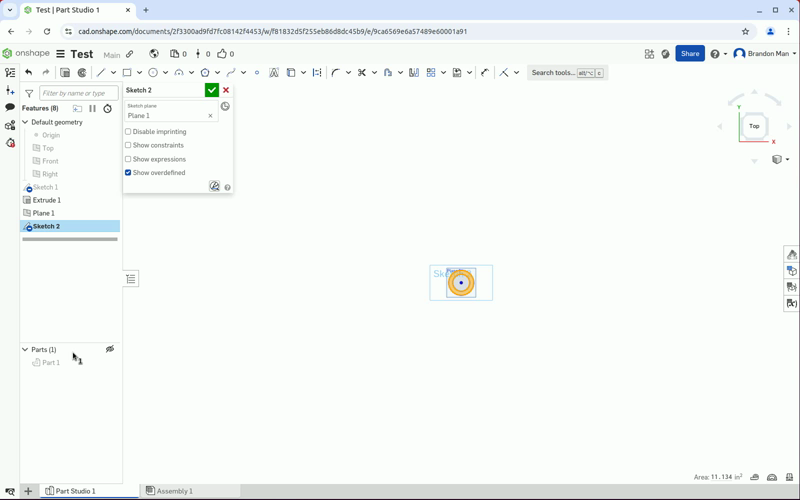
key(shift+y)
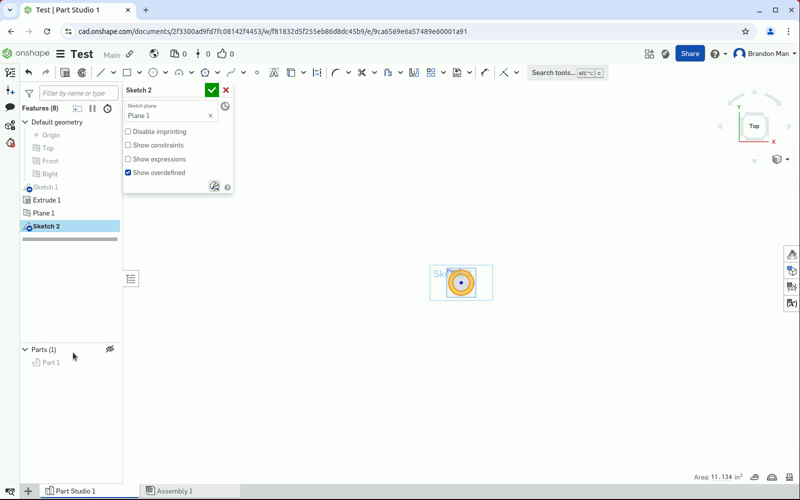
key(shift+e)
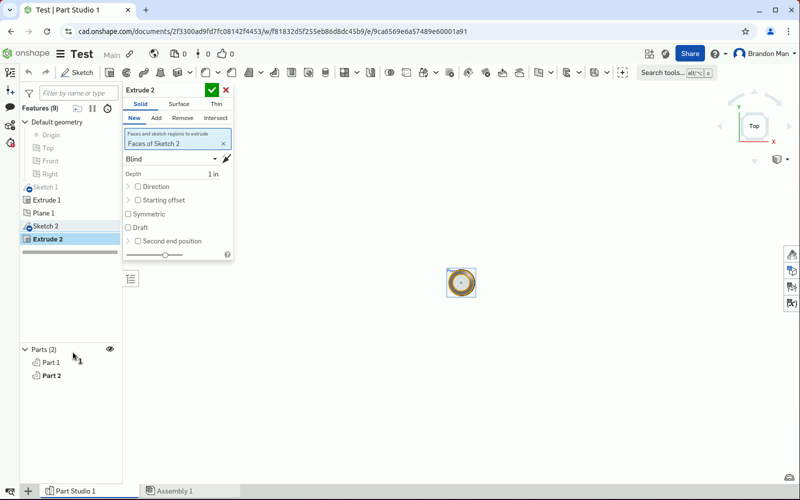
mouse_move(143, 106)
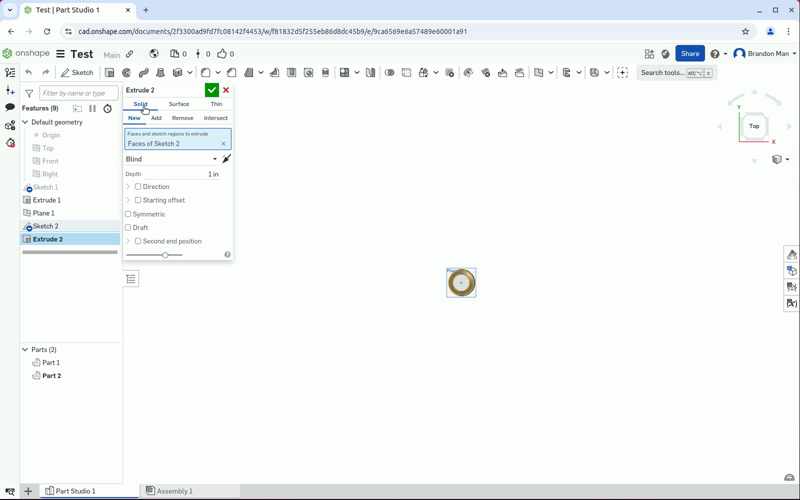
click(143, 106)
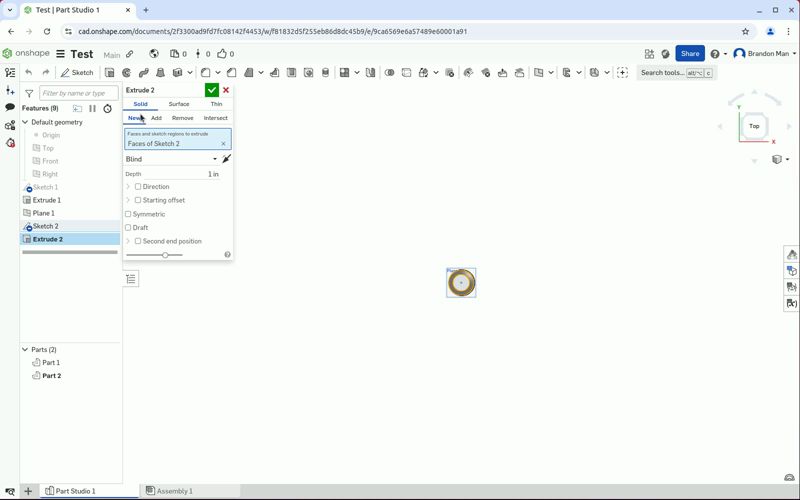
mouse_move(137, 120)
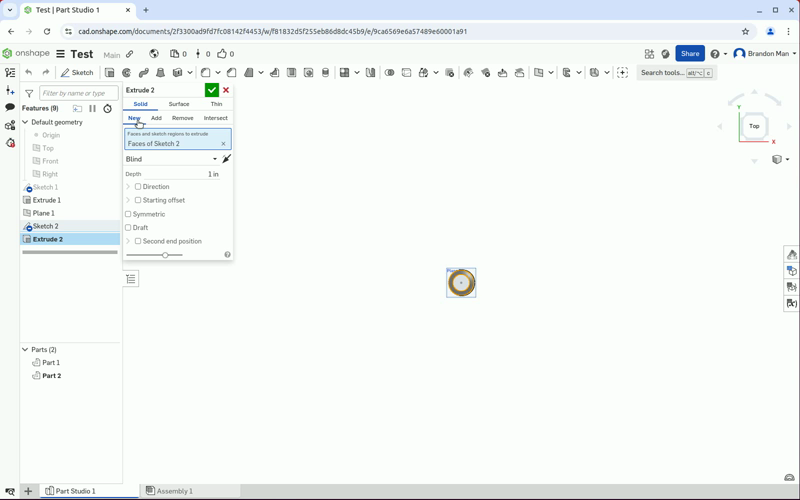
click(137, 120)
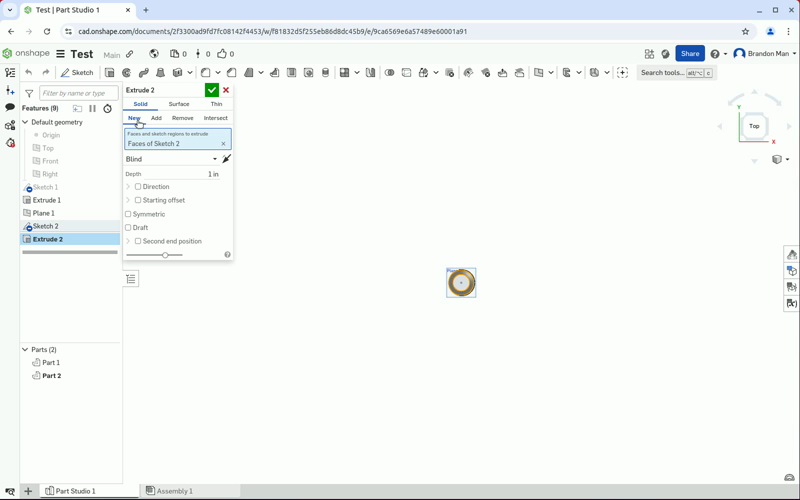
key(tab, 4)
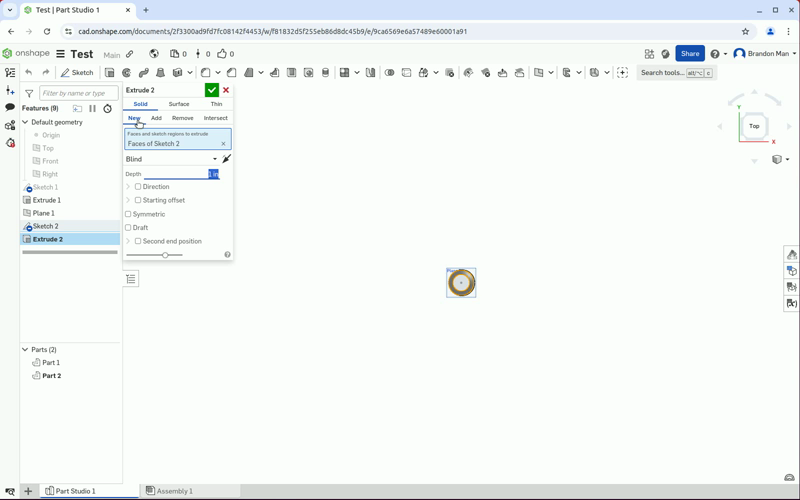
text(0.481)
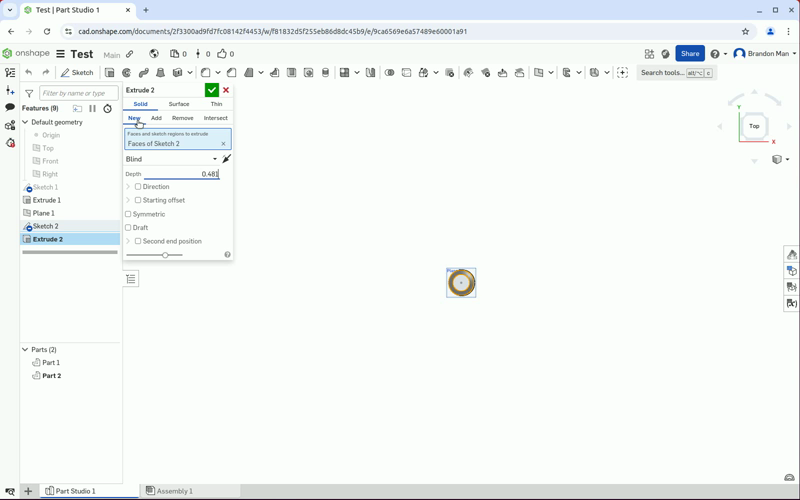
key(enter)
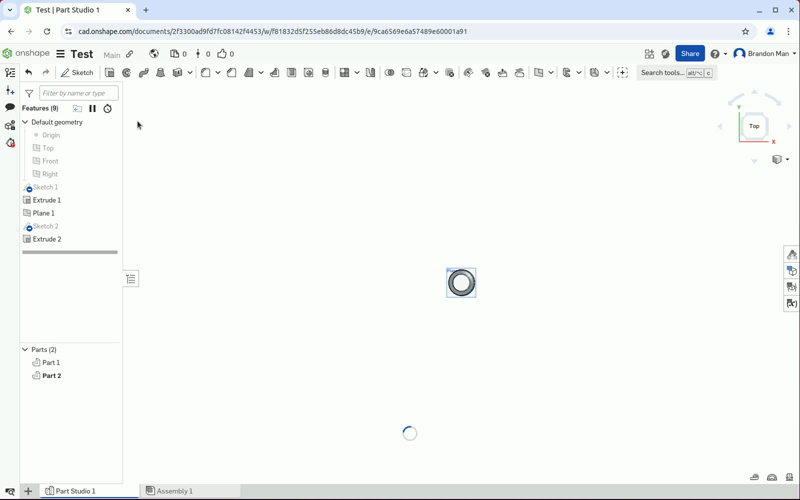
key(shift+h)
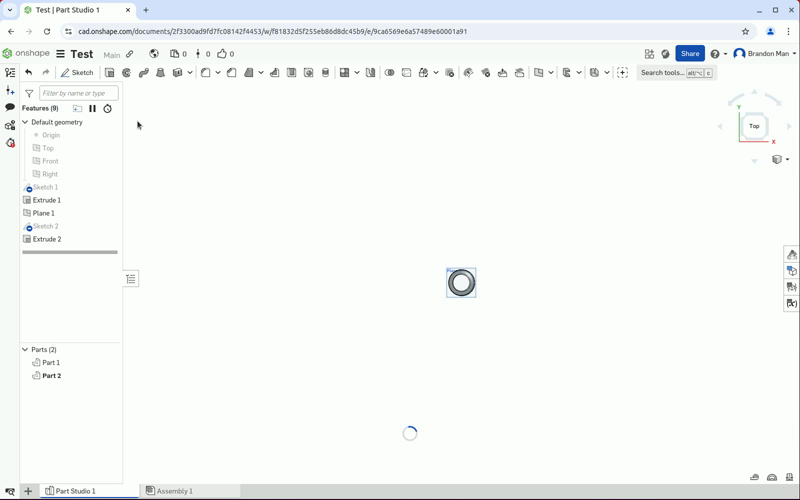
key(shift+h)
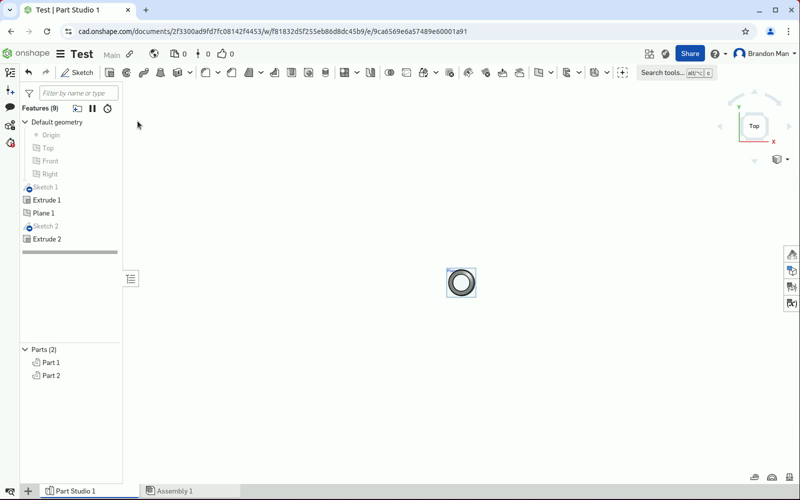
mouse_move(73, 189)
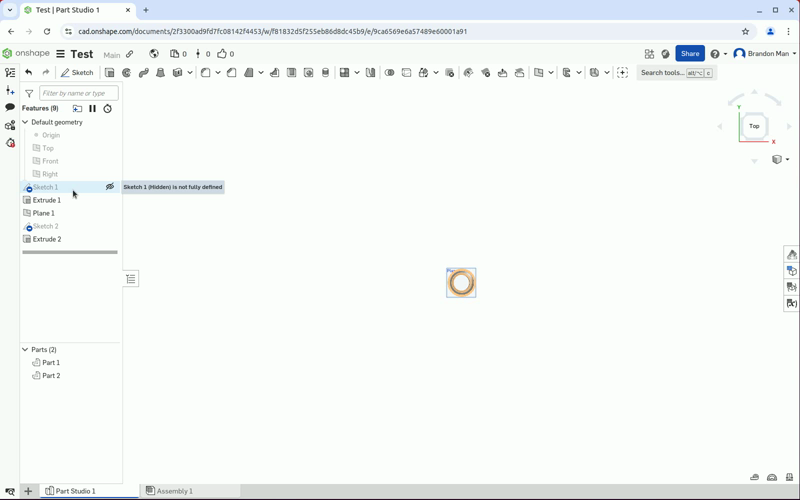
click(73, 189)
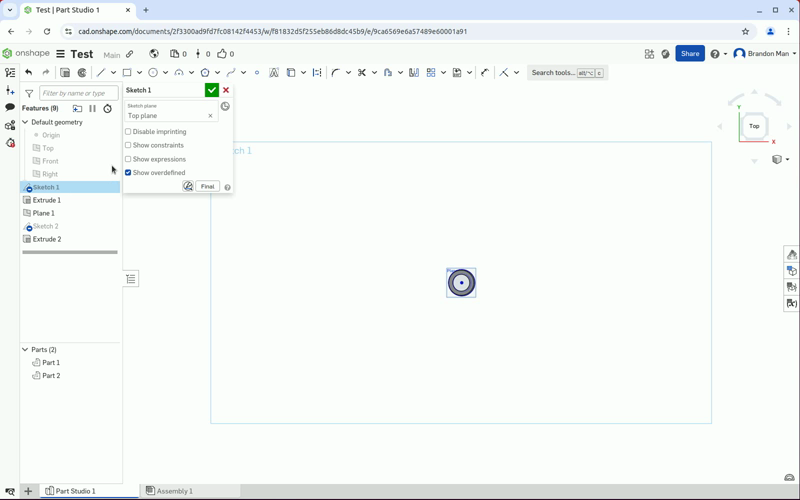
mouse_move(229, 92)
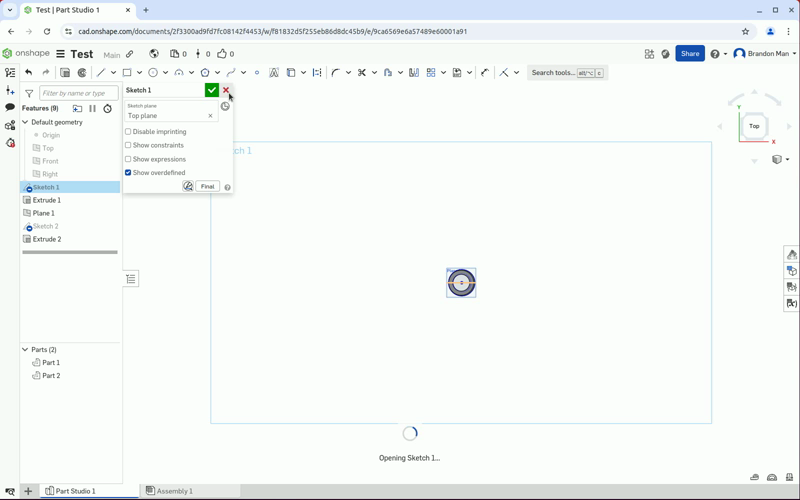
click(229, 92)
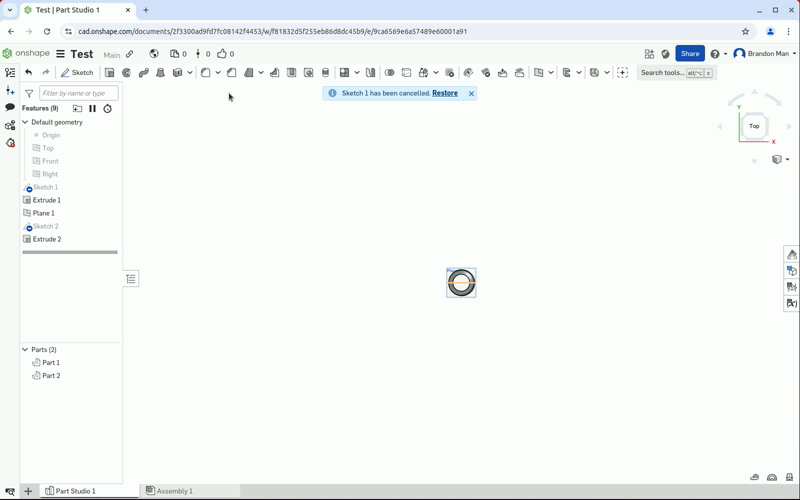
mouse_move(541, 75)
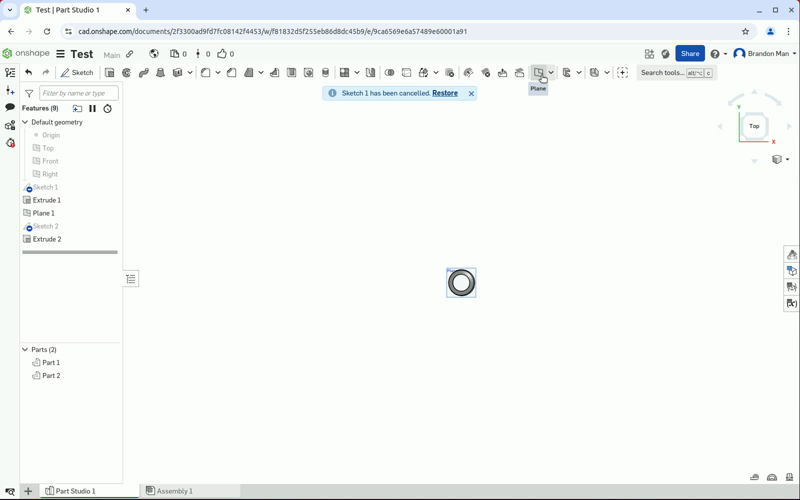
click(541, 75)
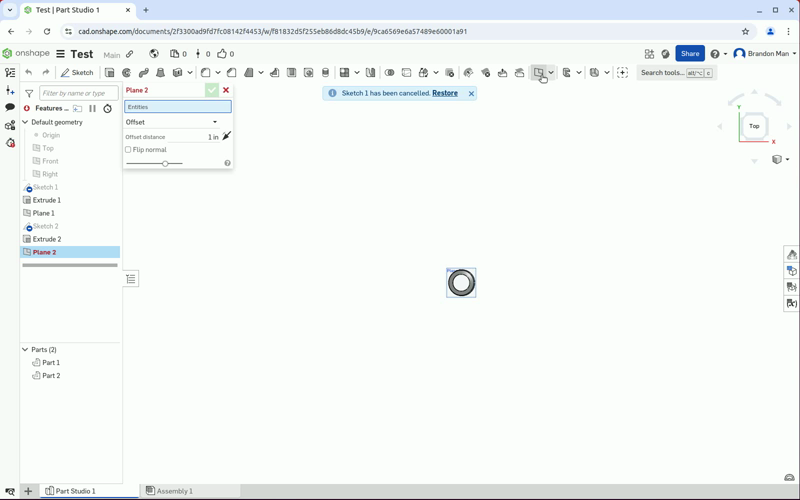
mouse_move(73, 150)
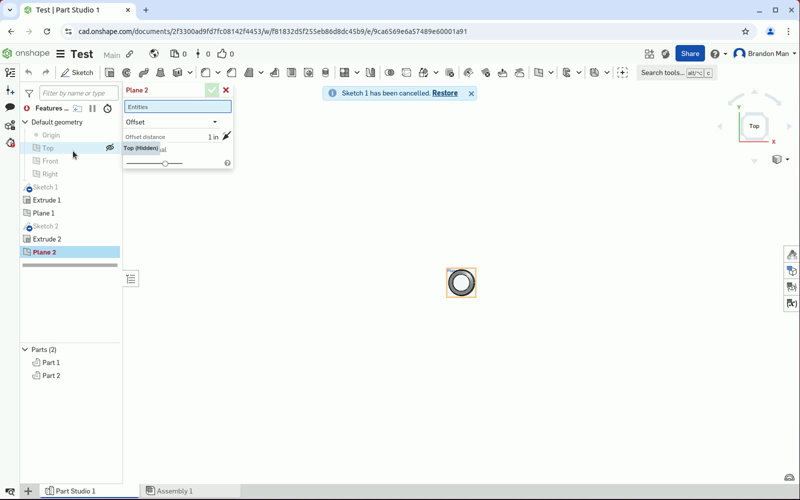
click(73, 150)
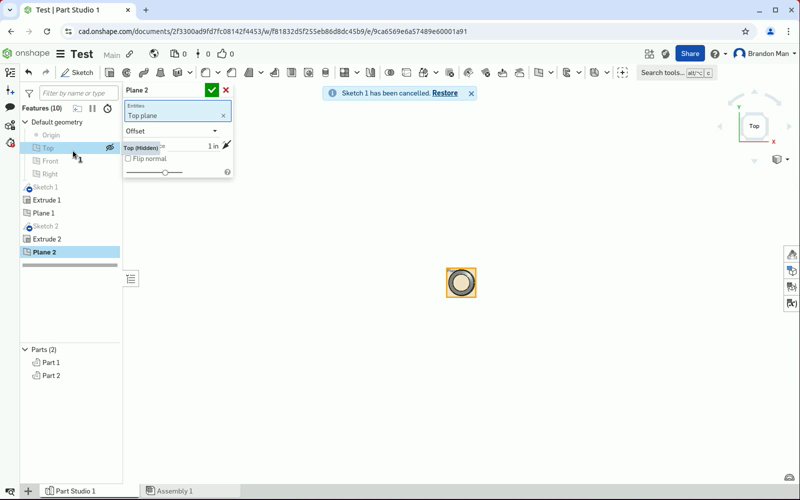
key(tab, 2)
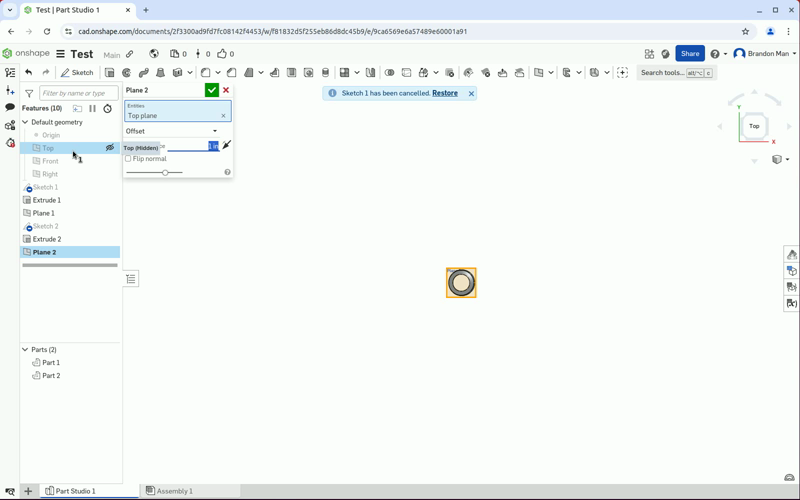
text(7.456)
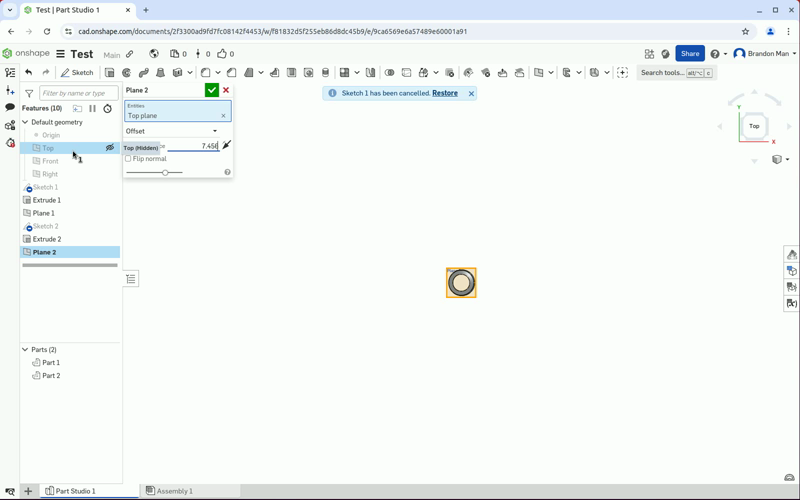
key(enter, 2)
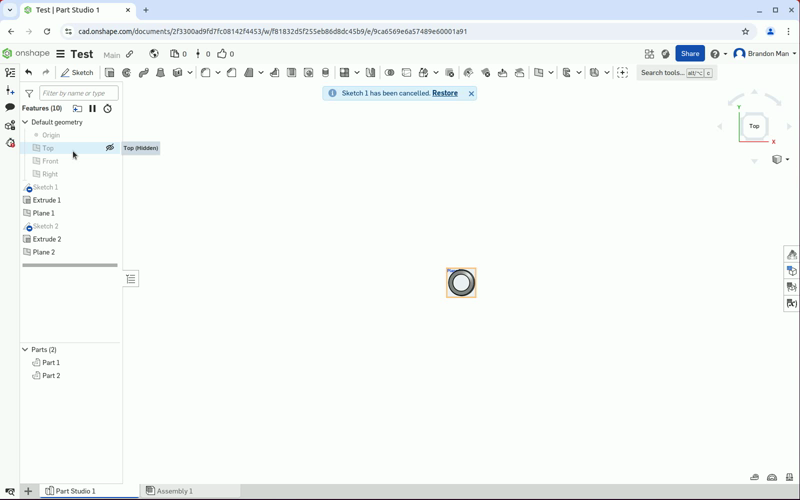
key(shift+s)
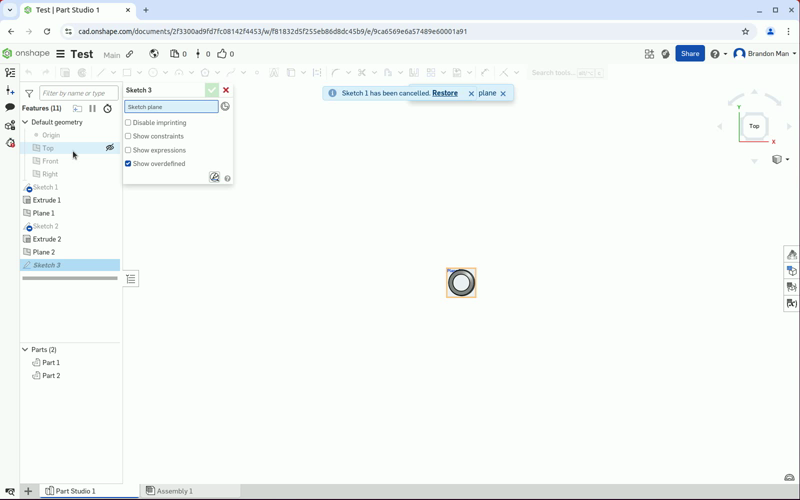
mouse_move(73, 254)
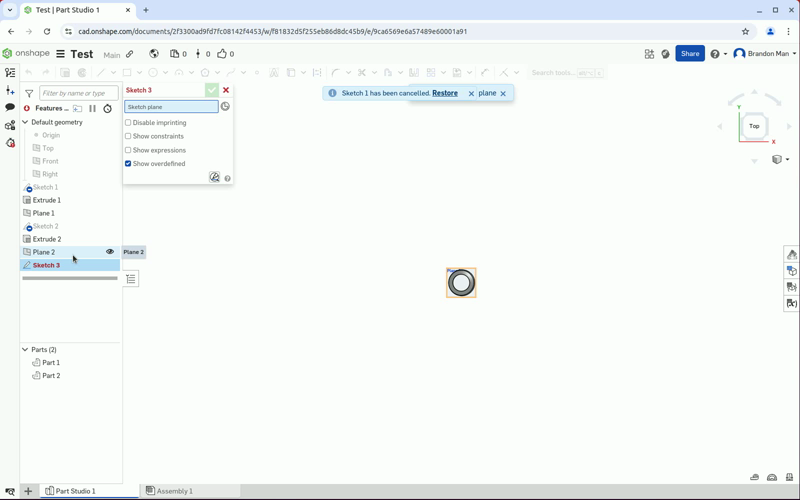
click(73, 254)
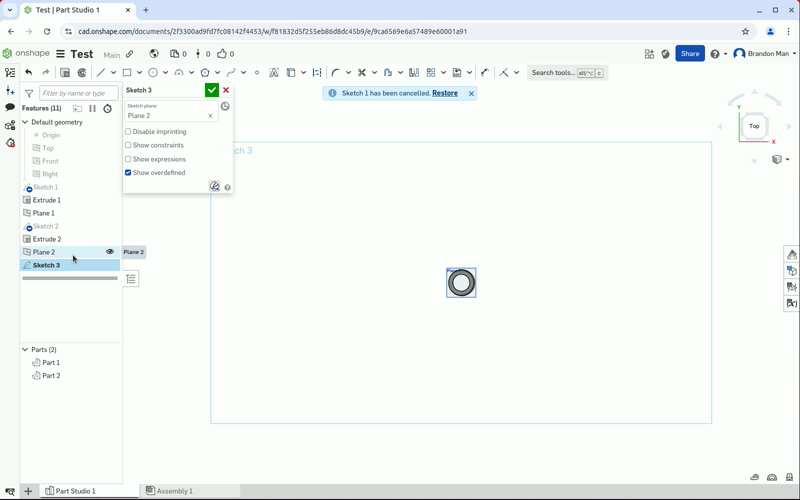
mouse_move(73, 352)
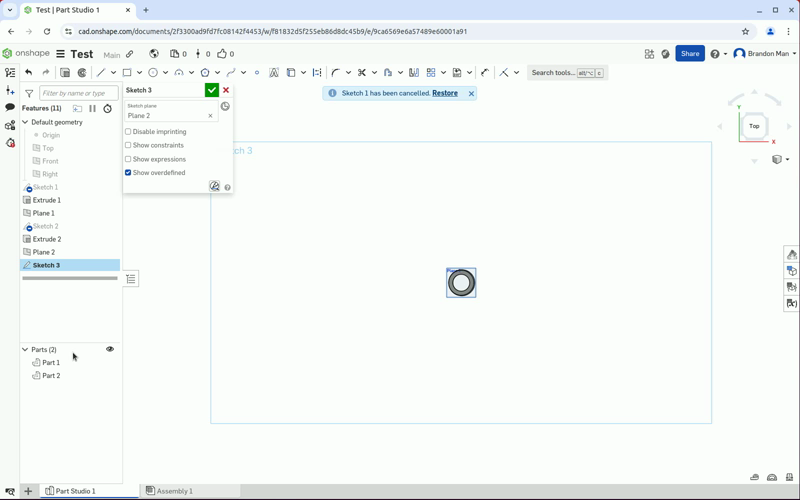
key(y)
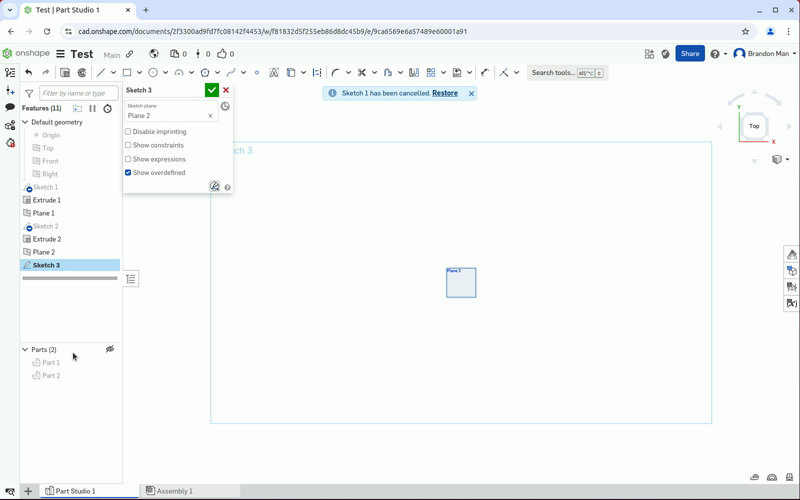
key(c)
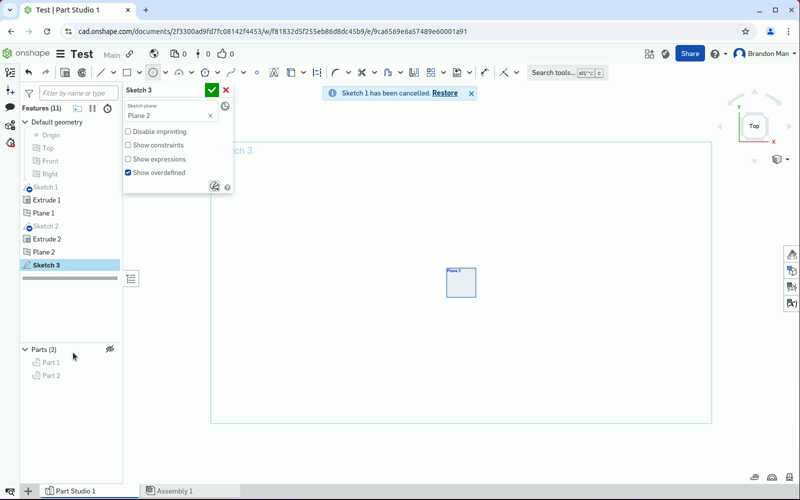
key_down(shift)
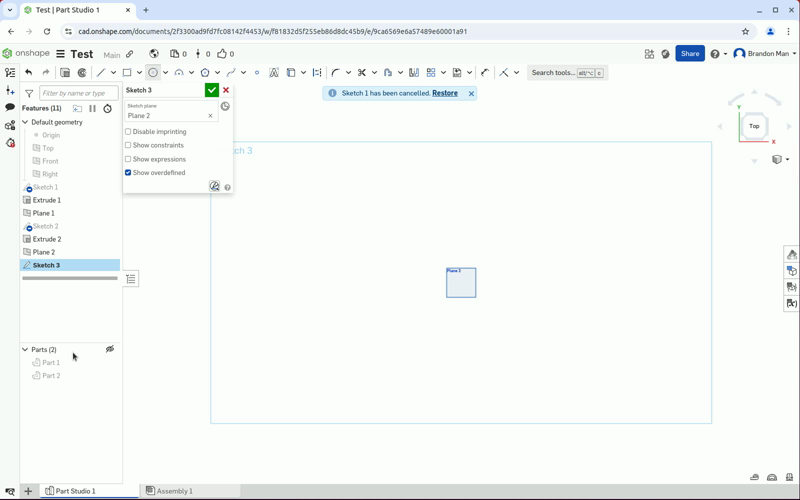
mouse_move(461, 282)
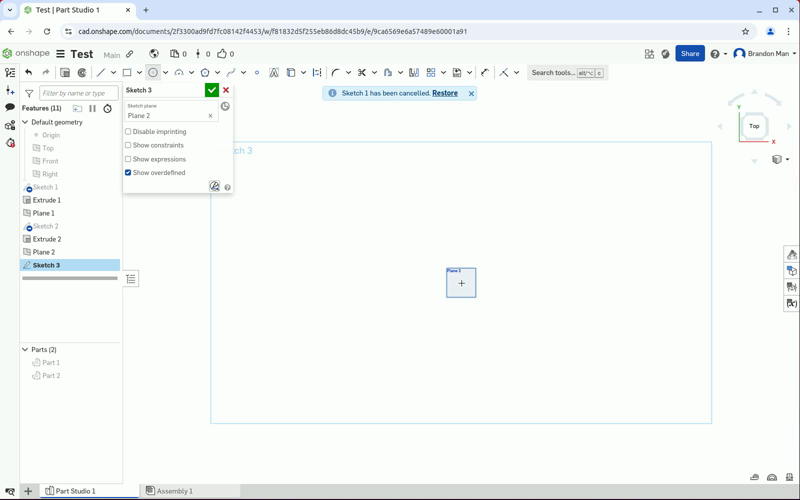
click(461, 282)
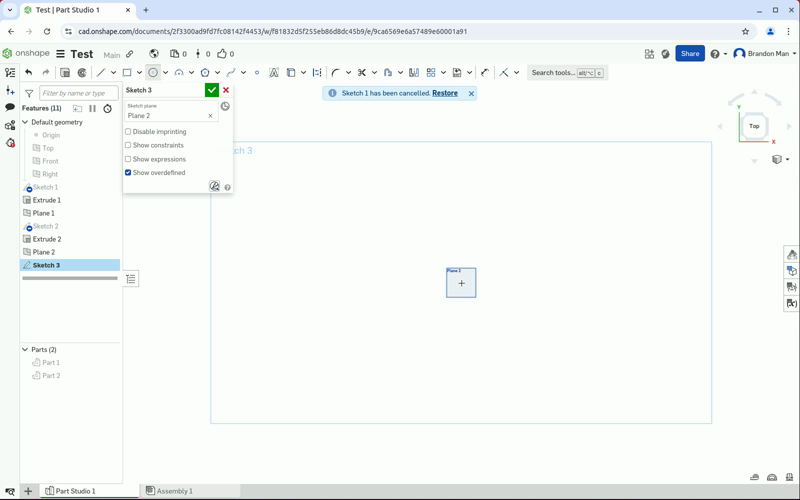
key_up(shift)
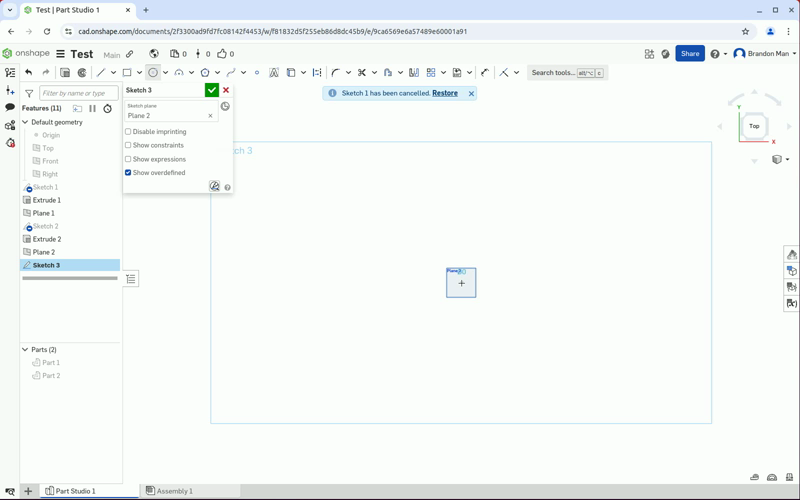
mouse_move(474, 282)
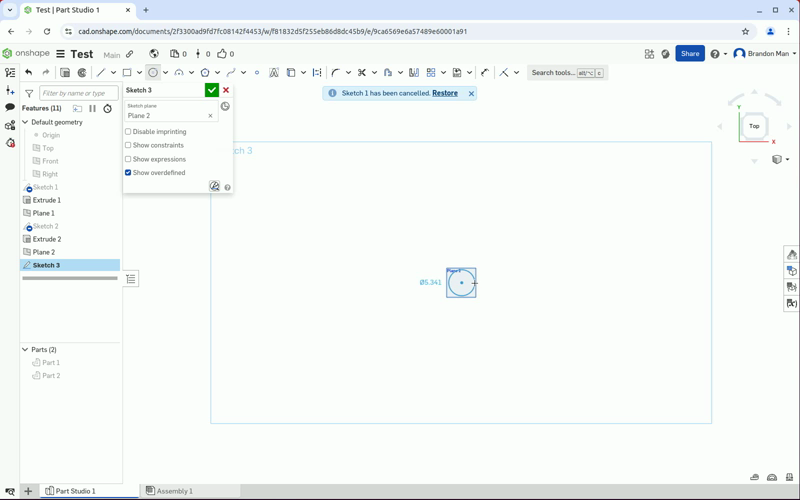
click(474, 282)
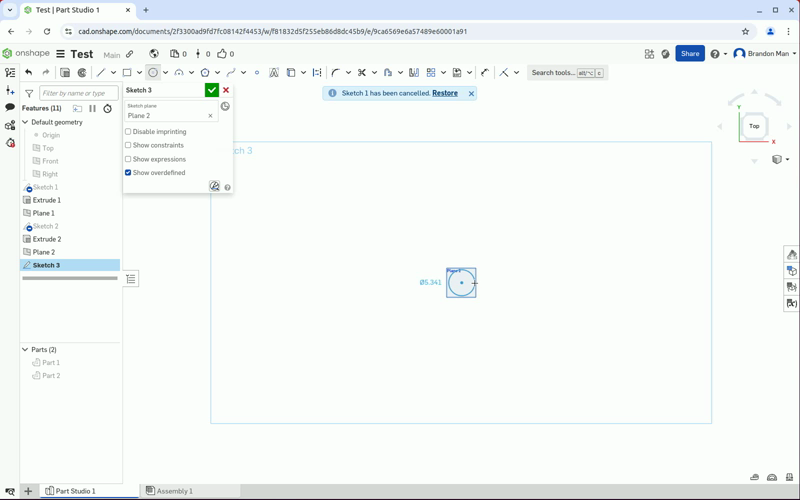
key(esc)
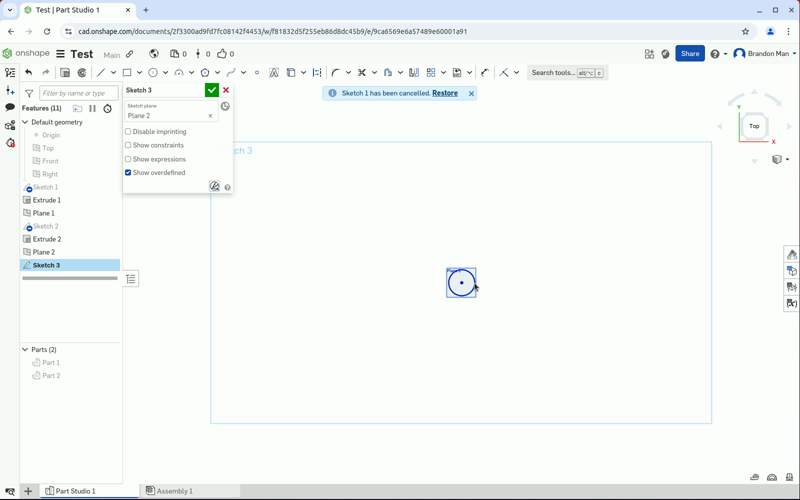
key(c)
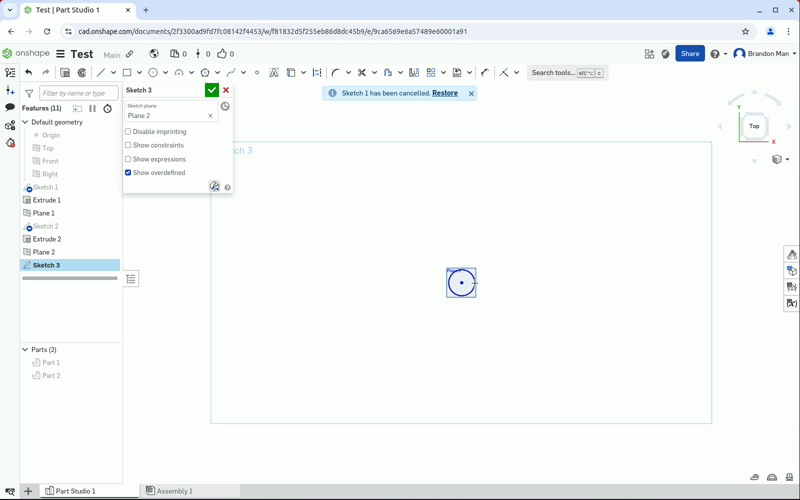
key_down(shift)
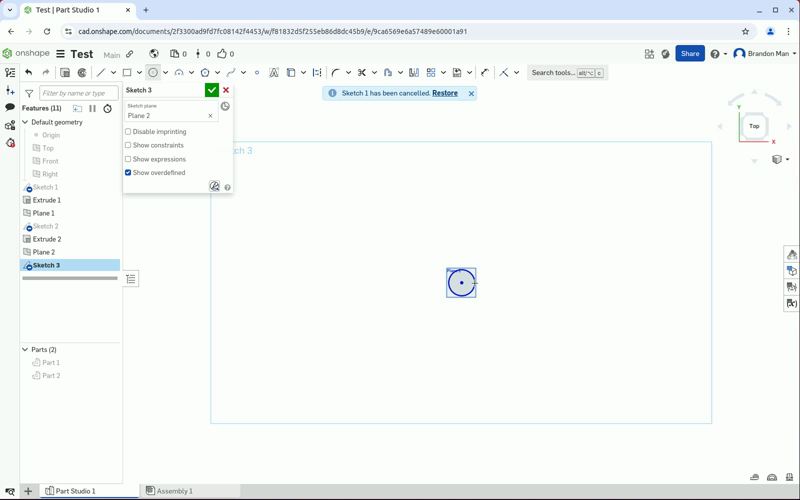
mouse_move(461, 282)
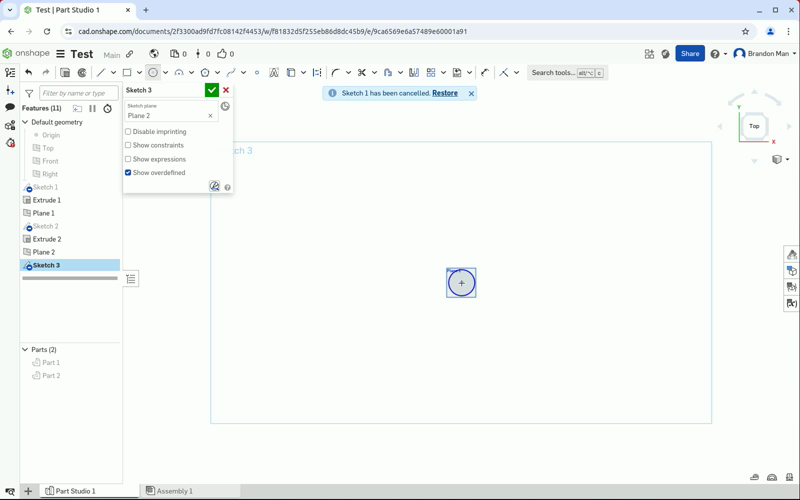
click(461, 282)
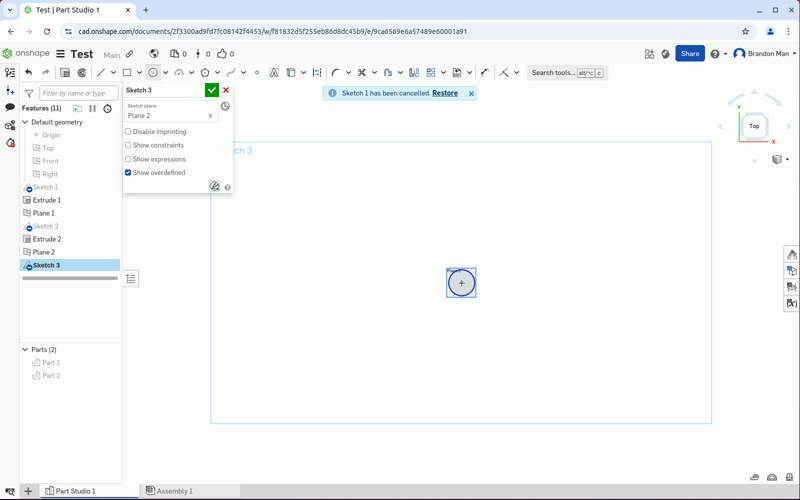
key_up(shift)
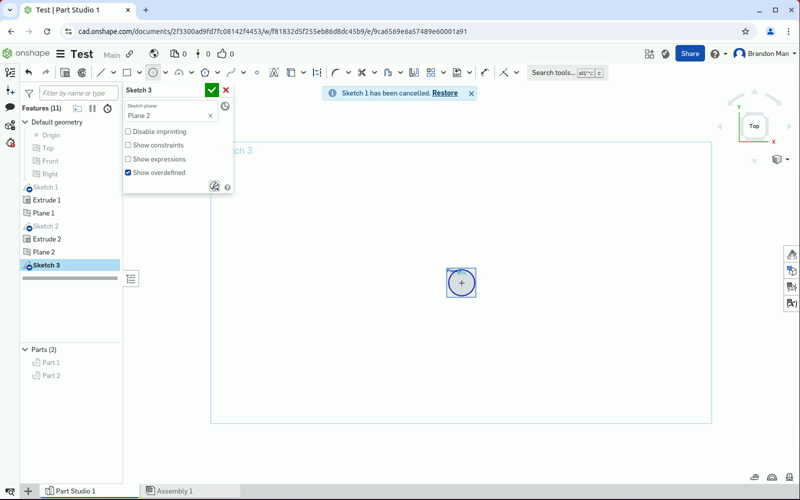
mouse_move(474, 282)
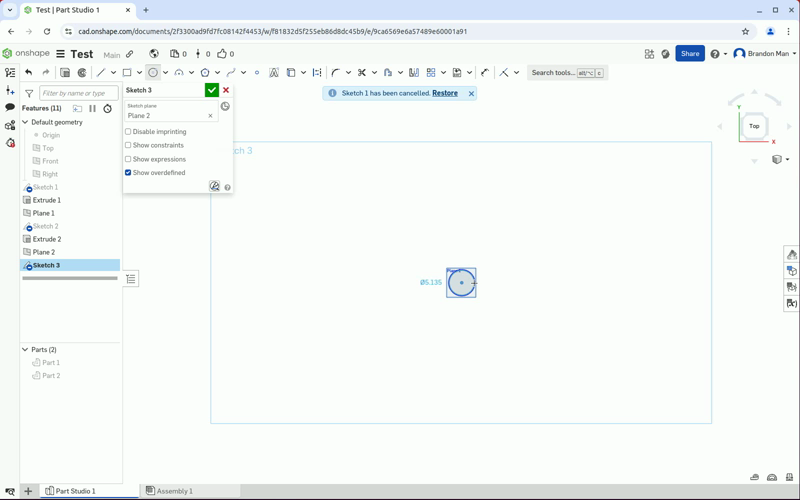
scroll(6)
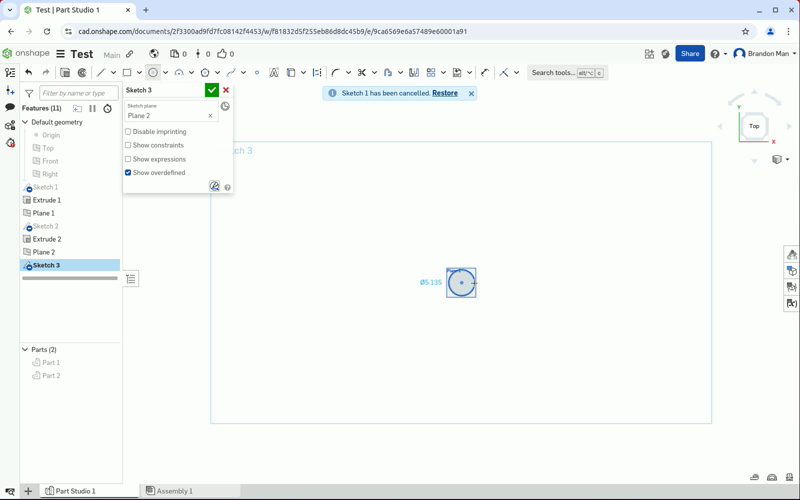
scroll(6)
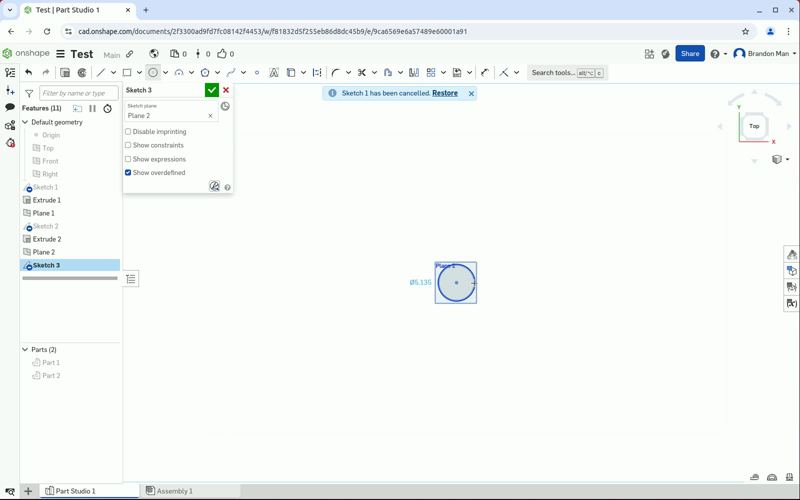
scroll(6)
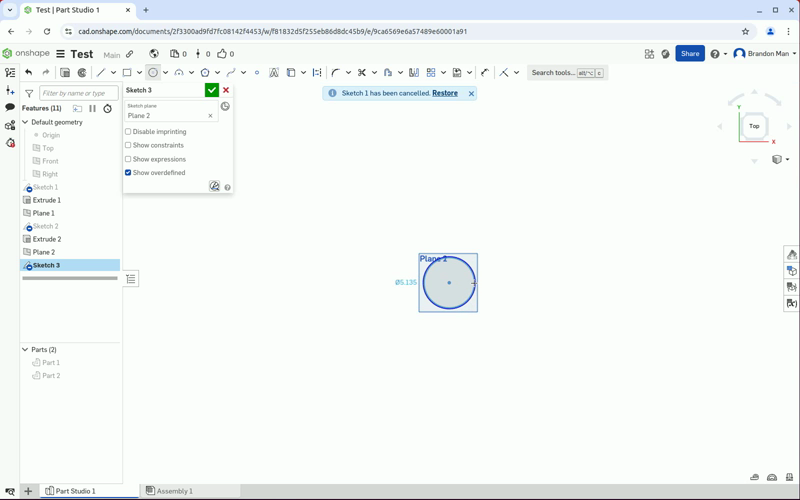
scroll(6)
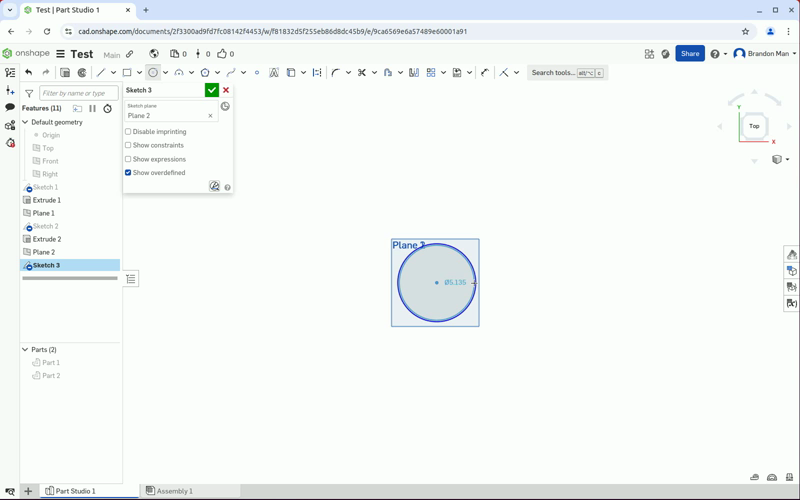
scroll(6)
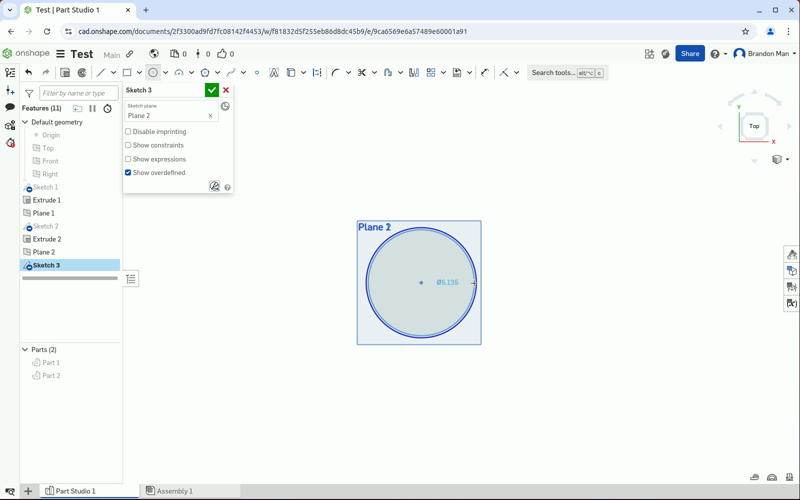
scroll(6)
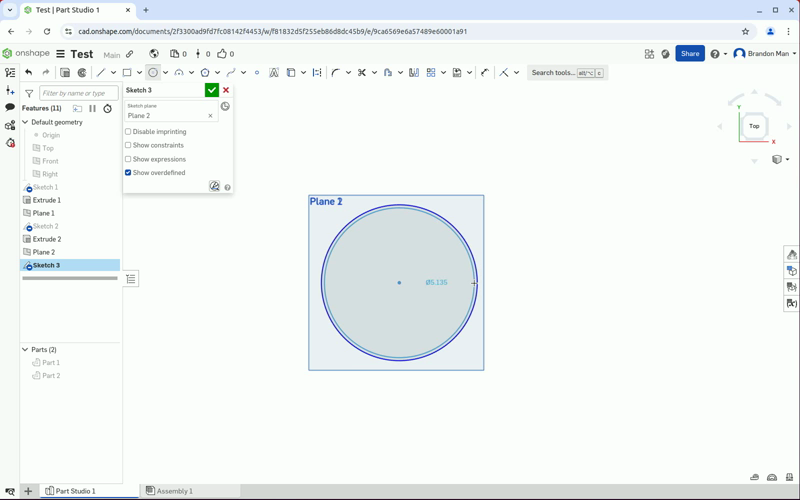
scroll(6)
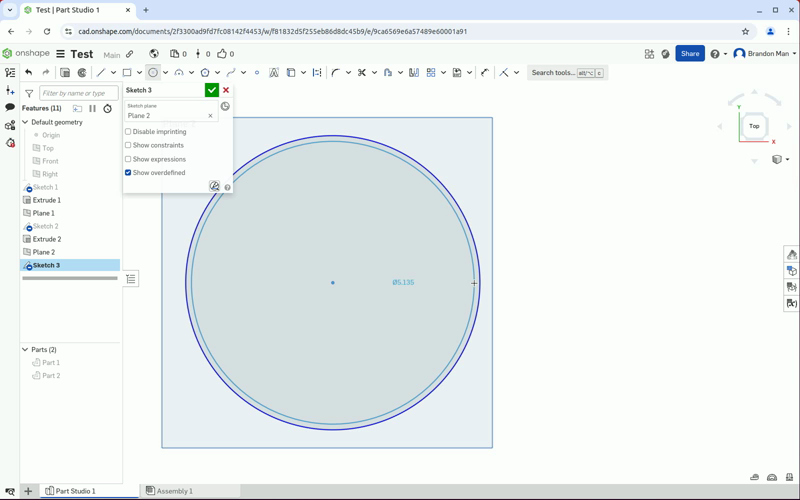
click(474, 282)
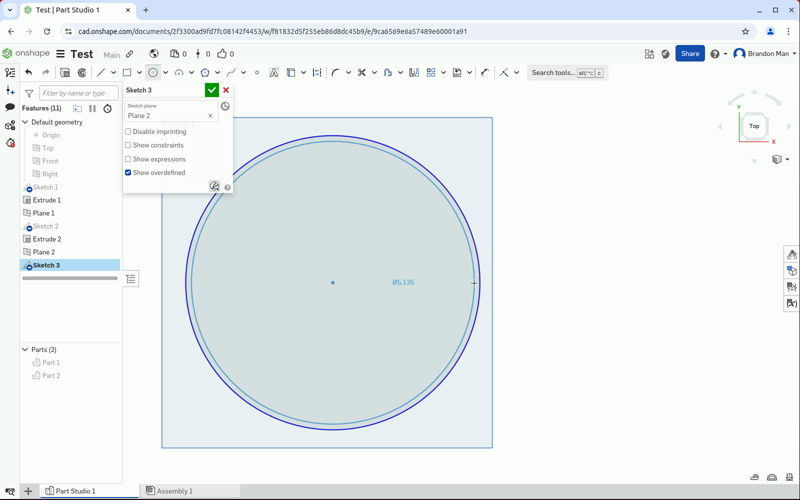
scroll(-6)
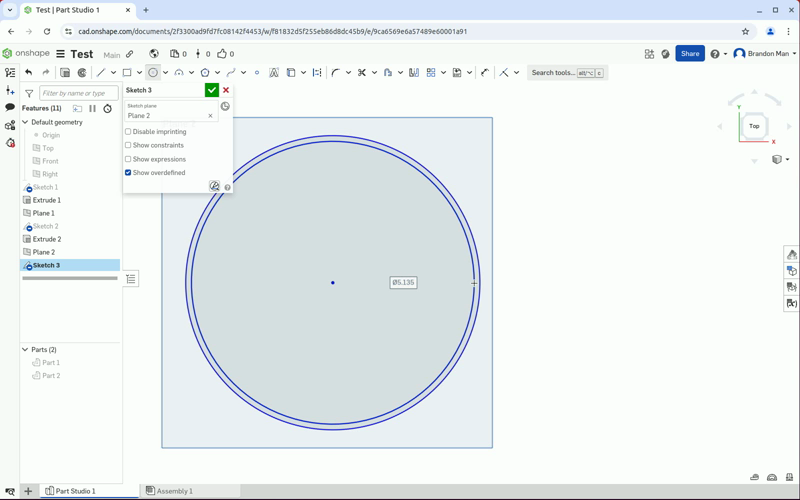
scroll(-6)
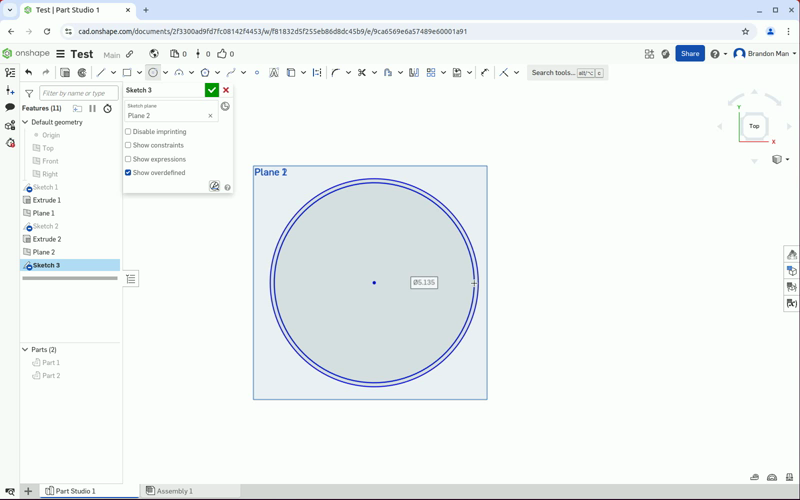
scroll(-6)
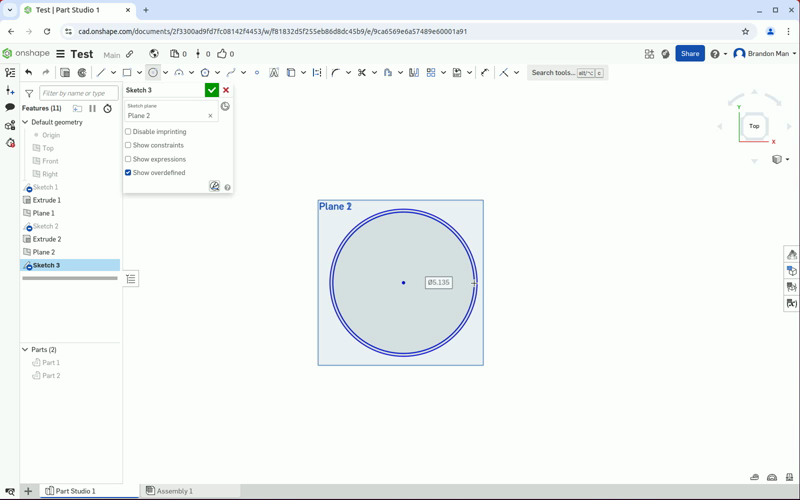
scroll(-6)
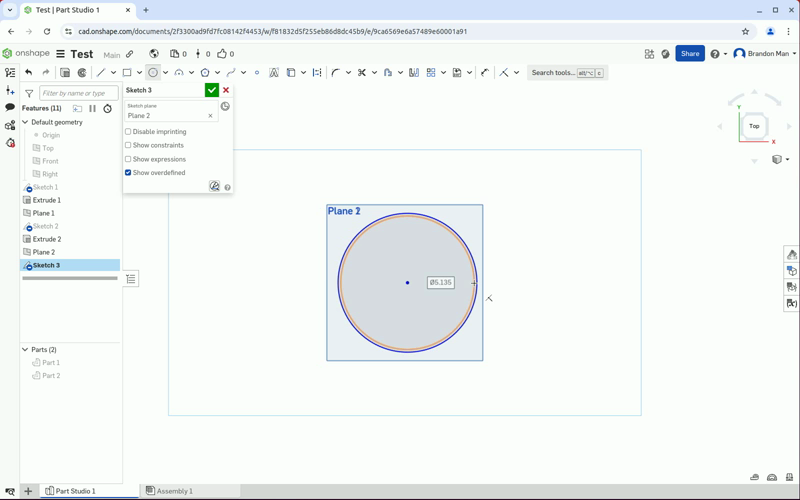
scroll(-6)
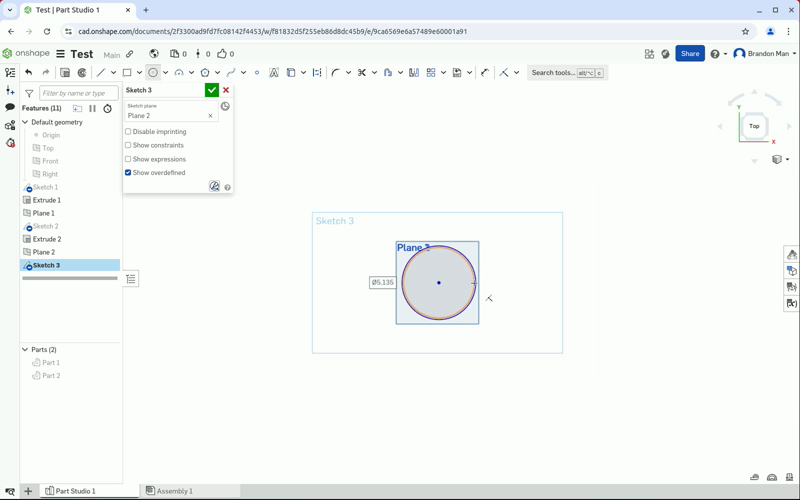
scroll(-6)
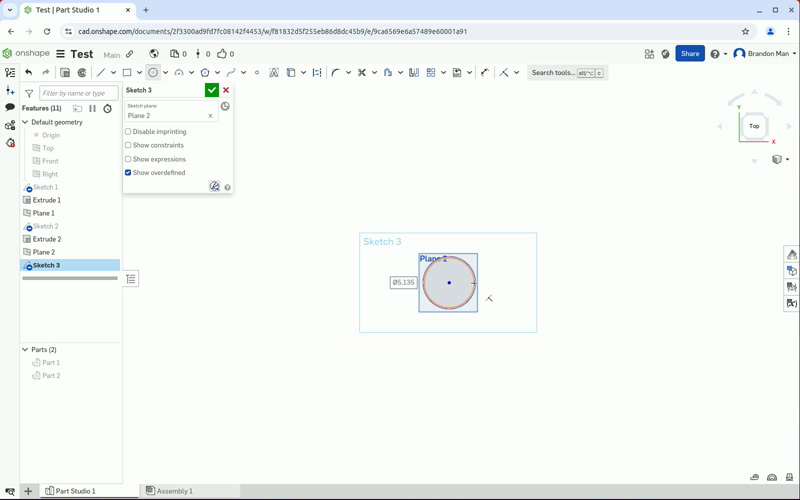
scroll(-6)
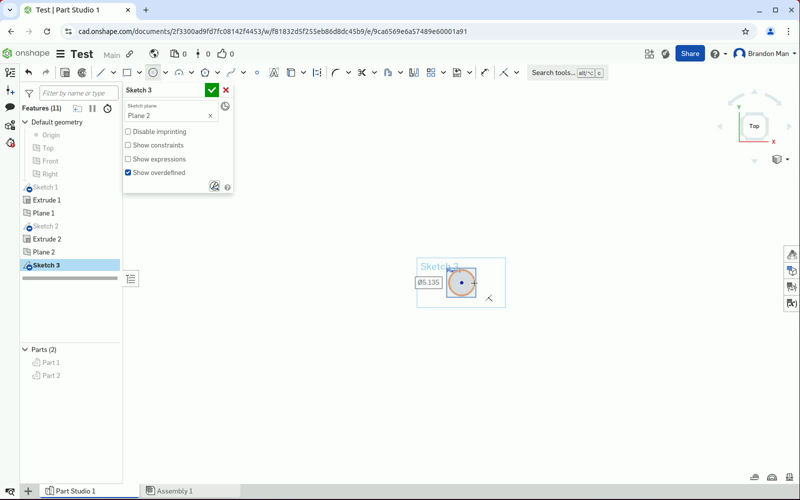
key(esc)
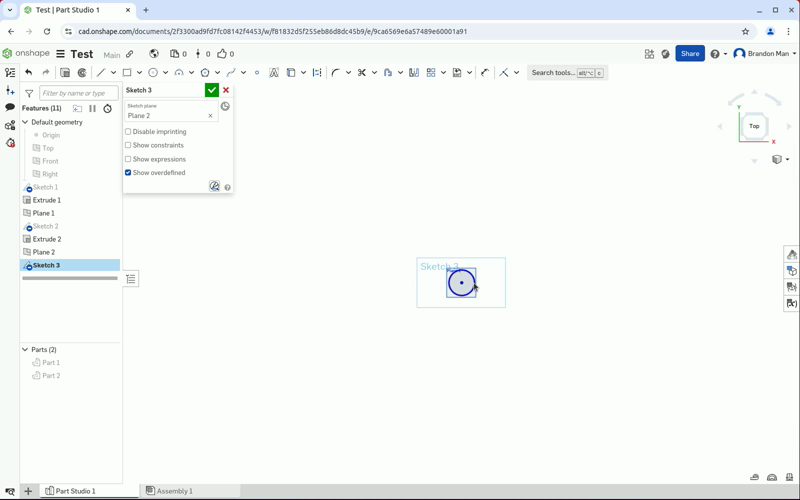
mouse_move(450, 278)
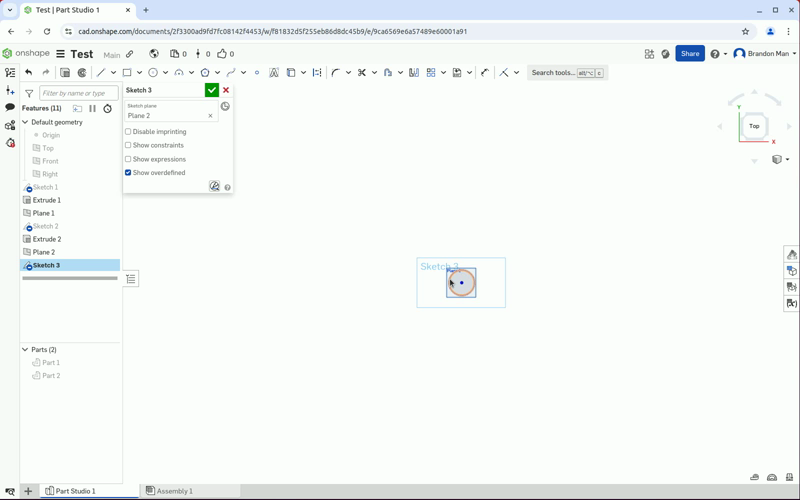
scroll(6)
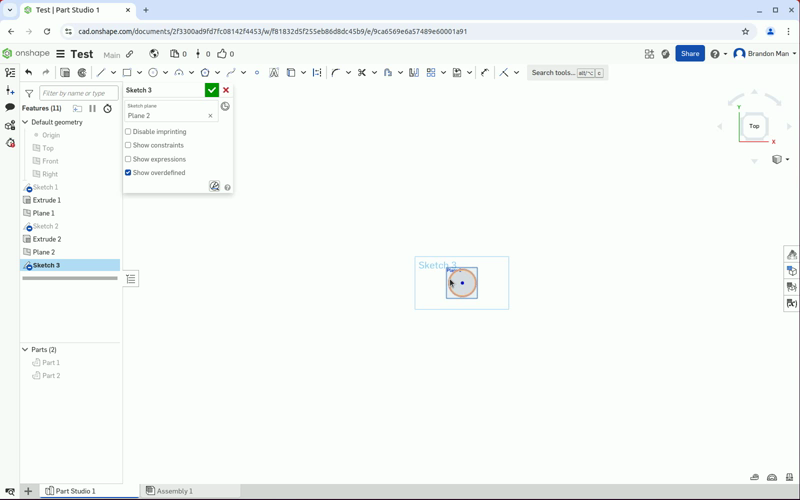
scroll(6)
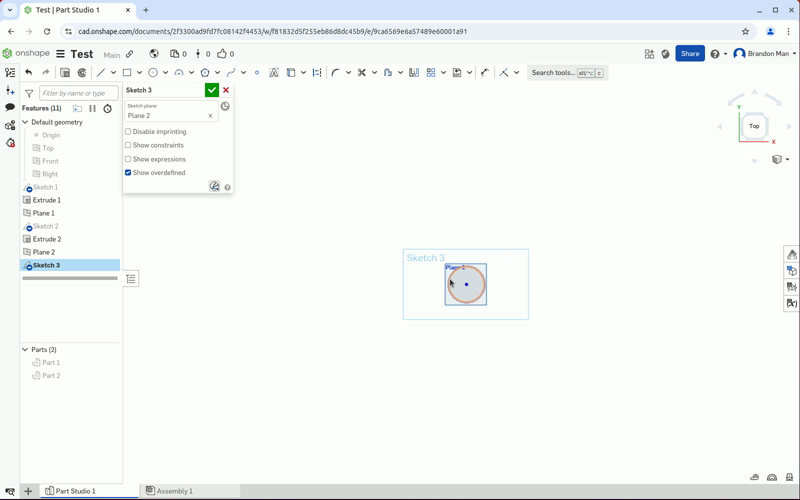
scroll(6)
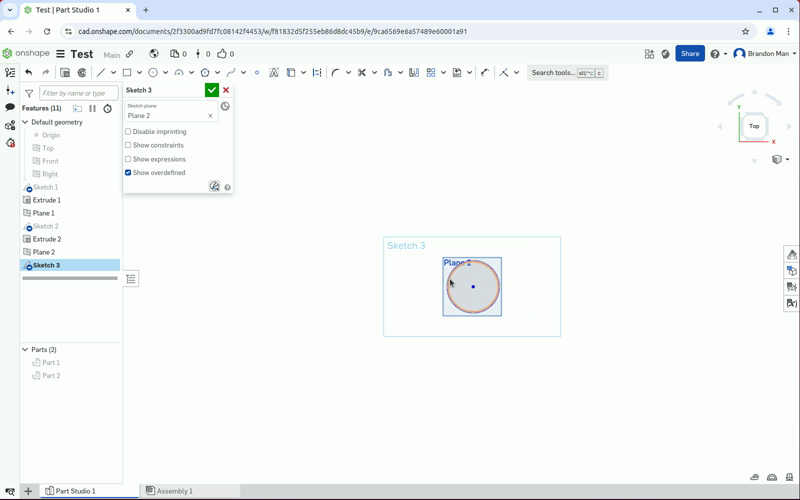
scroll(6)
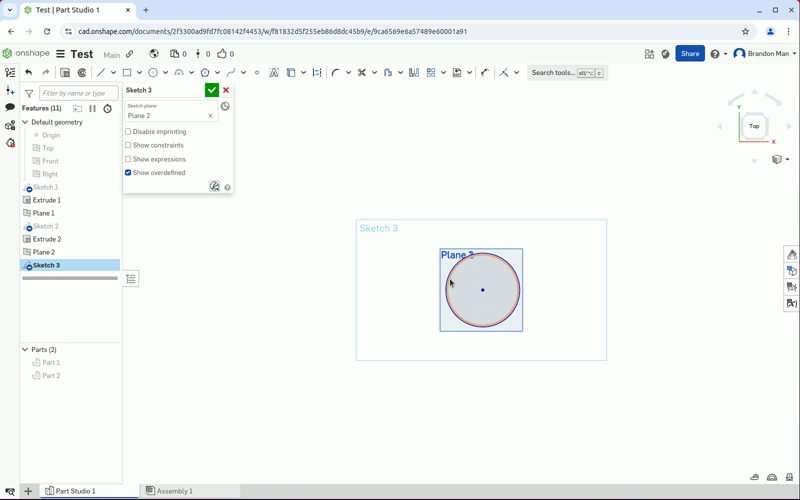
scroll(6)
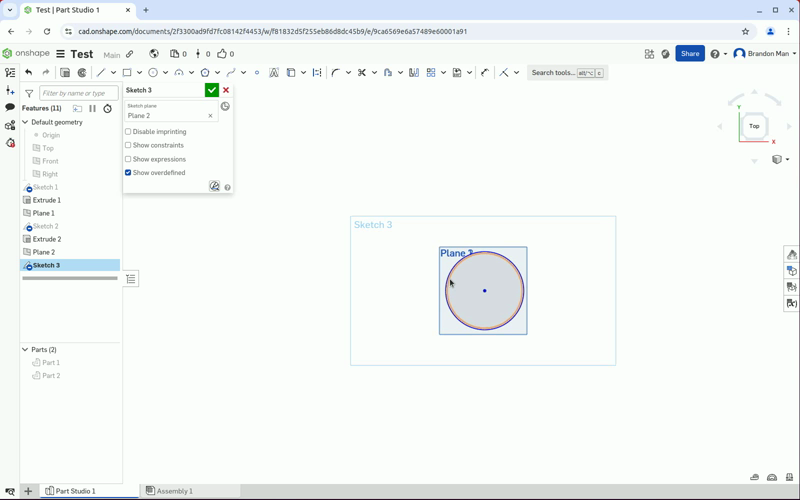
scroll(6)
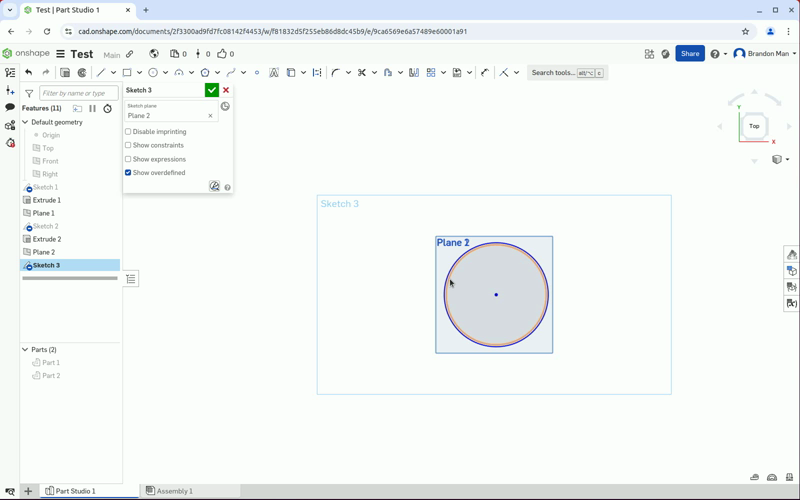
scroll(6)
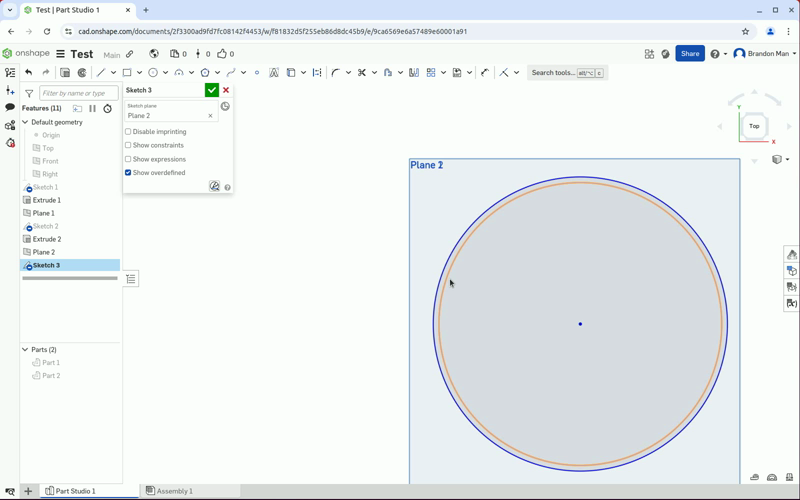
click(450, 278)
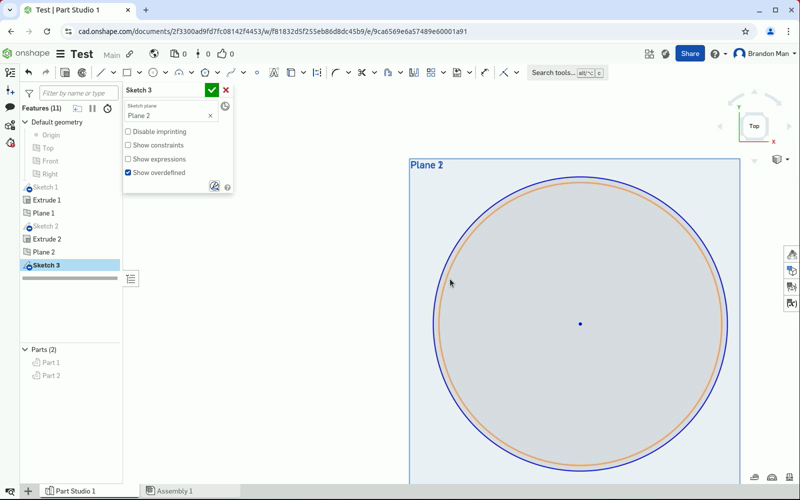
scroll(-6)
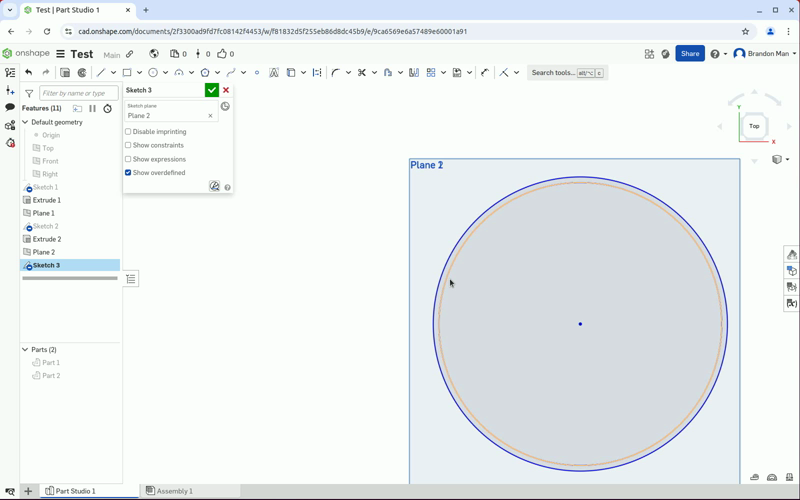
scroll(-6)
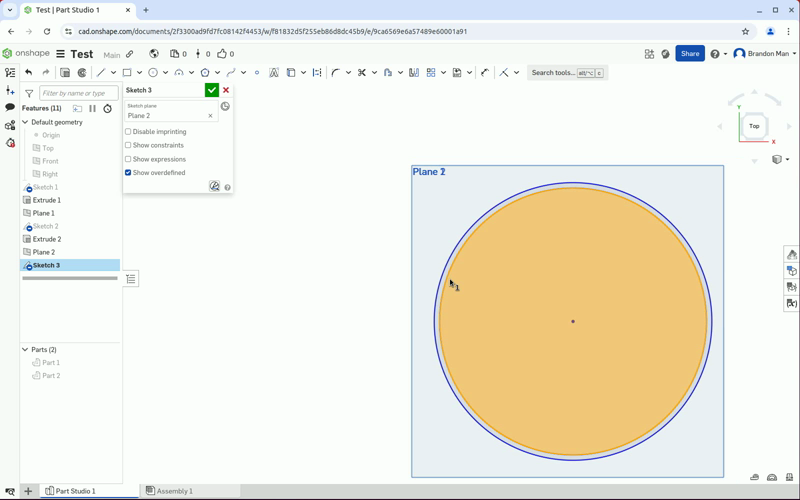
scroll(-6)
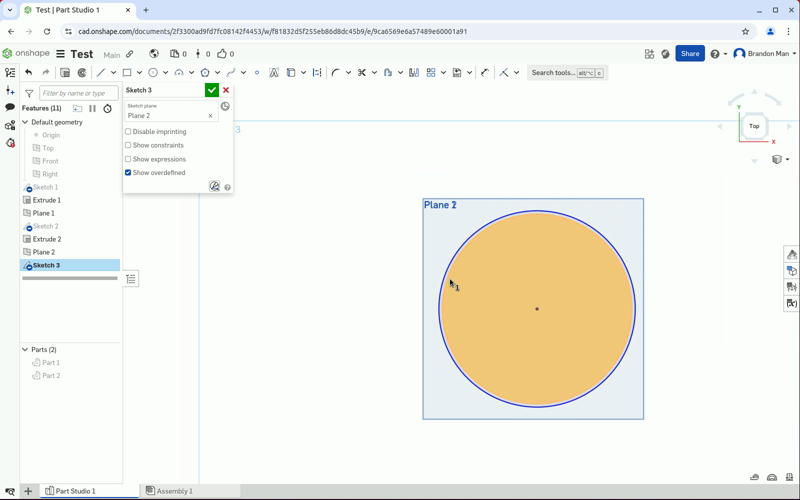
scroll(-6)
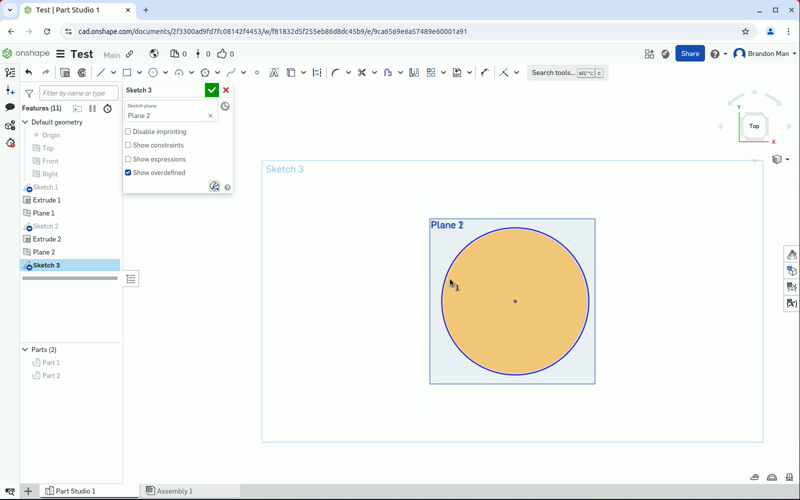
scroll(-6)
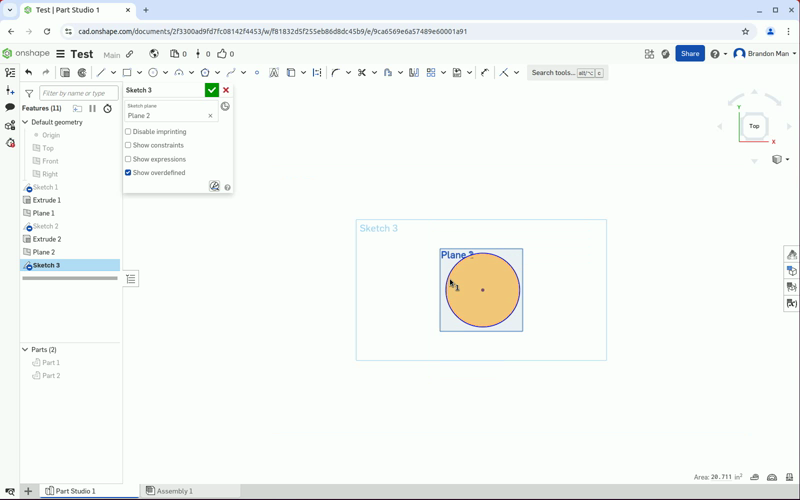
scroll(-6)
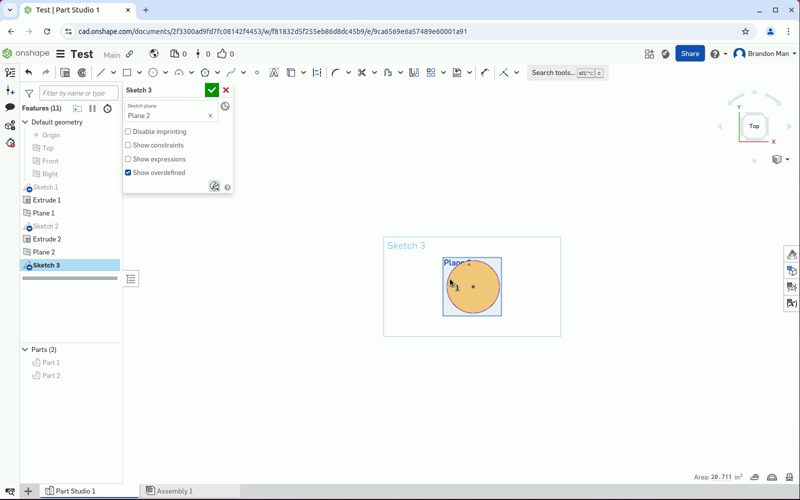
scroll(-6)
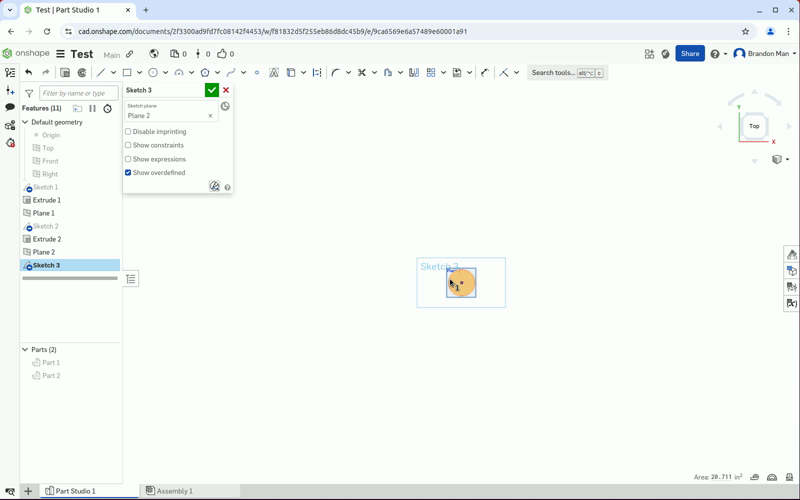
mouse_move(73, 352)
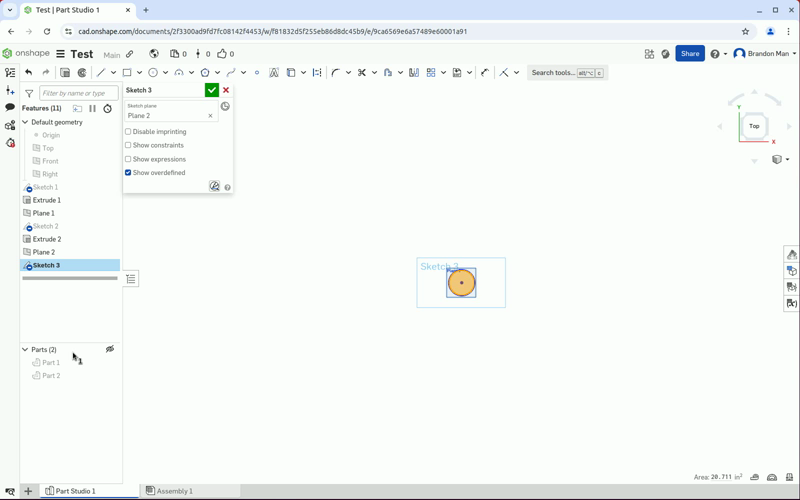
key(shift+y)
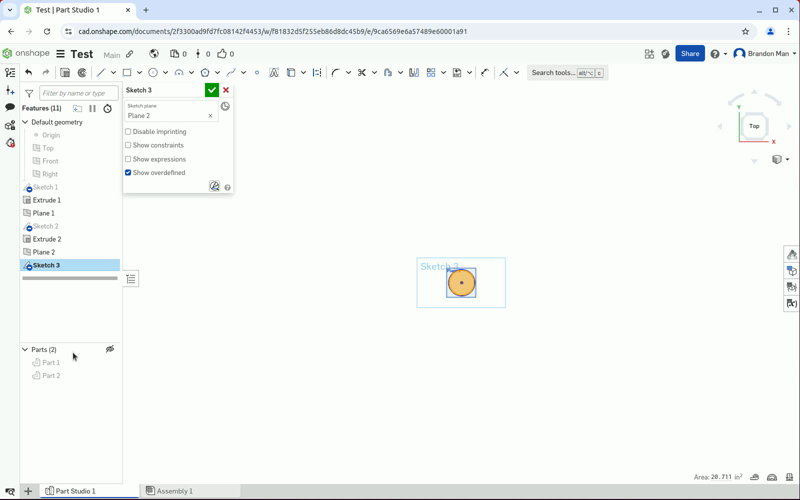
key(shift+e)
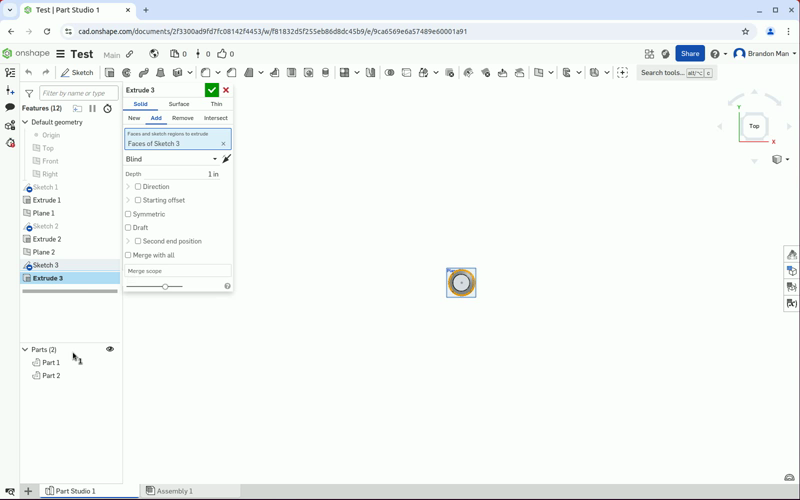
mouse_move(143, 106)
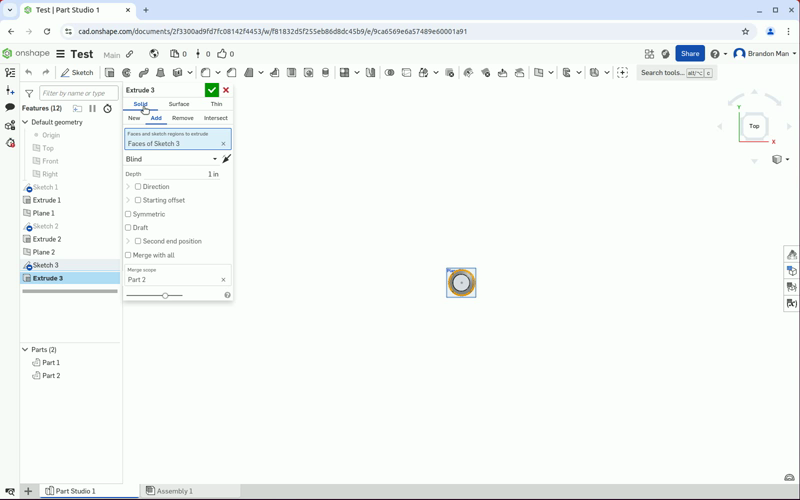
click(143, 106)
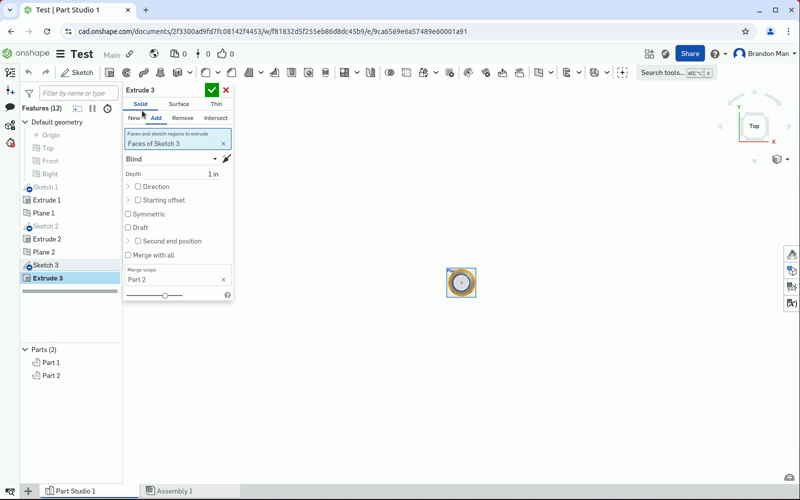
mouse_move(137, 120)
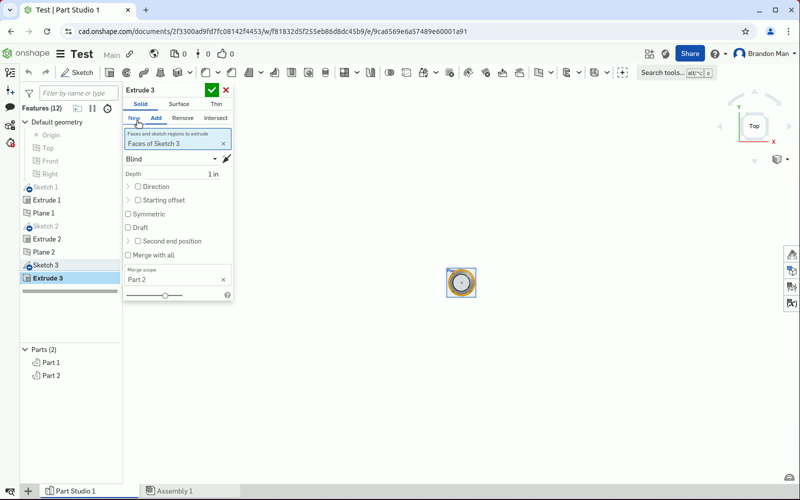
click(137, 120)
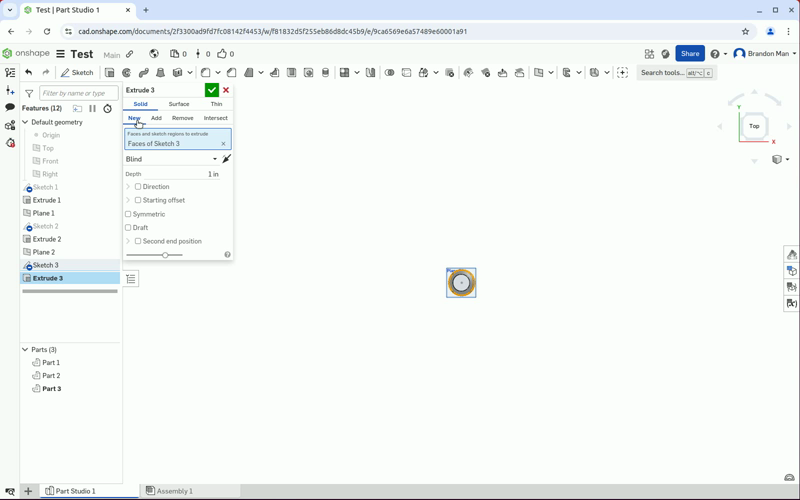
key(tab, 4)
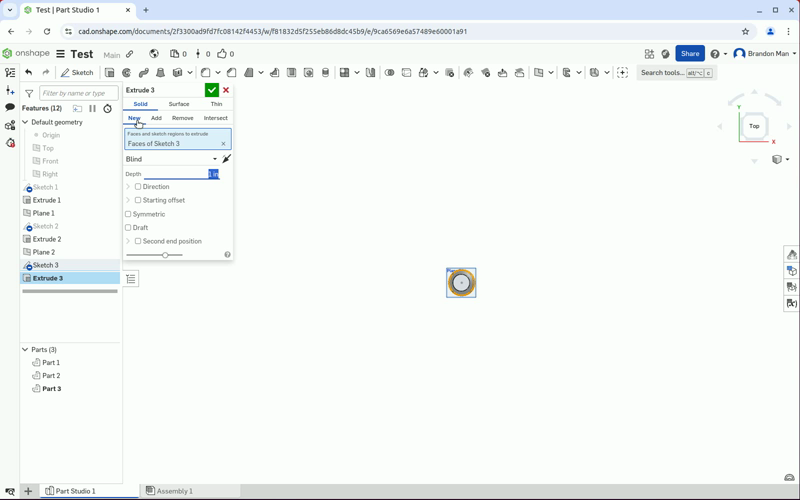
text(8.425)
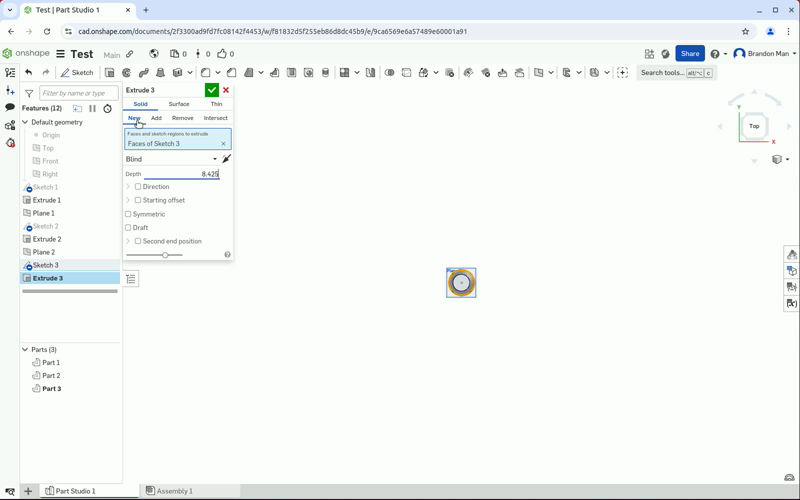
key(enter)
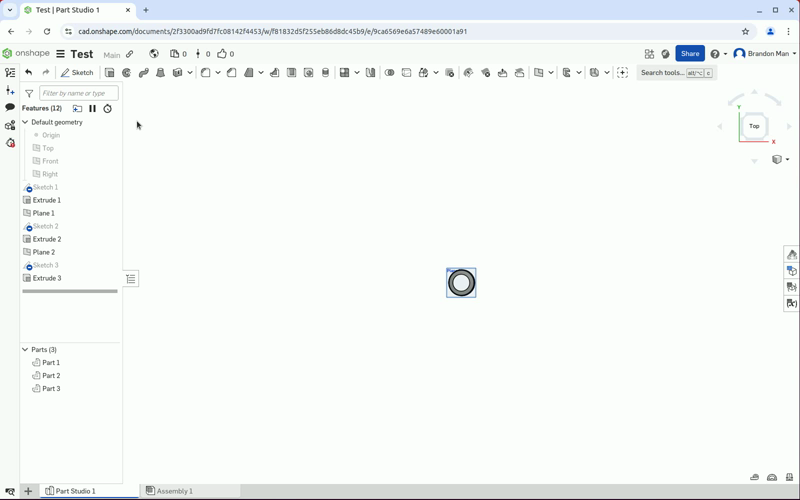
key(shift+h)
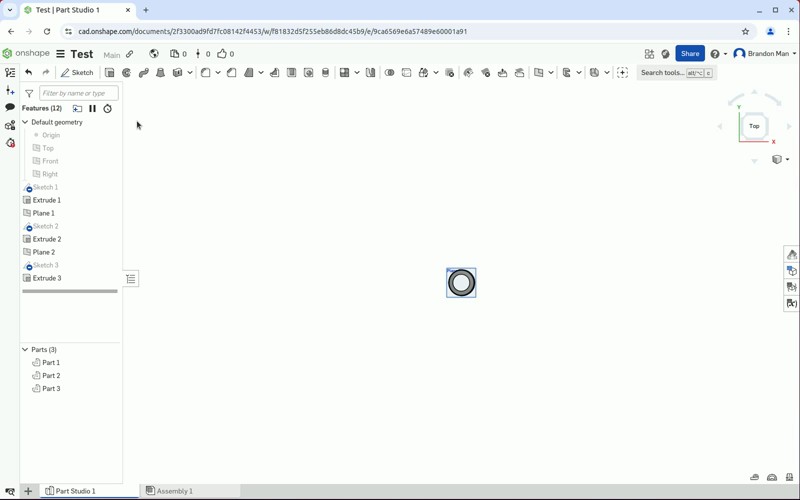
key(shift+h)
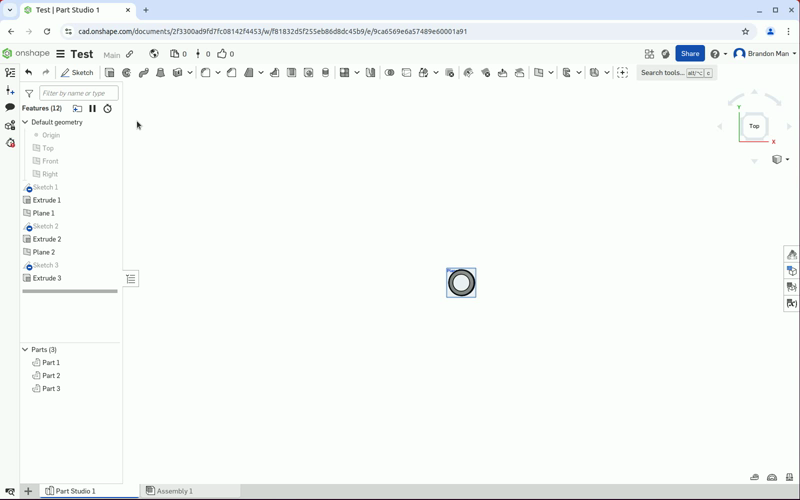
mouse_move(73, 189)
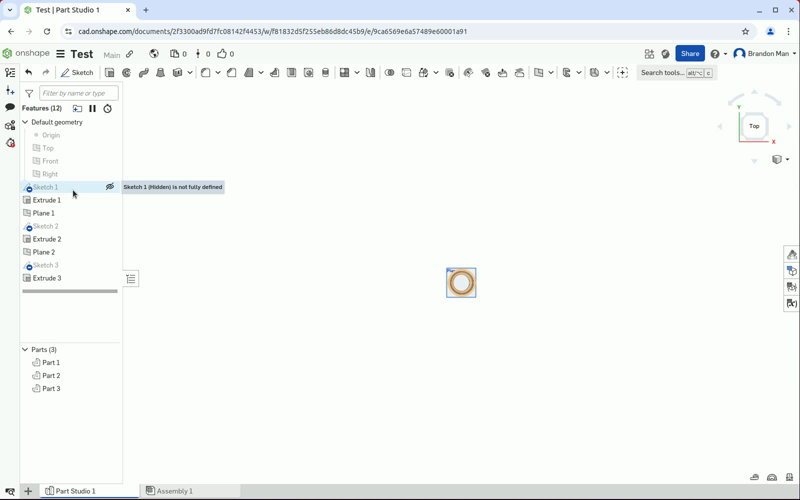
click(73, 189)
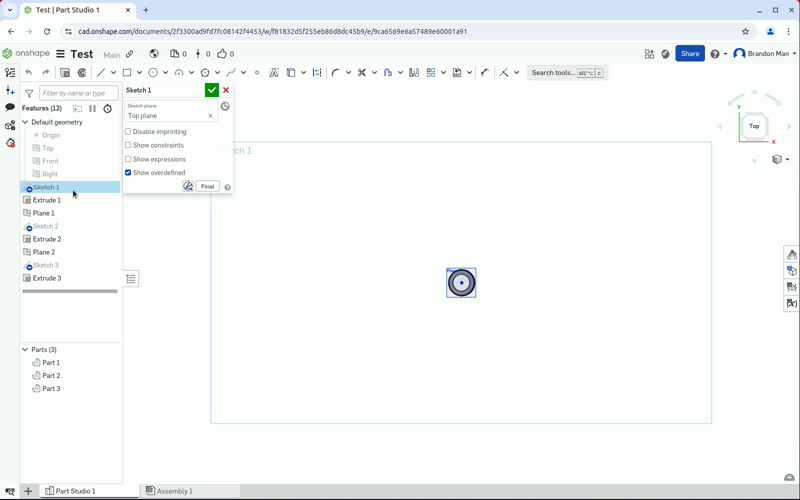
mouse_move(229, 92)
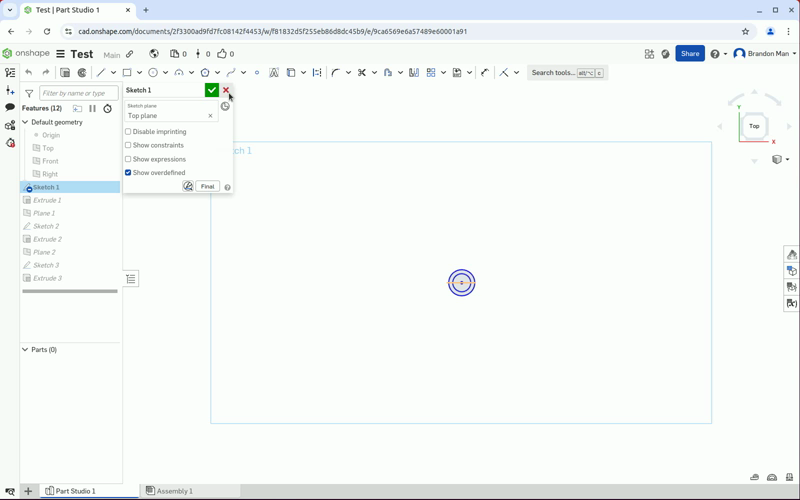
click(229, 92)
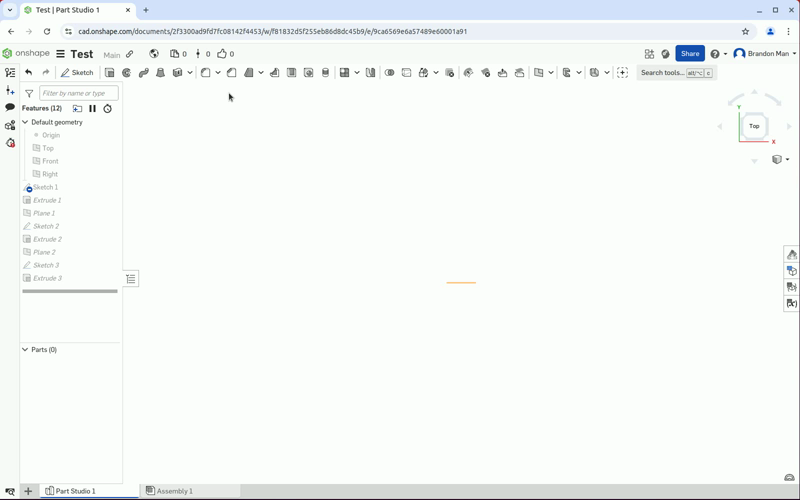
key(shift+s)
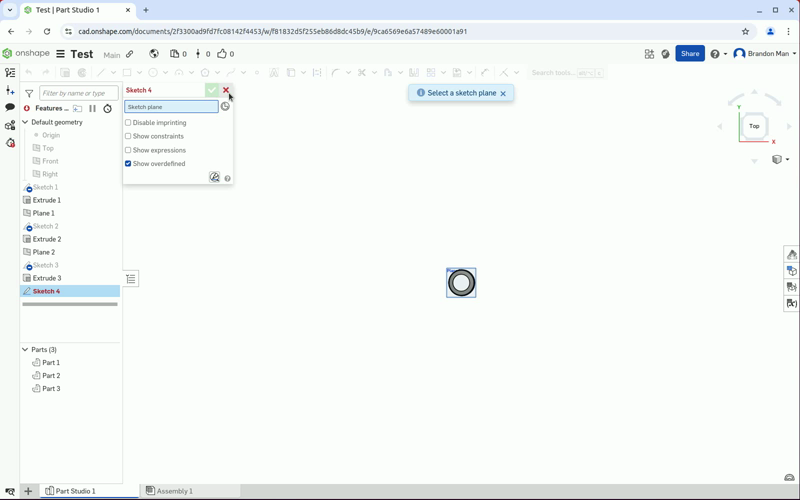
mouse_move(73, 254)
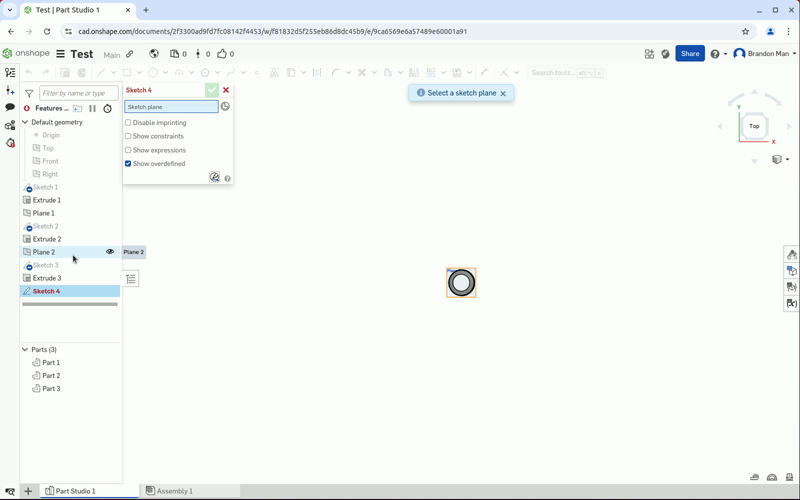
click(73, 254)
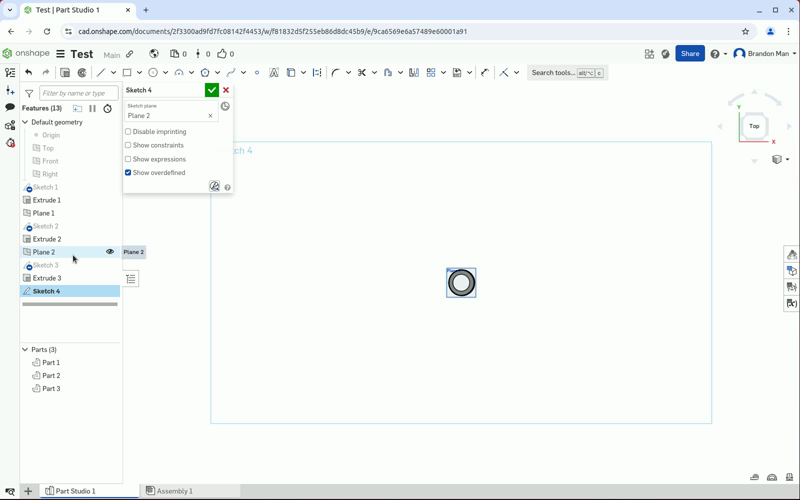
mouse_move(73, 352)
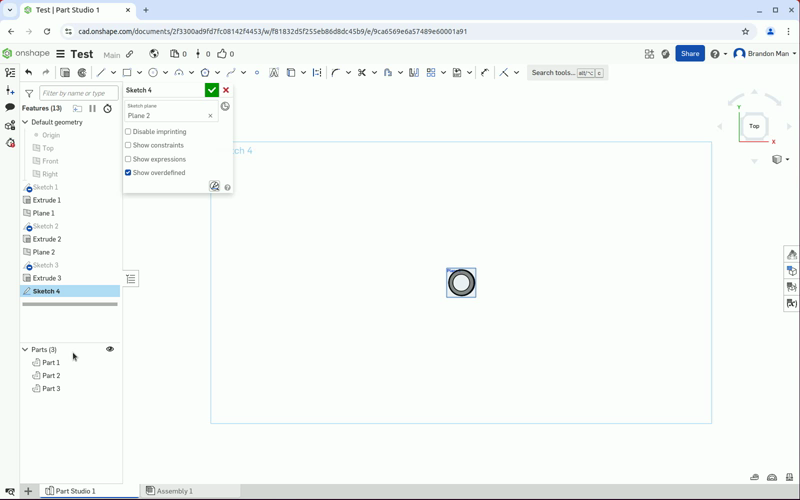
key(y)
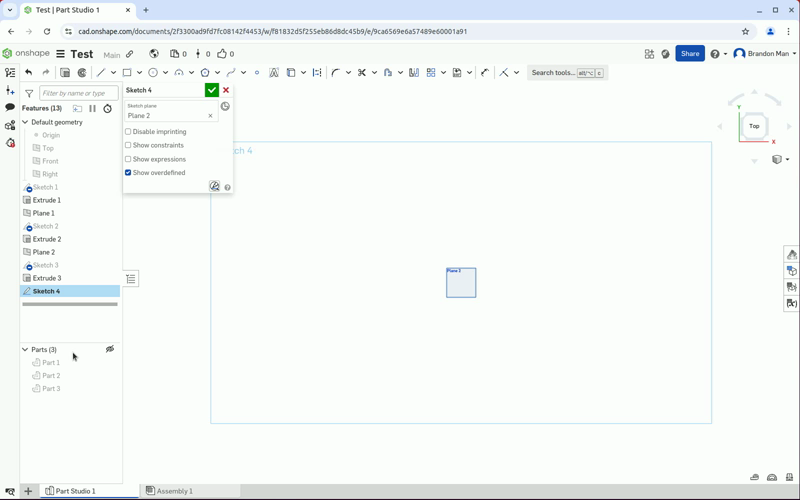
key(c)
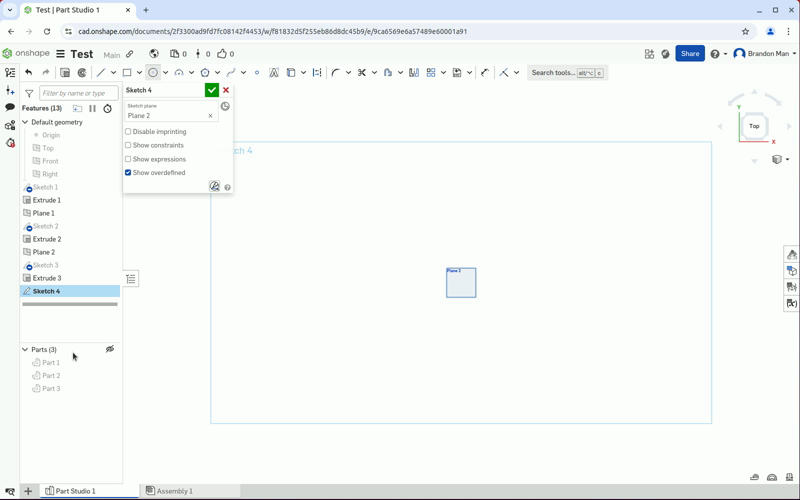
key_down(shift)
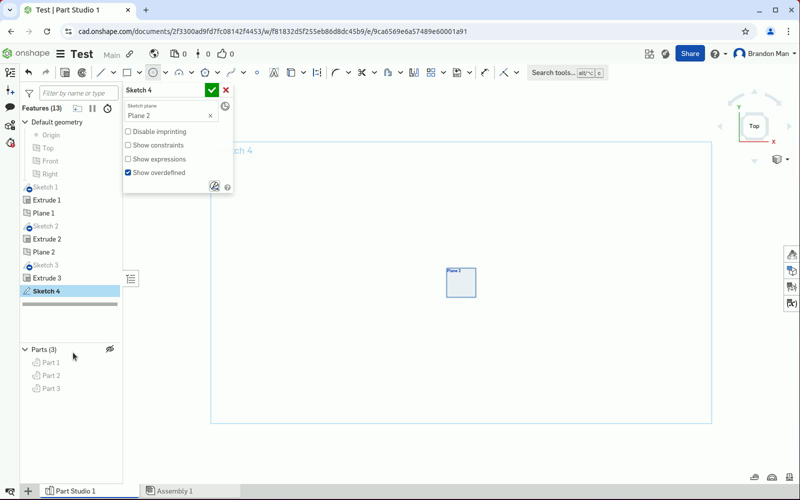
mouse_move(461, 282)
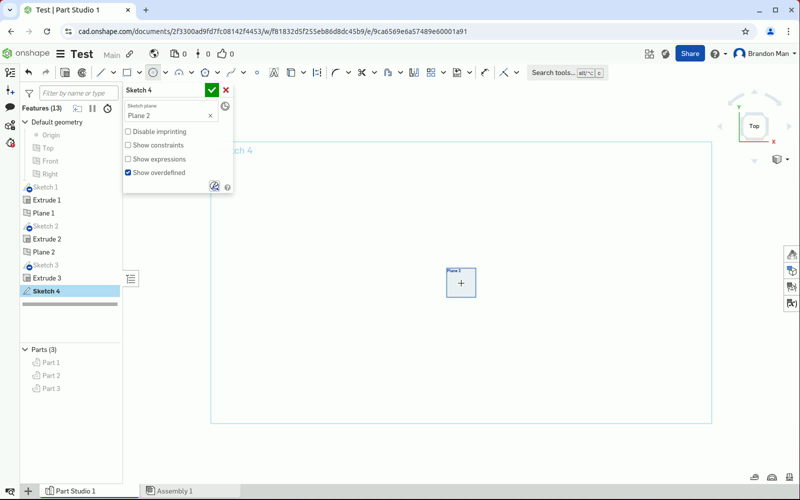
click(461, 282)
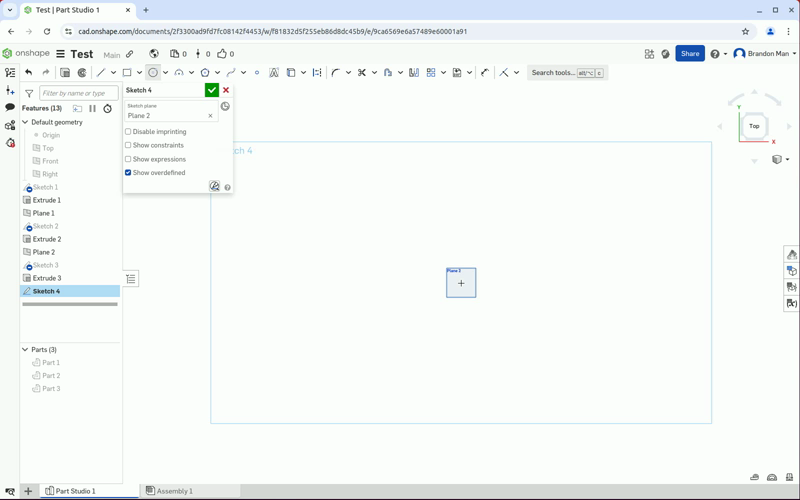
key_up(shift)
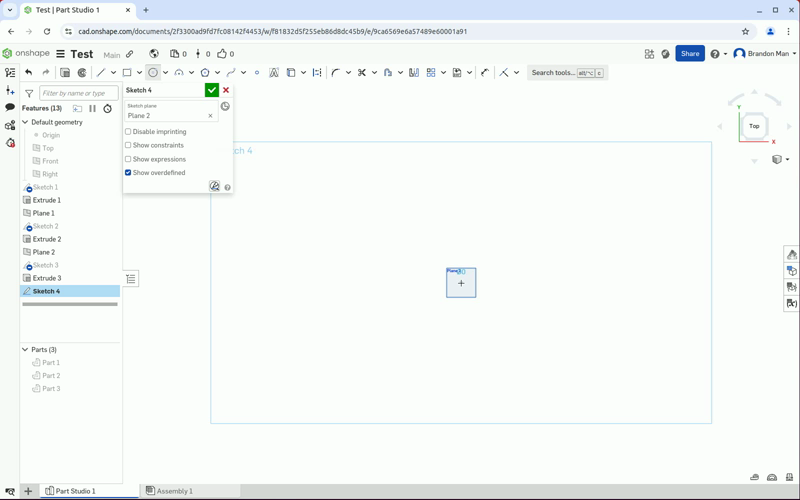
mouse_move(473, 282)
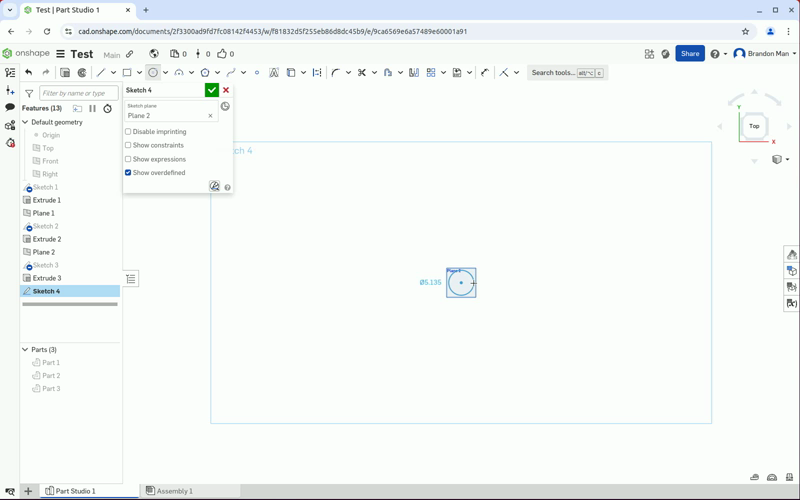
click(473, 282)
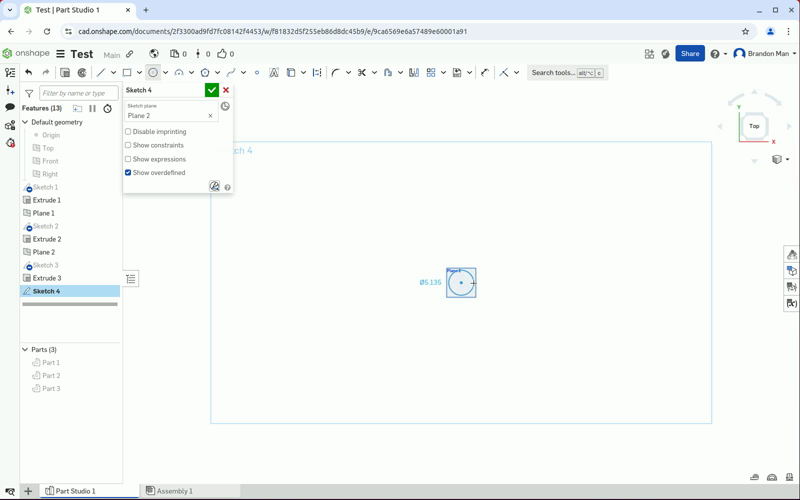
key(esc)
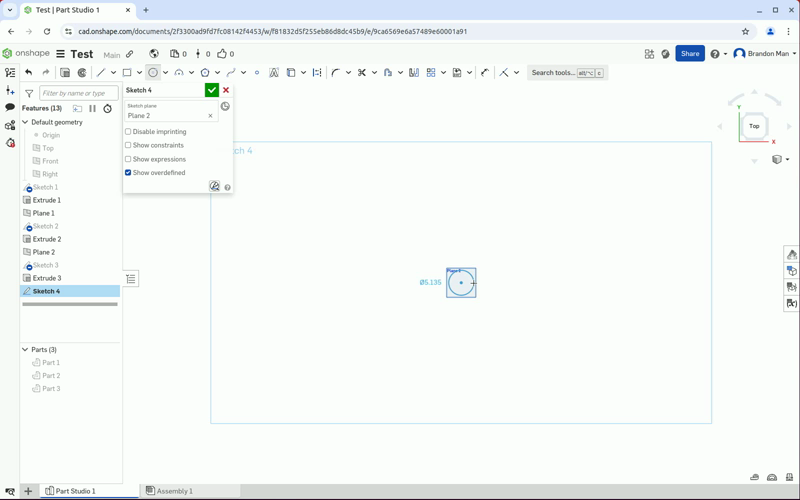
key(c)
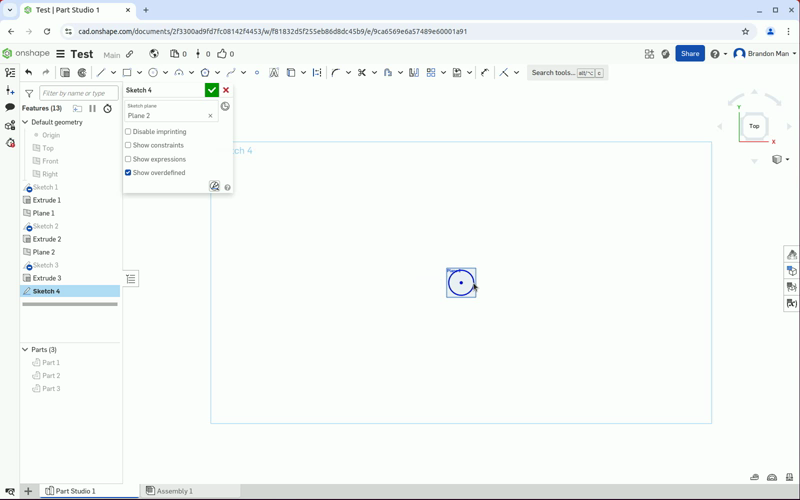
key_down(shift)
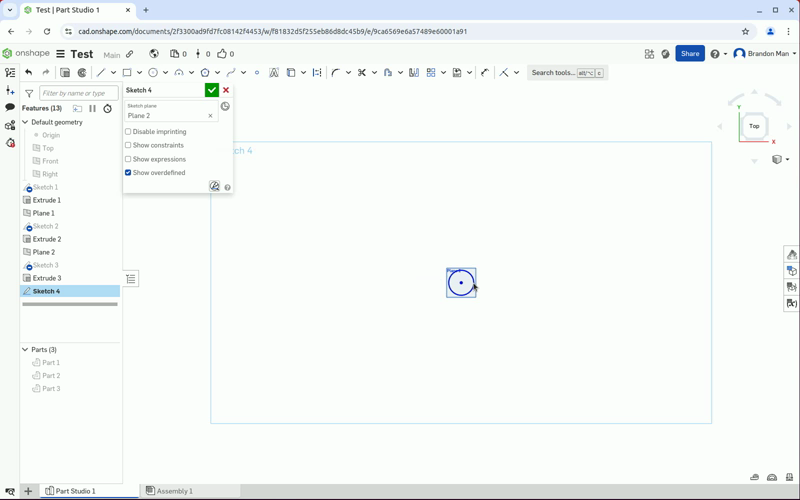
mouse_move(461, 282)
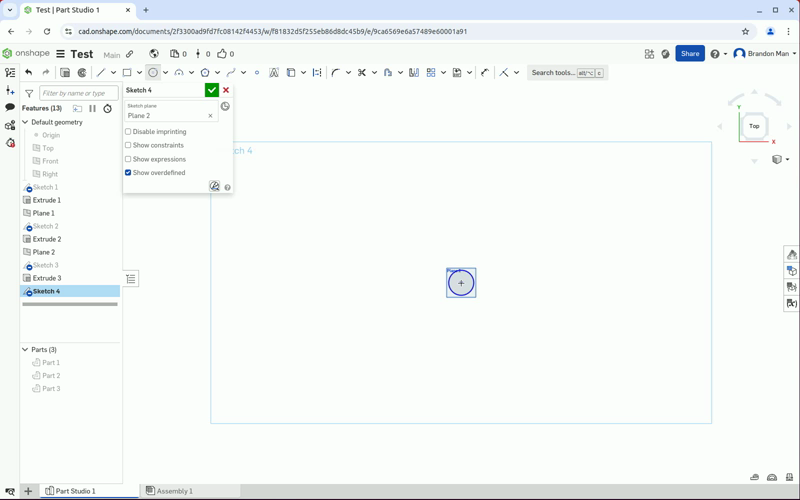
click(461, 282)
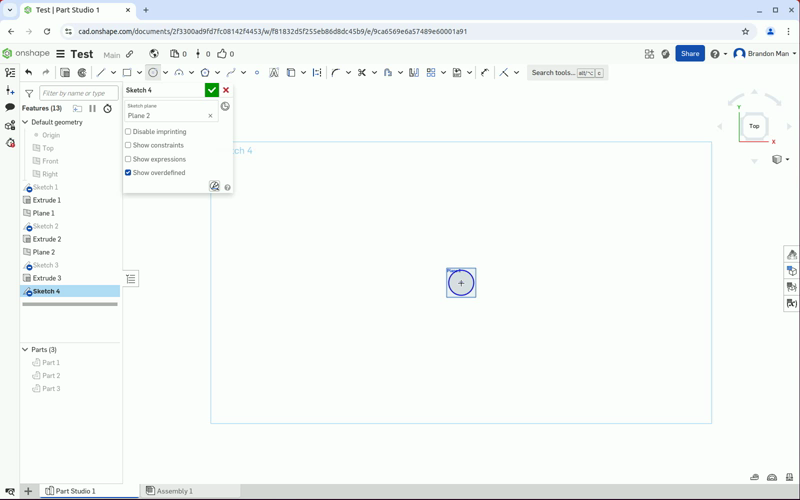
key_up(shift)
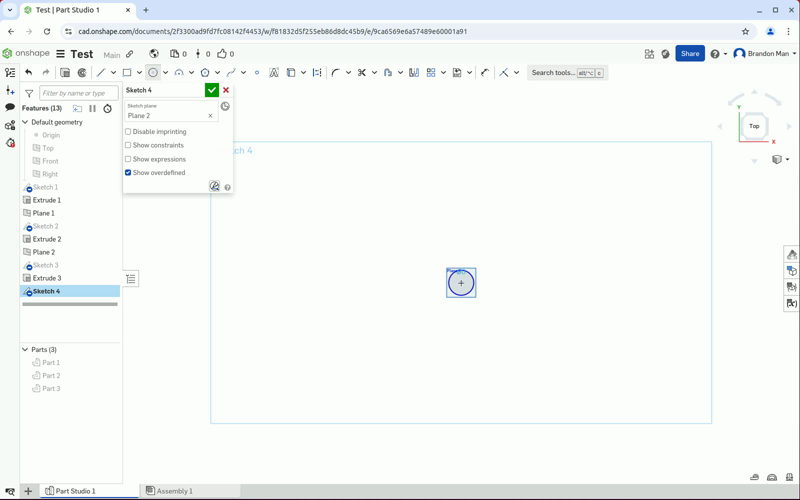
mouse_move(469, 282)
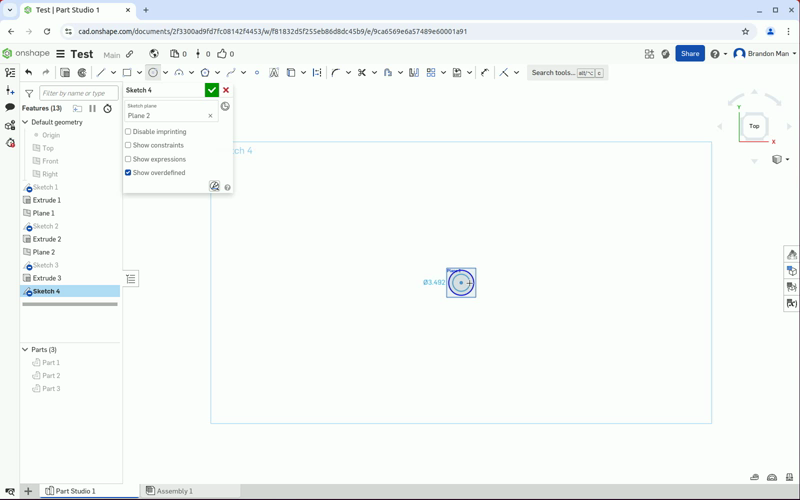
scroll(6)
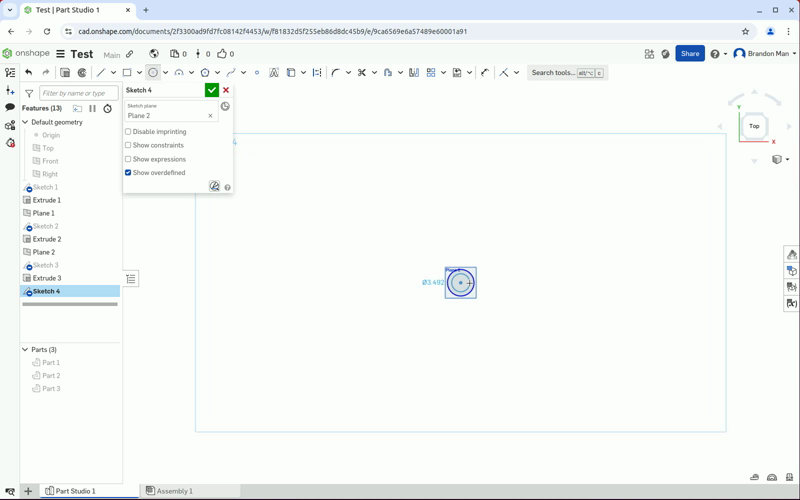
scroll(6)
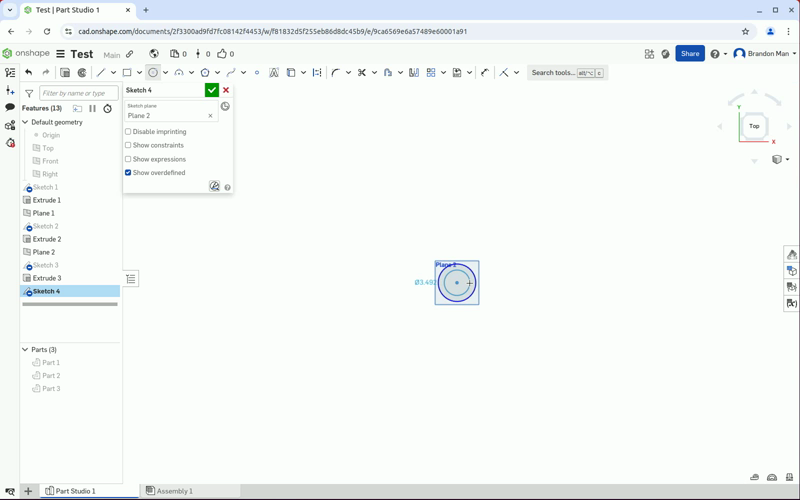
scroll(6)
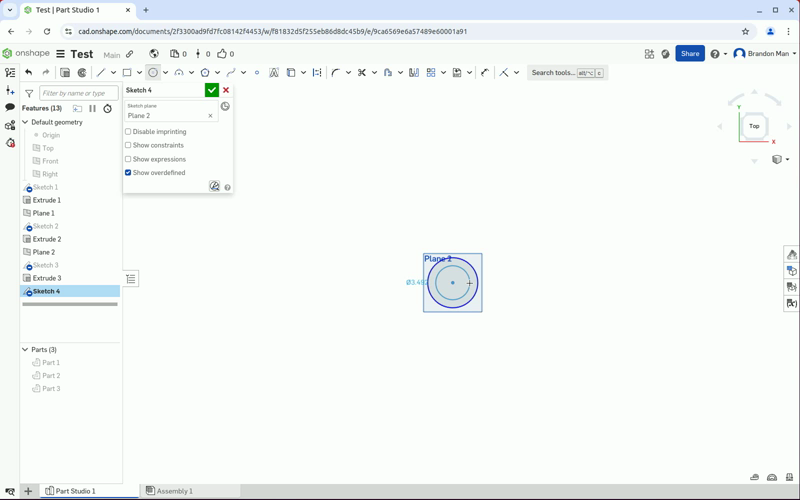
scroll(6)
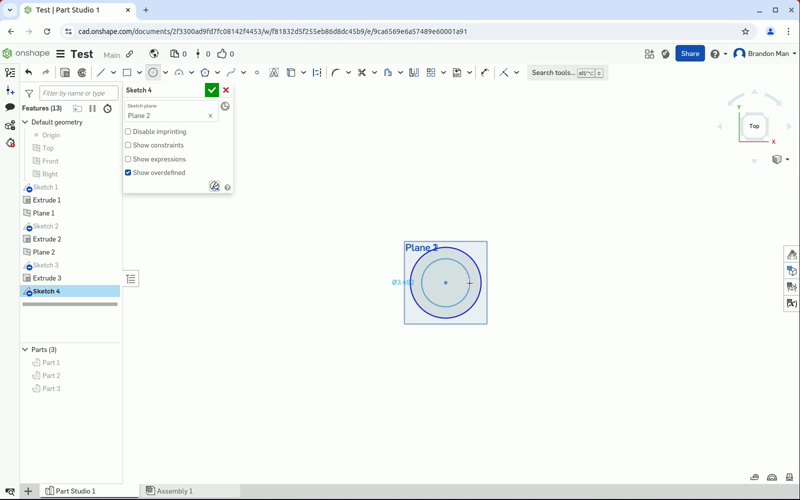
scroll(6)
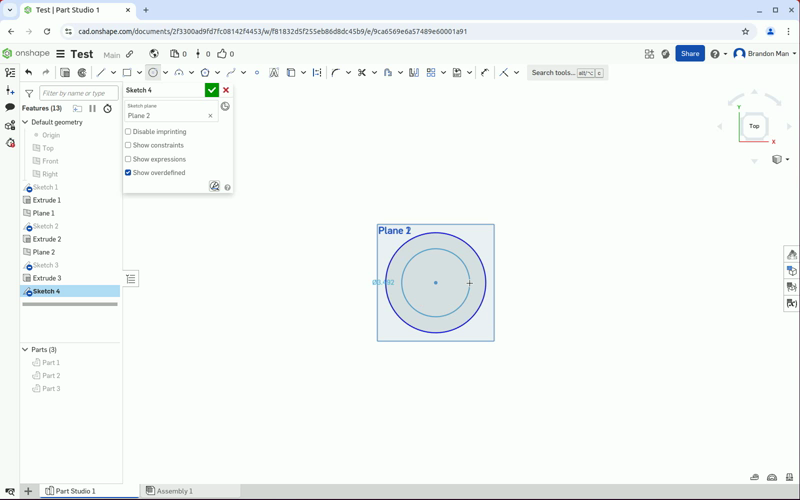
scroll(6)
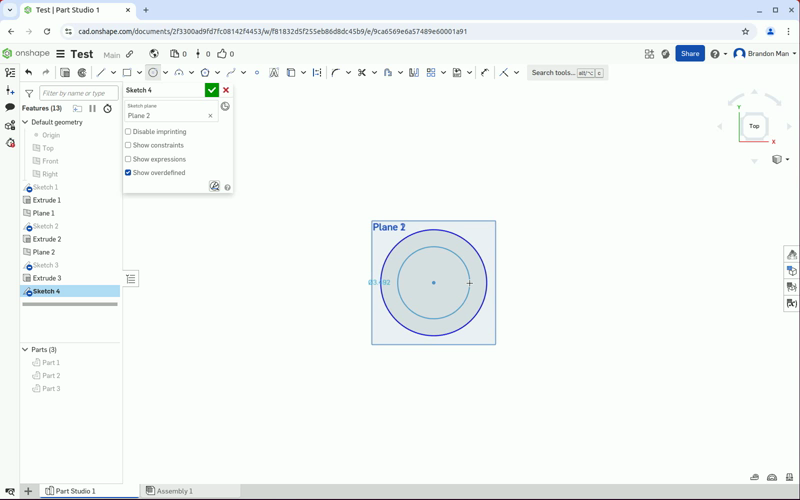
scroll(6)
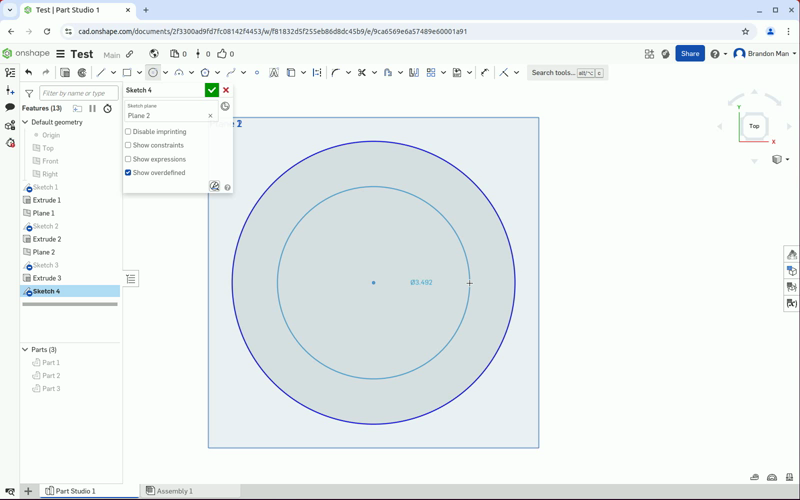
click(469, 282)
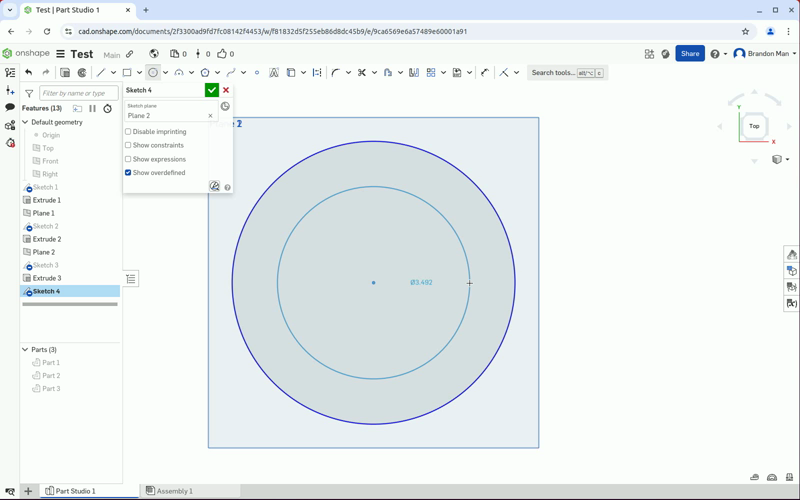
scroll(-6)
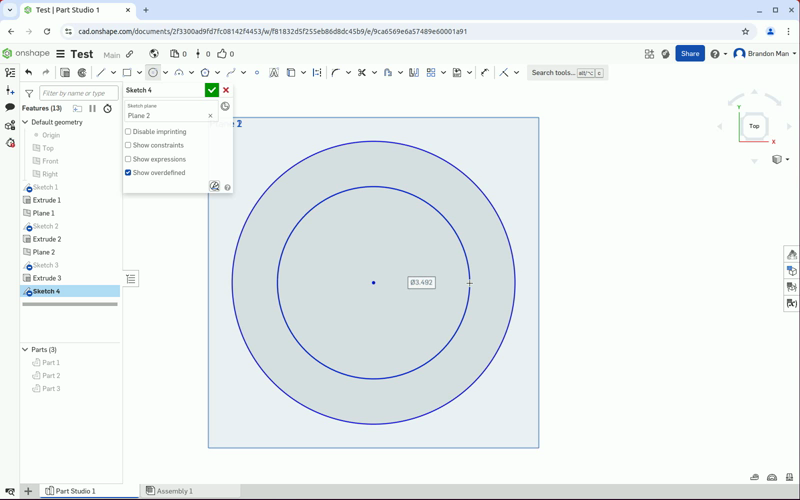
scroll(-6)
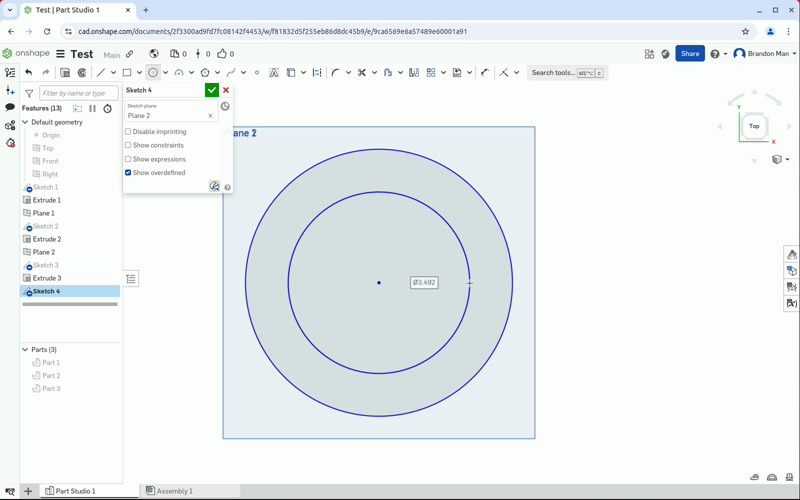
scroll(-6)
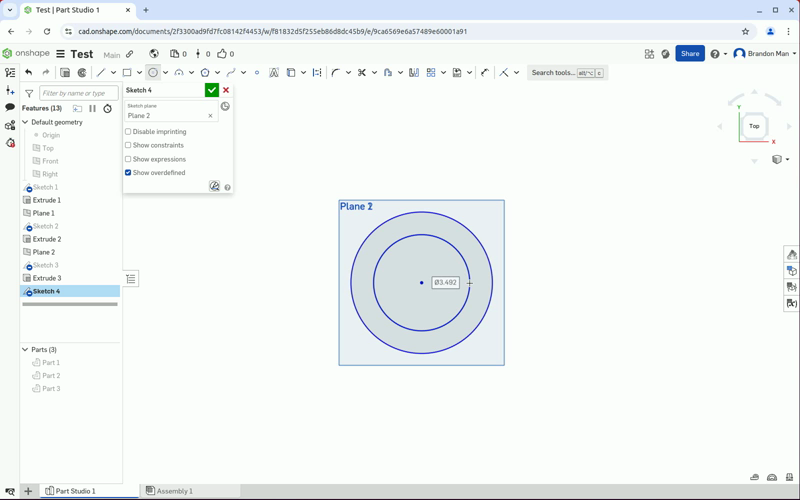
scroll(-6)
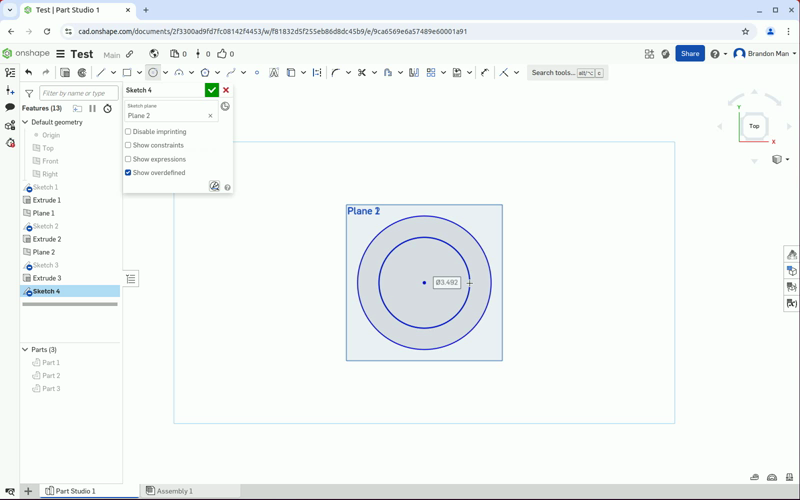
scroll(-6)
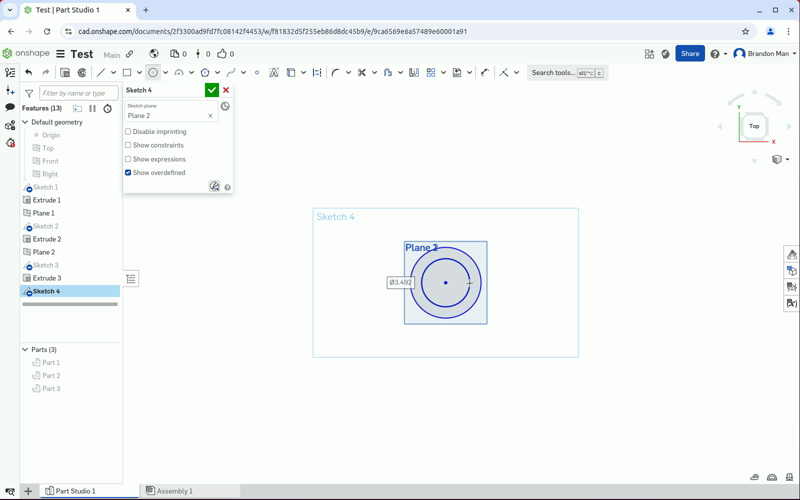
scroll(-6)
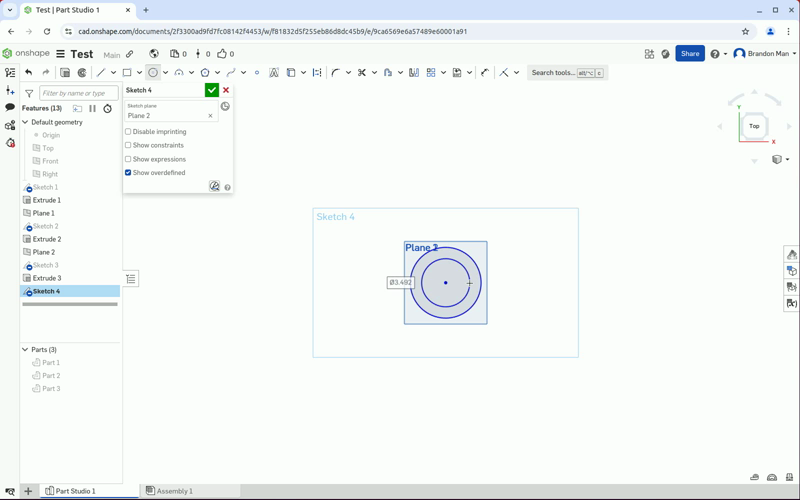
scroll(-6)
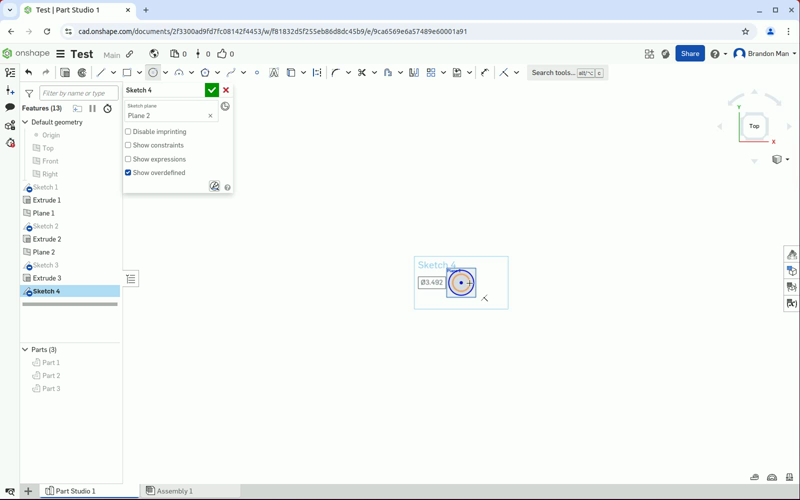
key(esc)
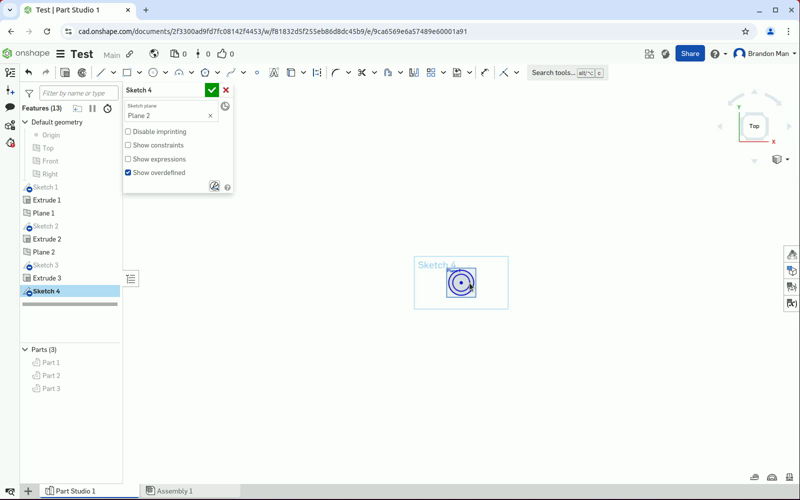
mouse_move(460, 293)
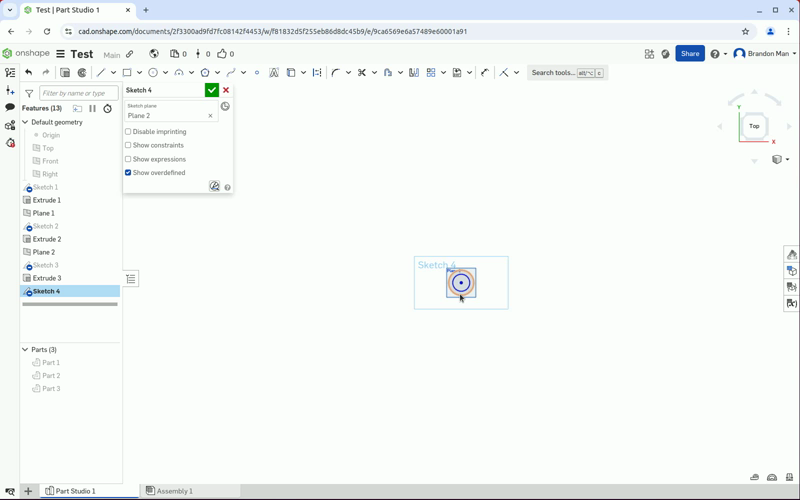
scroll(6)
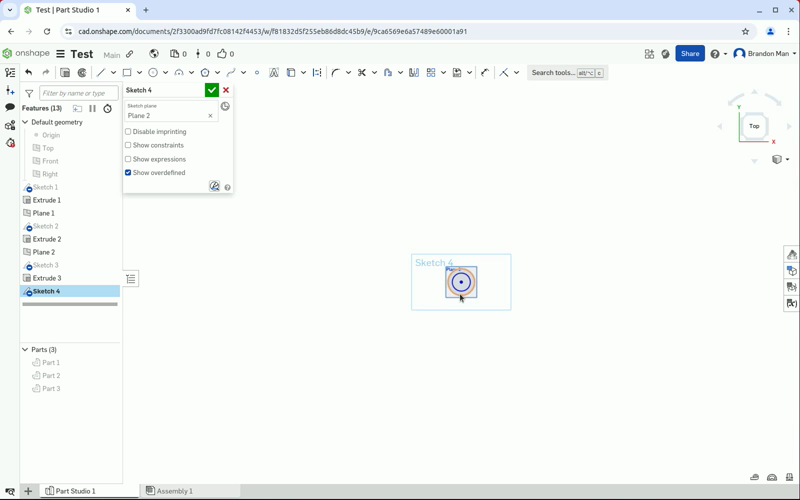
scroll(6)
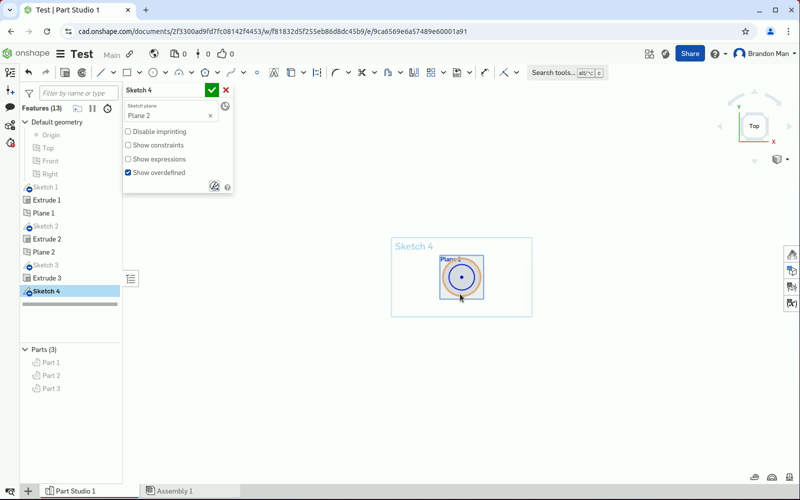
scroll(6)
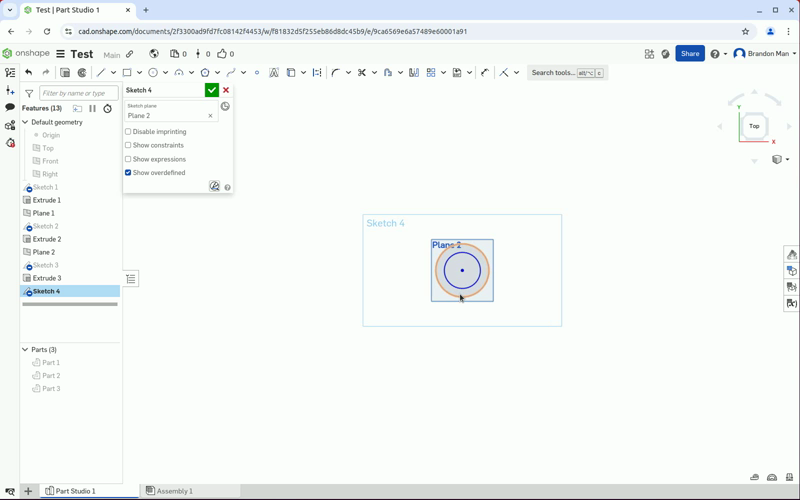
scroll(6)
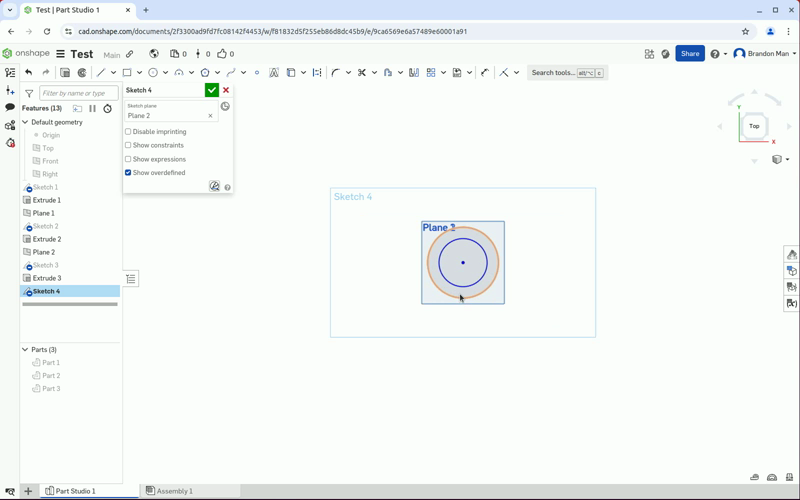
scroll(6)
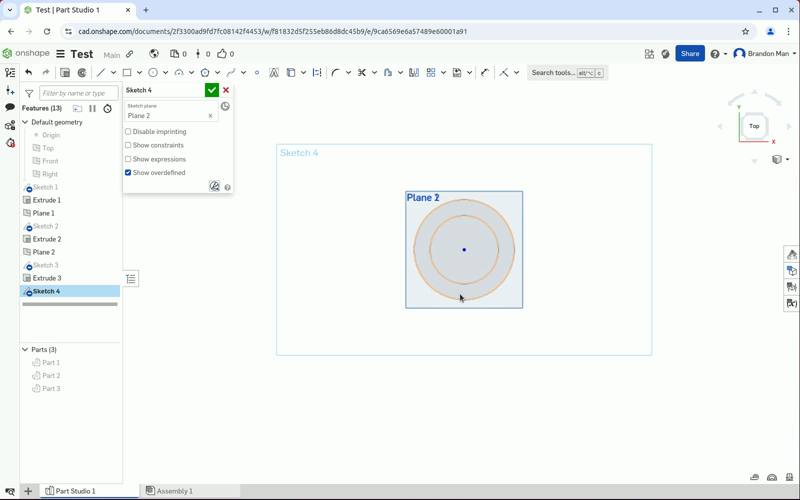
scroll(6)
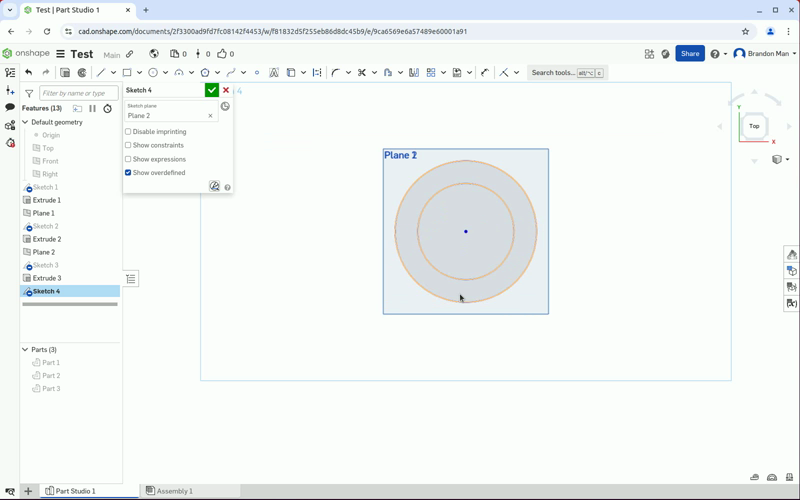
scroll(6)
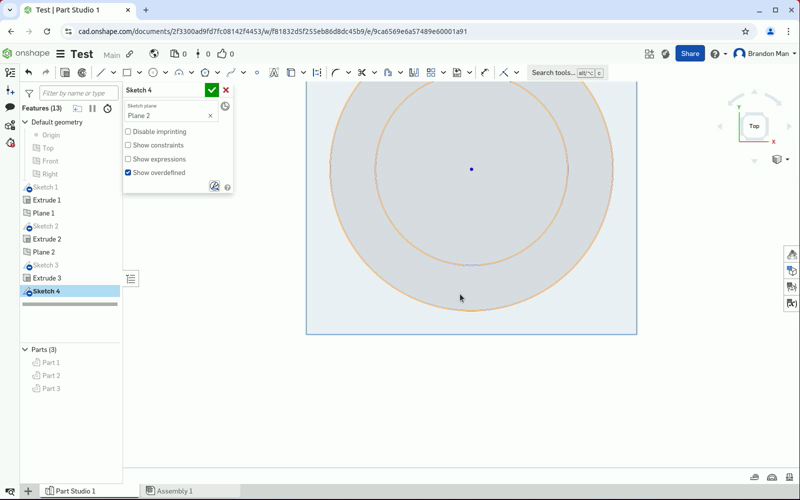
click(460, 293)
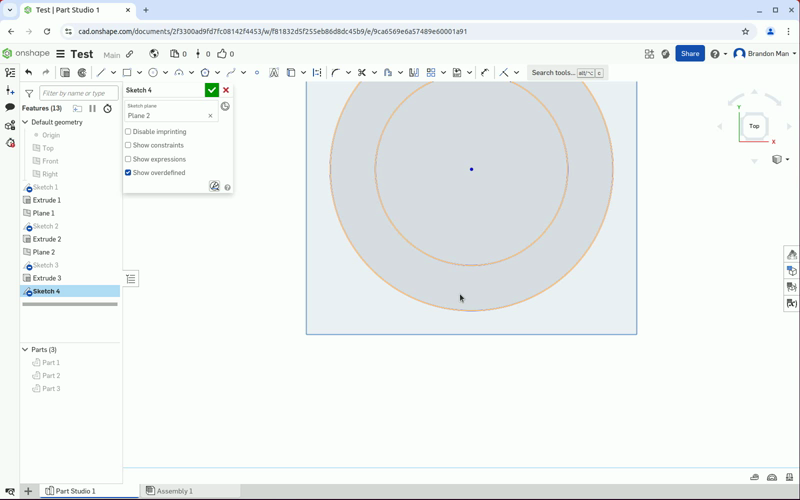
scroll(-6)
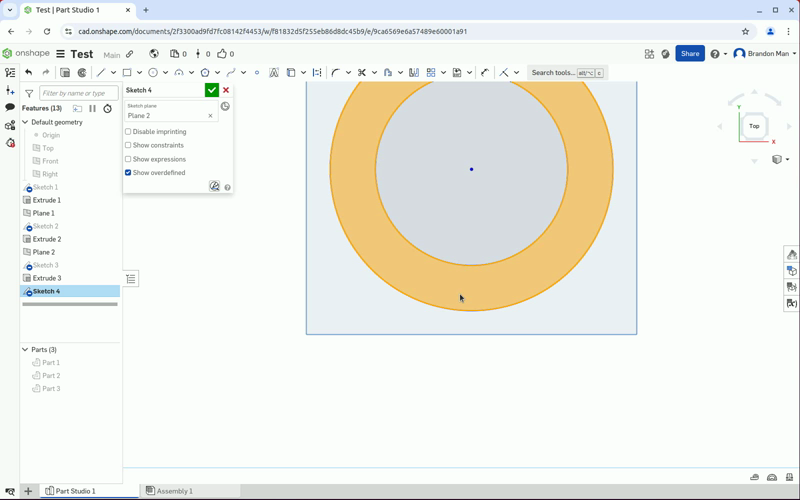
scroll(-6)
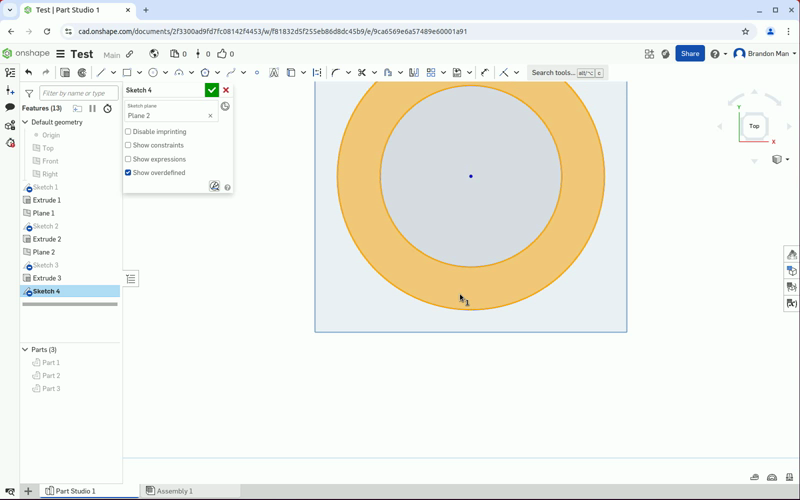
scroll(-6)
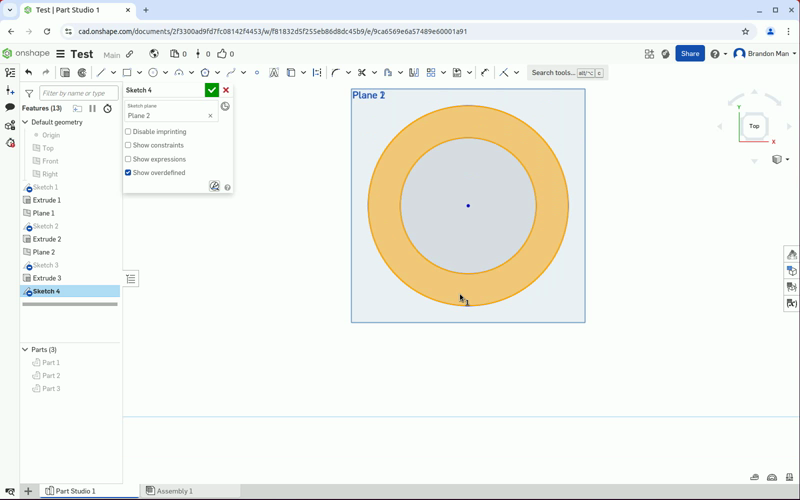
scroll(-6)
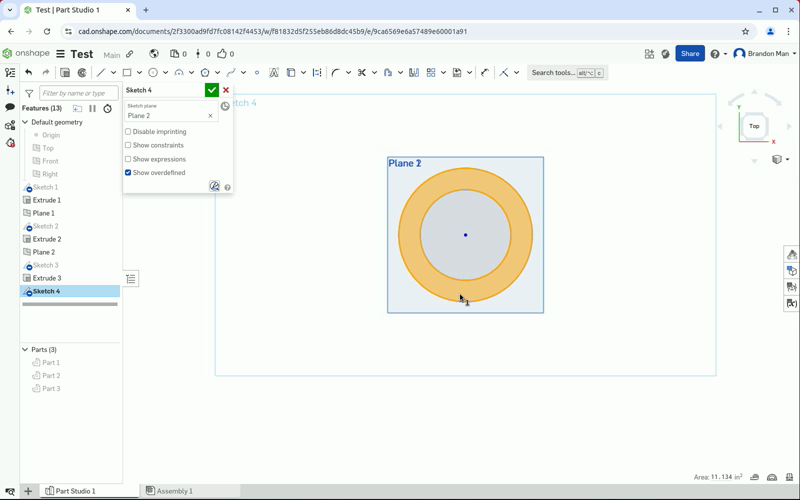
scroll(-6)
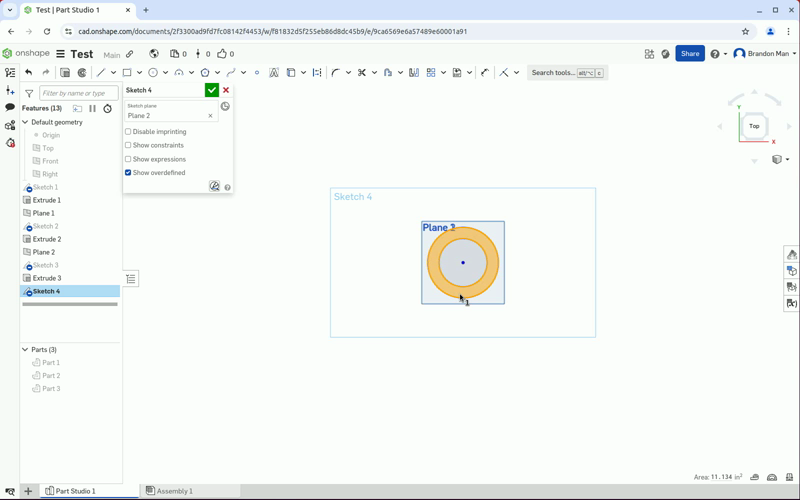
scroll(-6)
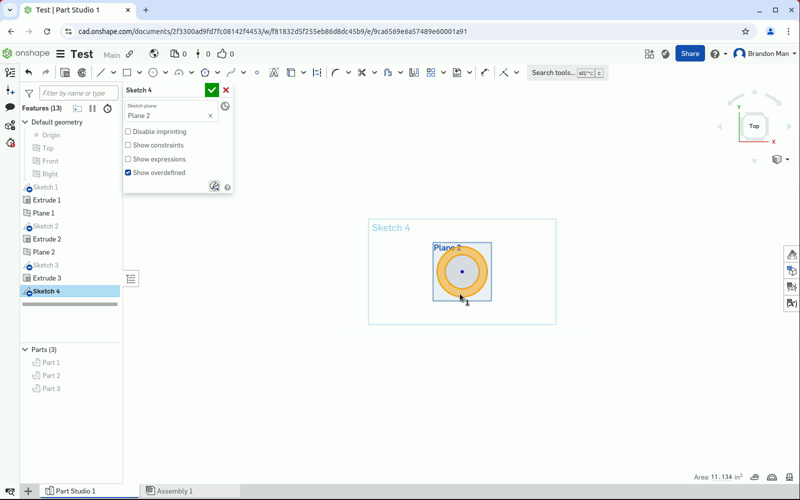
scroll(-6)
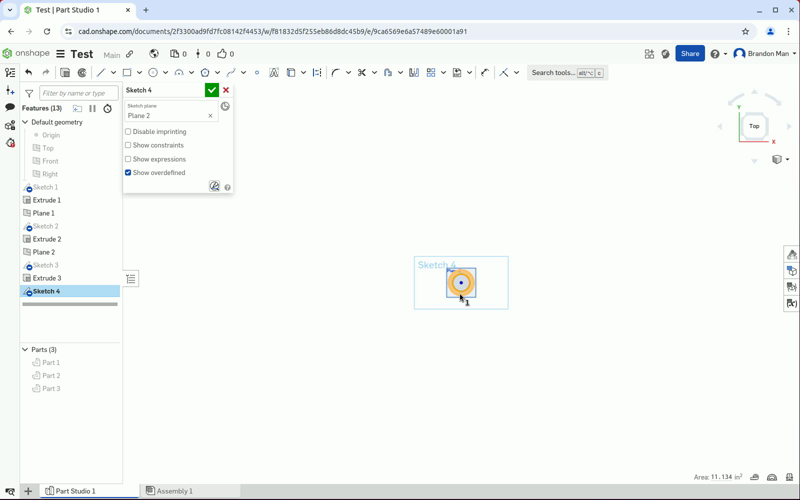
mouse_move(73, 352)
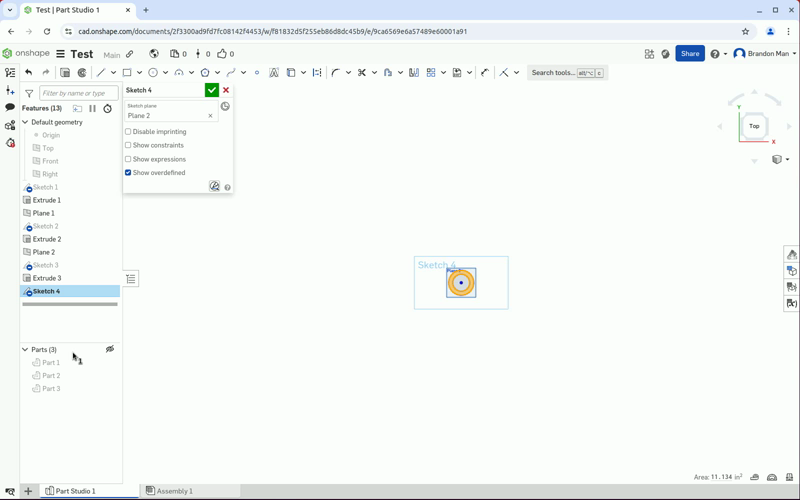
key(shift+y)
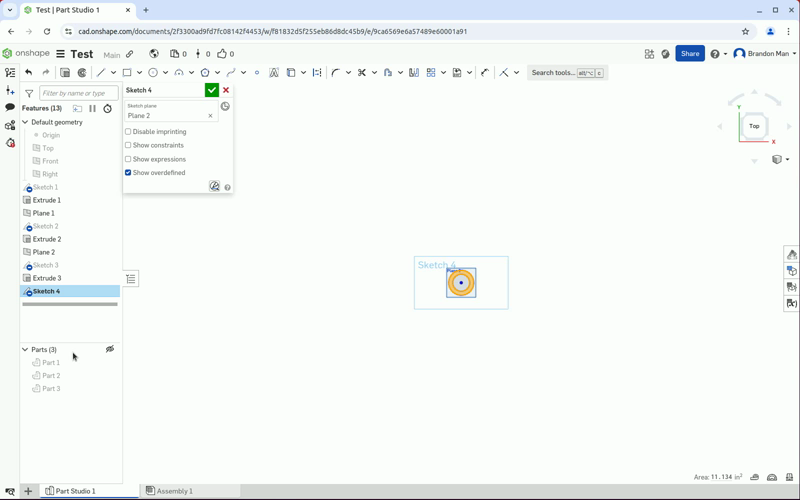
key(shift+e)
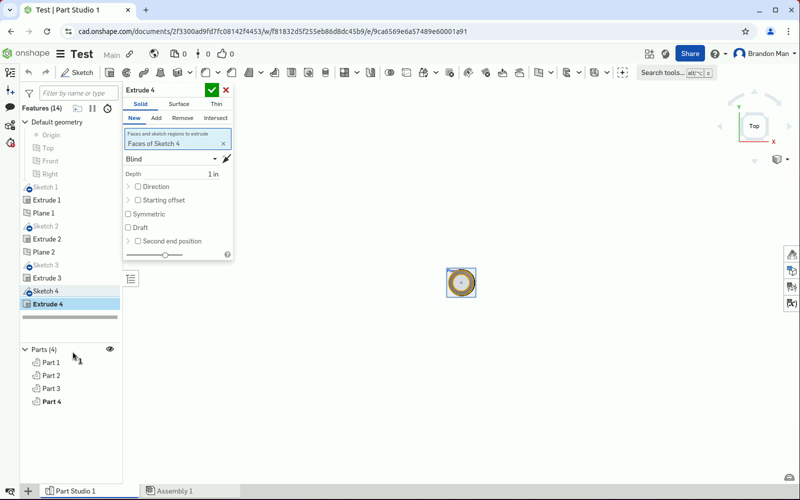
mouse_move(143, 106)
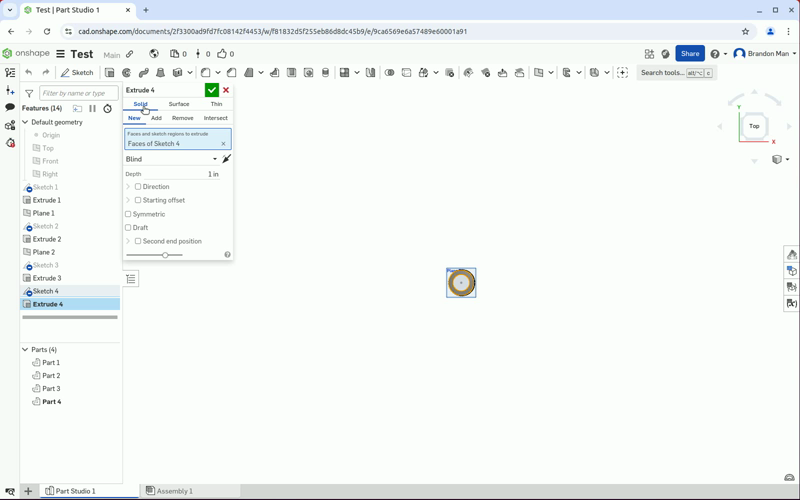
click(143, 106)
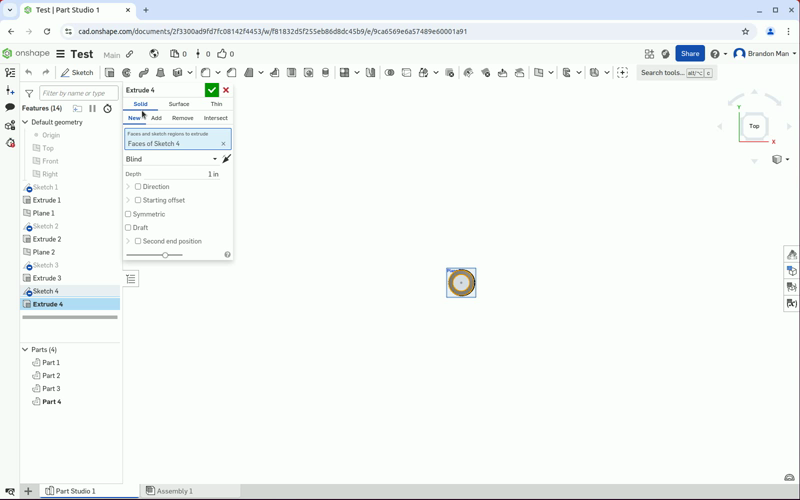
mouse_move(137, 120)
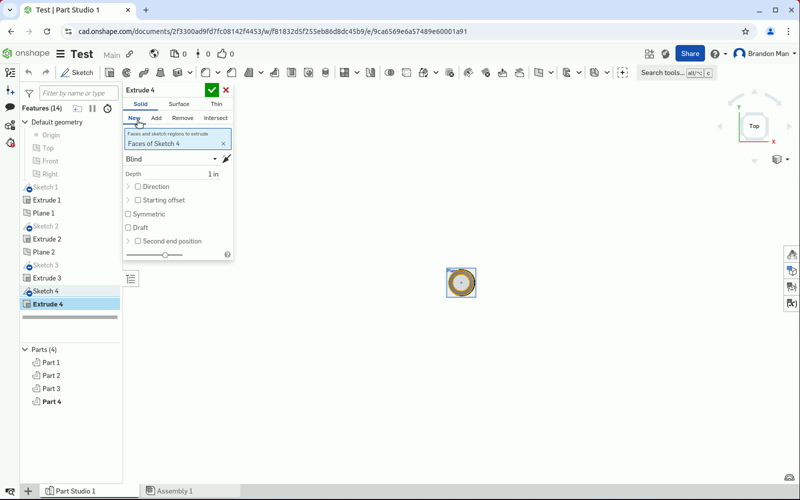
click(137, 120)
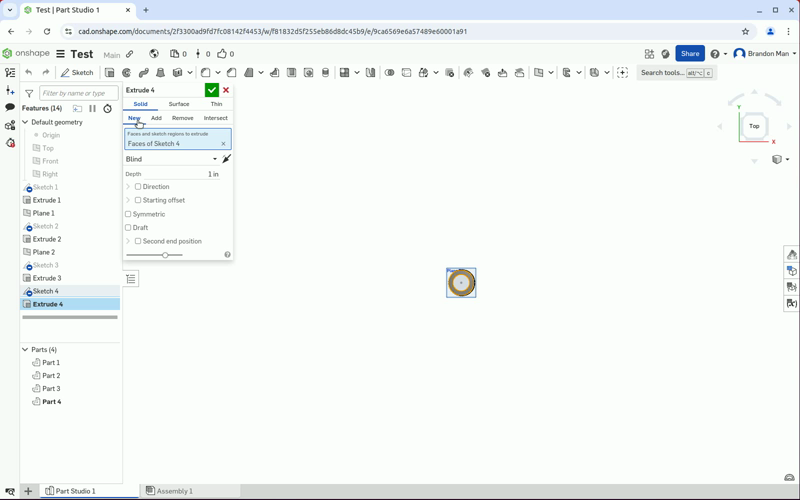
key(tab, 4)
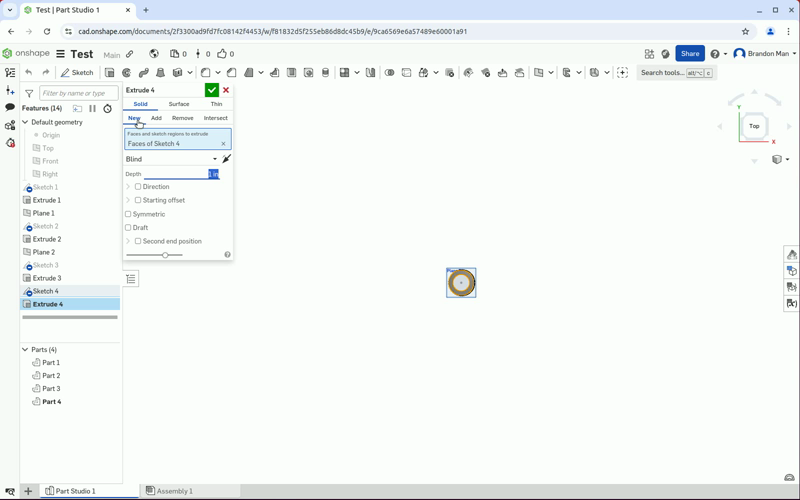
text(8.425)
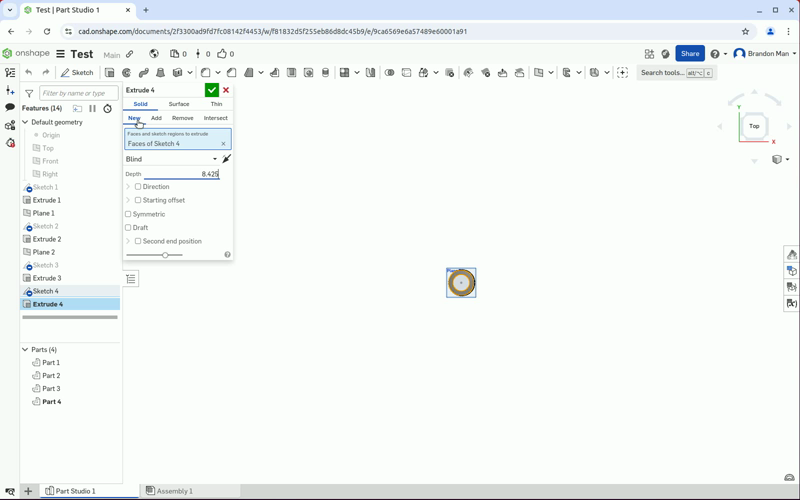
key(enter)
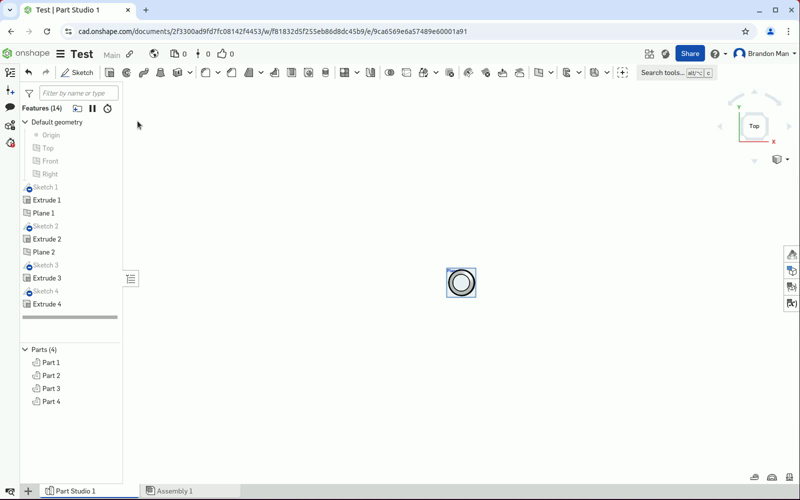
key(shift+h)
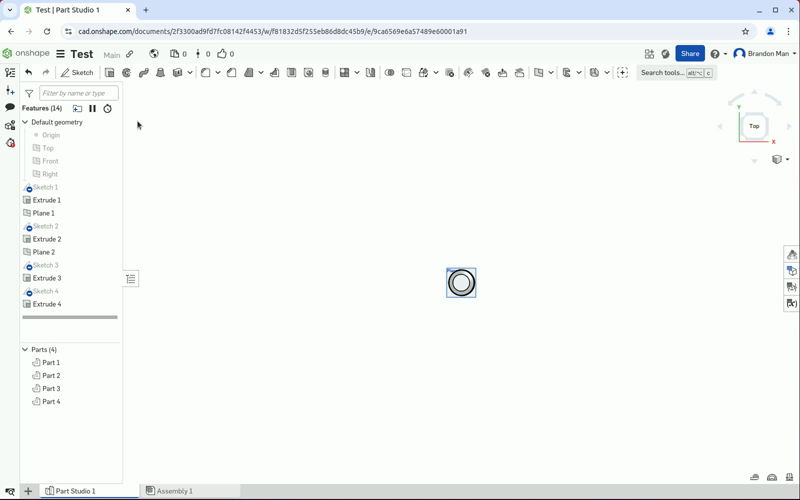
key(shift+h)
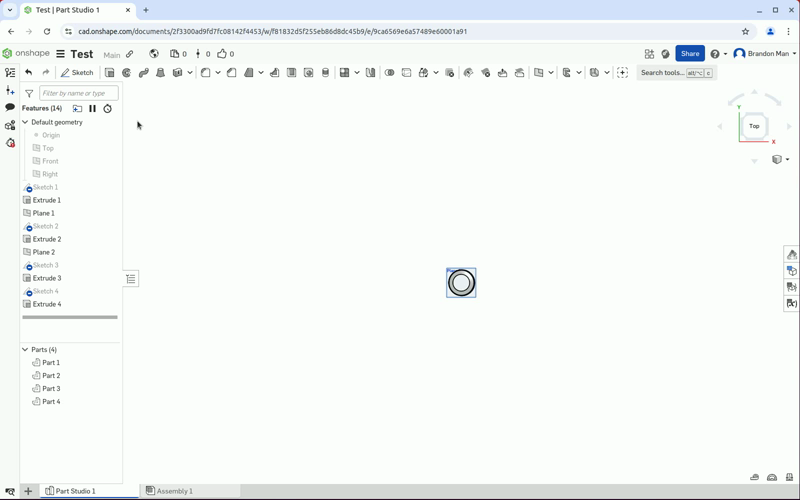
mouse_move(73, 189)
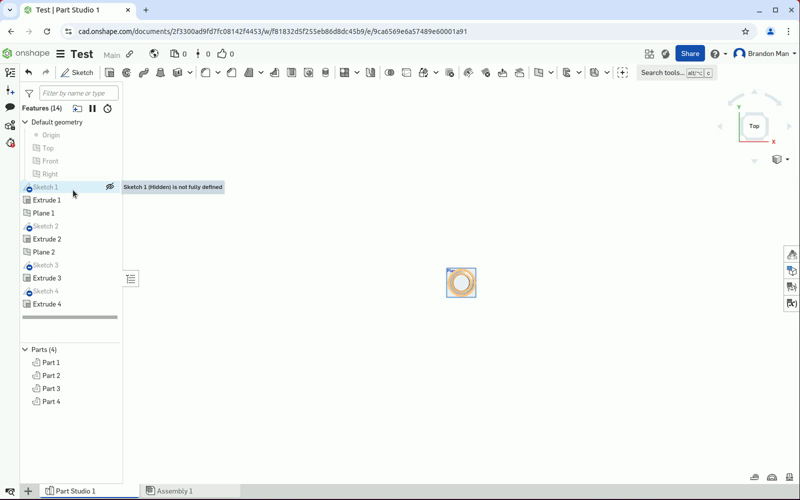
click(73, 189)
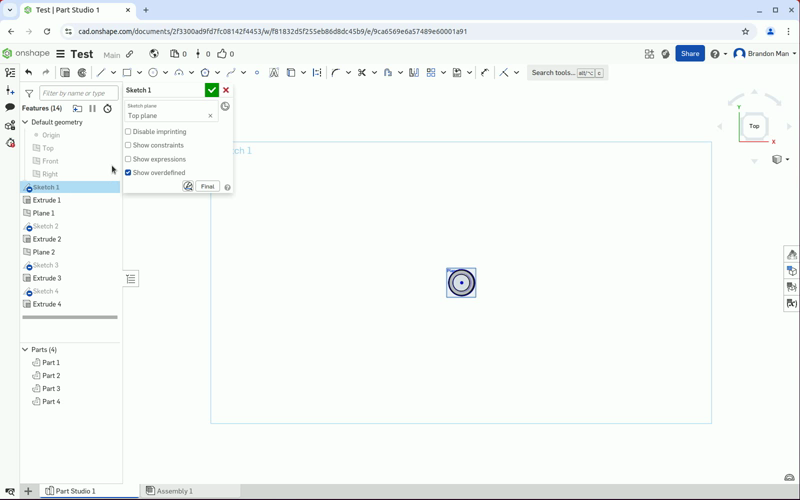
mouse_move(229, 92)
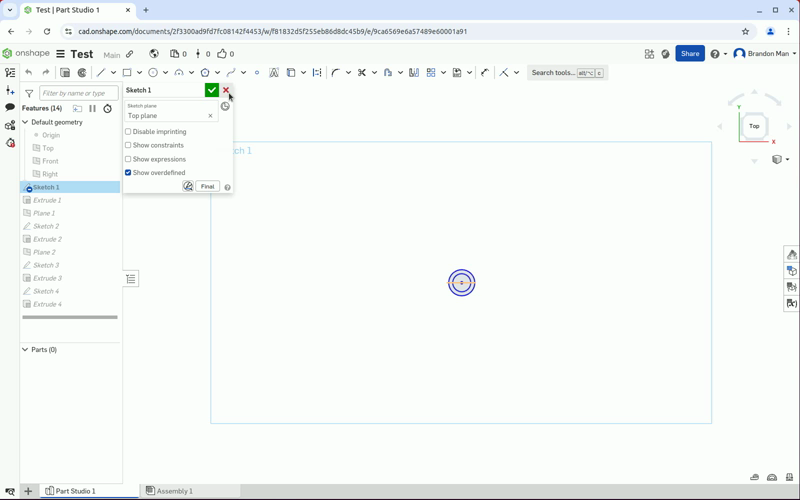
click(229, 92)
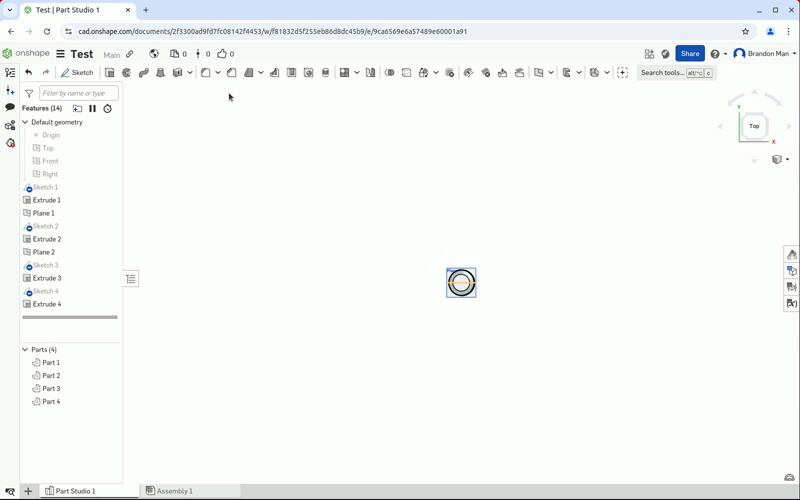
mouse_move(541, 75)
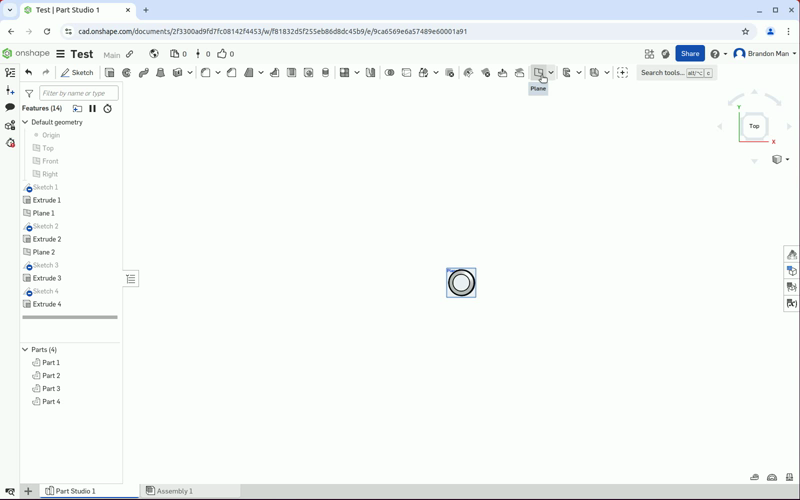
click(541, 75)
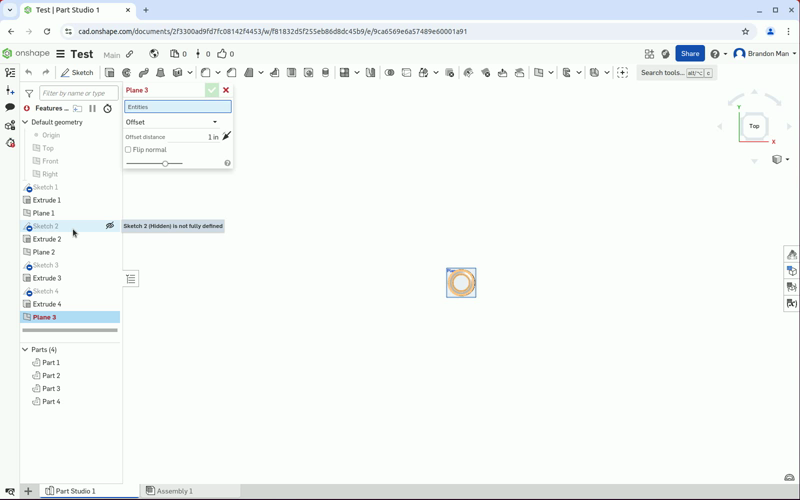
scroll(3)
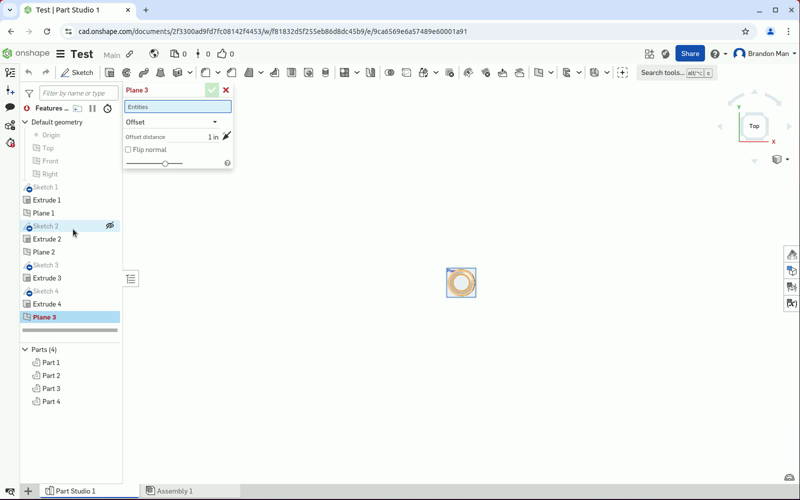
mouse_move(73, 150)
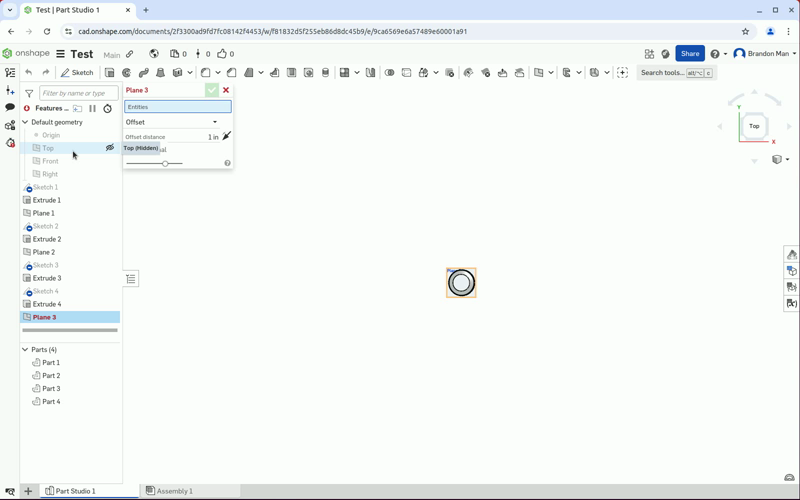
click(73, 150)
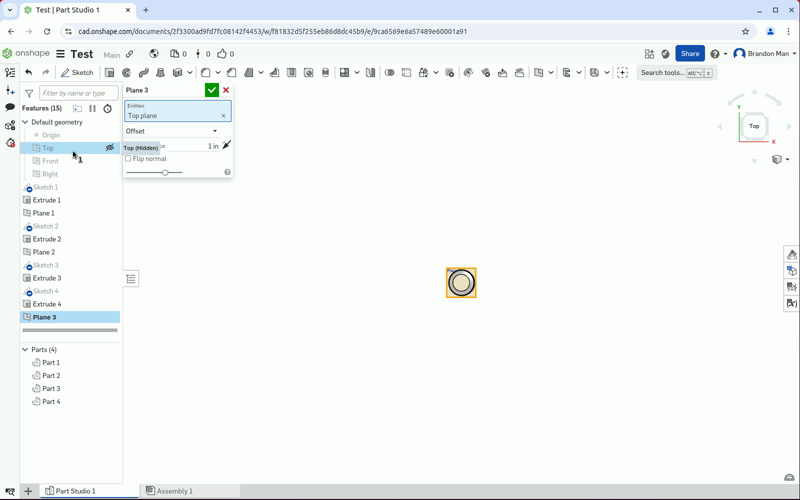
key(tab, 2)
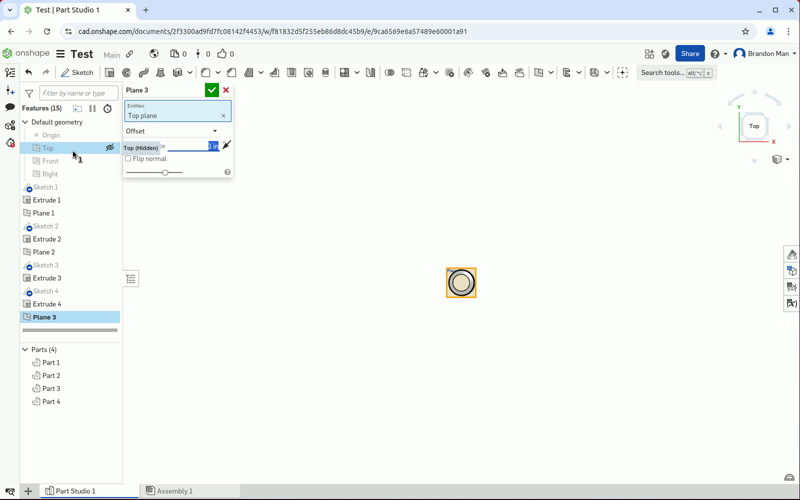
text(15.652)
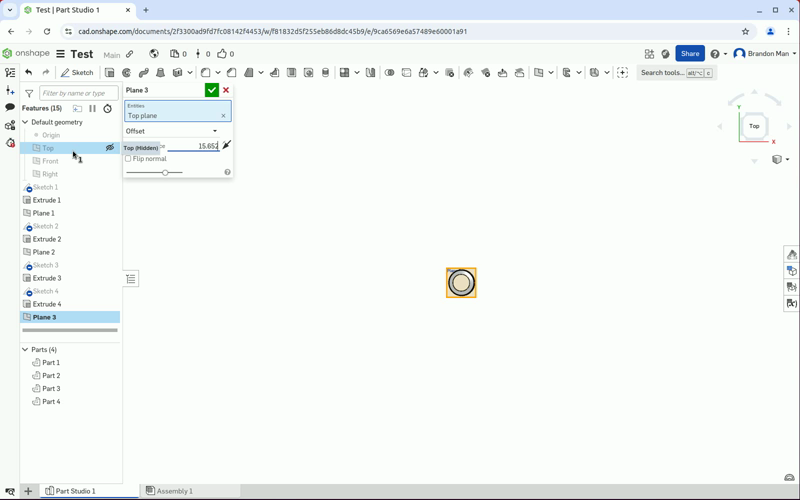
key(enter, 2)
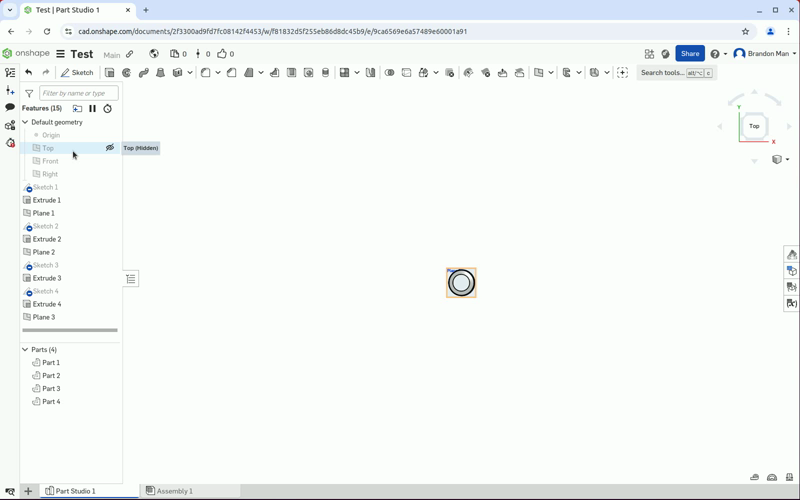
key(shift+s)
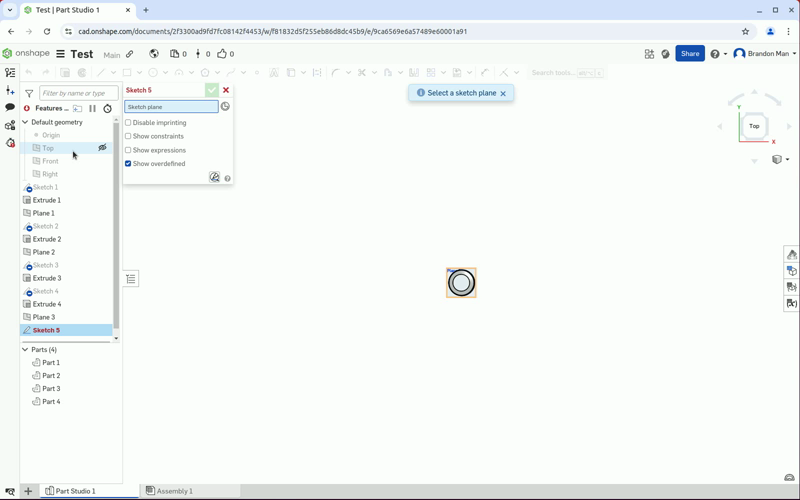
mouse_move(69, 319)
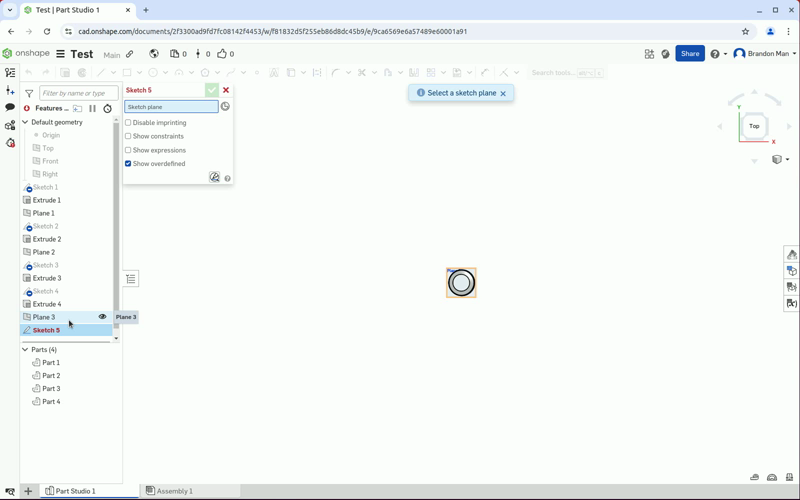
click(69, 319)
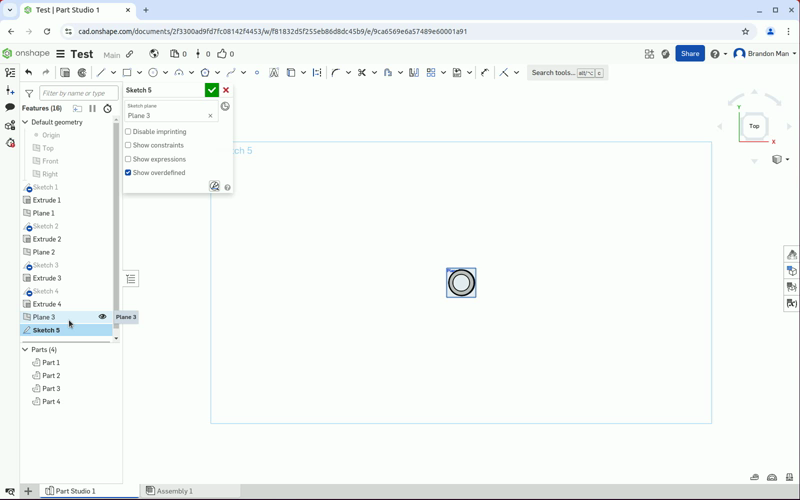
mouse_move(73, 352)
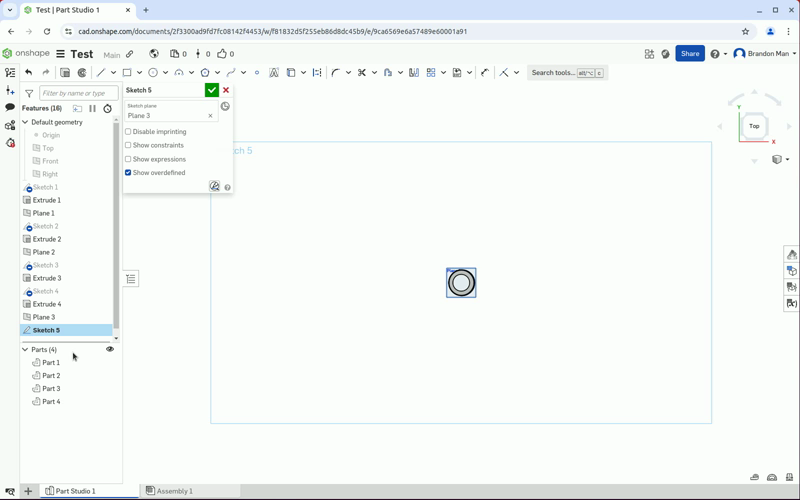
key(y)
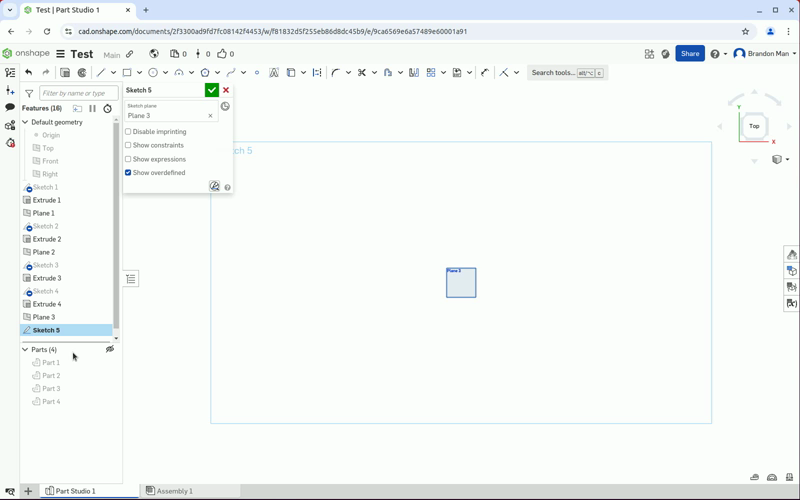
key(c)
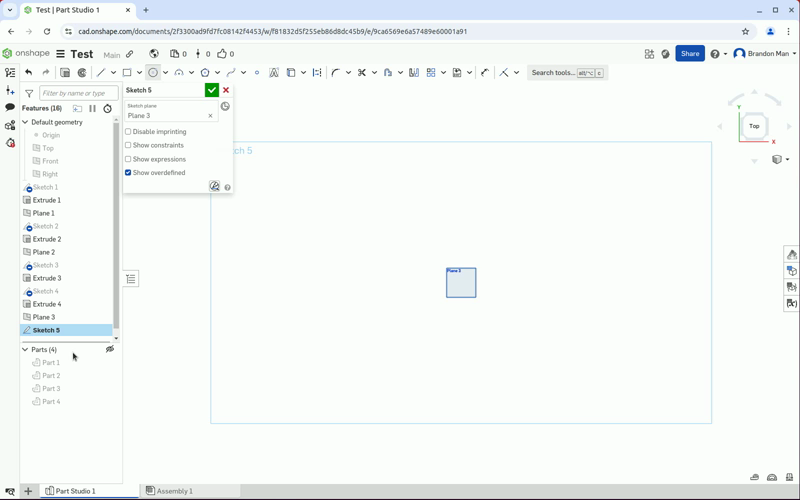
key_down(shift)
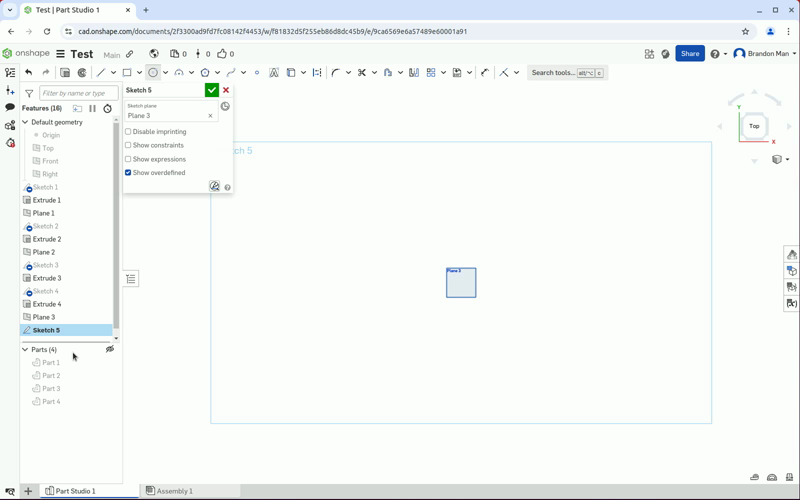
mouse_move(461, 282)
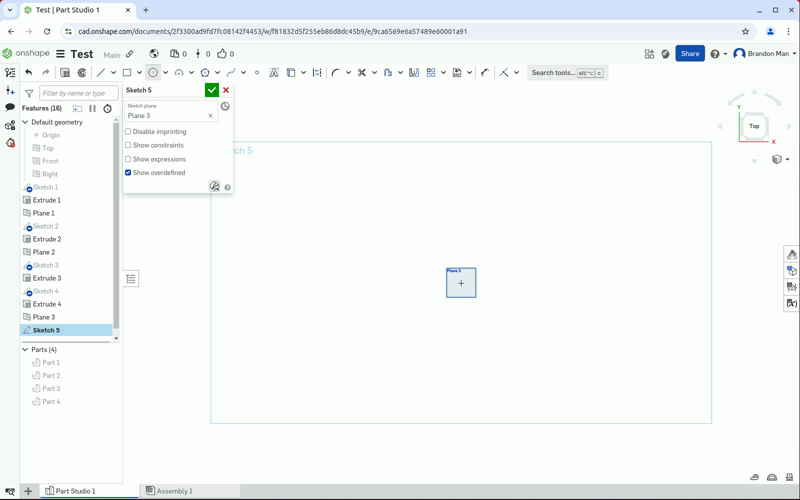
click(461, 282)
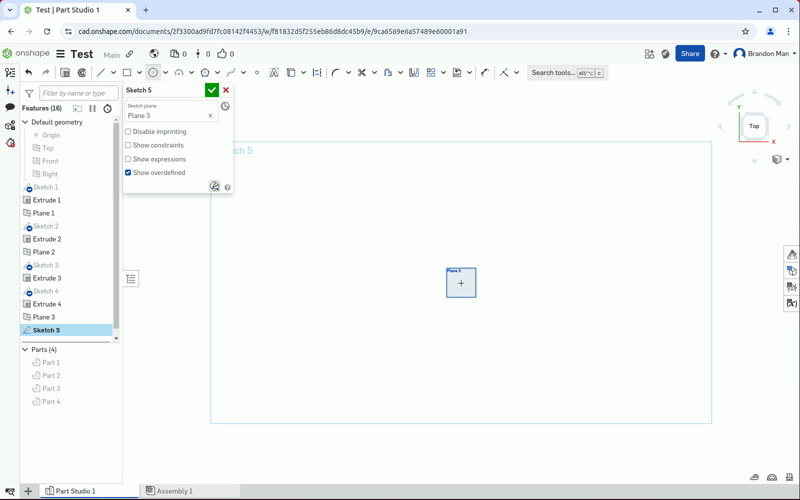
key_up(shift)
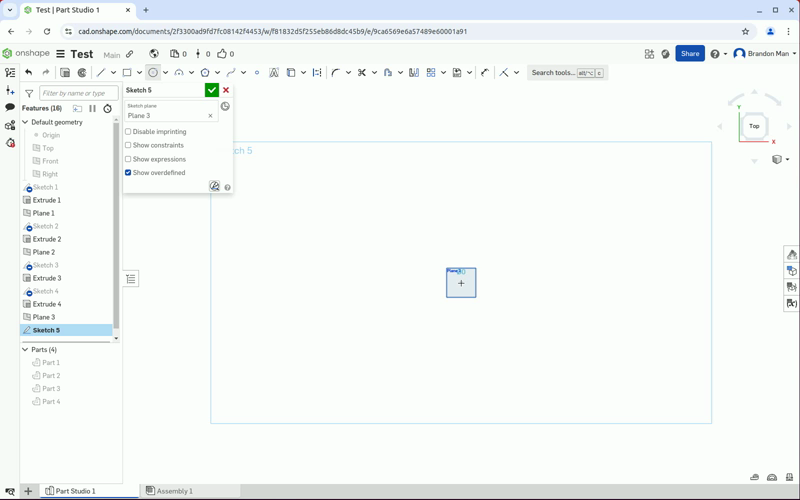
mouse_move(473, 282)
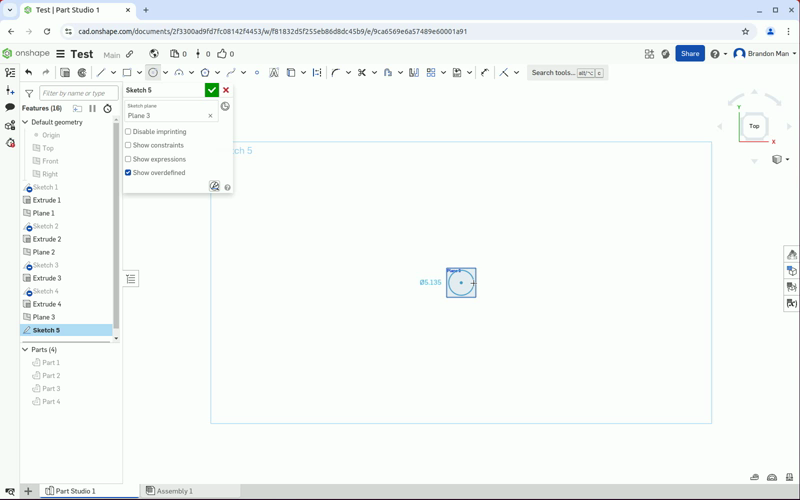
click(473, 282)
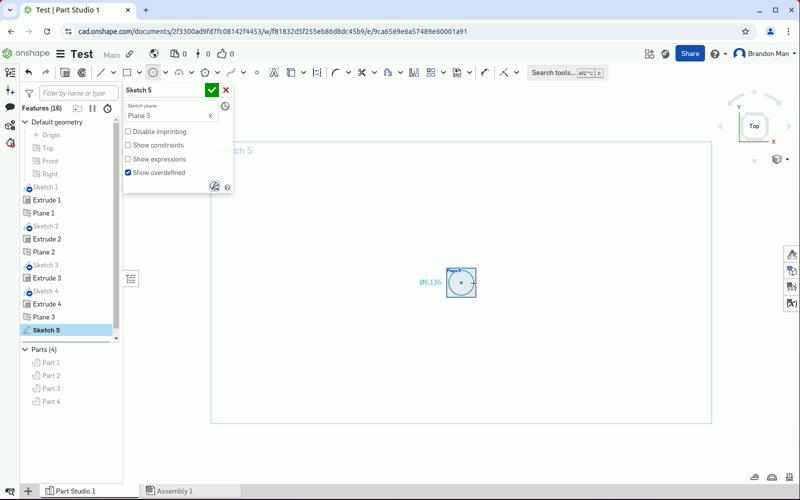
key(esc)
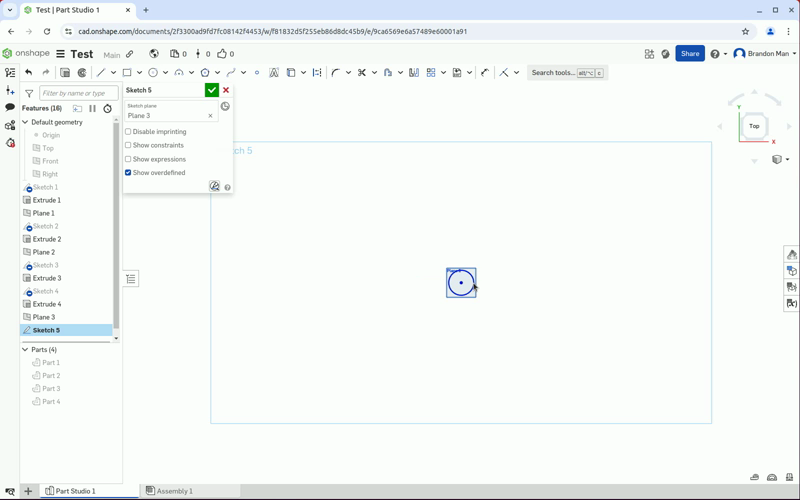
key(c)
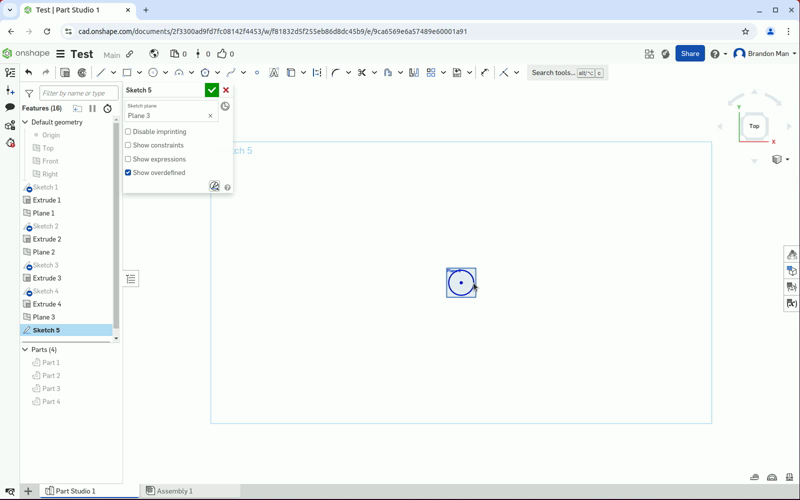
key_down(shift)
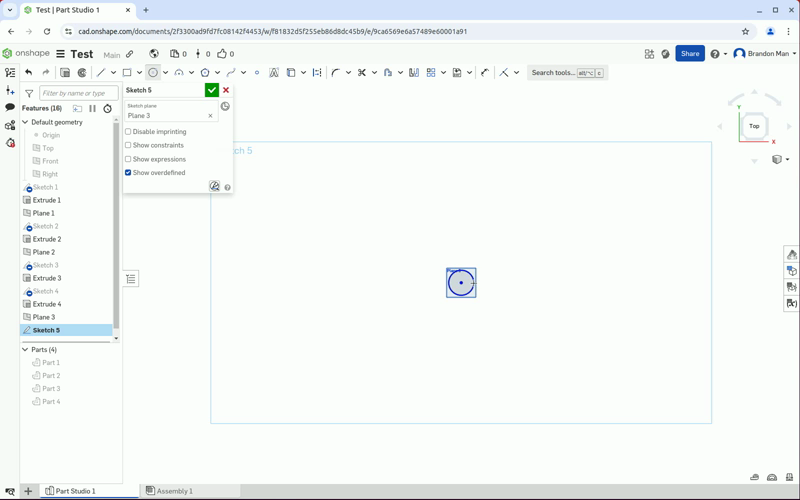
mouse_move(461, 282)
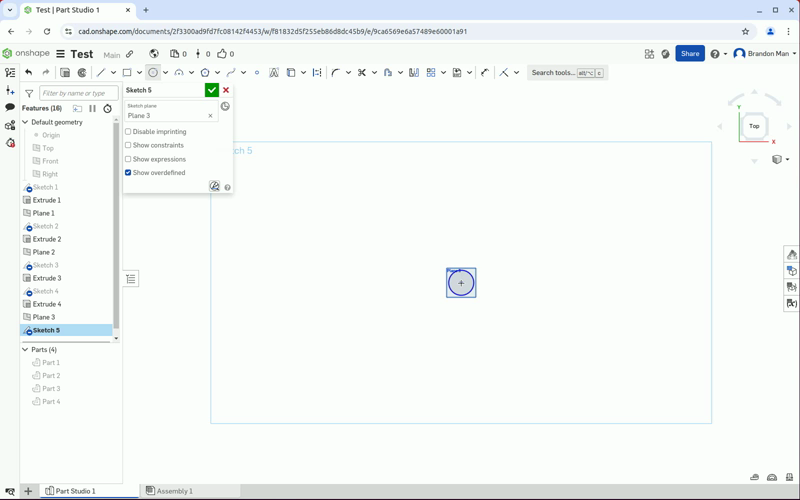
click(461, 282)
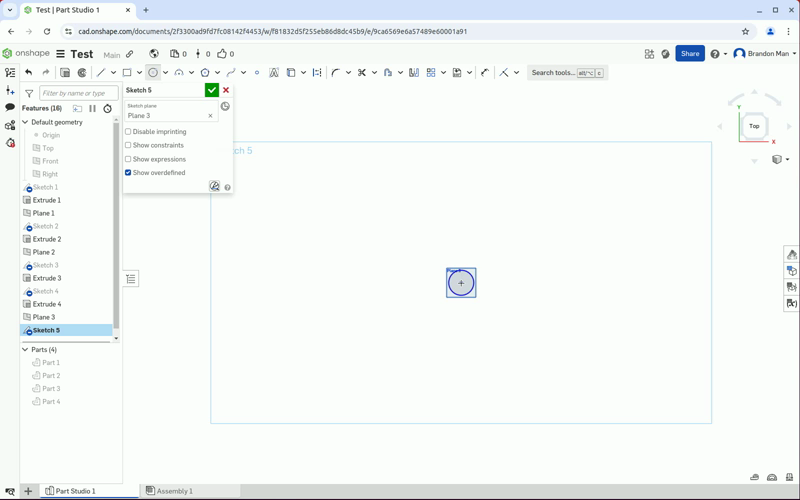
key_up(shift)
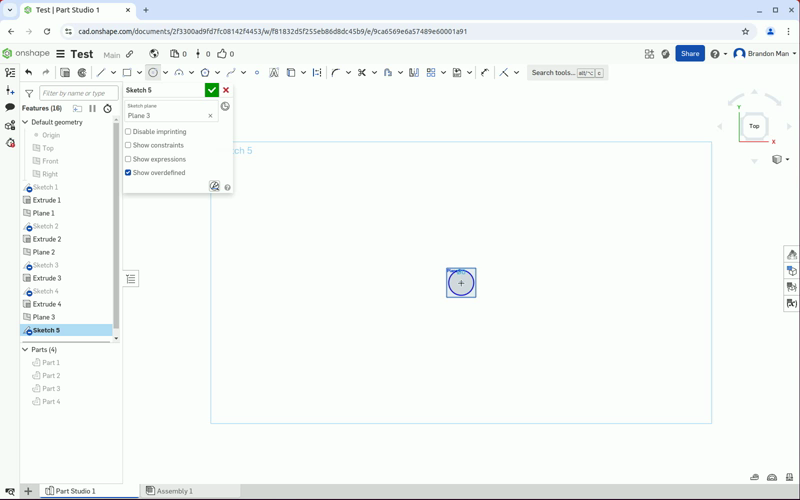
mouse_move(469, 282)
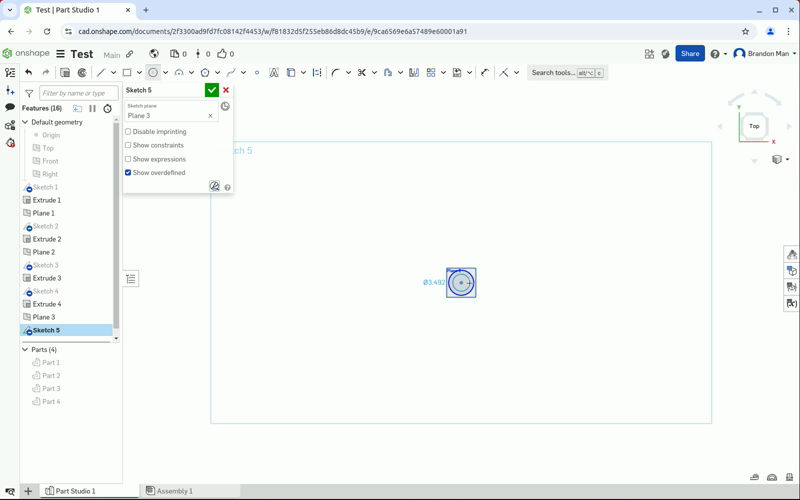
scroll(6)
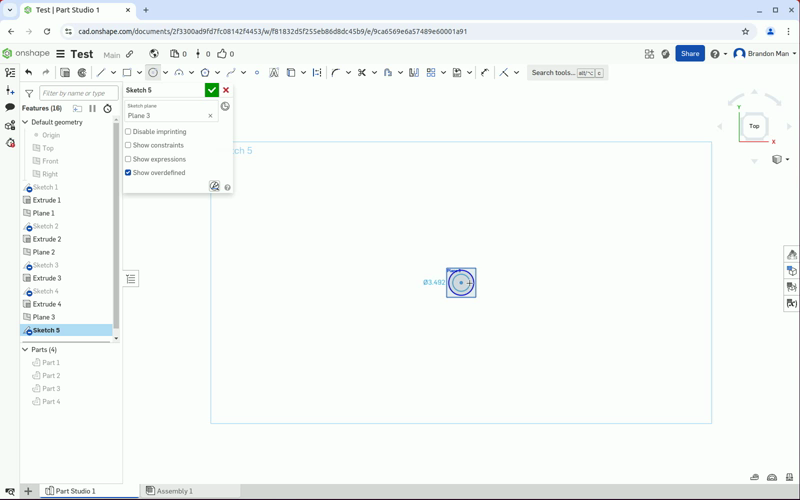
scroll(6)
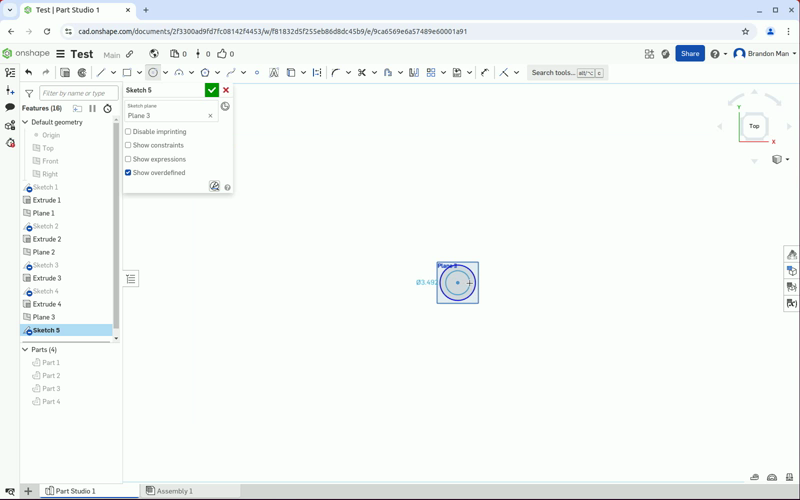
scroll(6)
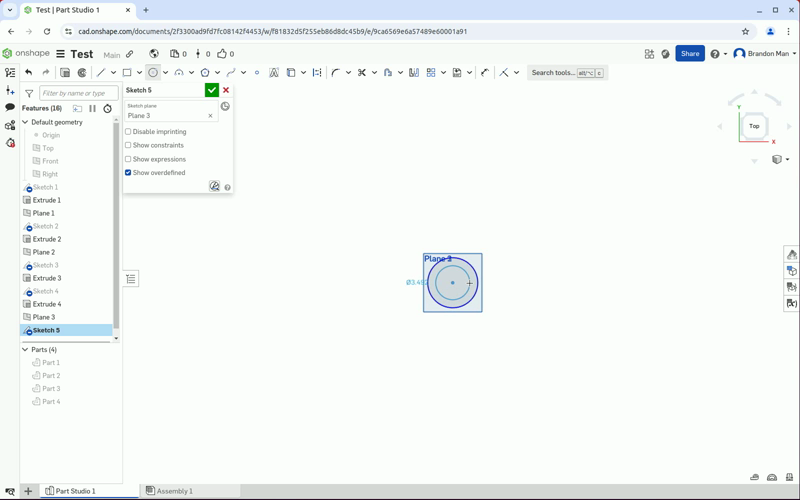
scroll(6)
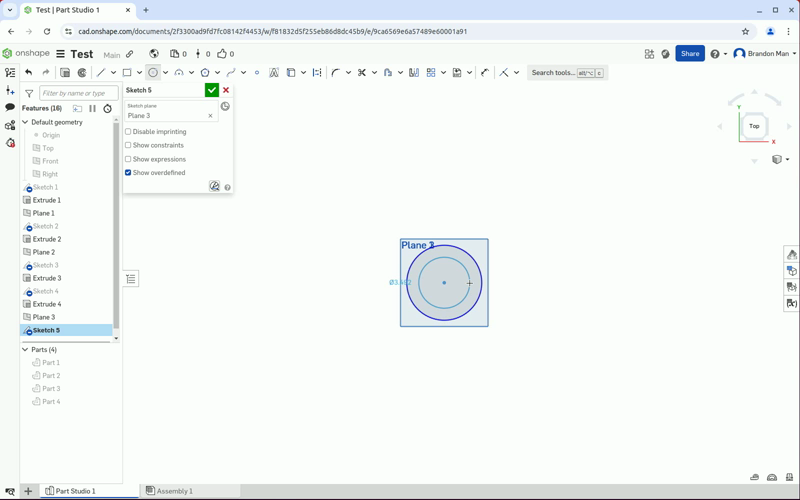
scroll(6)
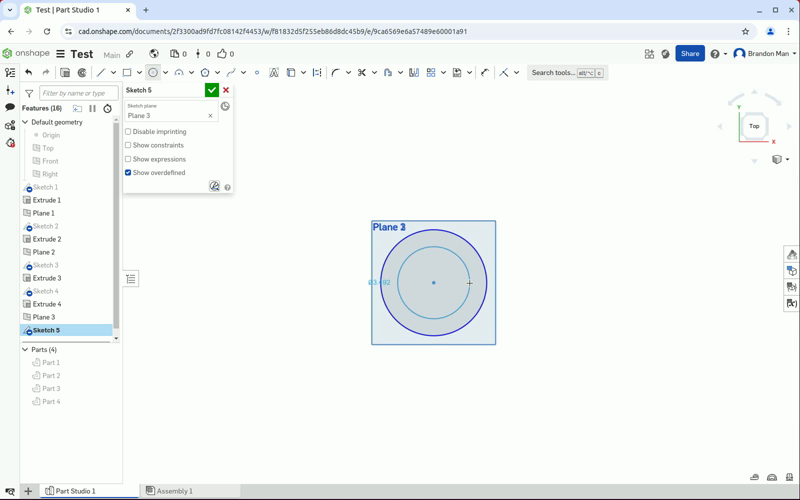
scroll(6)
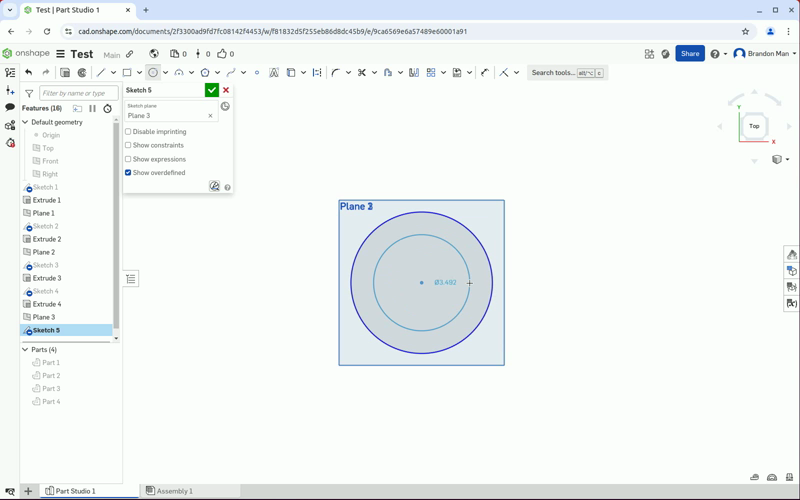
scroll(6)
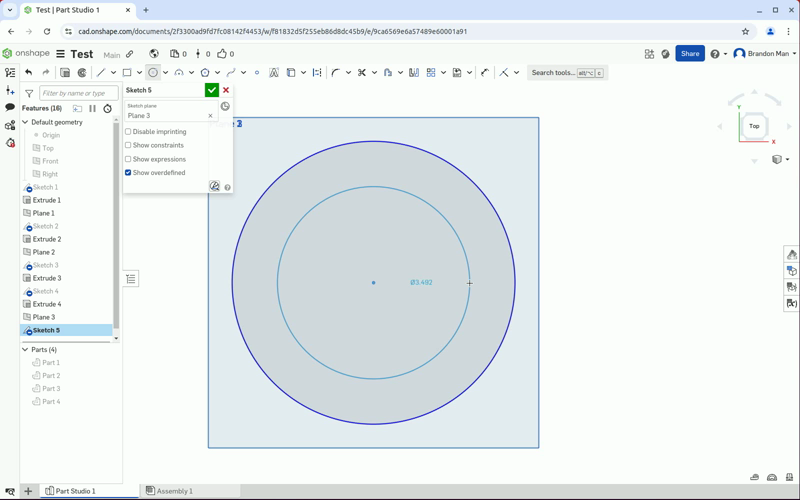
click(469, 282)
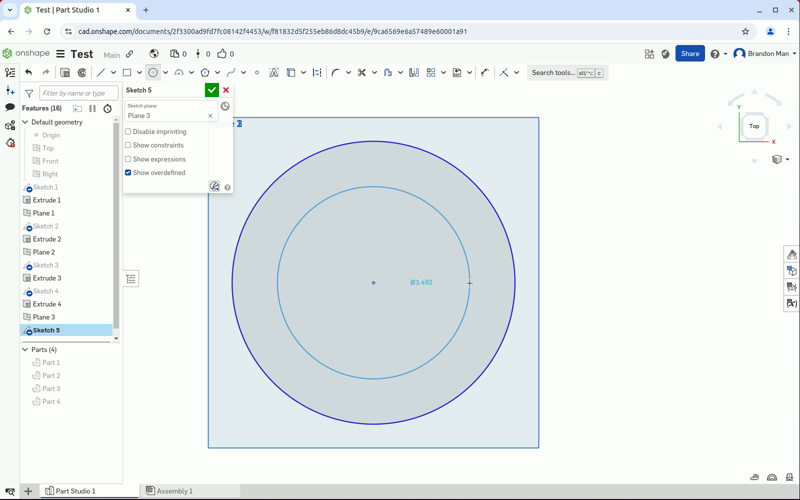
scroll(-6)
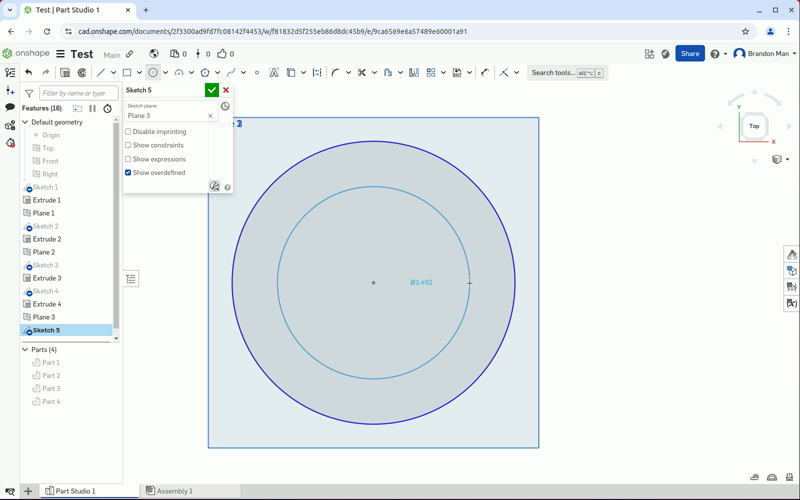
scroll(-6)
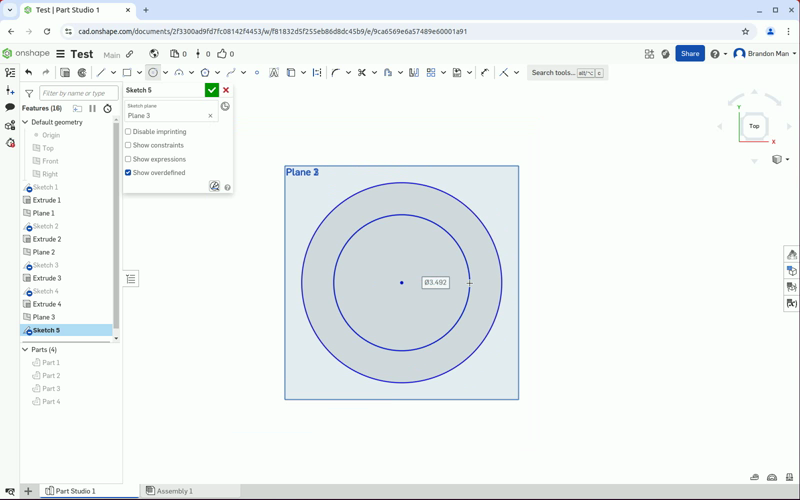
scroll(-6)
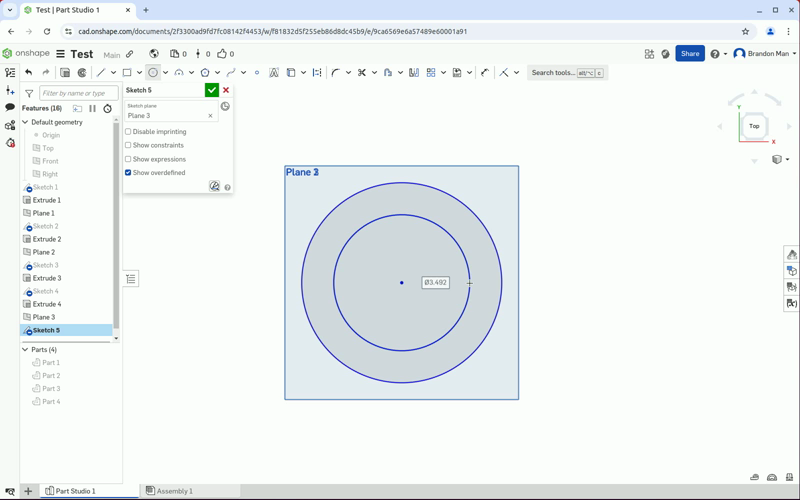
scroll(-6)
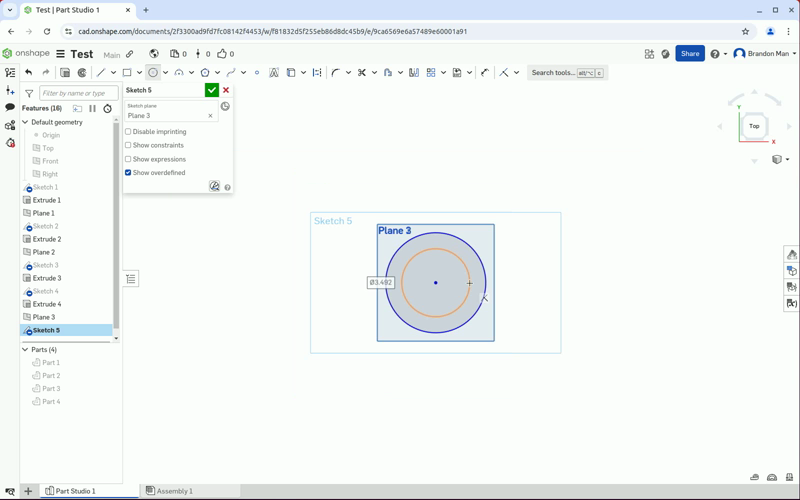
scroll(-6)
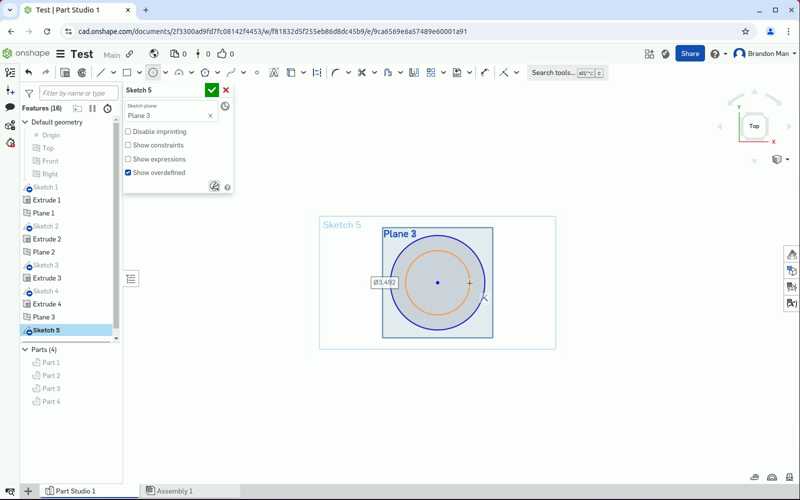
scroll(-6)
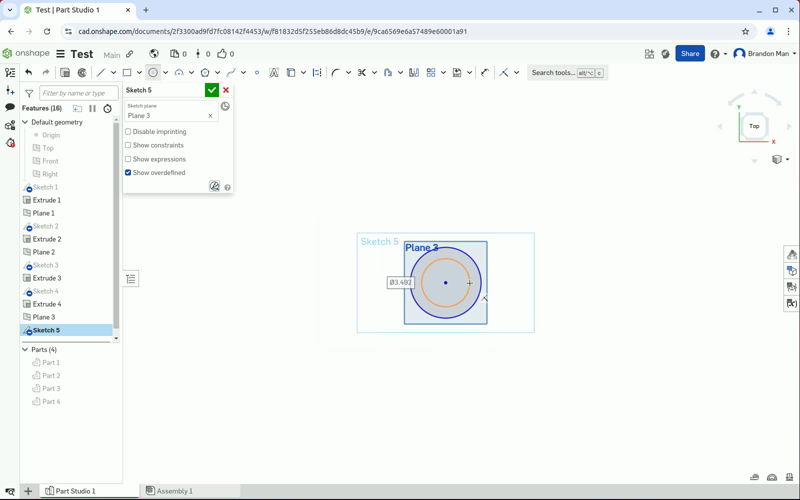
scroll(-6)
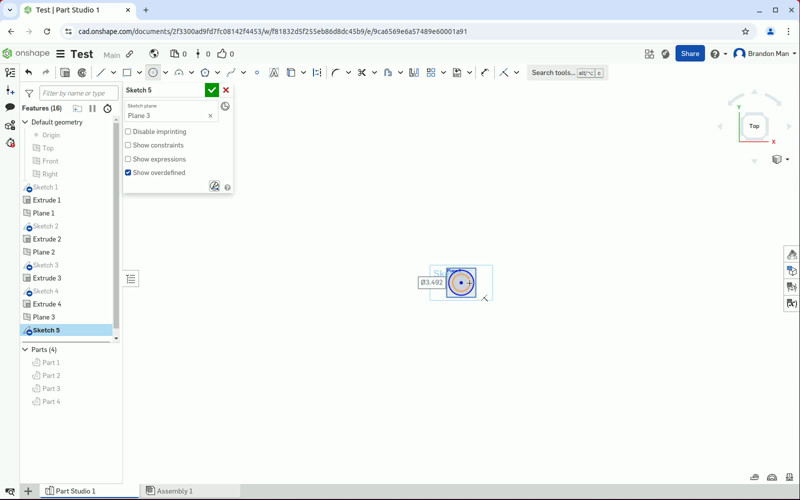
key(esc)
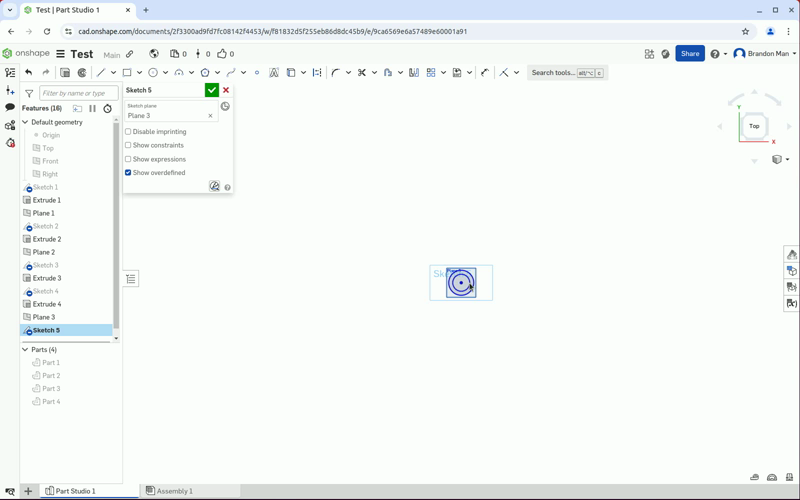
mouse_move(465, 274)
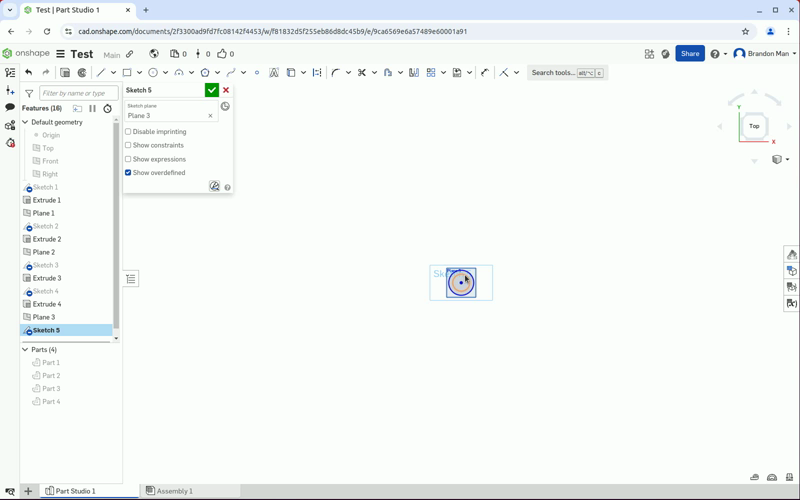
scroll(6)
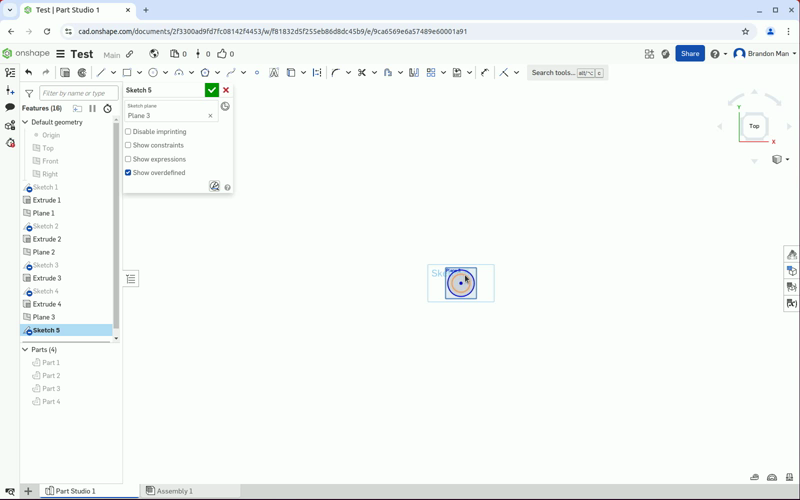
scroll(6)
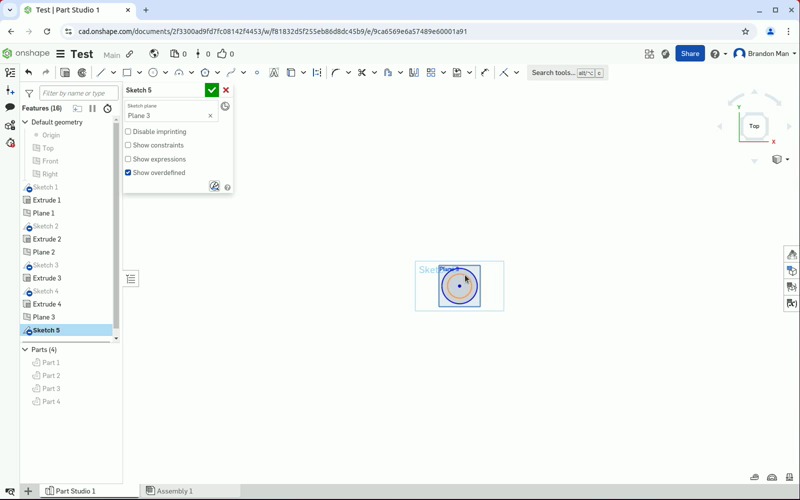
scroll(6)
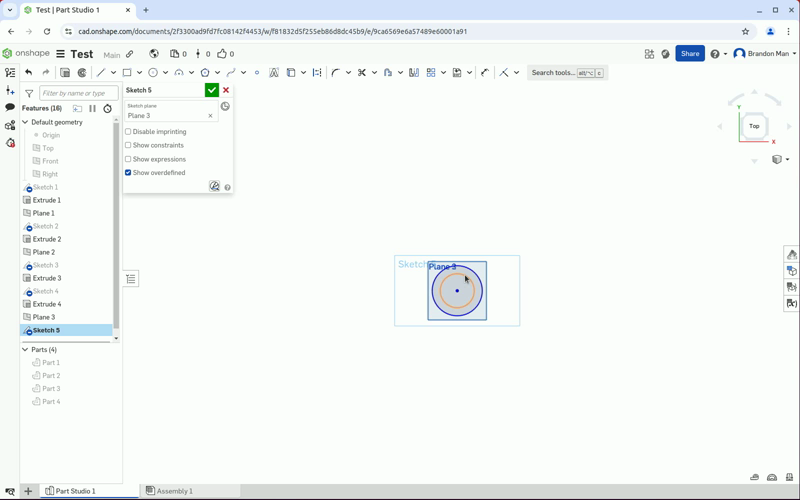
scroll(6)
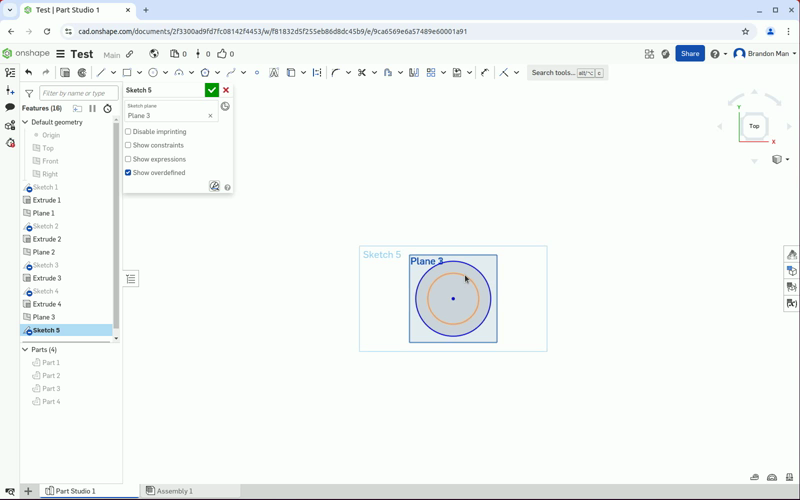
scroll(6)
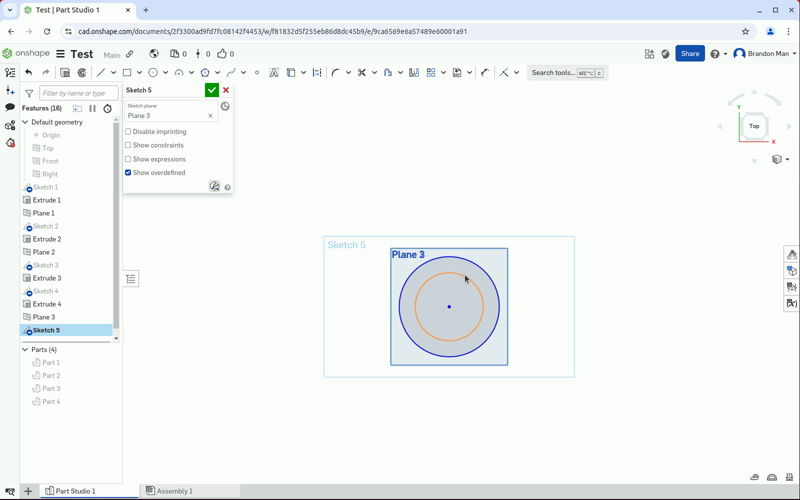
scroll(6)
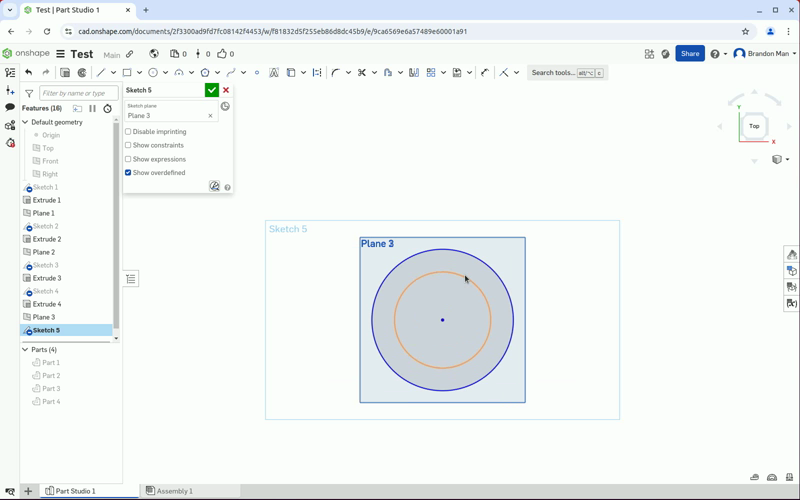
scroll(6)
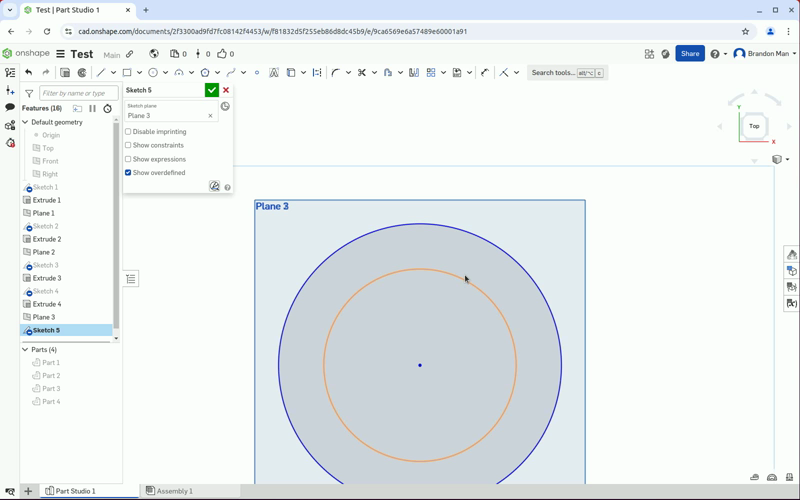
click(465, 274)
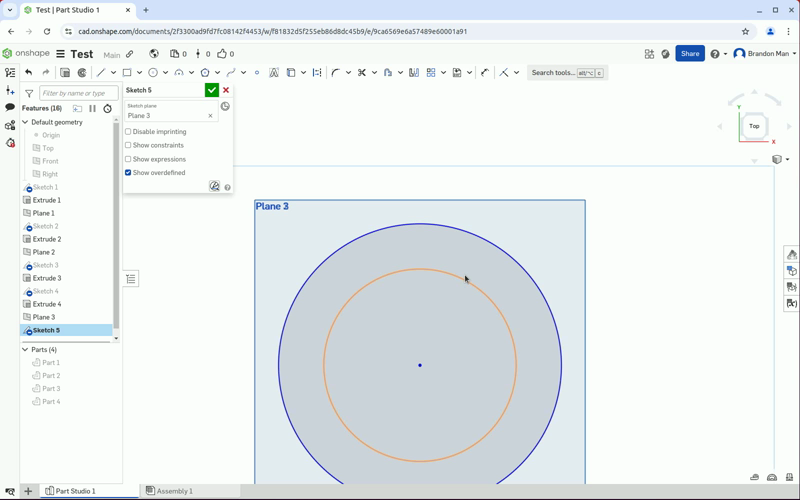
scroll(-6)
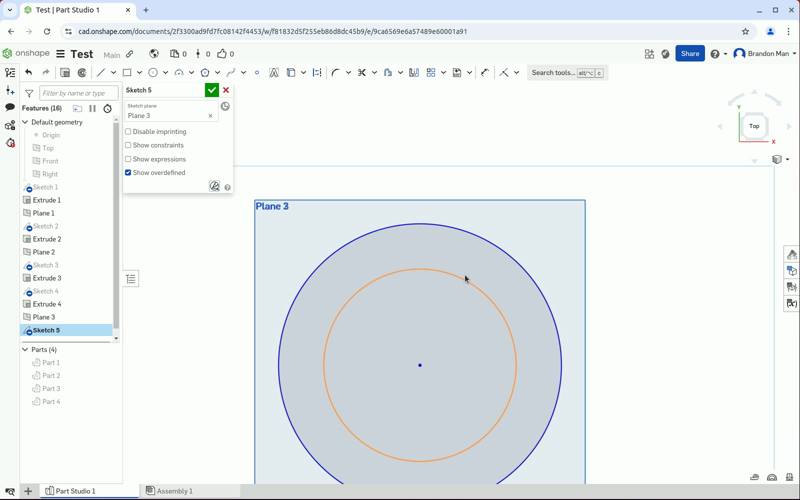
scroll(-6)
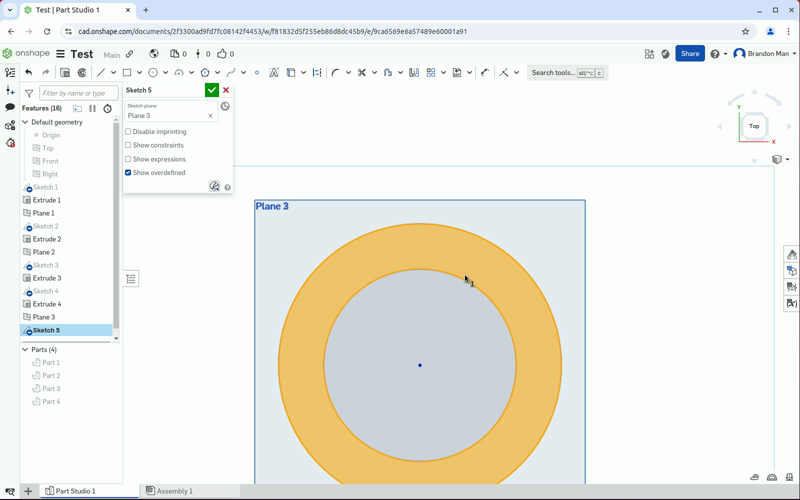
scroll(-6)
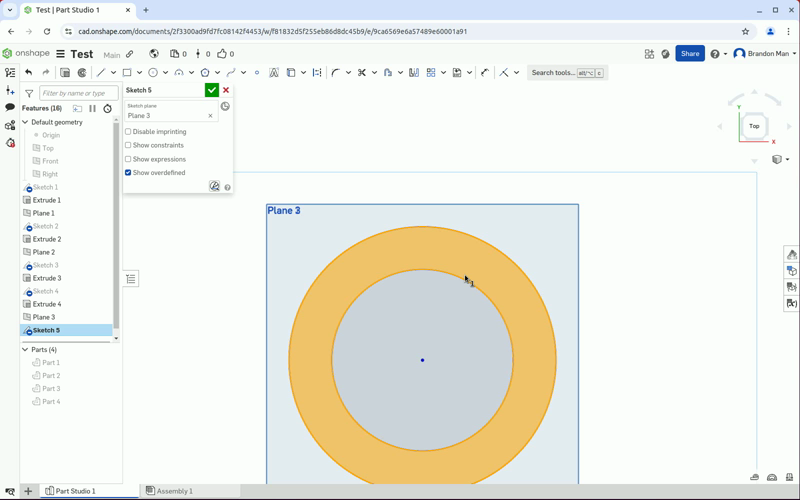
scroll(-6)
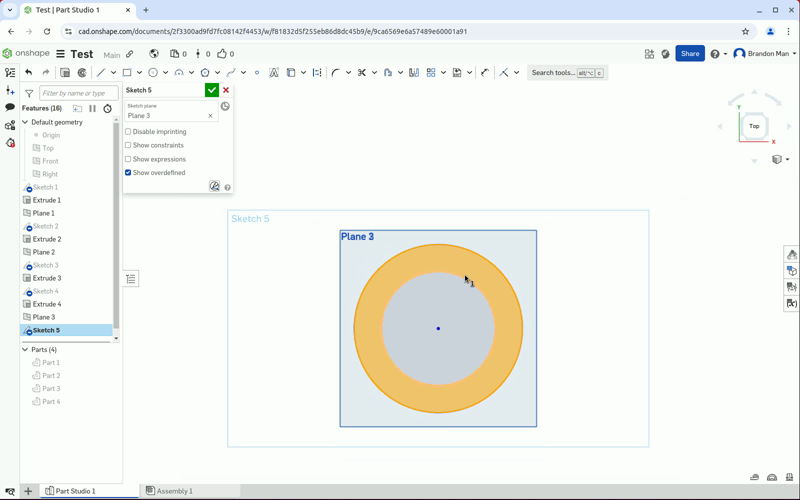
scroll(-6)
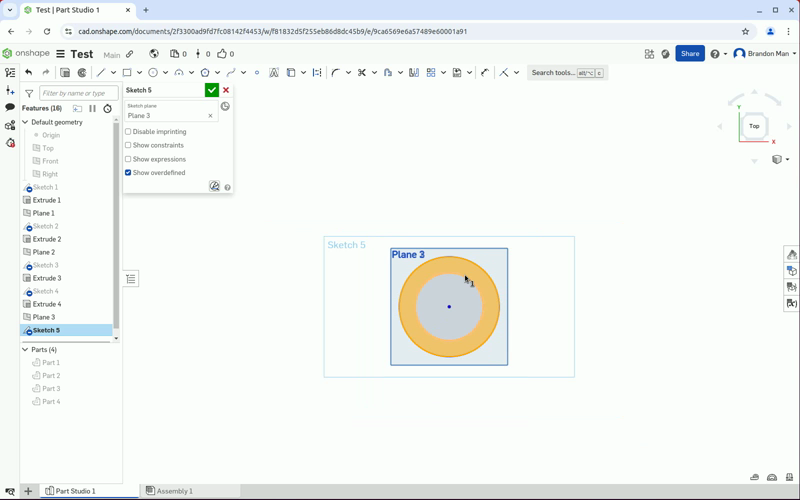
scroll(-6)
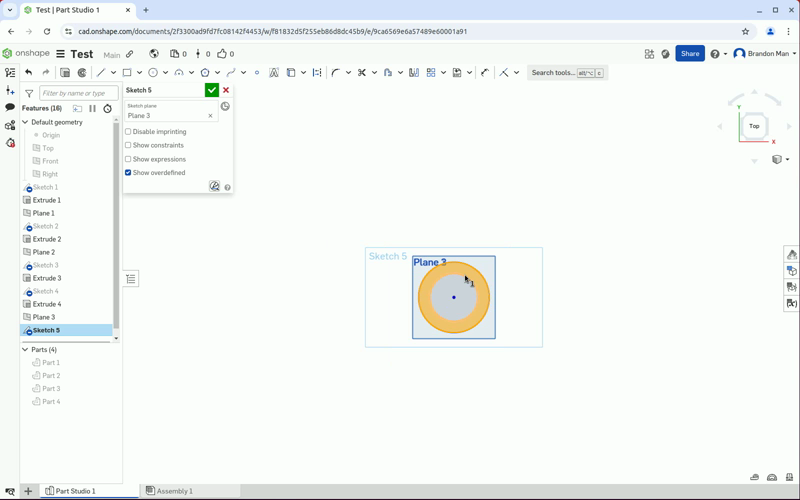
scroll(-6)
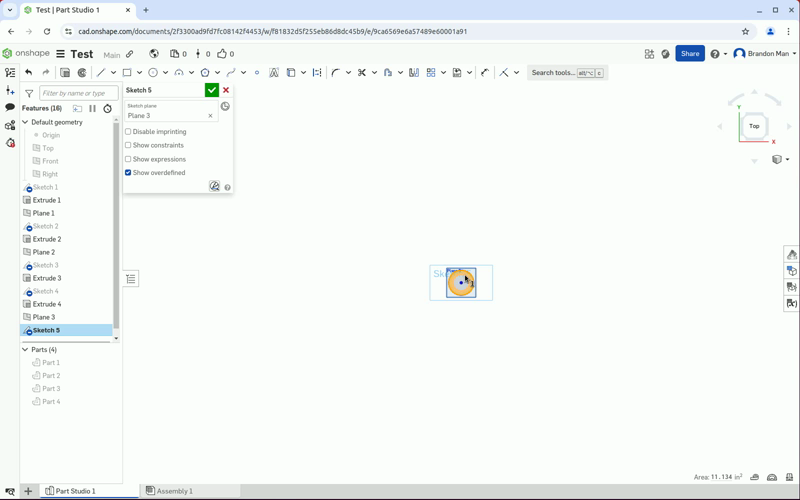
mouse_move(73, 352)
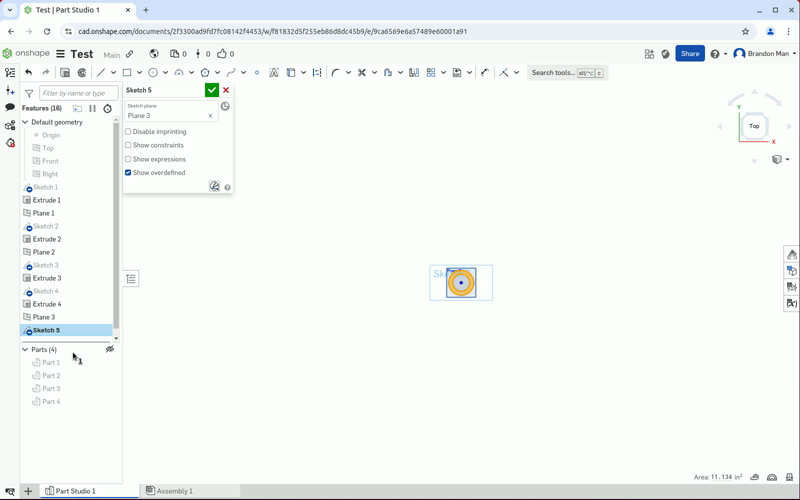
key(shift+y)
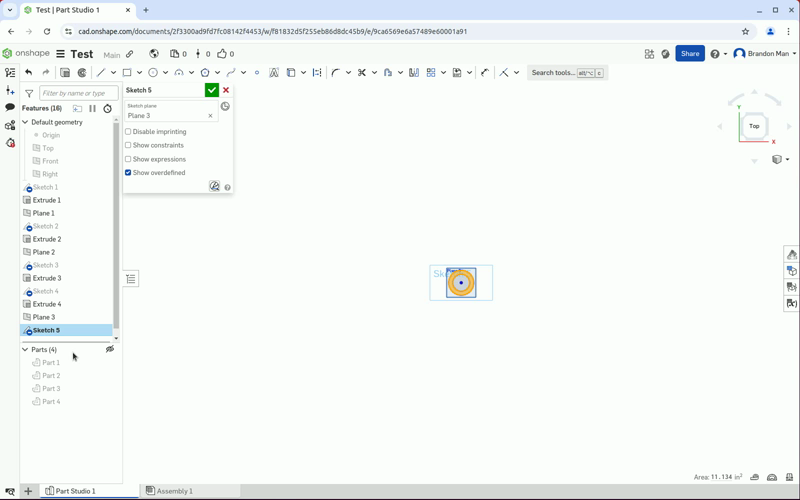
key(shift+e)
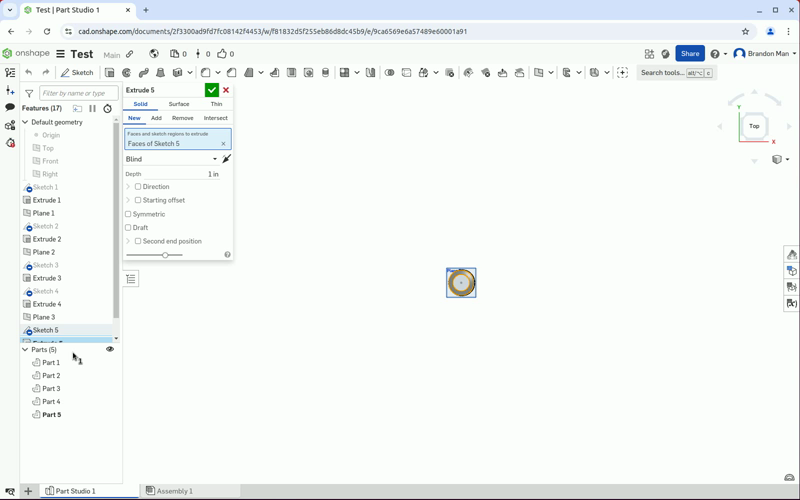
mouse_move(143, 106)
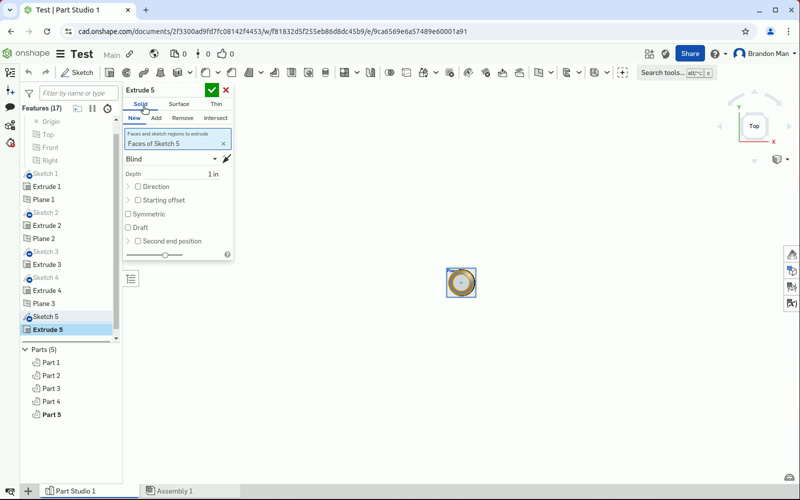
click(143, 106)
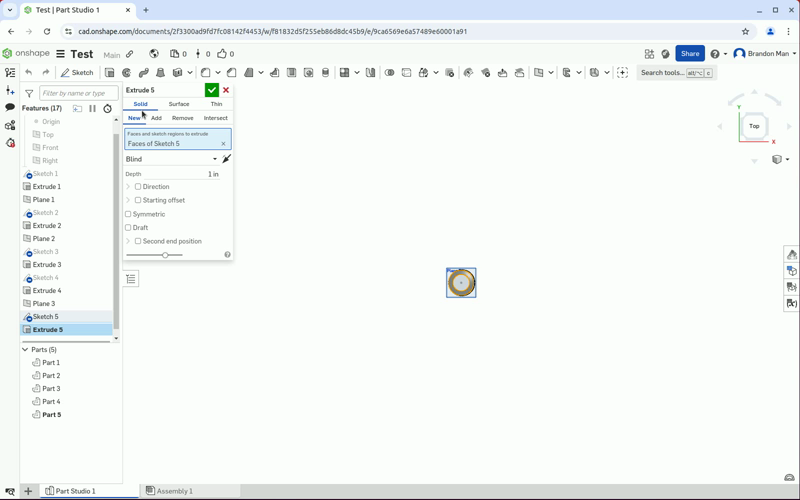
mouse_move(137, 120)
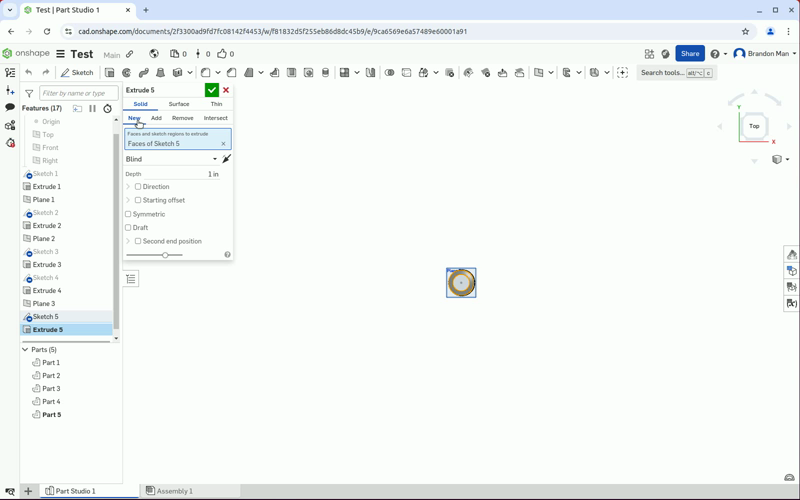
click(137, 120)
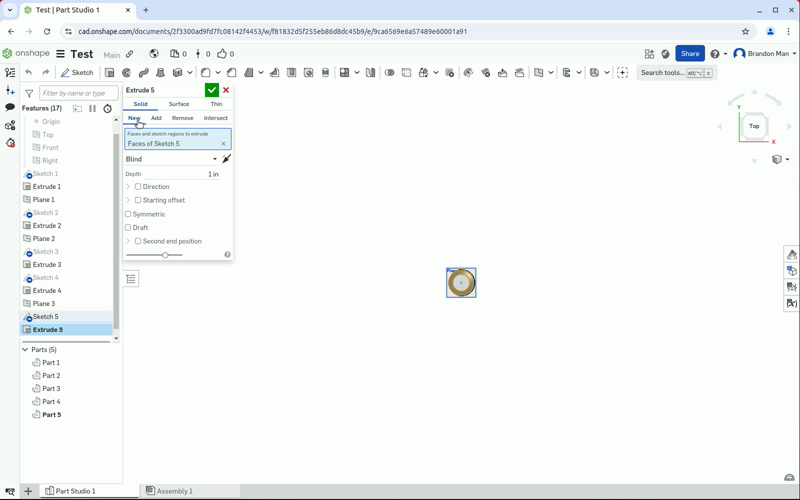
key(tab, 4)
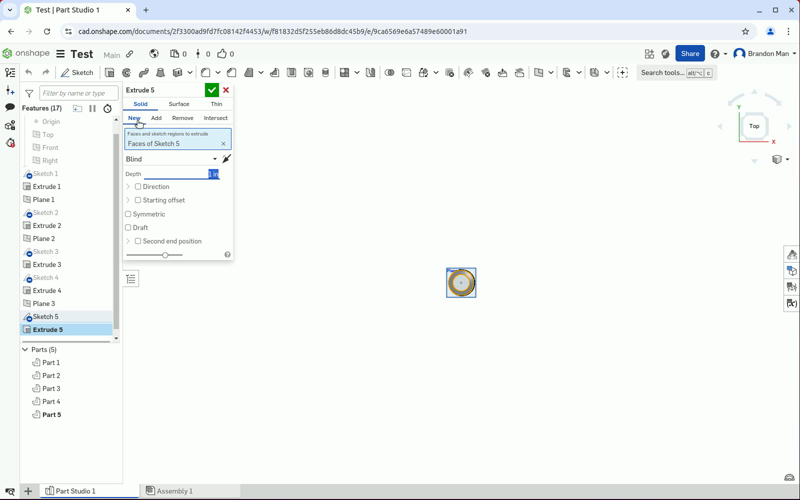
text(0.481)
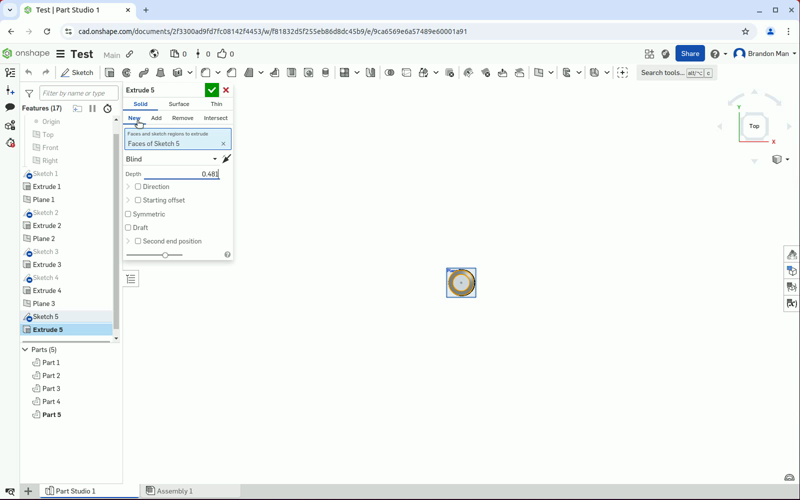
key(enter)
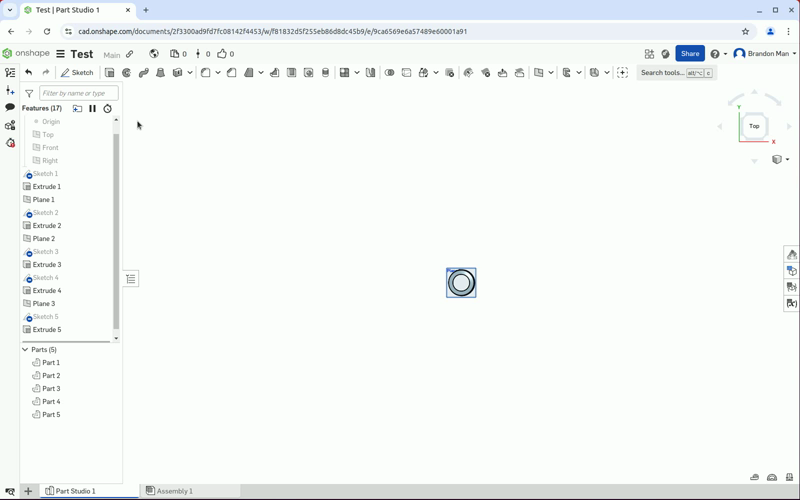
key(shift+h)
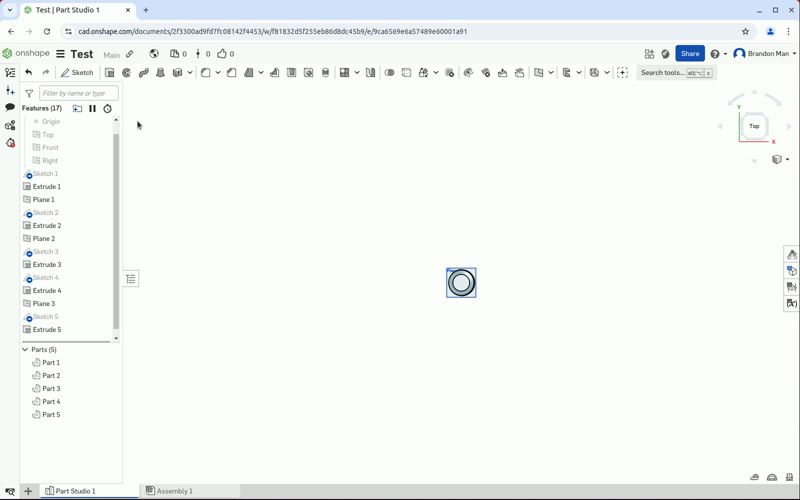
key(shift+h)
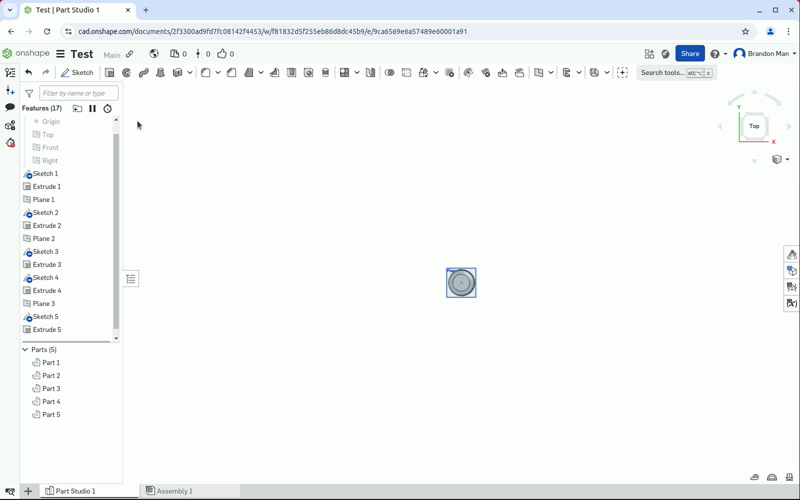
key(shift+7)
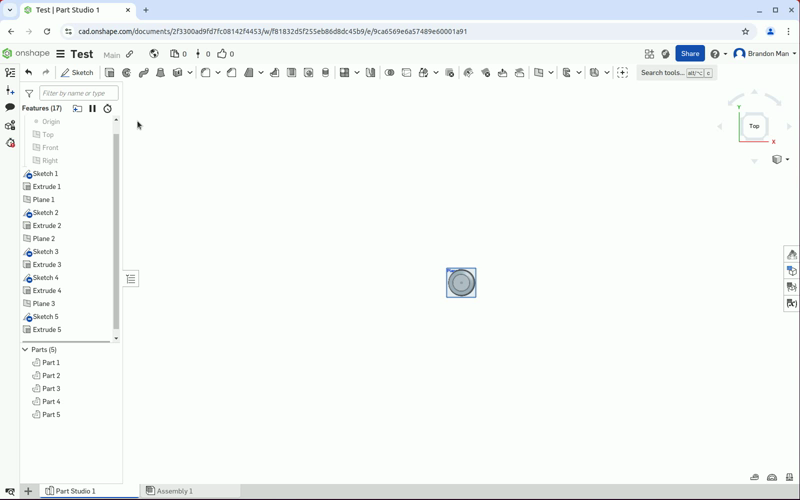
key(up, 3)
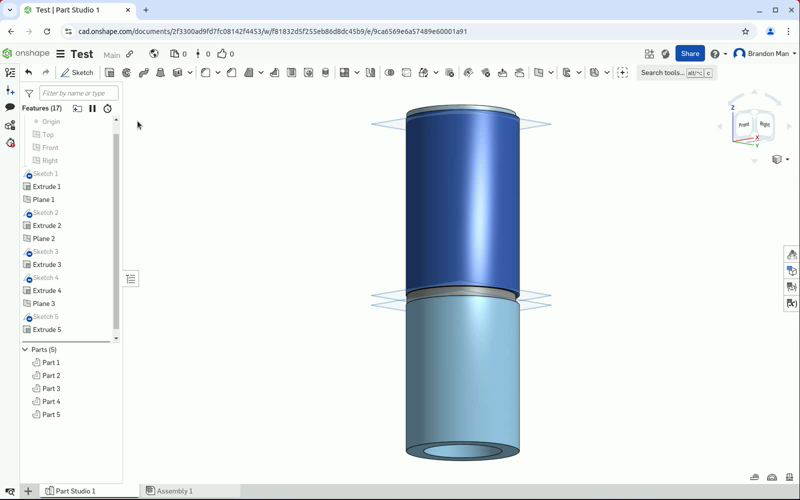
key(left, 3)
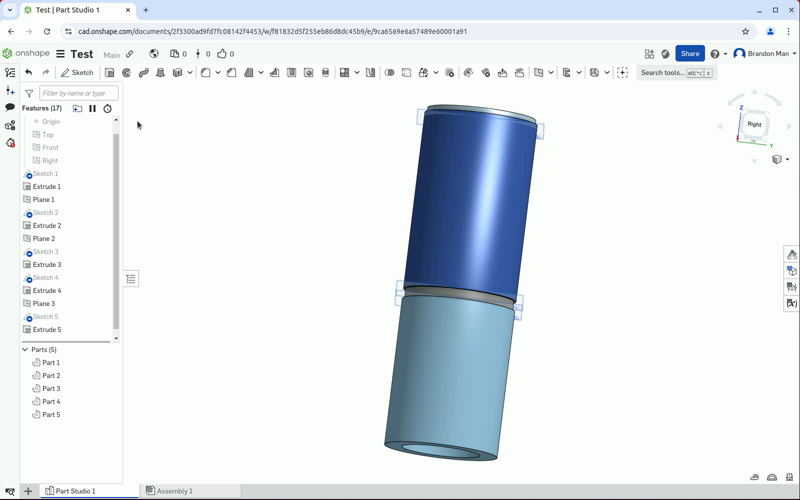
key(right, 3)
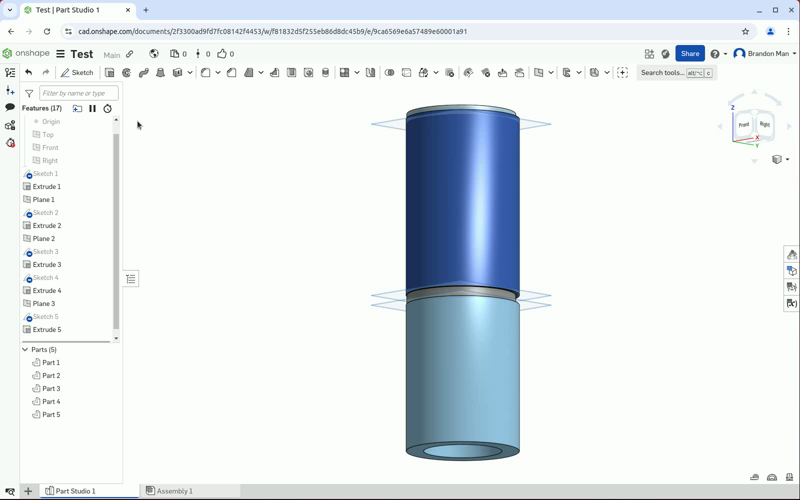
key(down, 3)
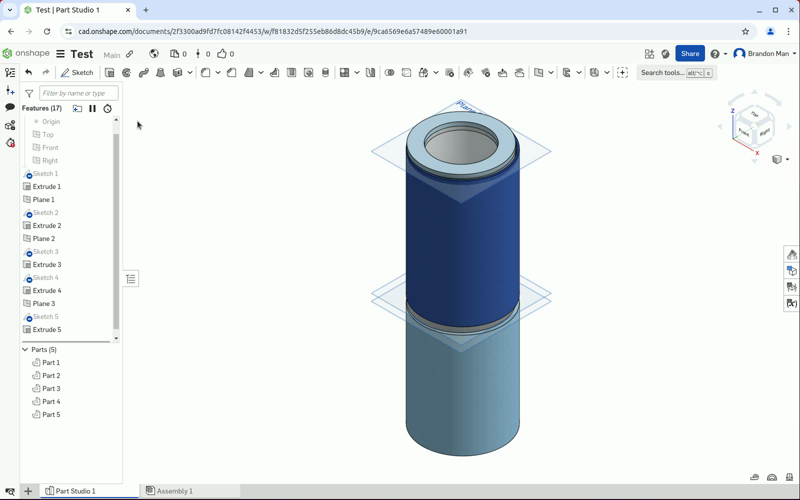
mouse_move(69, 176)
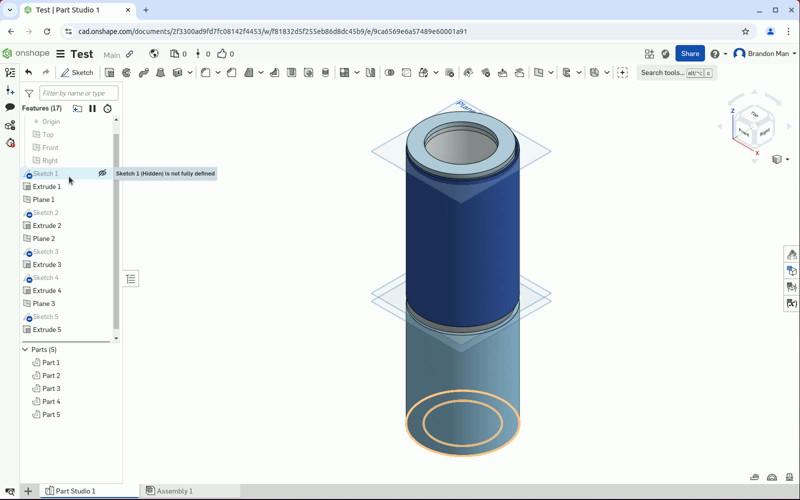
click(69, 176)